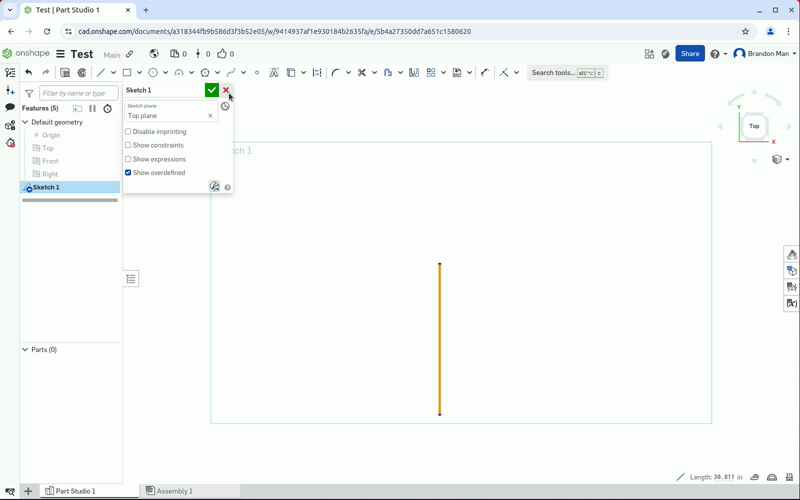
key(shift+h)
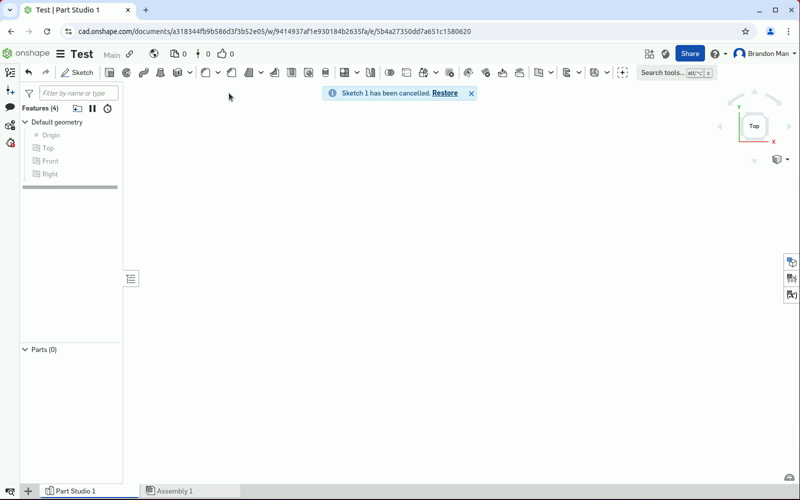
mouse_move(73, 352)
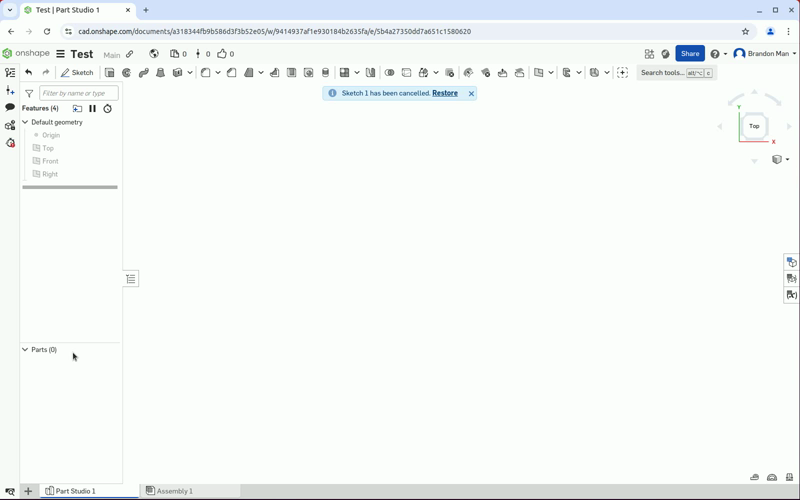
key(y)
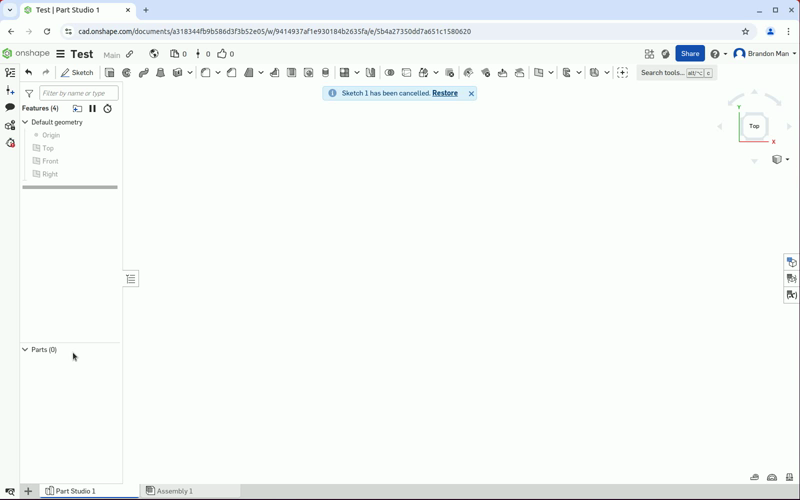
key(shift+p)
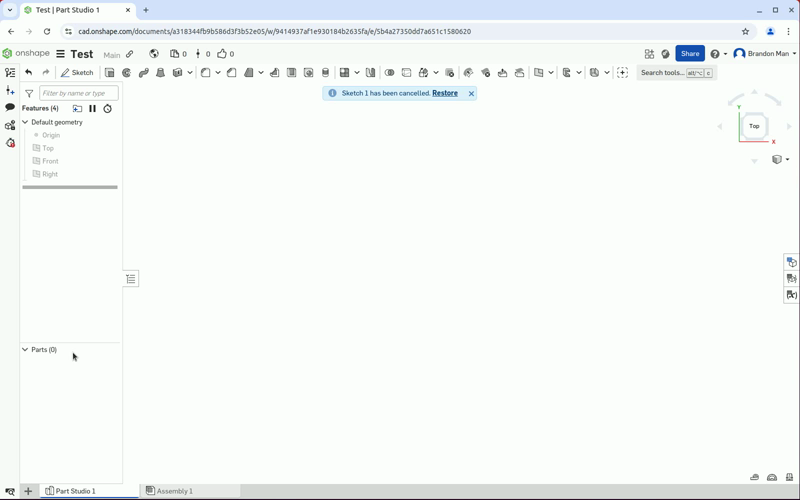
key(space)
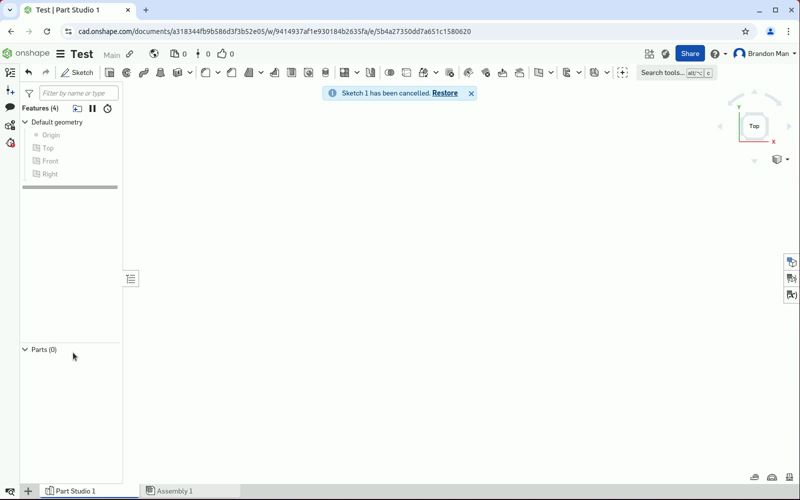
key_down(shift)
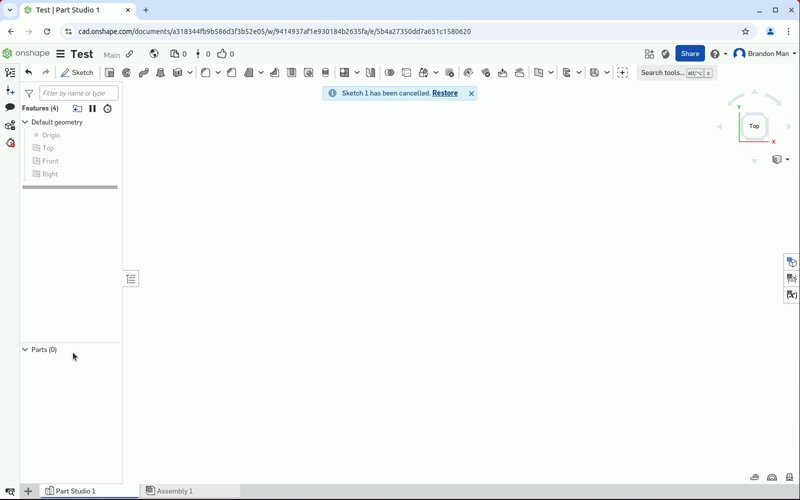
key(up)
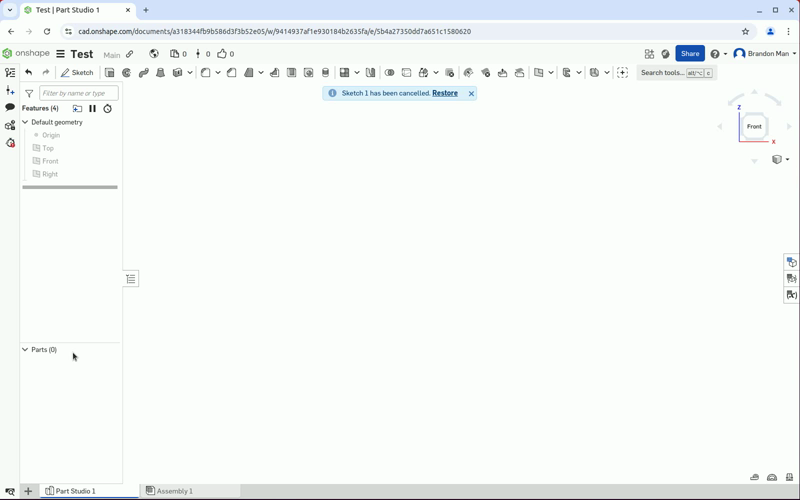
key_up(shift)
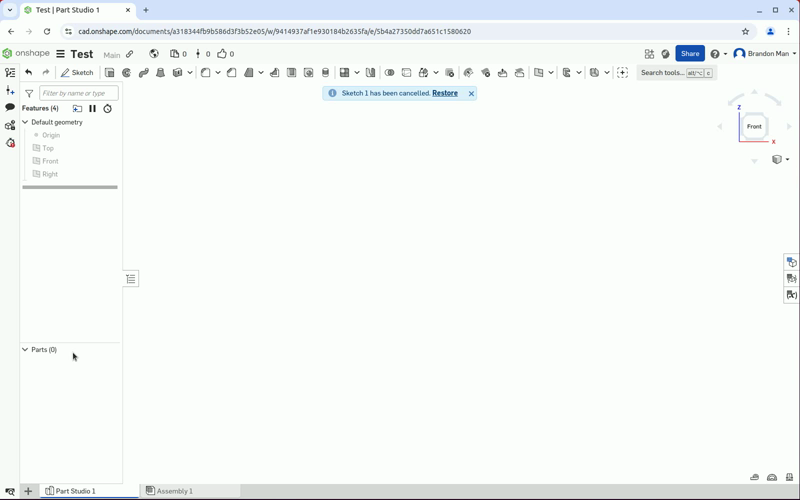
mouse_move(73, 352)
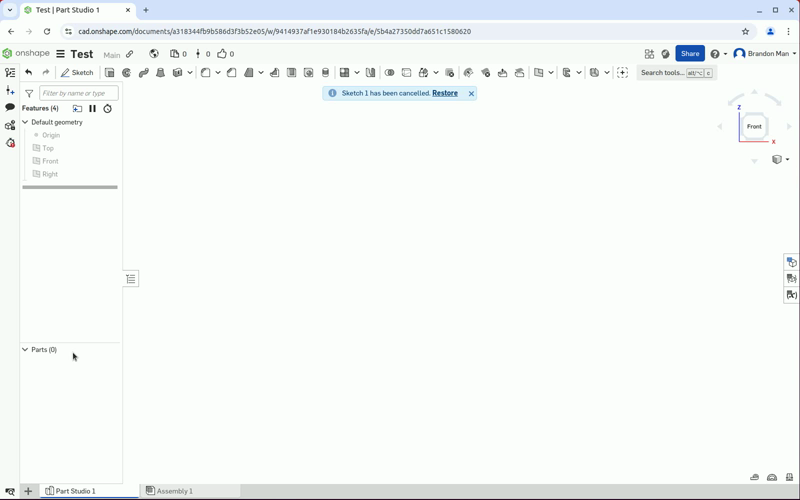
key(shift+y)
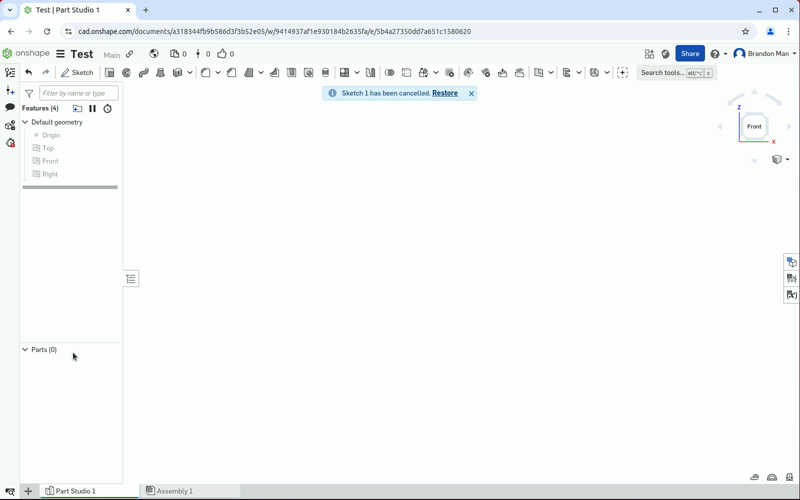
key(shift+s)
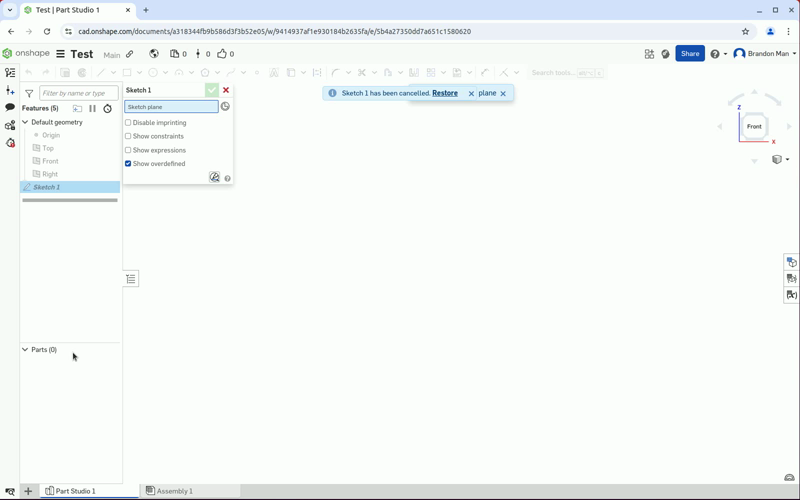
mouse_move(73, 163)
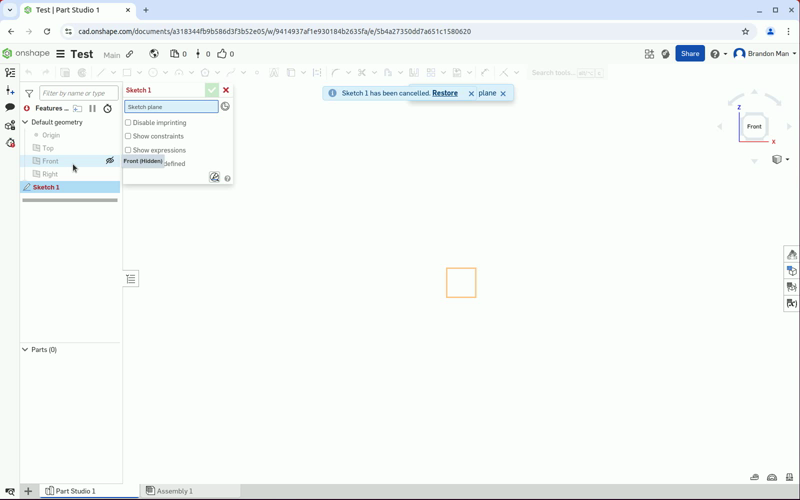
click(73, 163)
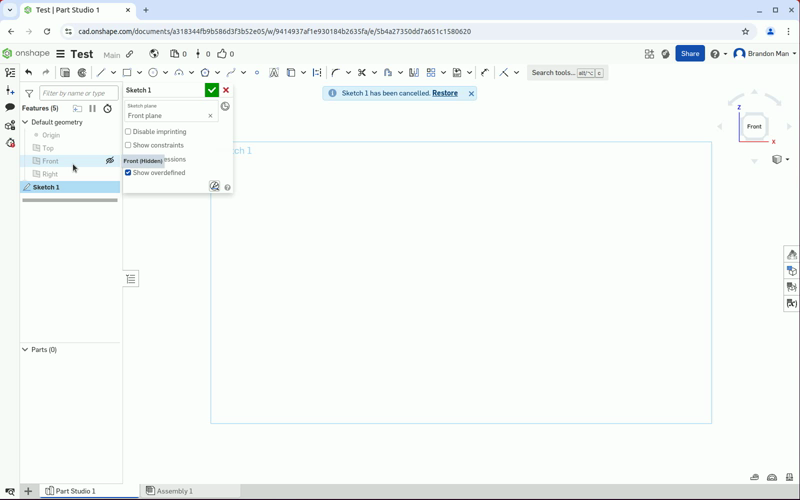
mouse_move(73, 352)
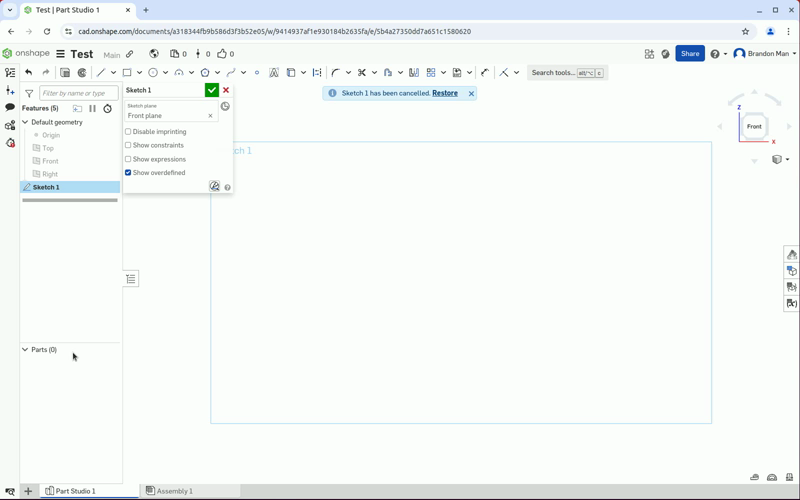
key(y)
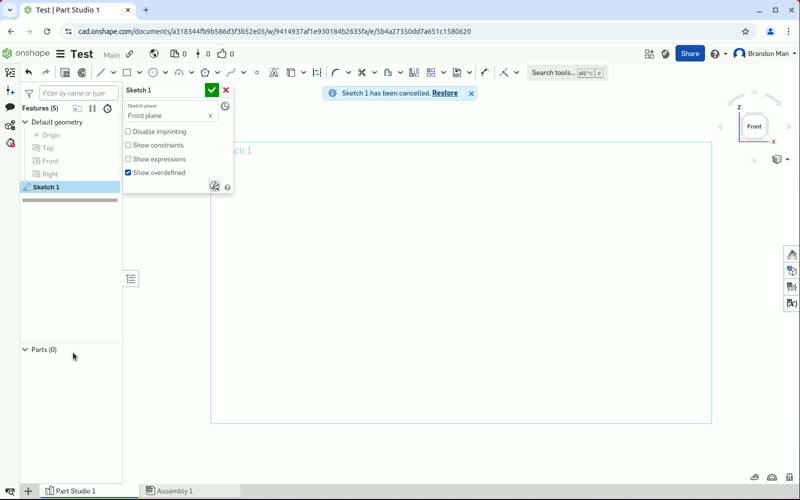
key(l)
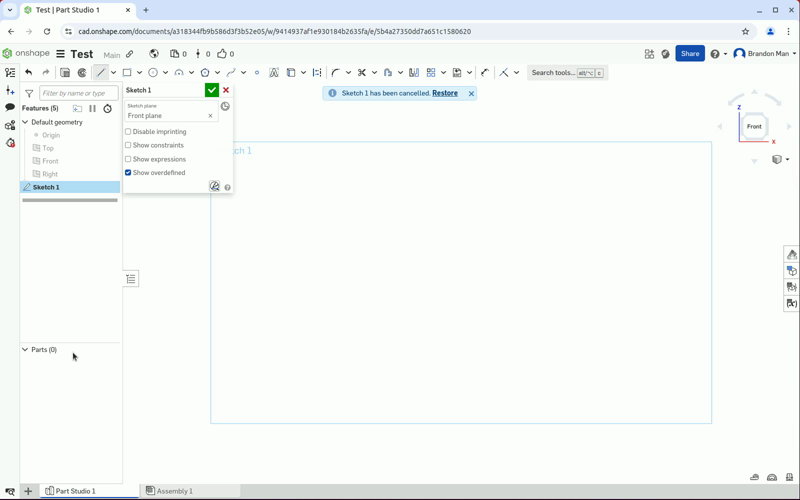
key_down(shift)
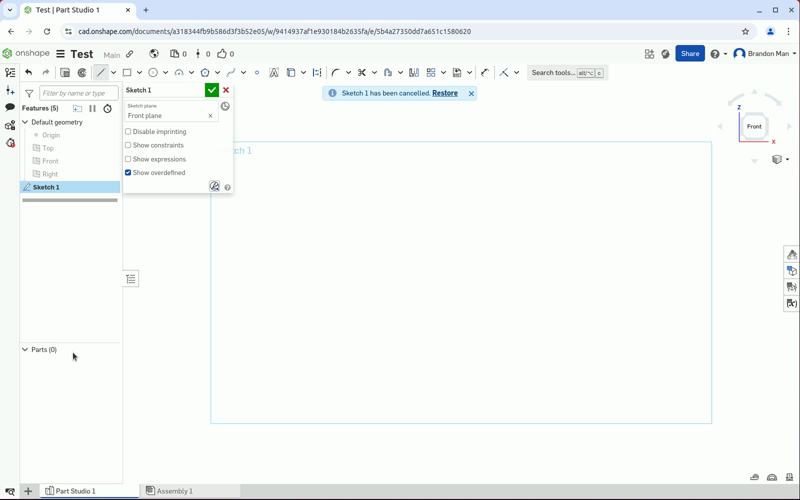
mouse_move(348, 284)
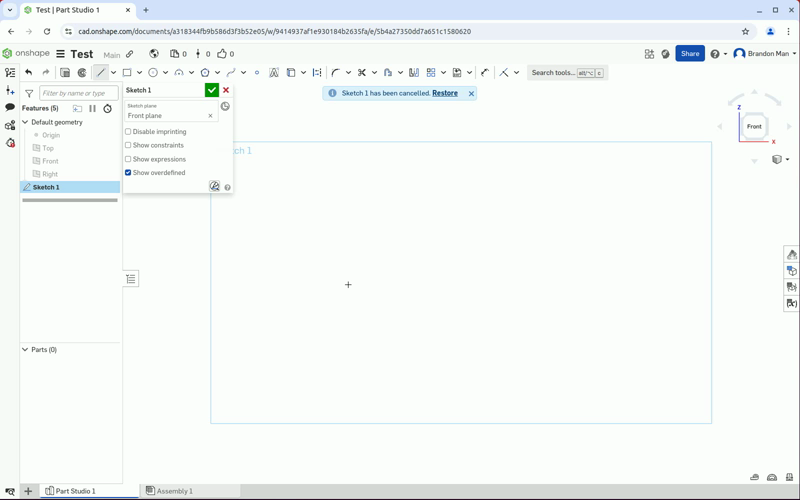
click(348, 284)
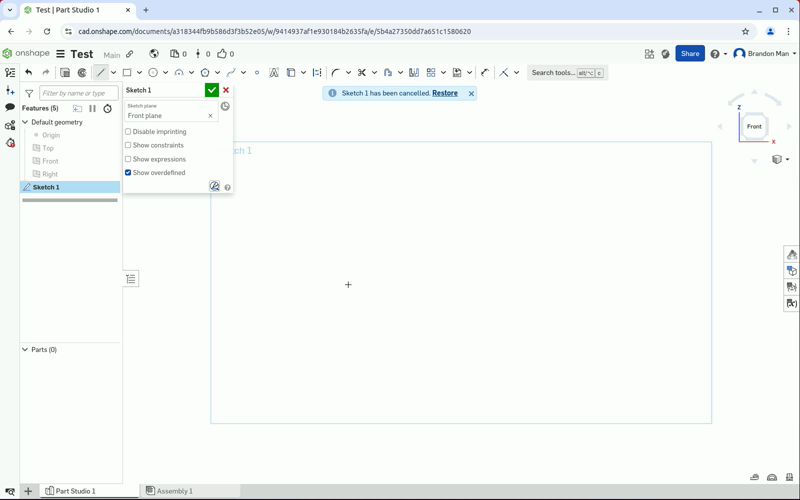
key_up(shift)
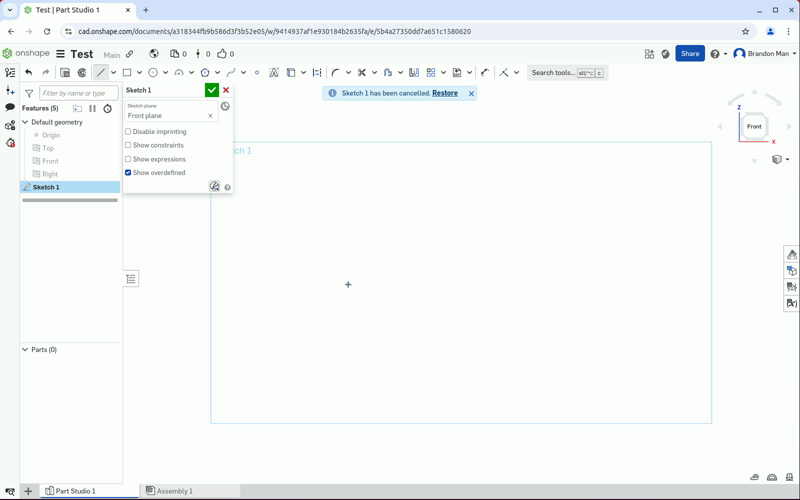
key_down(shift)
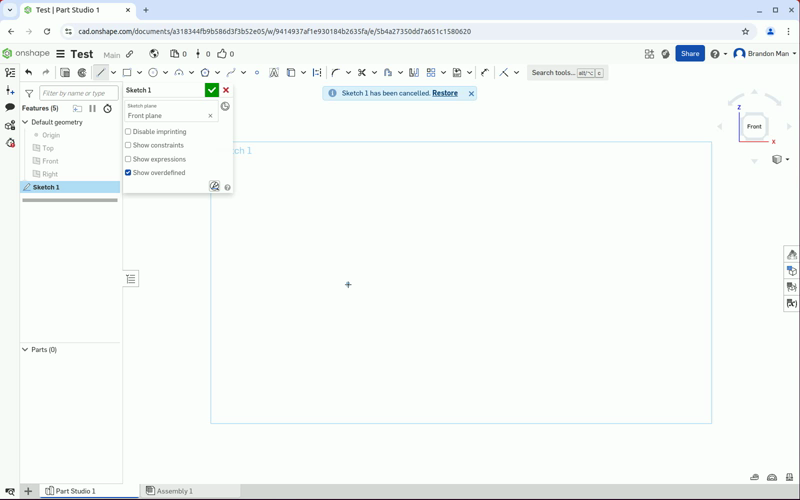
mouse_move(378, 284)
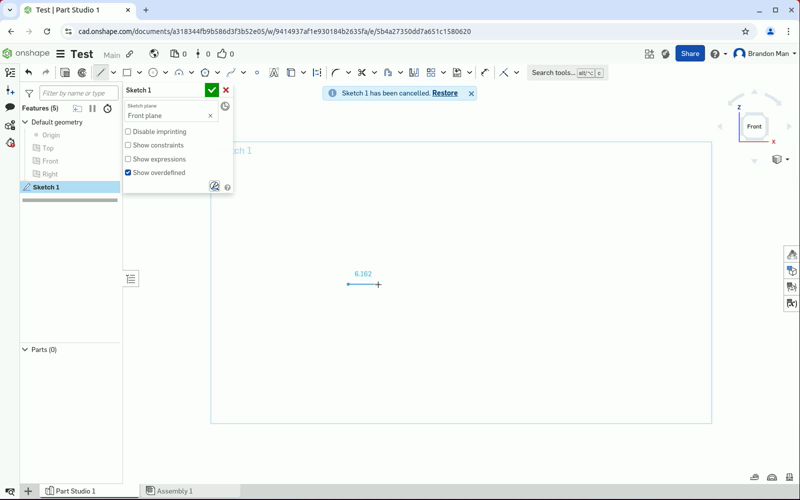
mouse_move(376, 284)
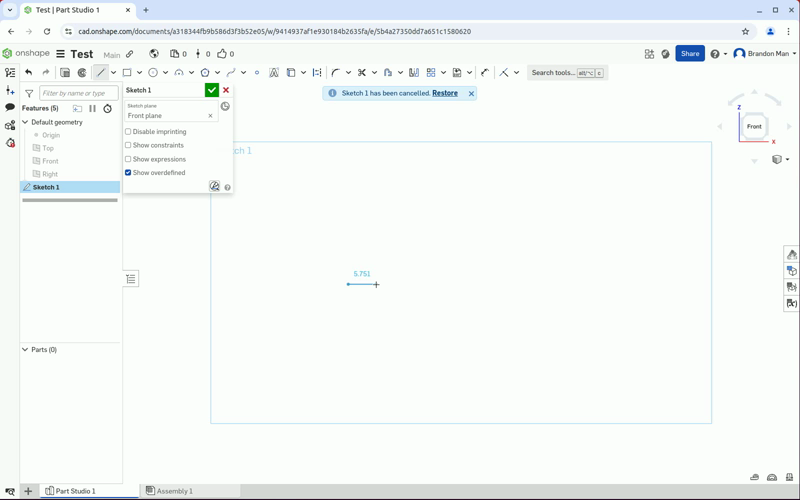
click(376, 284)
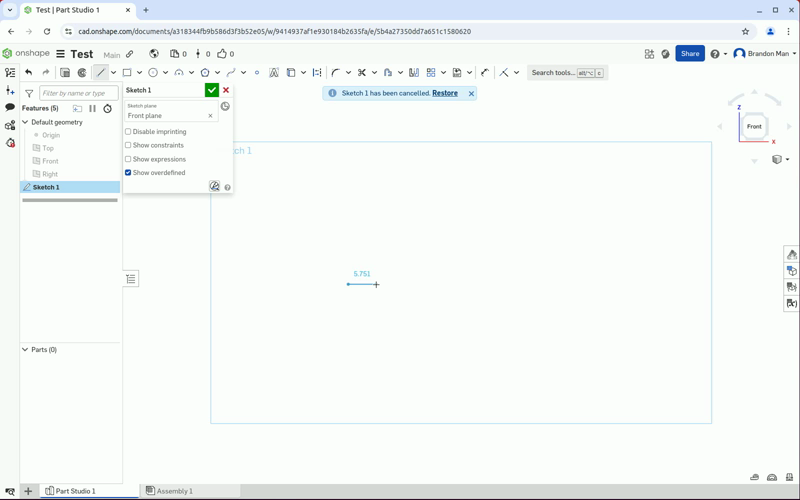
key_up(shift)
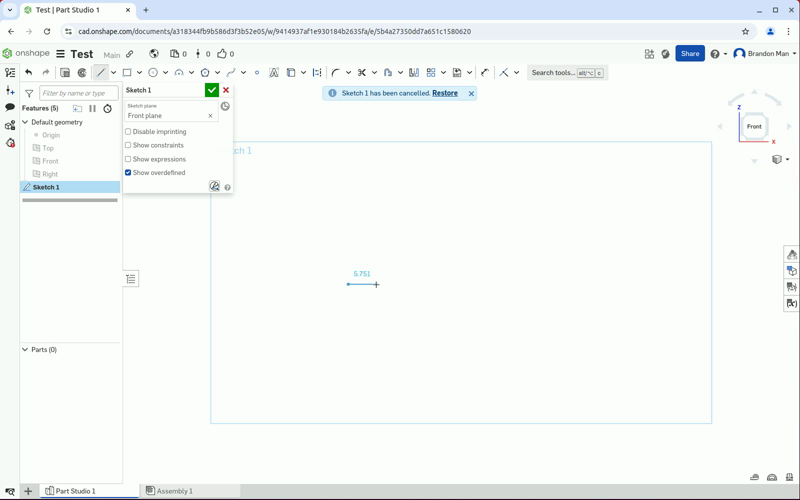
key_down(shift)
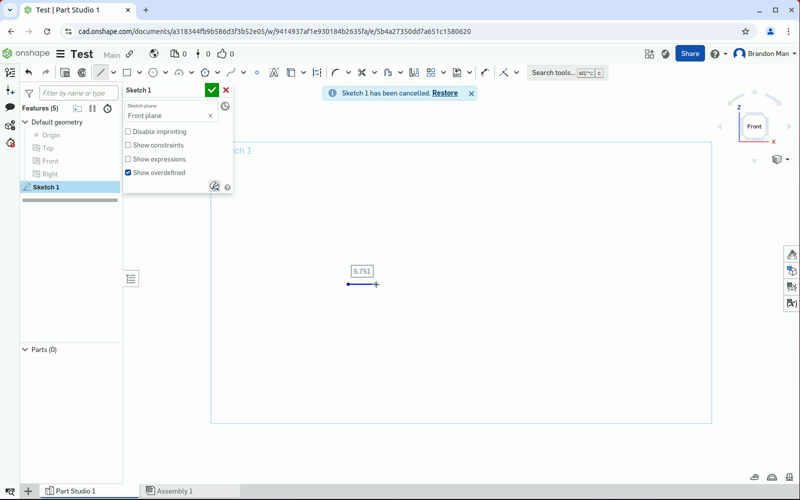
mouse_move(376, 199)
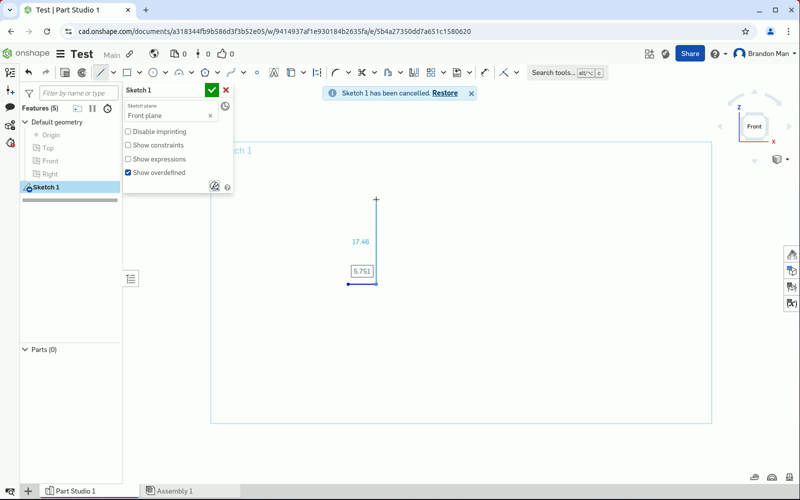
click(376, 199)
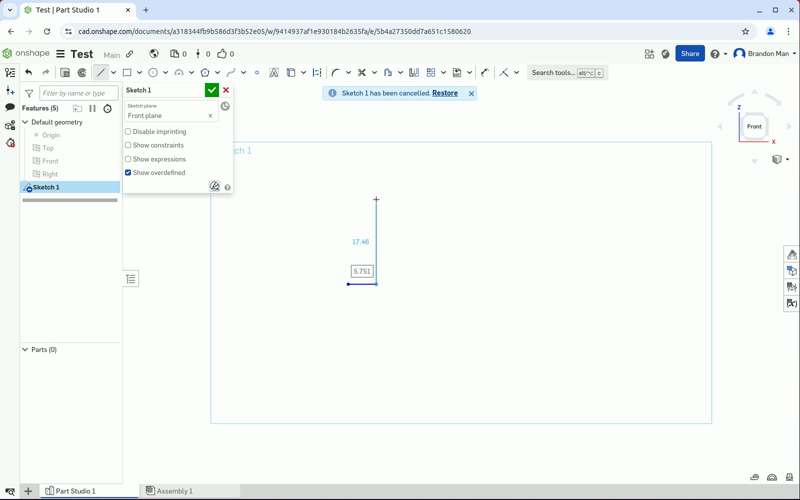
key_up(shift)
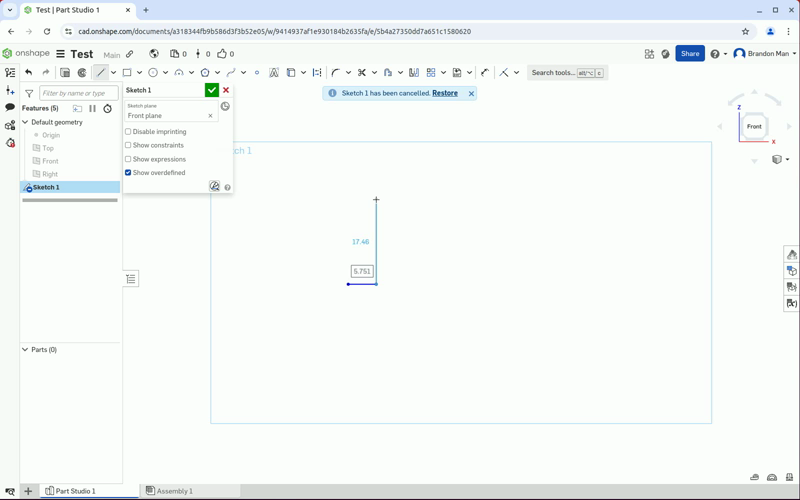
key_down(shift)
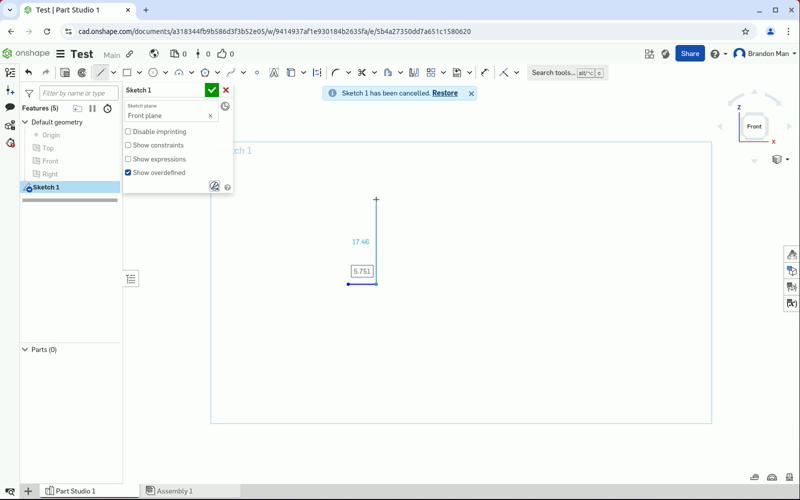
mouse_move(543, 199)
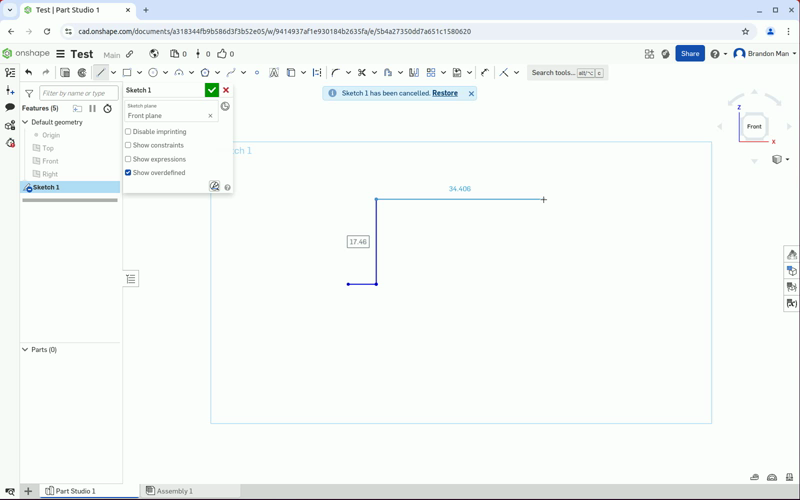
click(543, 199)
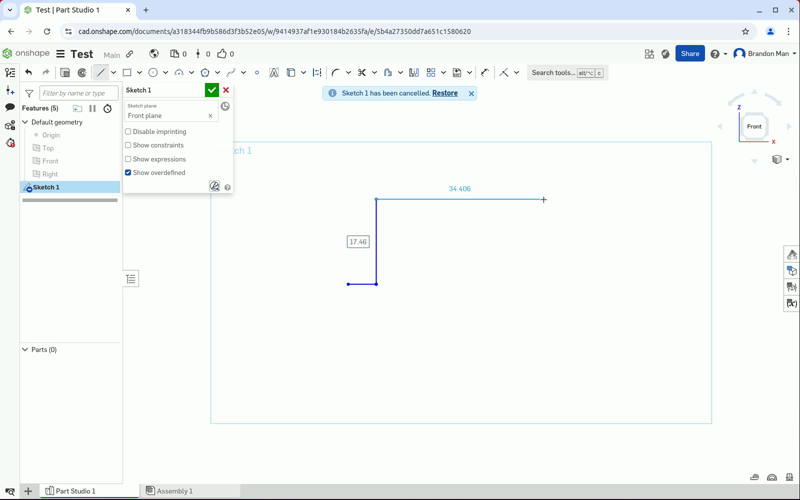
key_up(shift)
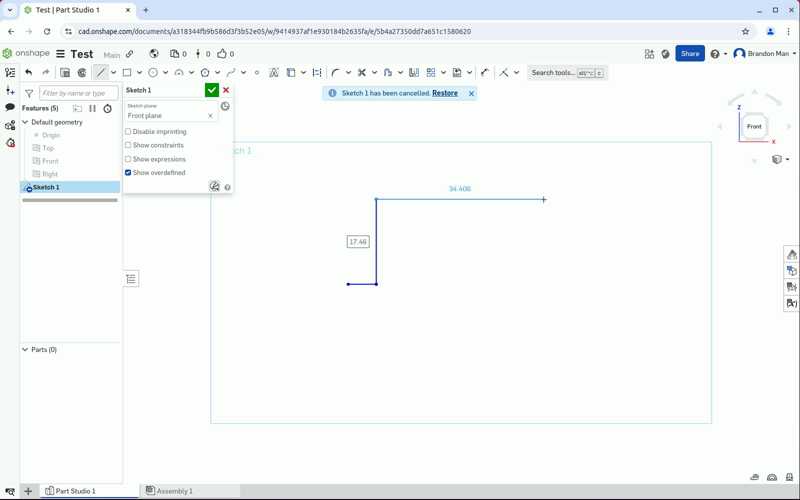
key_down(shift)
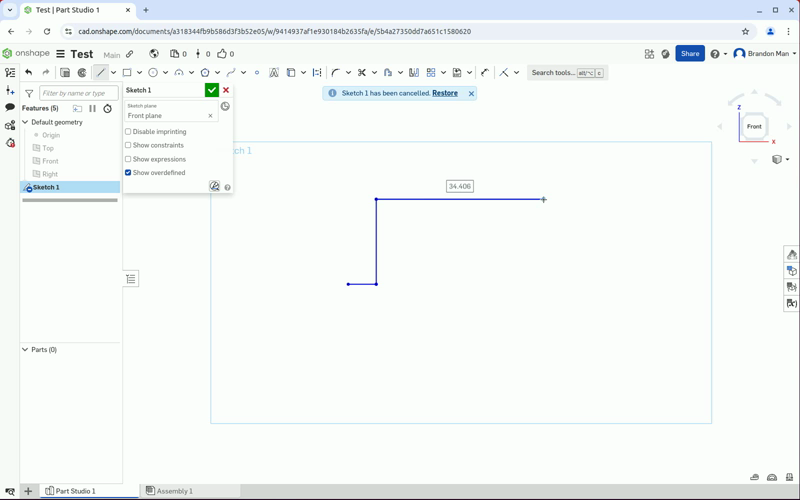
mouse_move(543, 284)
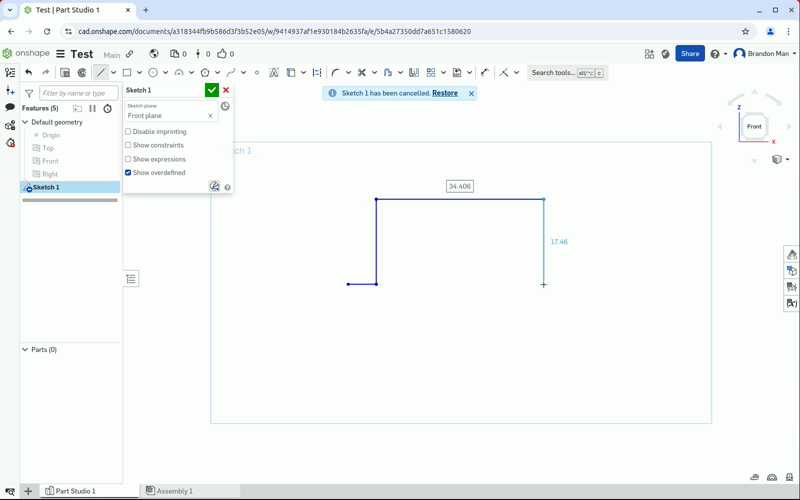
click(543, 284)
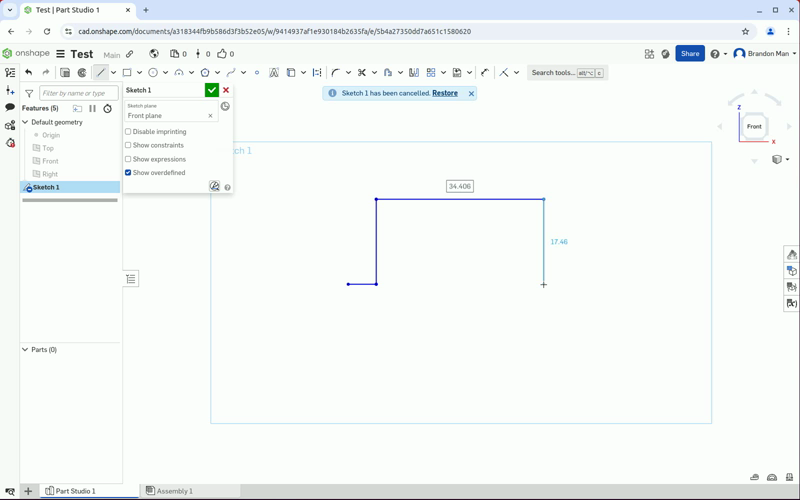
key_up(shift)
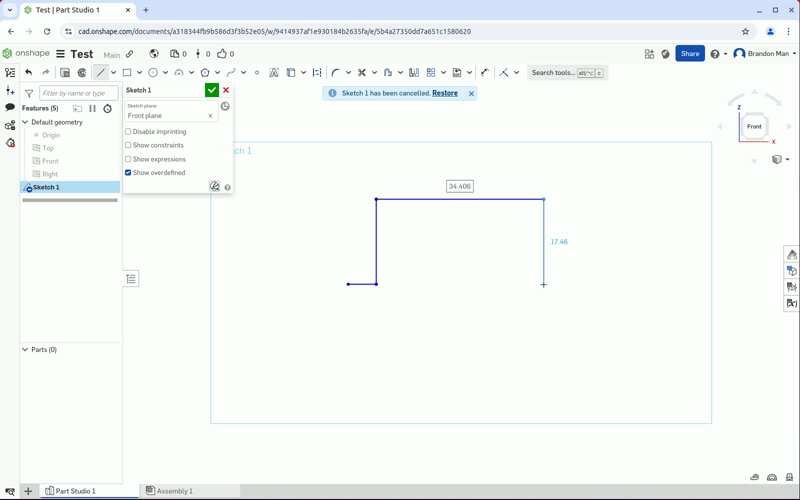
key_down(shift)
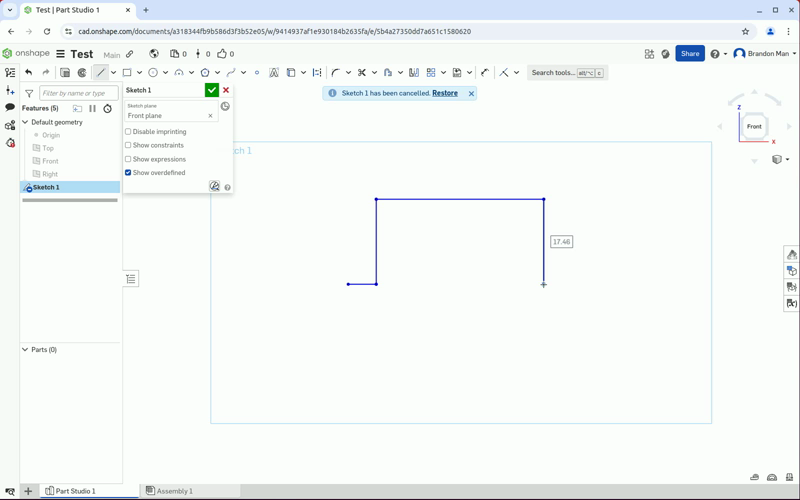
mouse_move(573, 284)
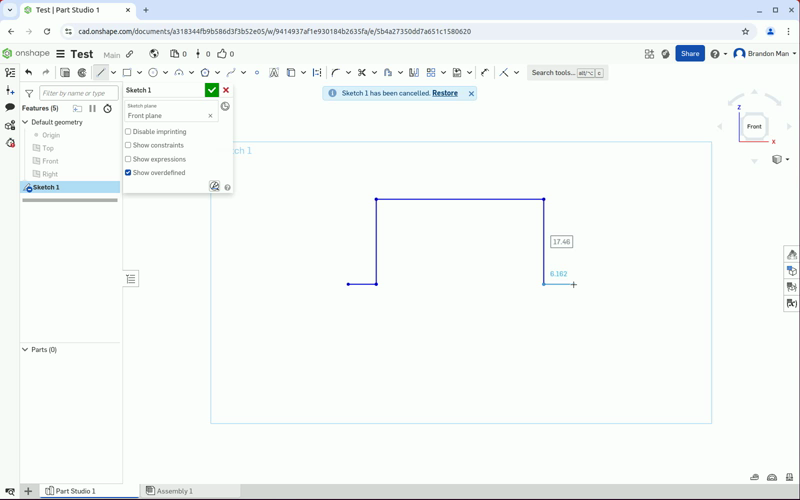
mouse_move(572, 284)
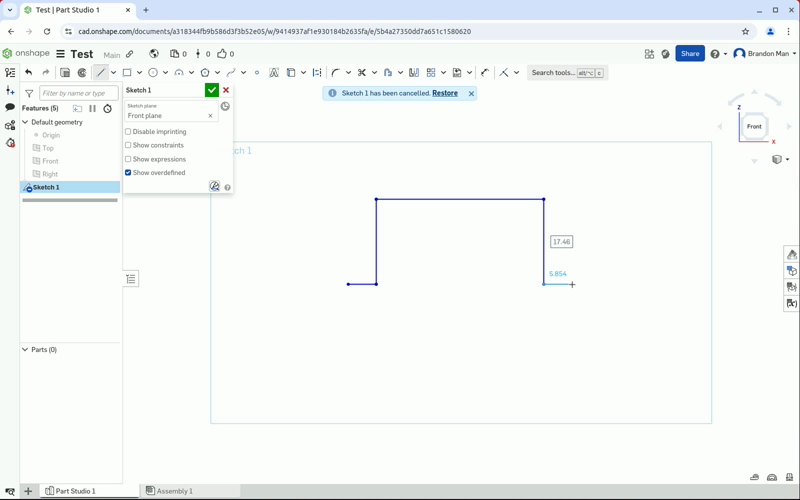
click(572, 284)
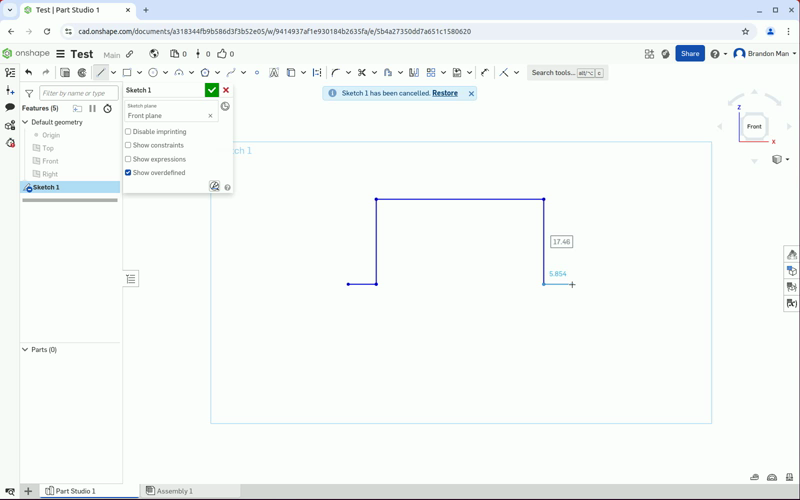
key_up(shift)
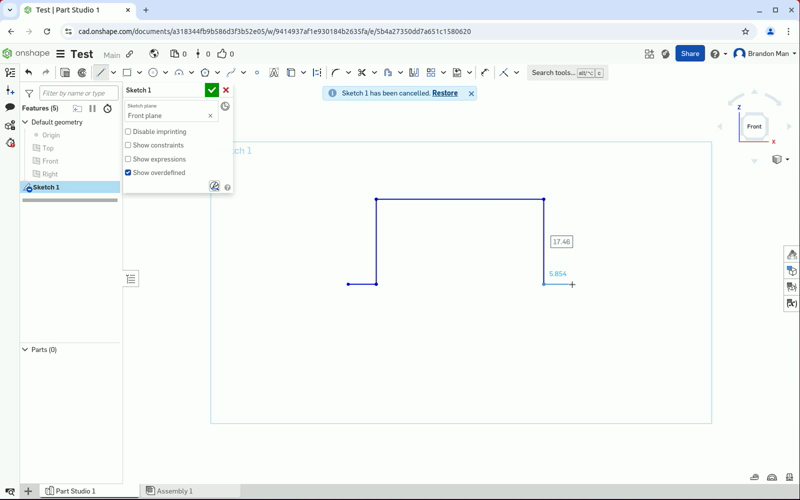
key_down(shift)
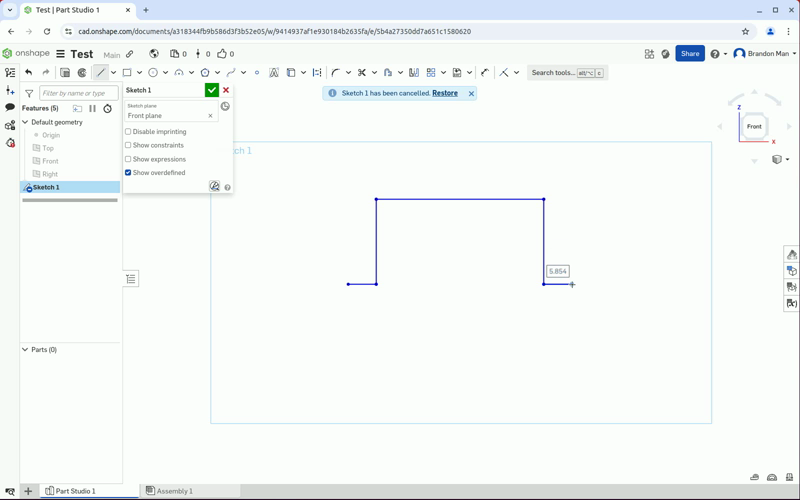
mouse_move(589, 284)
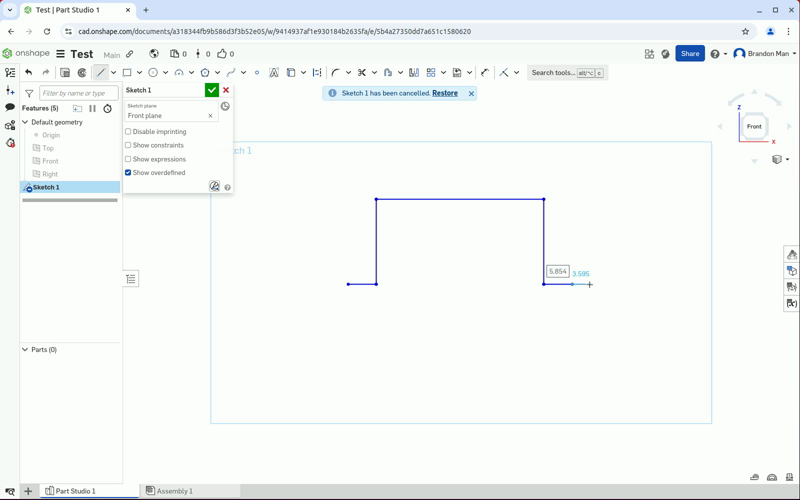
mouse_move(572, 281)
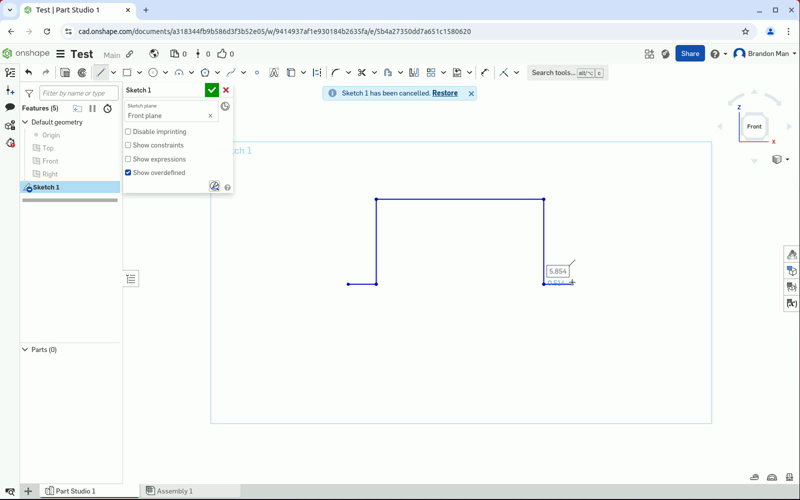
scroll(6)
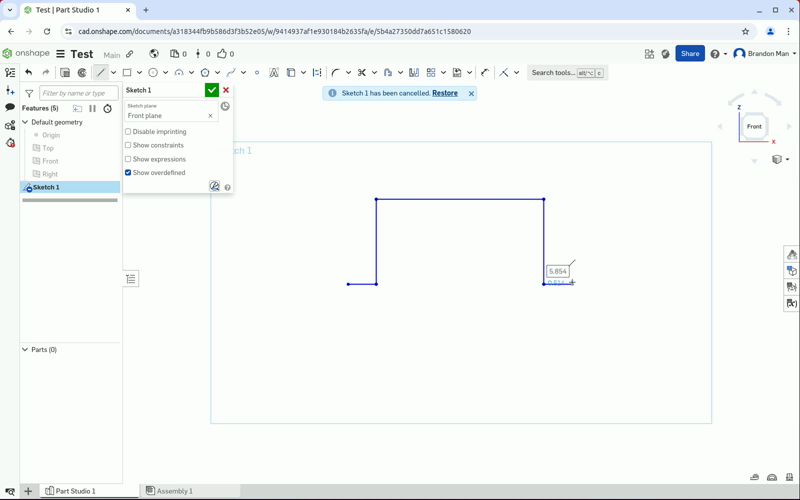
scroll(6)
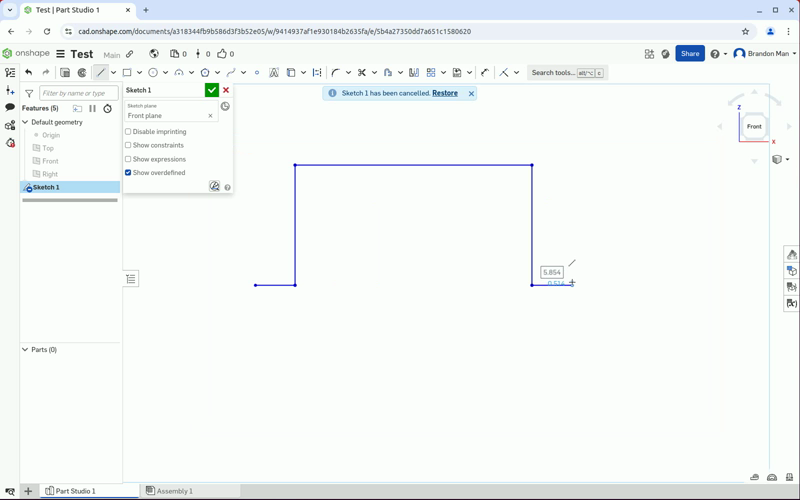
scroll(6)
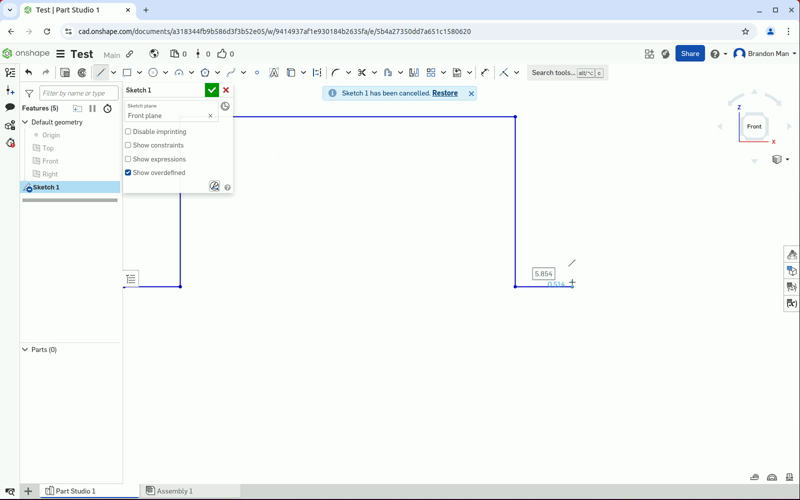
scroll(6)
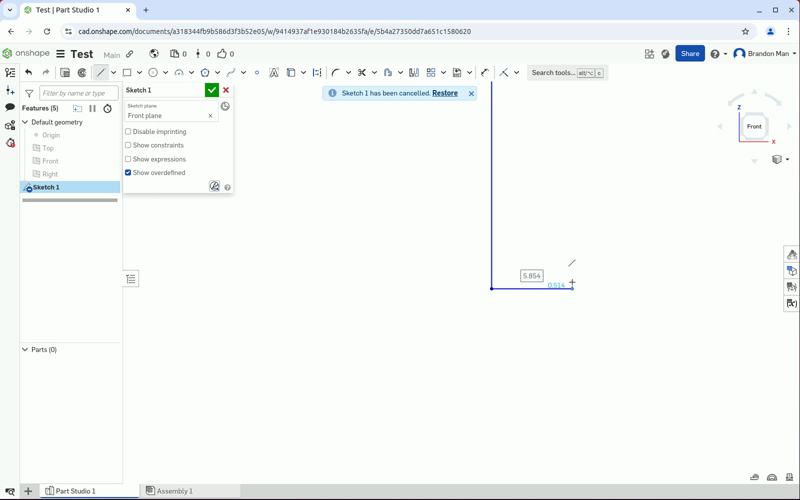
scroll(6)
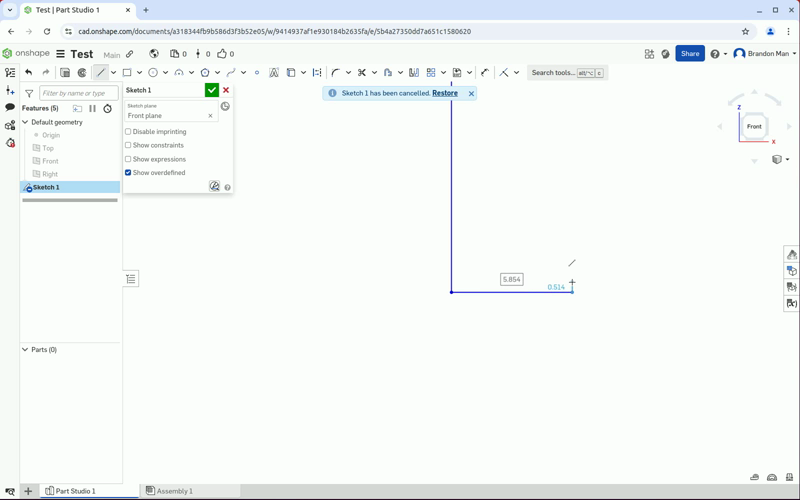
scroll(6)
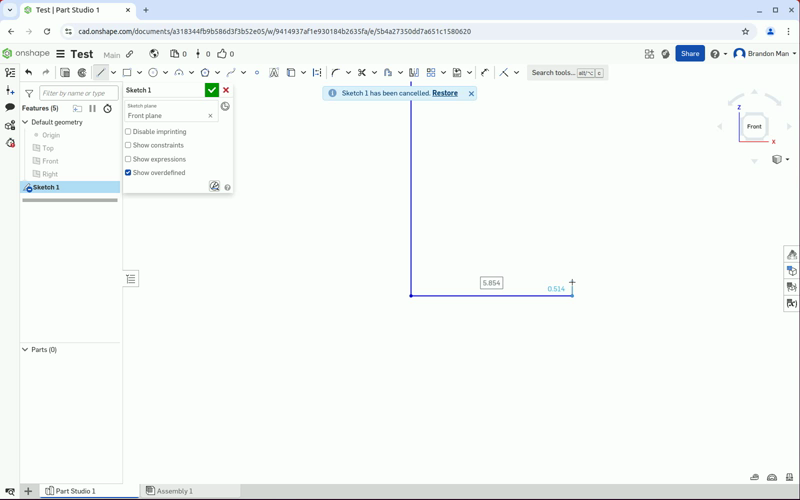
scroll(6)
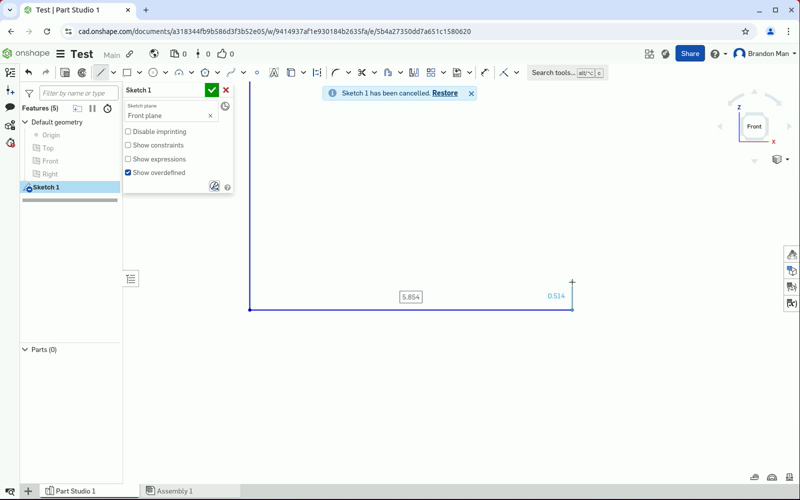
click(572, 281)
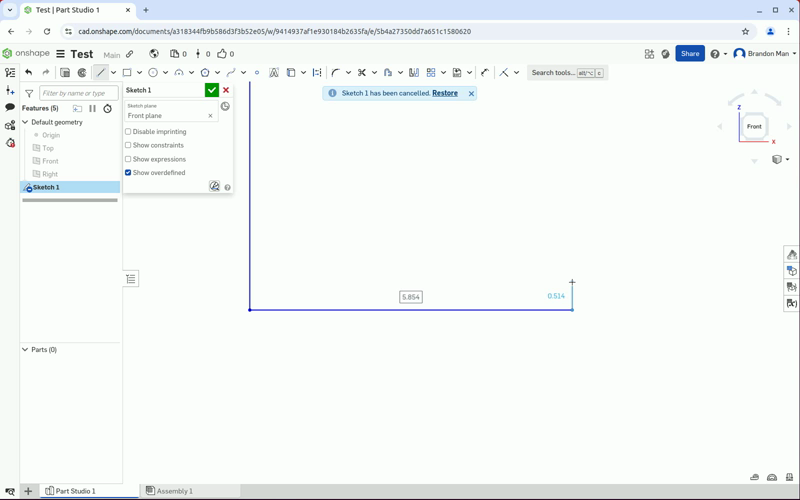
scroll(-6)
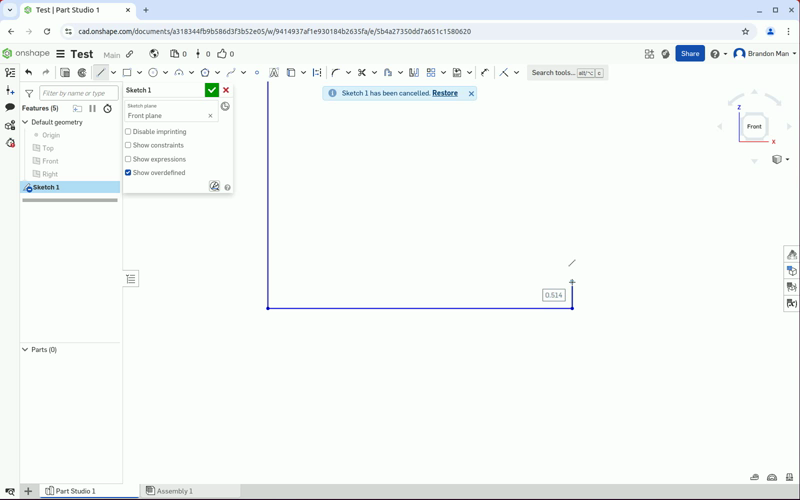
scroll(-6)
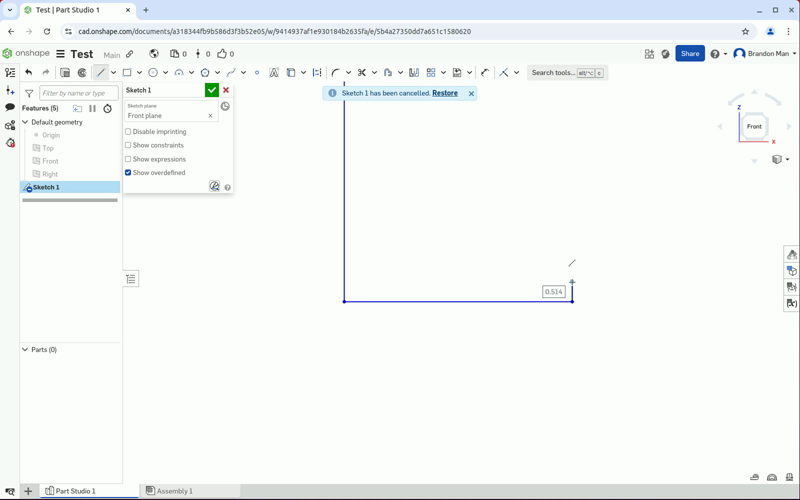
scroll(-6)
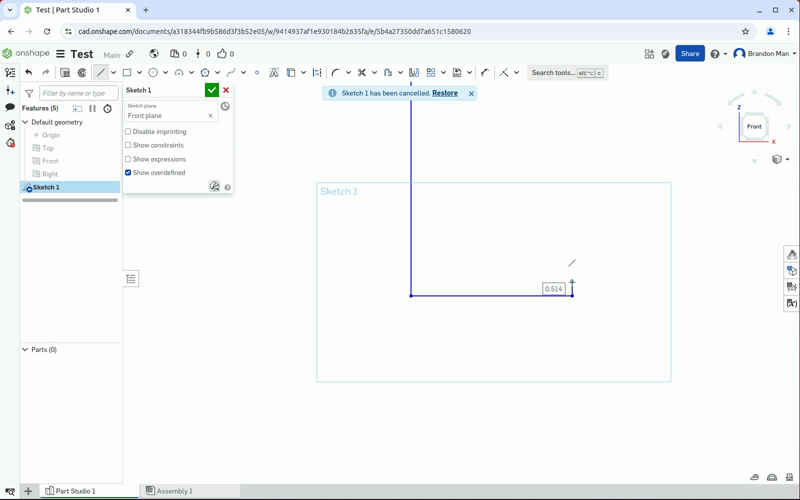
scroll(-6)
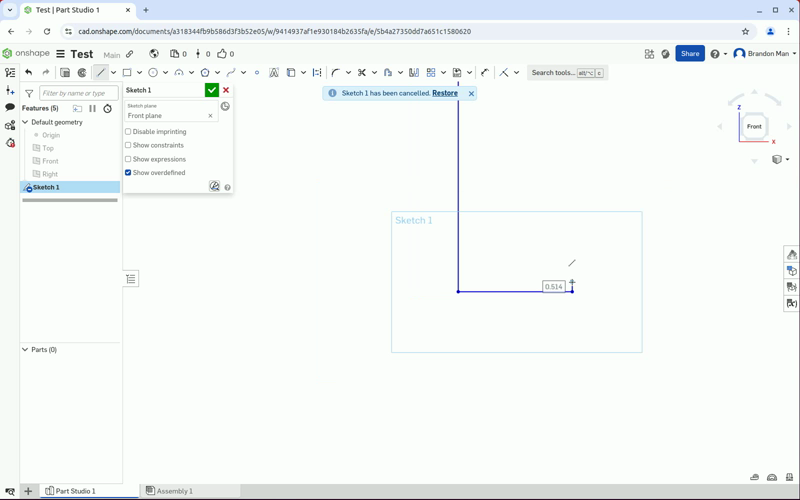
scroll(-6)
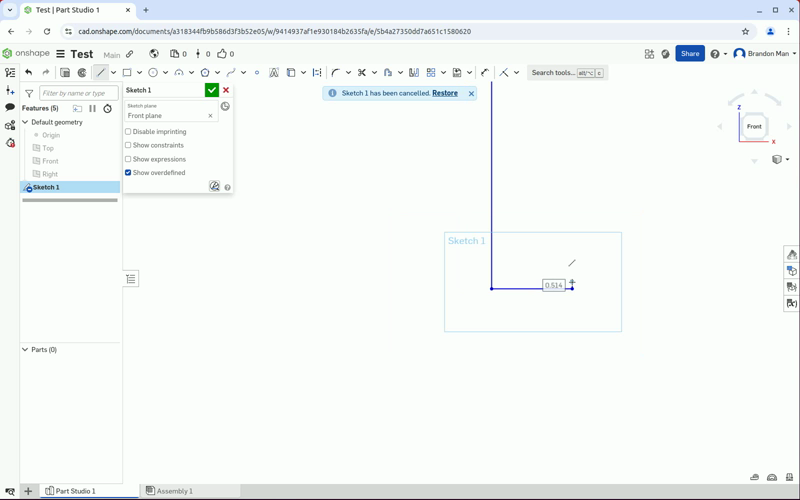
scroll(-6)
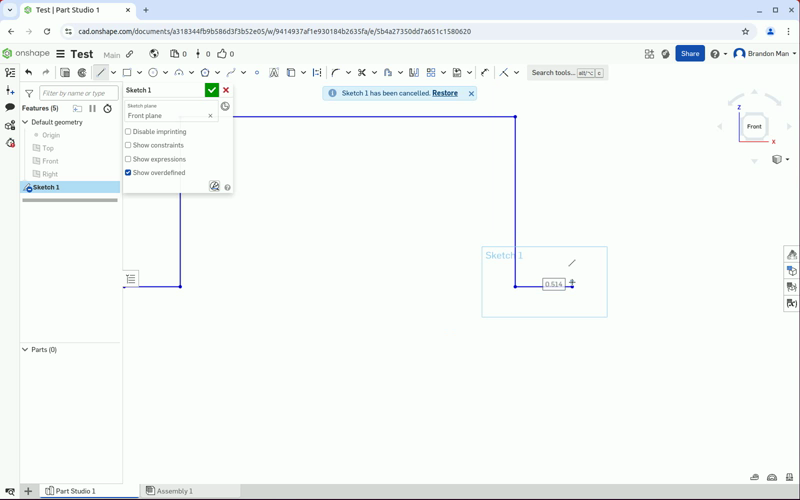
scroll(-6)
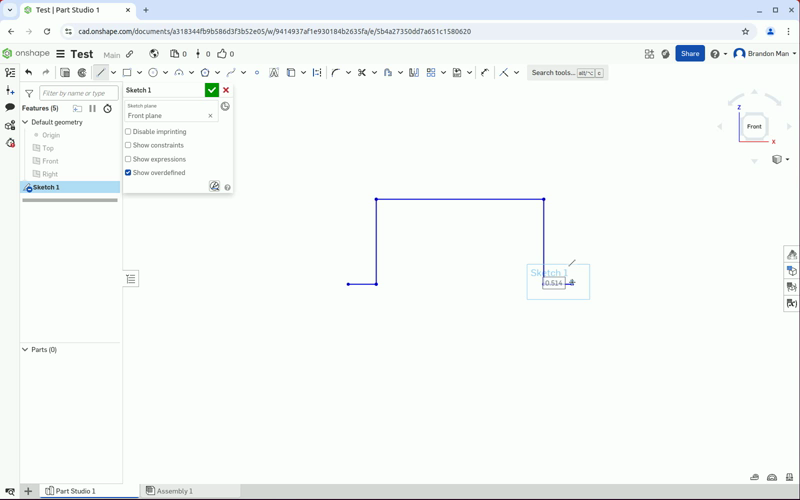
key_up(shift)
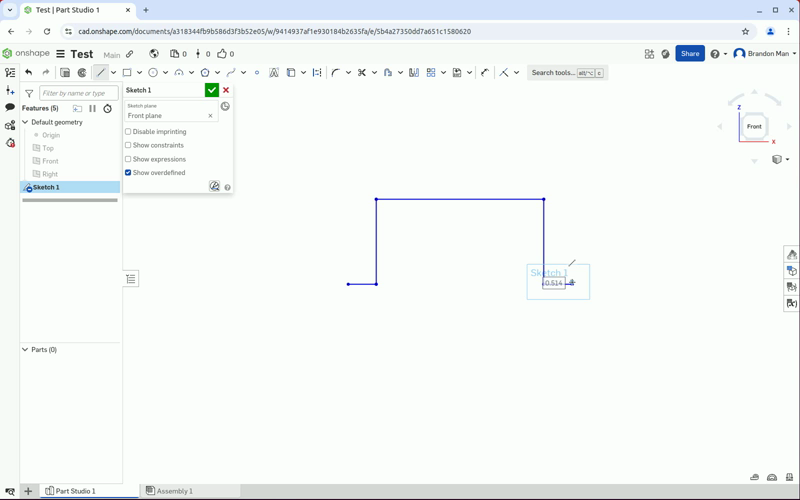
key_down(shift)
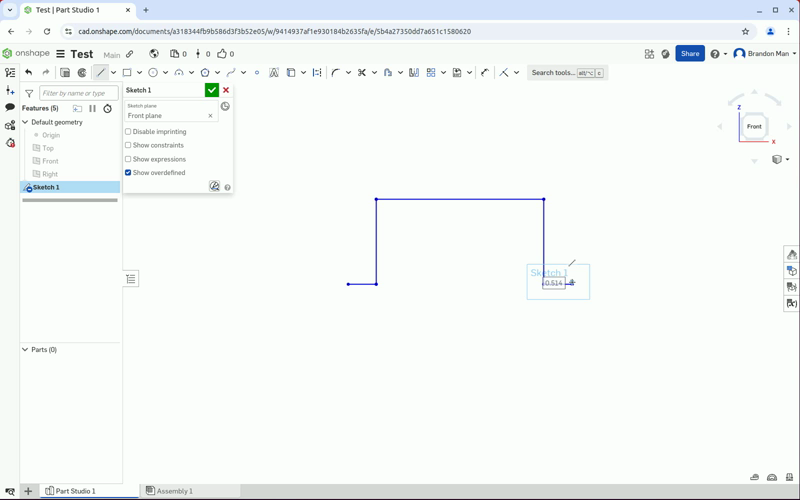
mouse_move(589, 281)
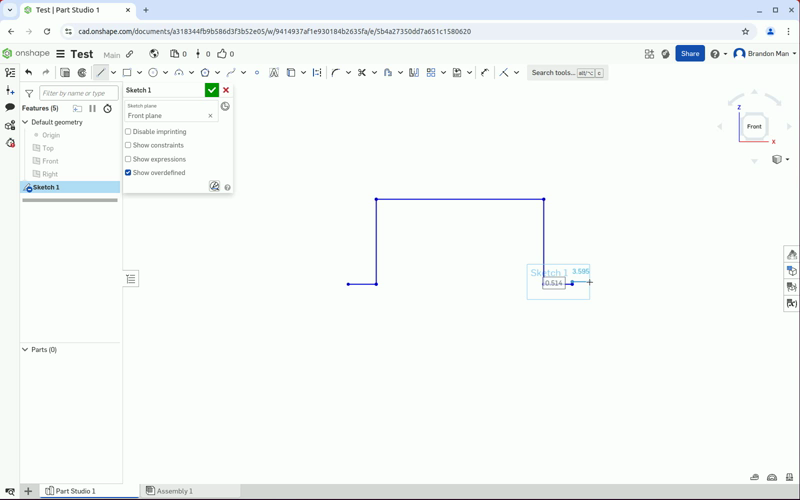
mouse_move(546, 281)
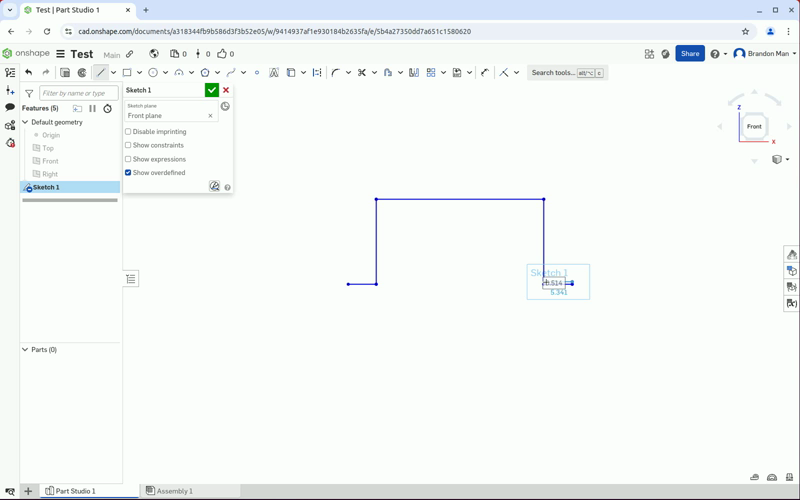
scroll(6)
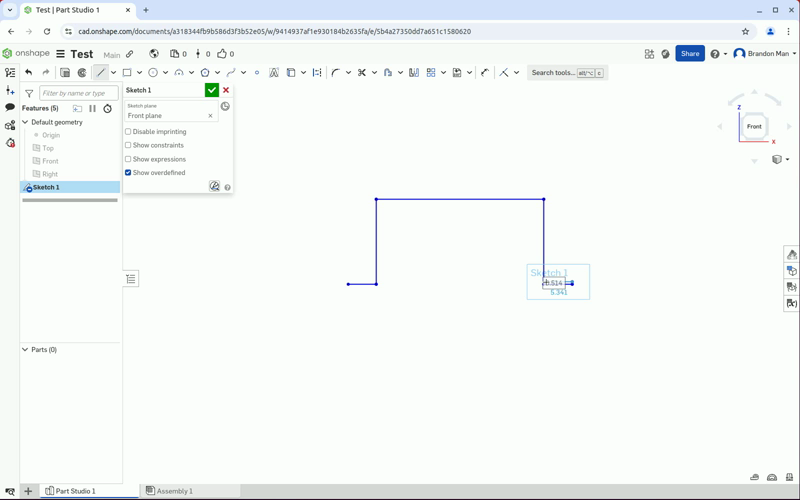
scroll(6)
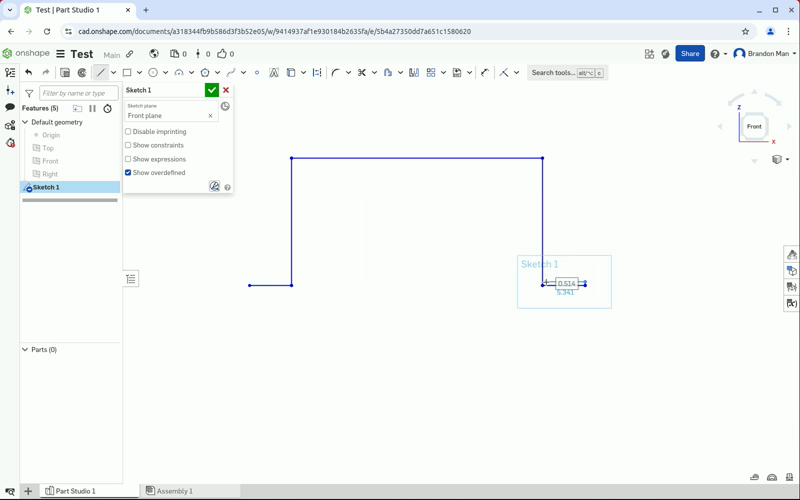
scroll(6)
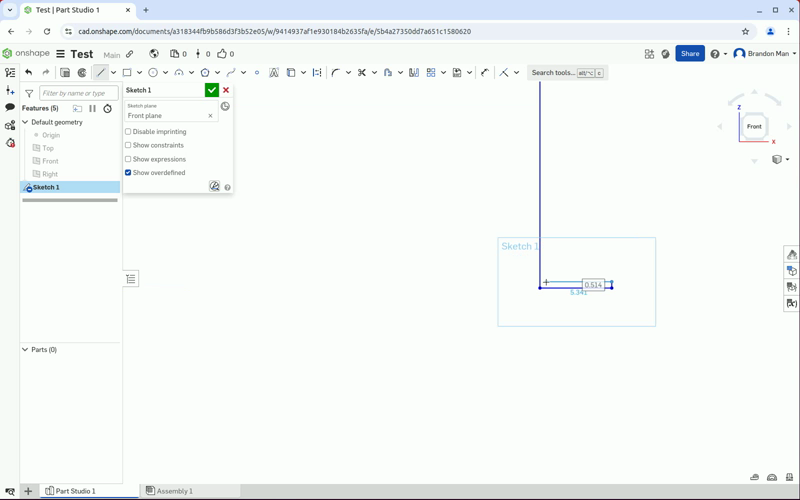
scroll(6)
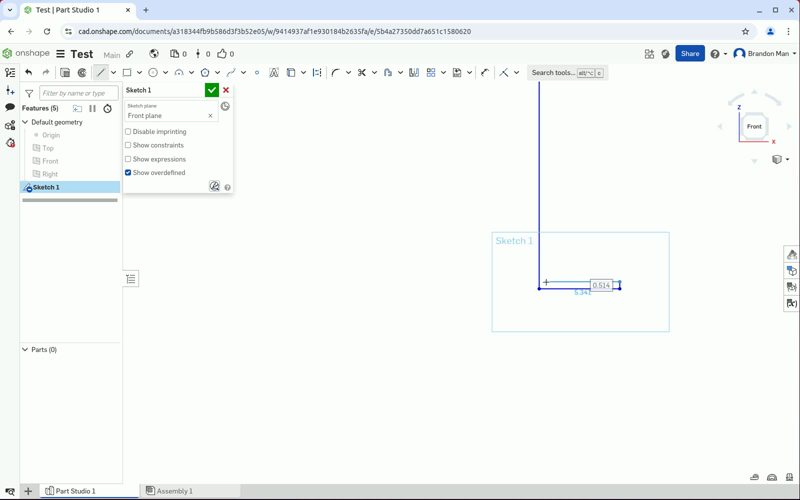
scroll(6)
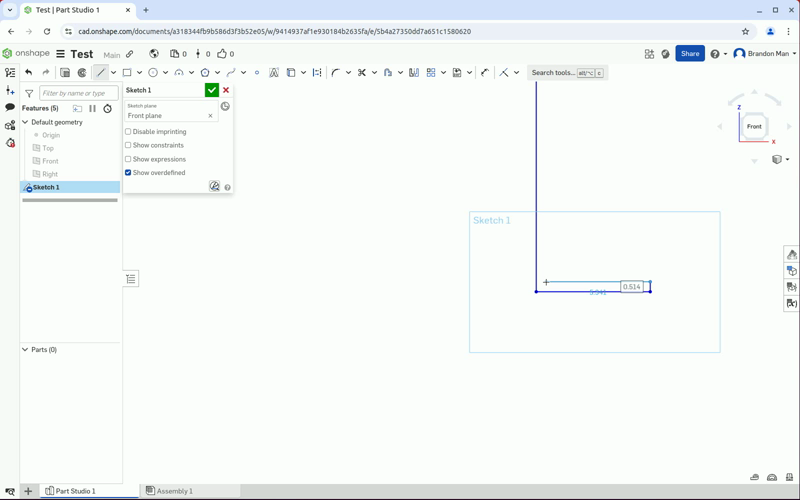
scroll(6)
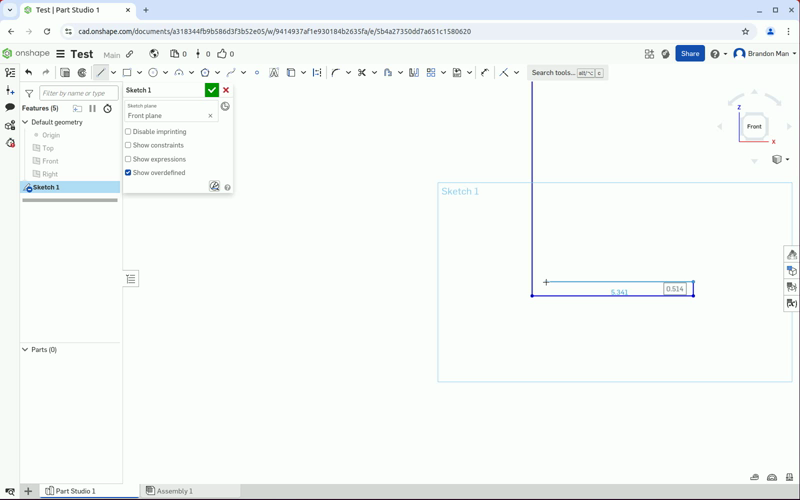
scroll(6)
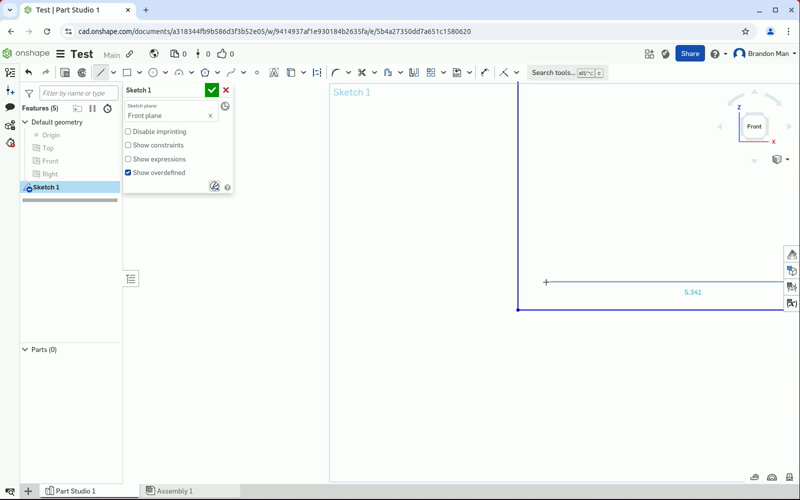
click(546, 281)
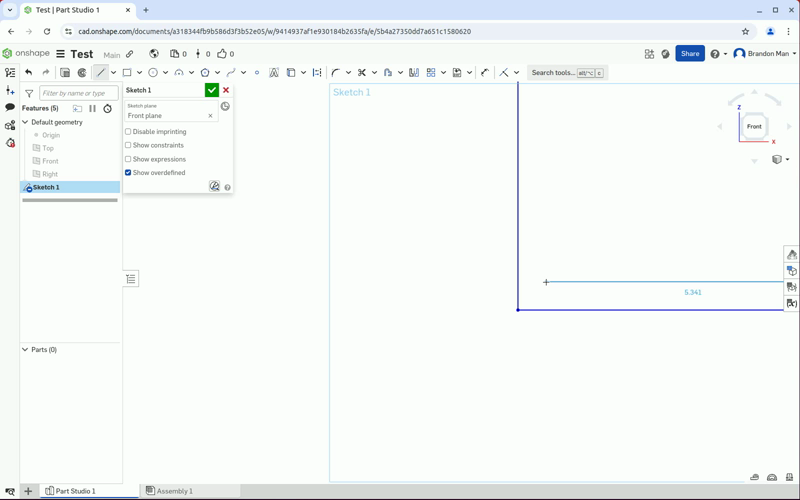
scroll(-6)
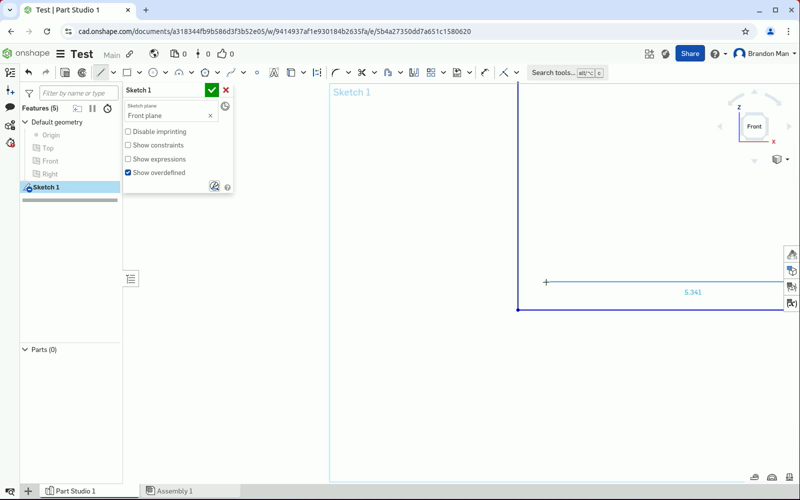
scroll(-6)
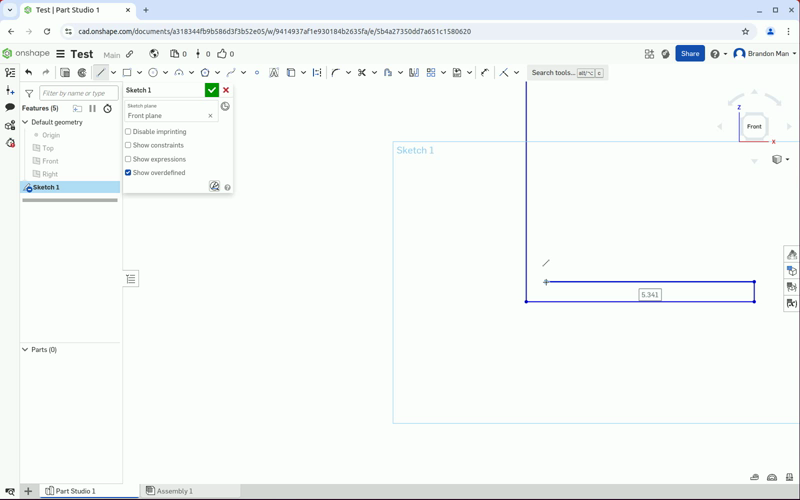
scroll(-6)
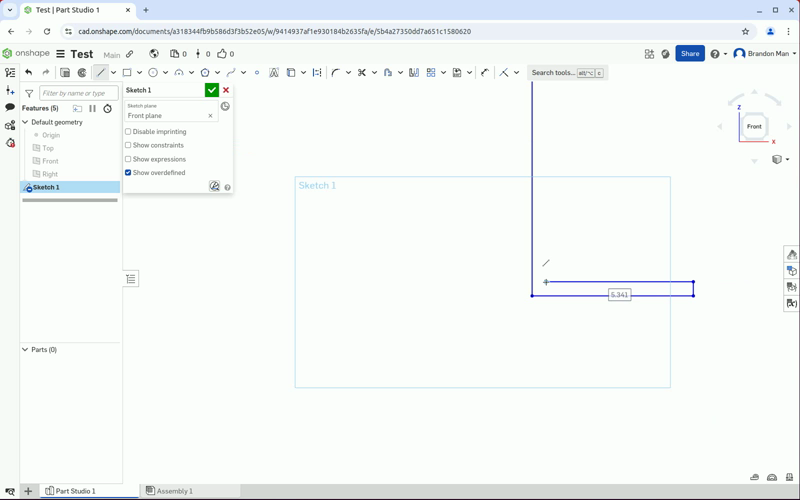
scroll(-6)
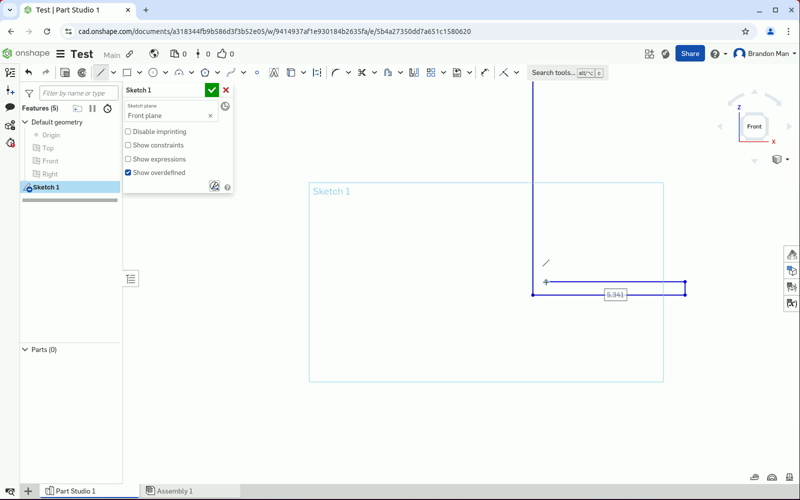
scroll(-6)
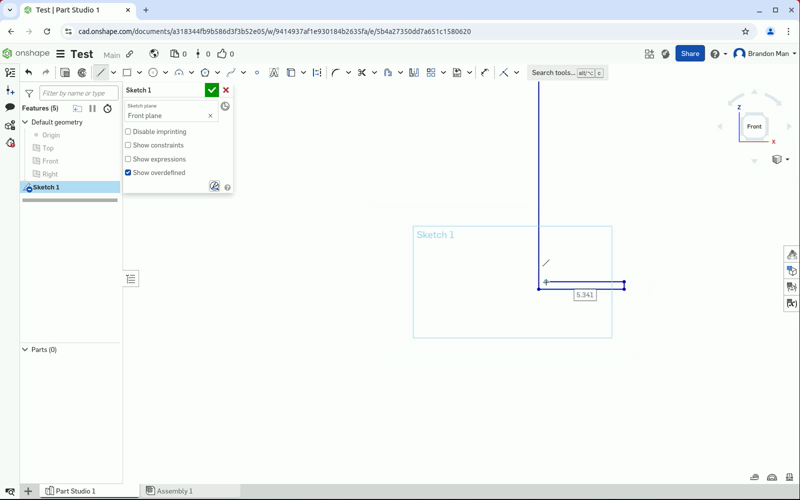
scroll(-6)
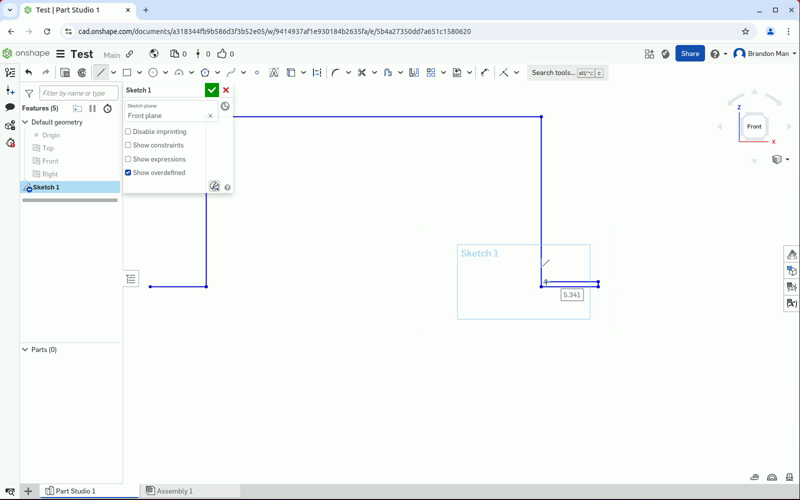
scroll(-6)
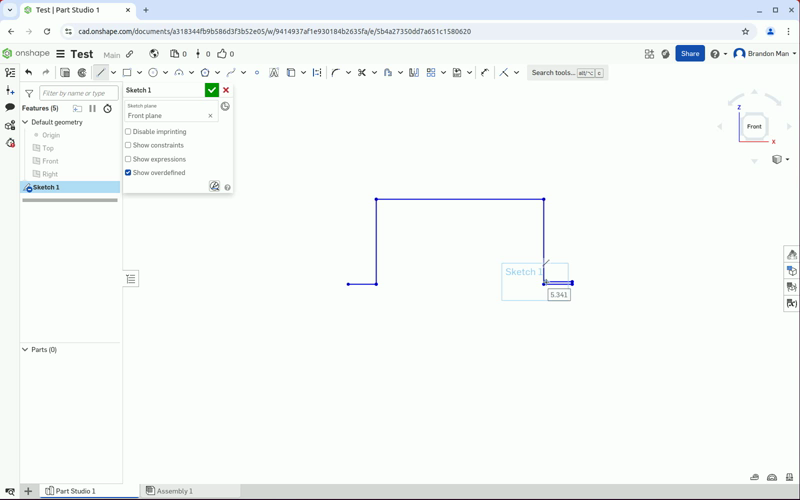
key_up(shift)
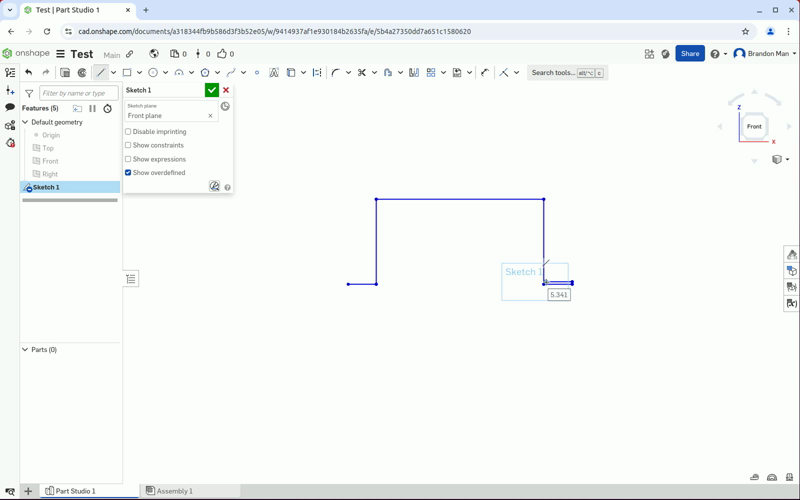
key_down(shift)
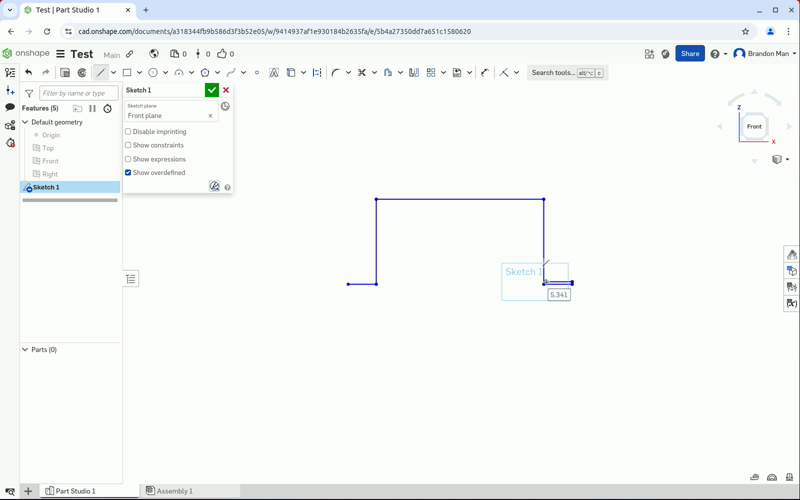
mouse_move(546, 196)
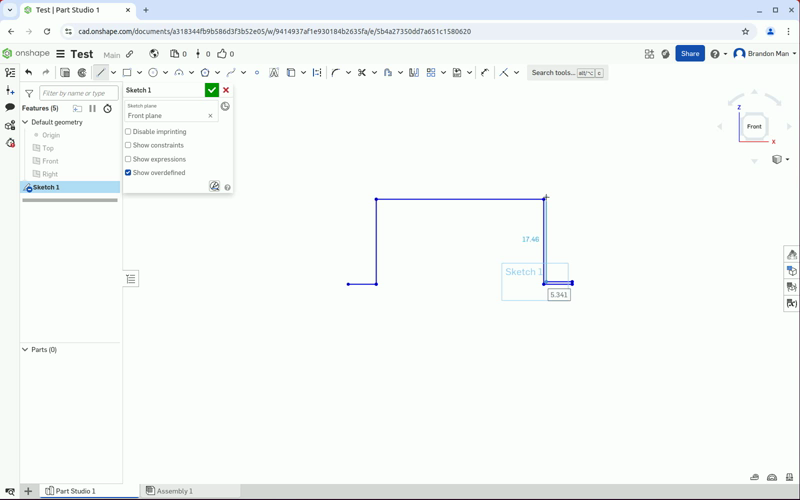
scroll(6)
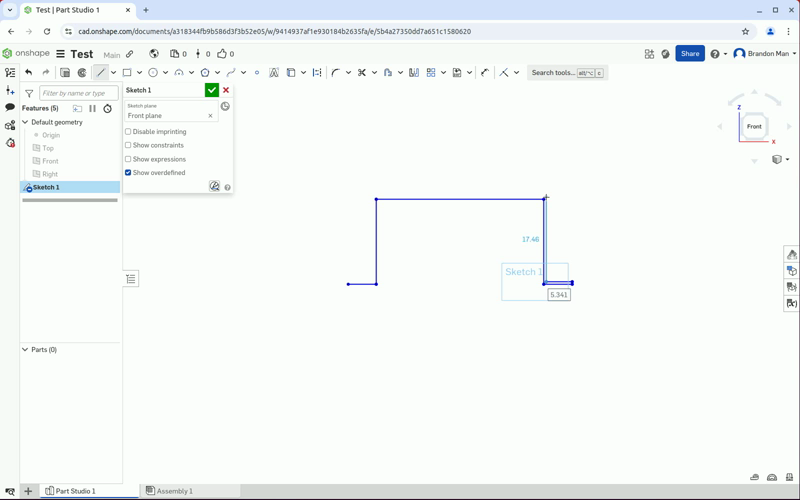
scroll(6)
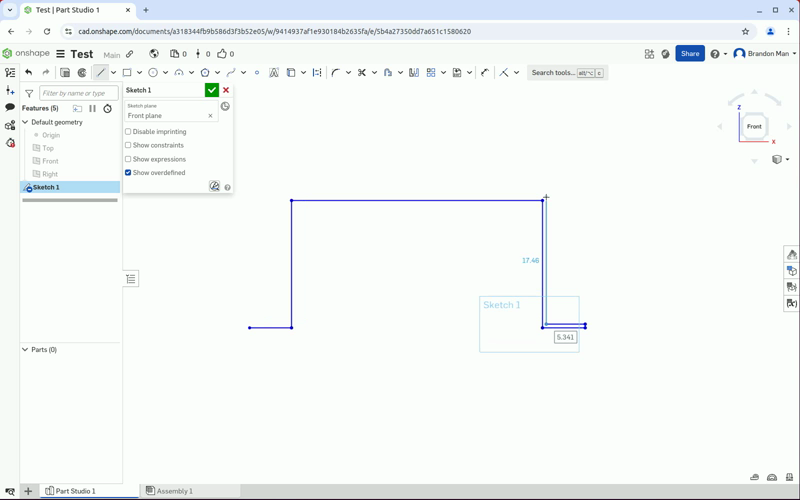
scroll(6)
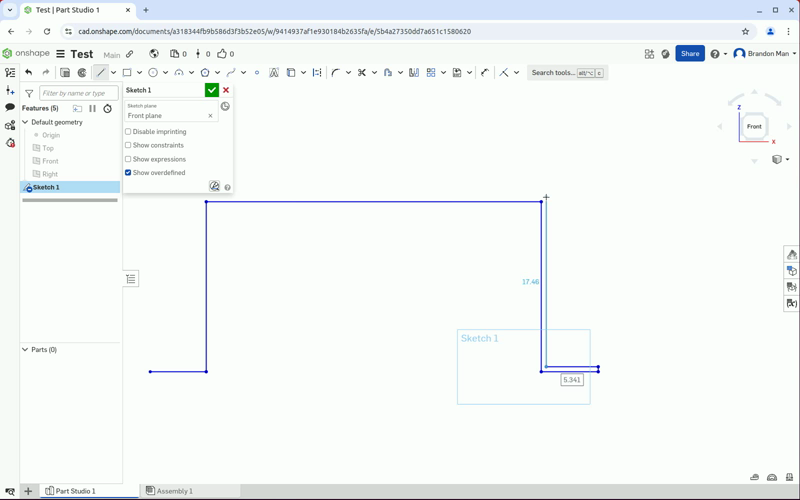
scroll(6)
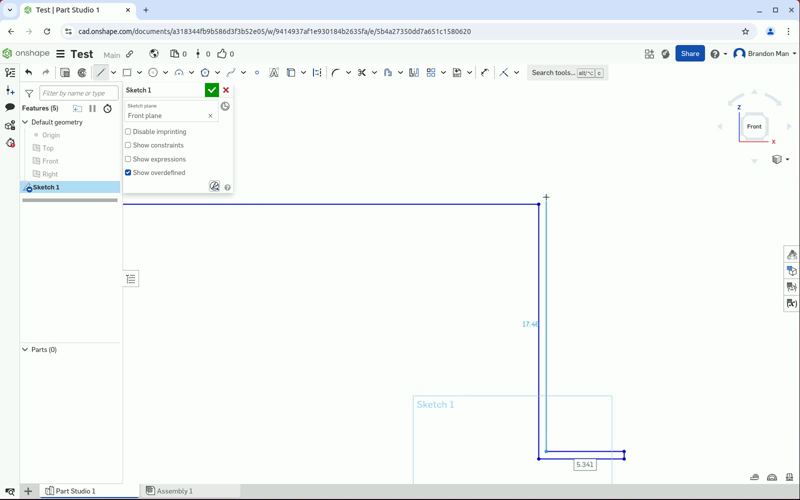
scroll(6)
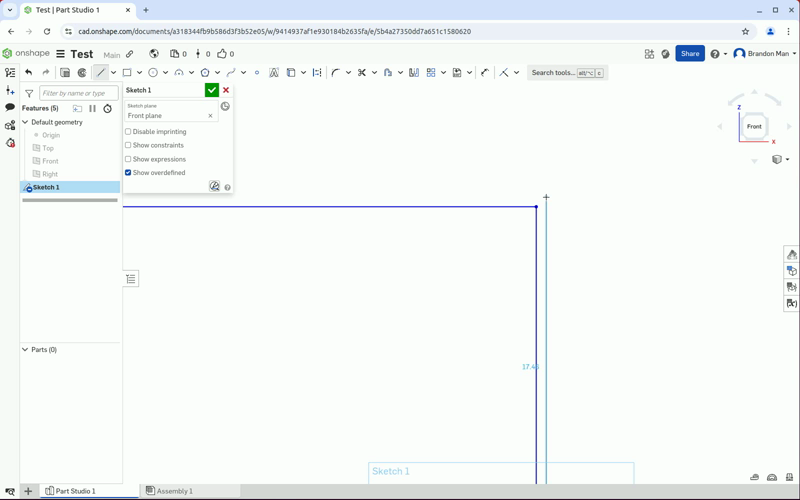
scroll(6)
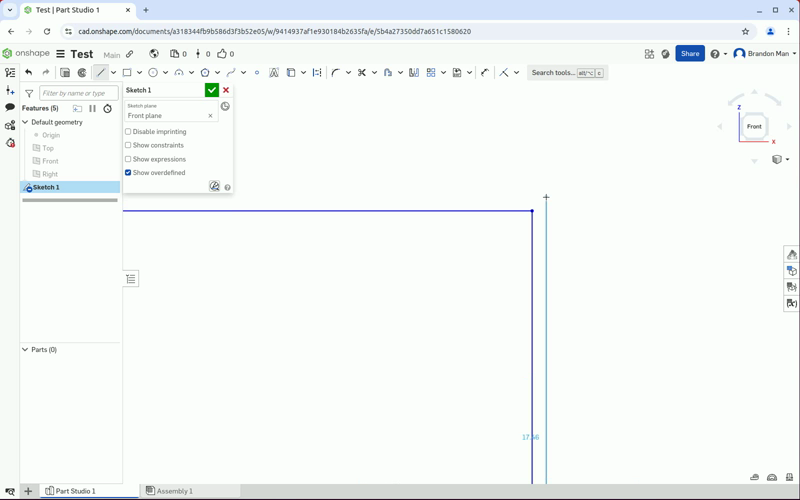
scroll(6)
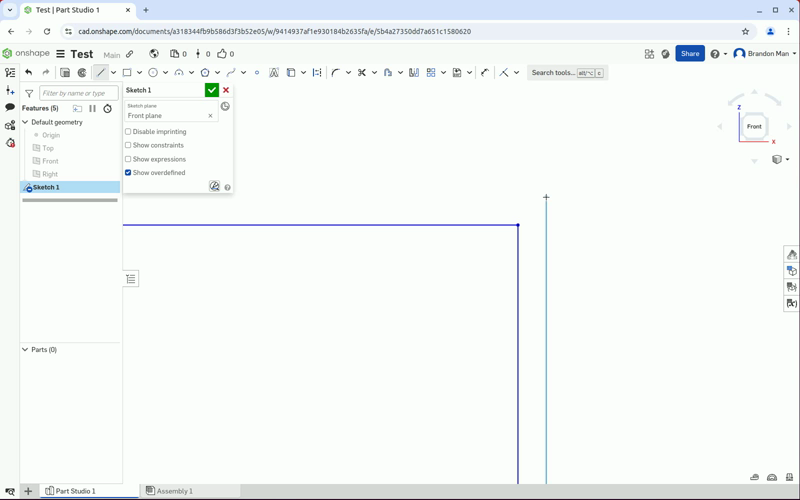
click(546, 196)
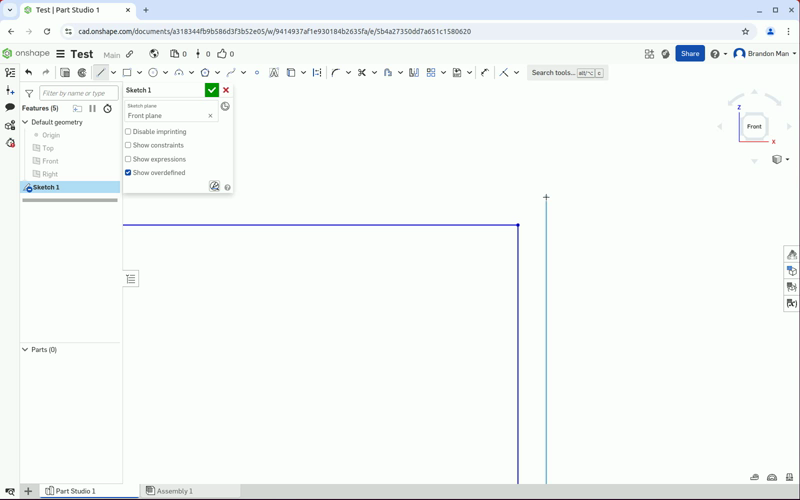
scroll(-6)
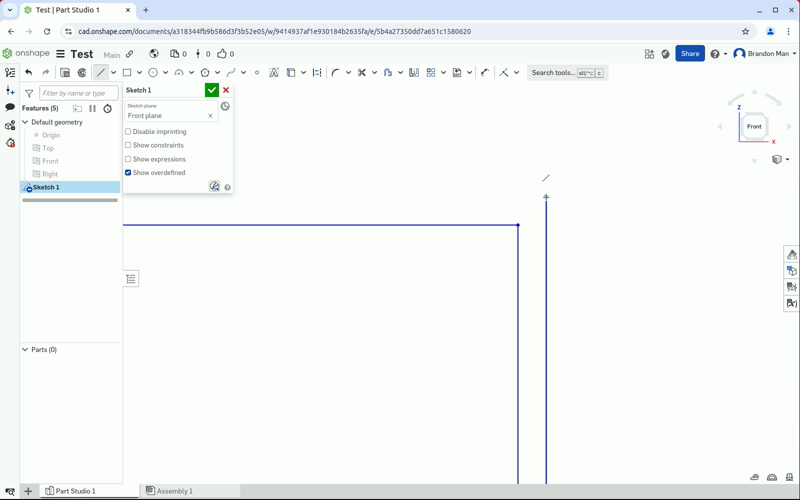
scroll(-6)
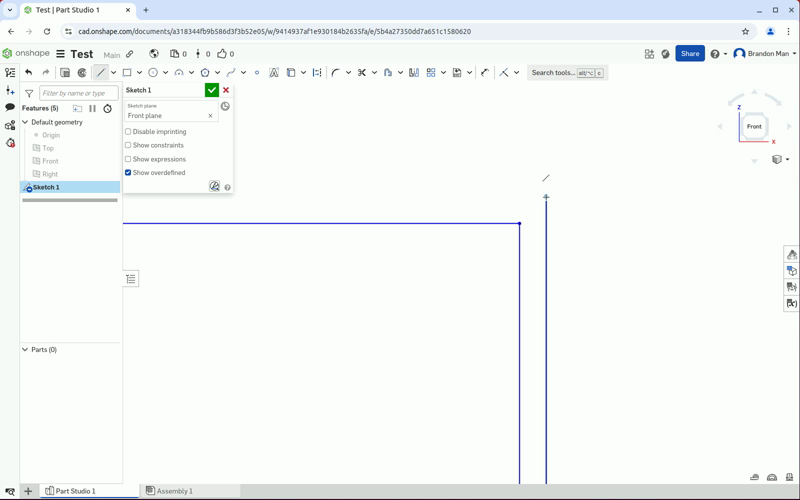
scroll(-6)
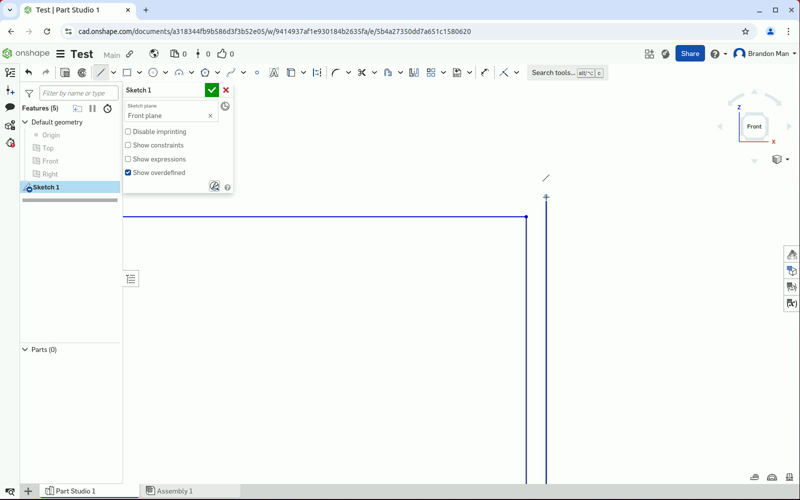
scroll(-6)
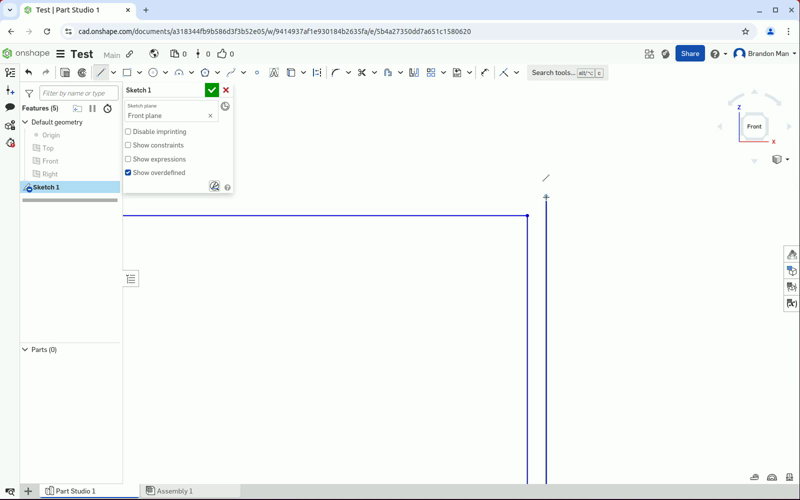
scroll(-6)
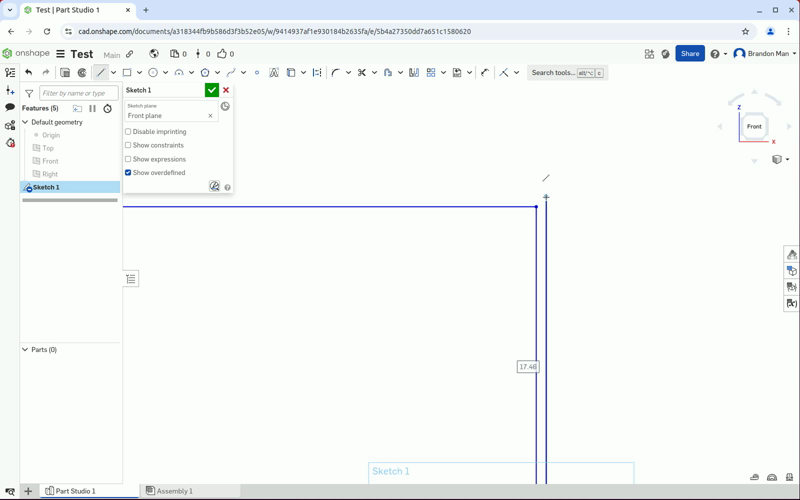
scroll(-6)
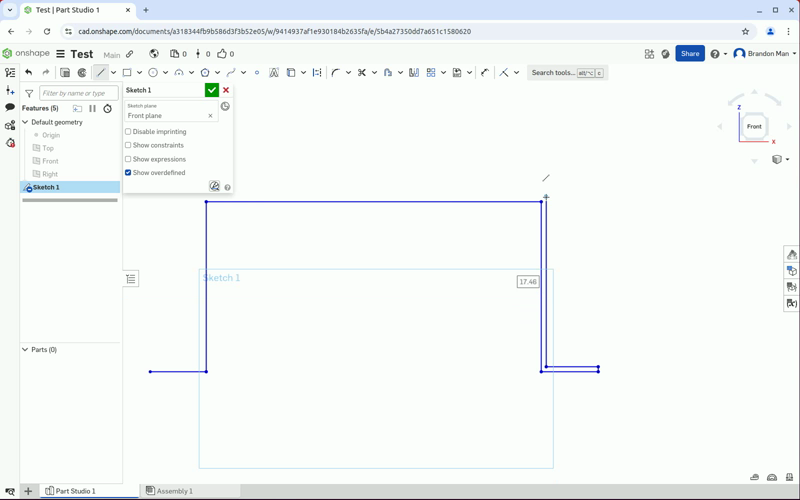
scroll(-6)
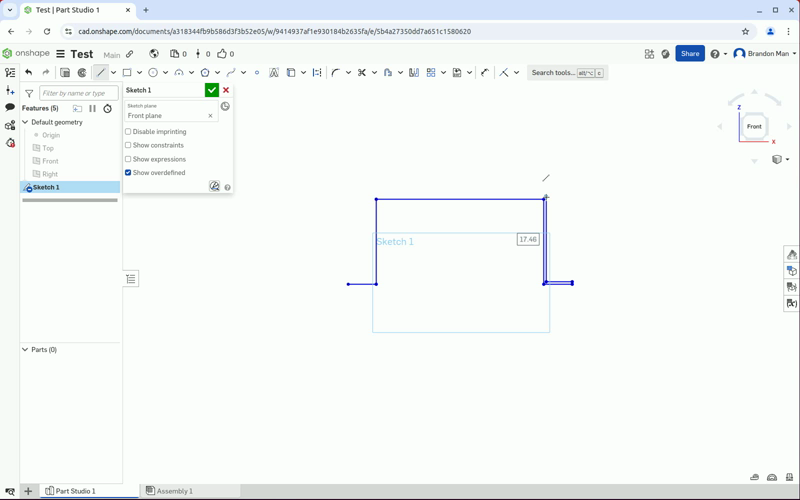
key_up(shift)
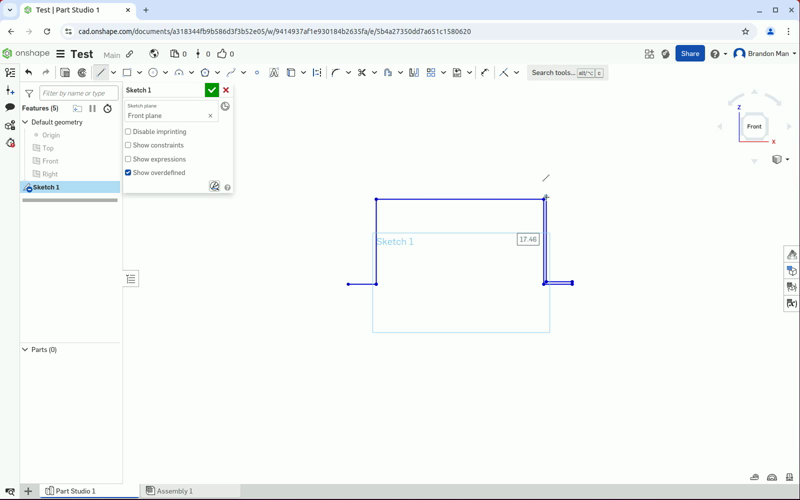
key_down(shift)
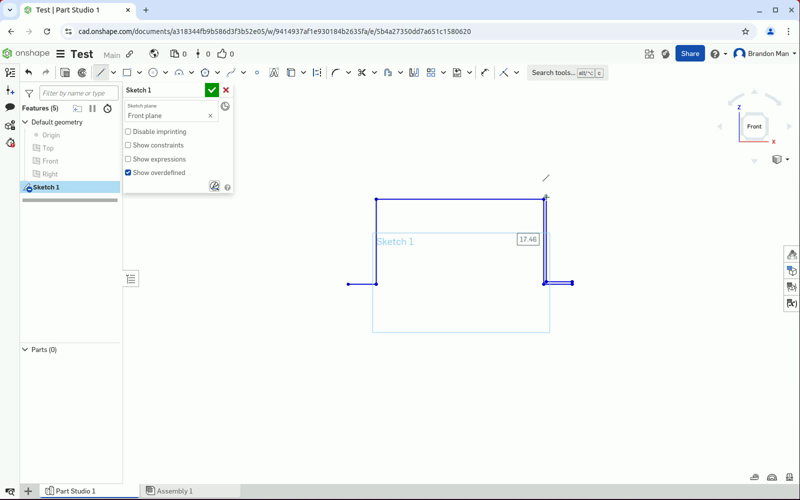
mouse_move(374, 196)
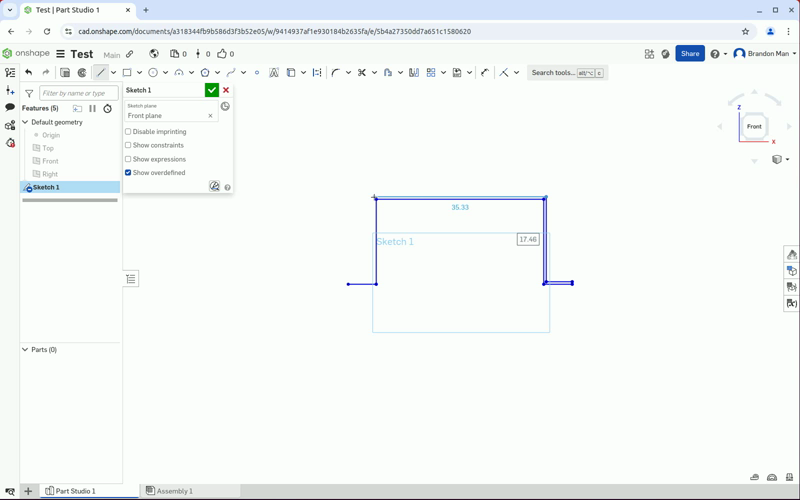
scroll(6)
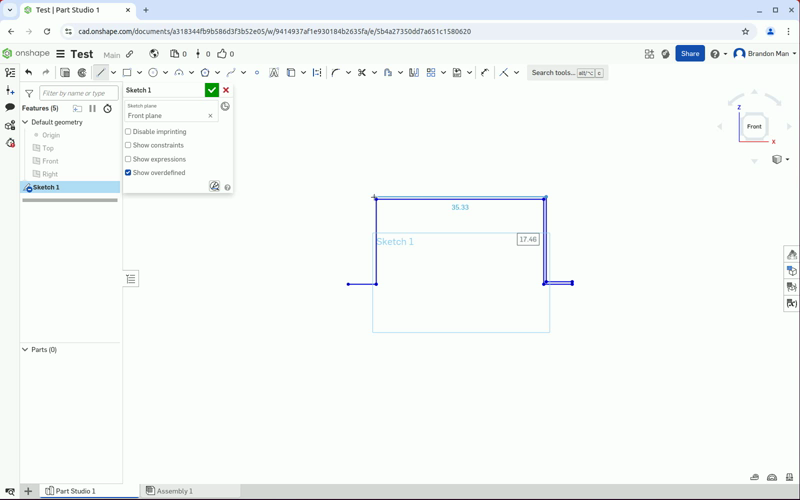
scroll(6)
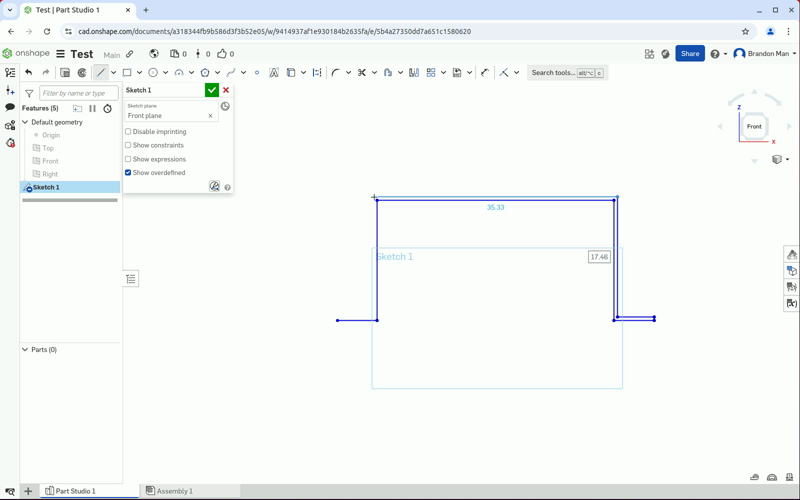
scroll(6)
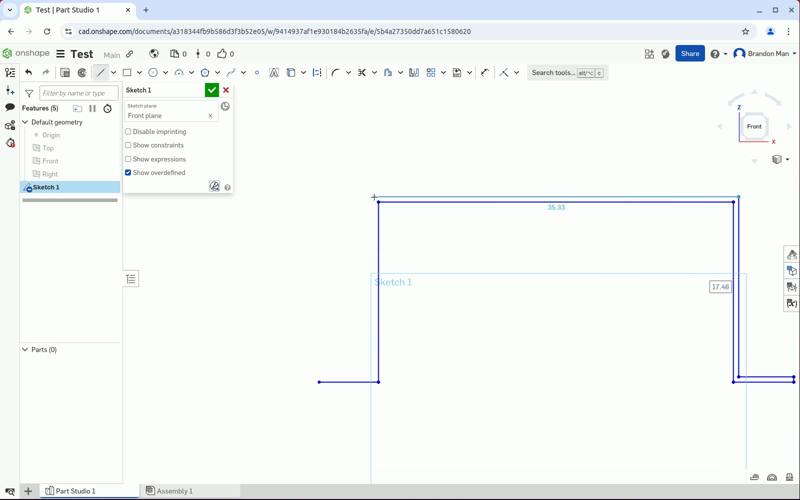
scroll(6)
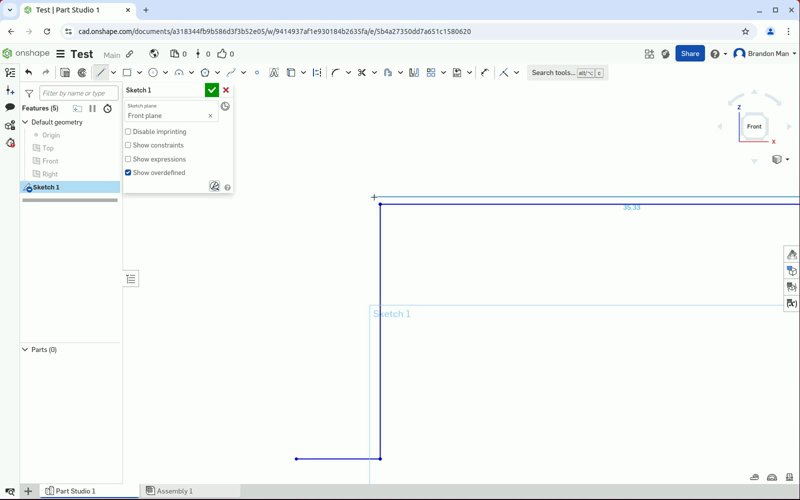
scroll(6)
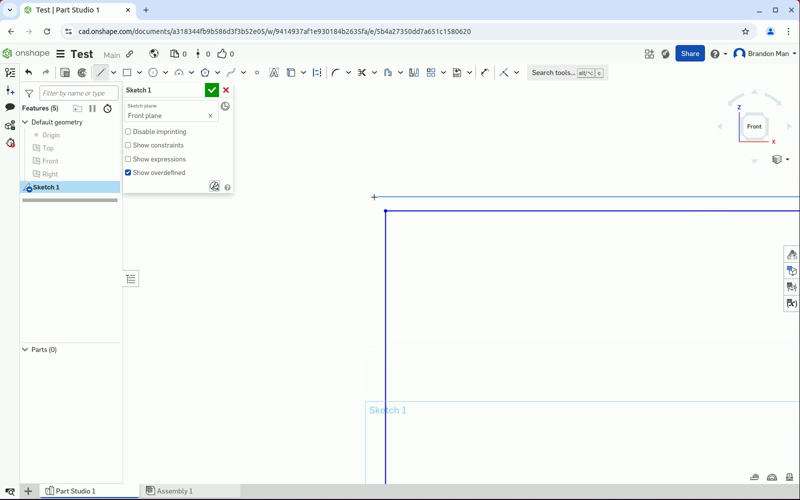
scroll(6)
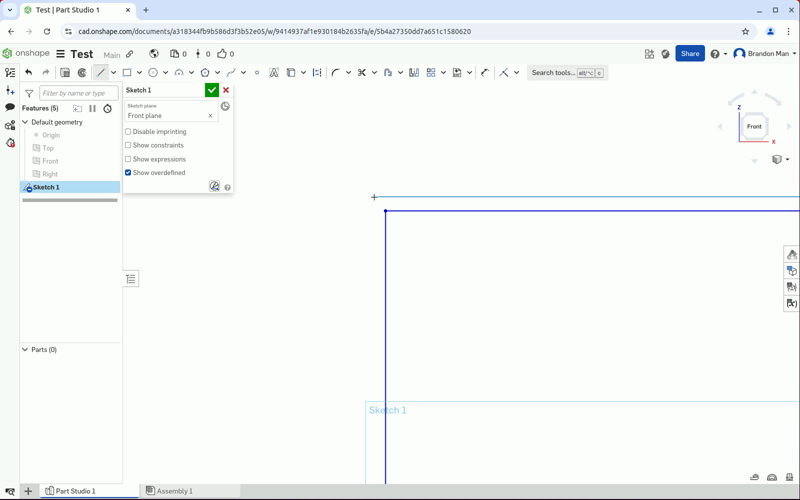
scroll(6)
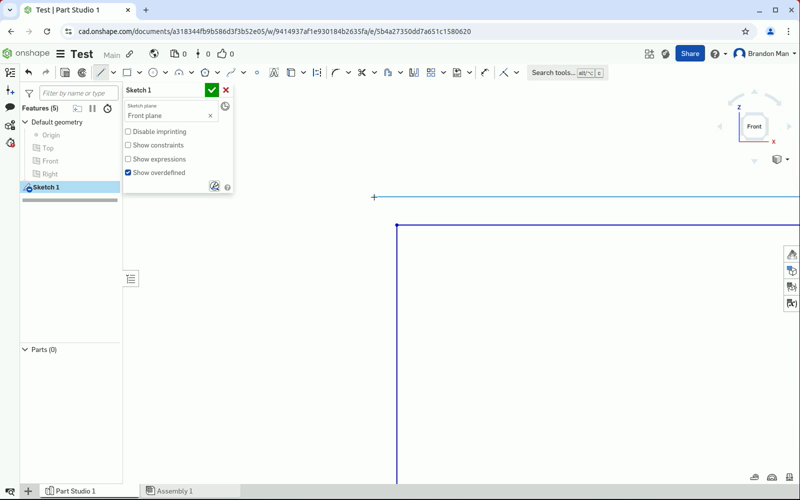
click(374, 196)
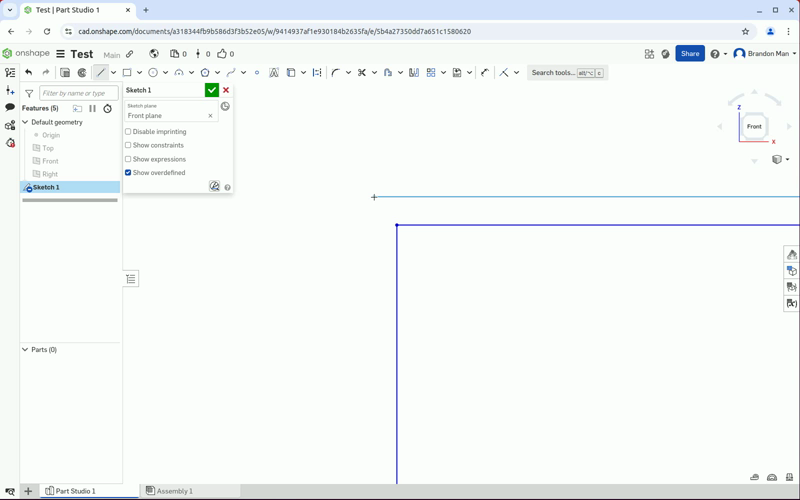
scroll(-6)
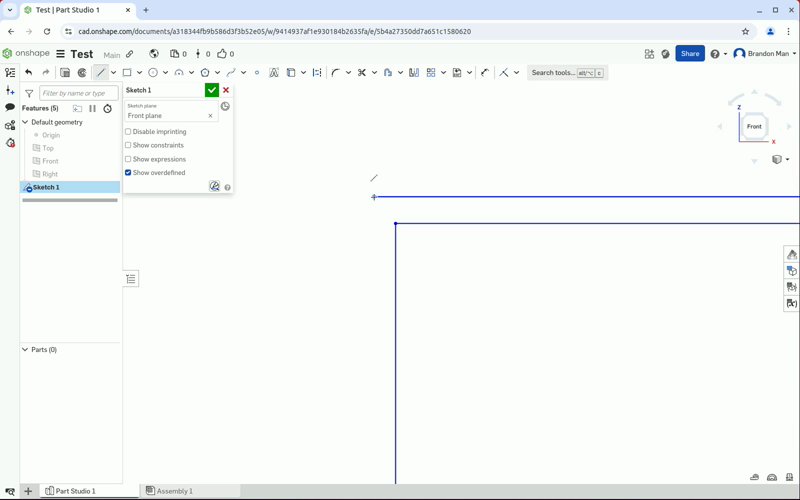
scroll(-6)
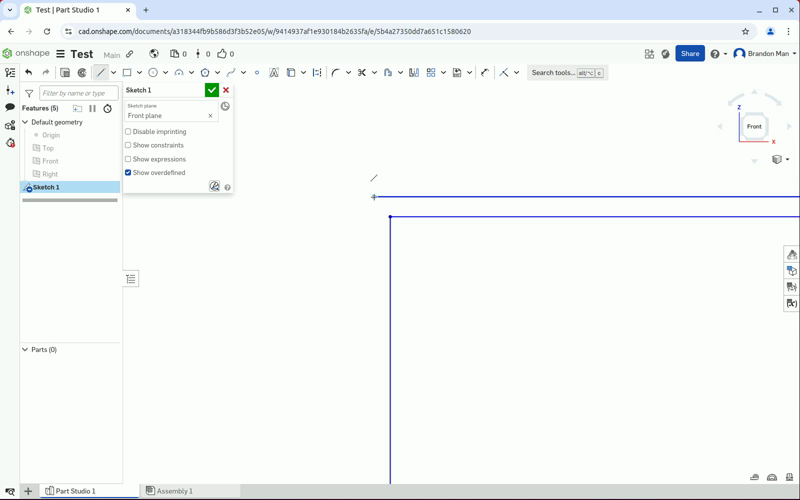
scroll(-6)
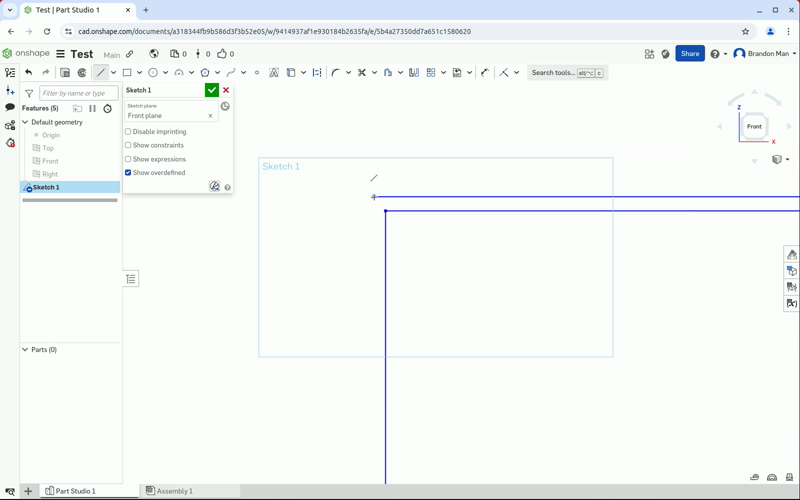
scroll(-6)
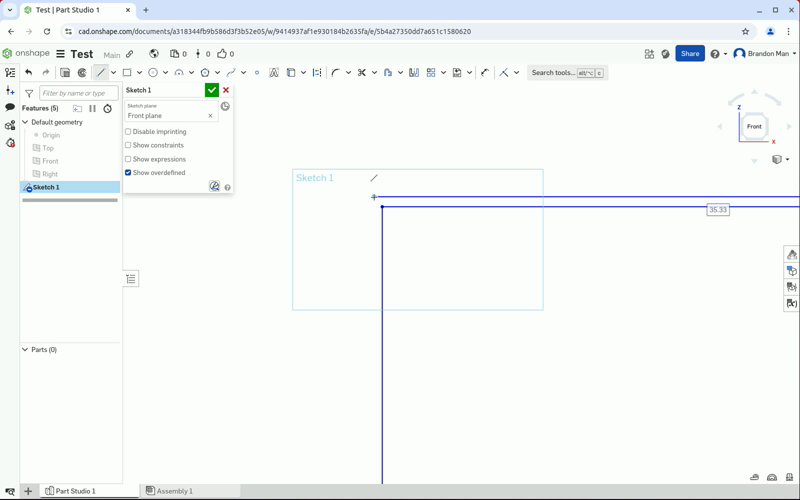
scroll(-6)
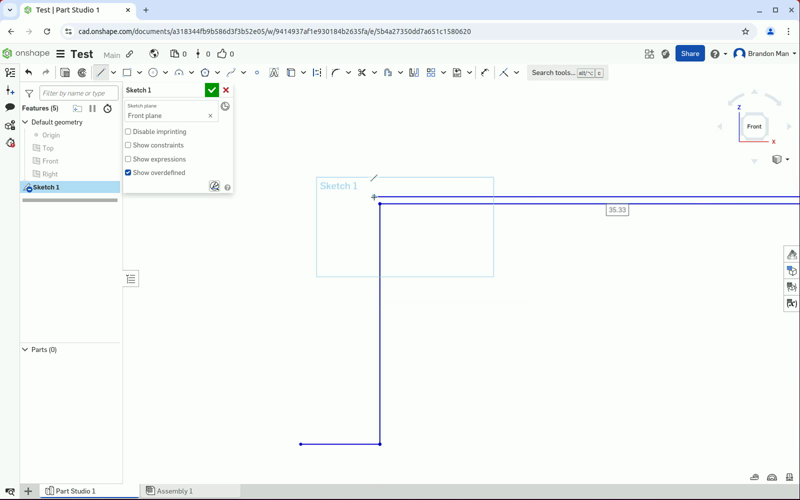
scroll(-6)
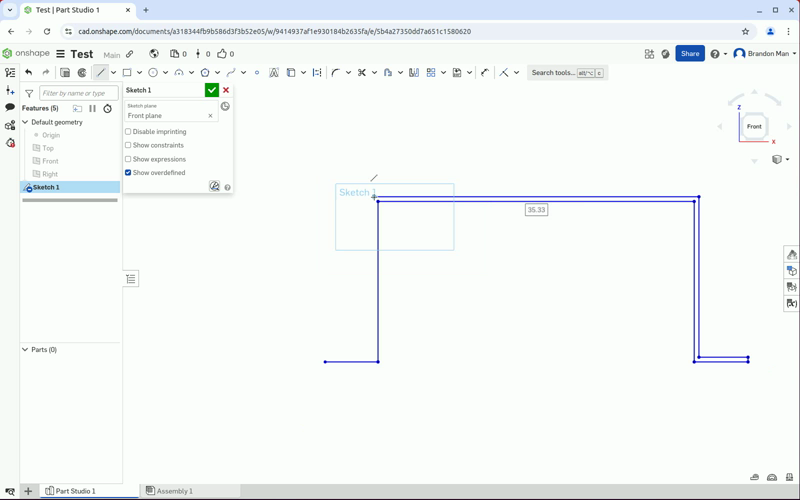
scroll(-6)
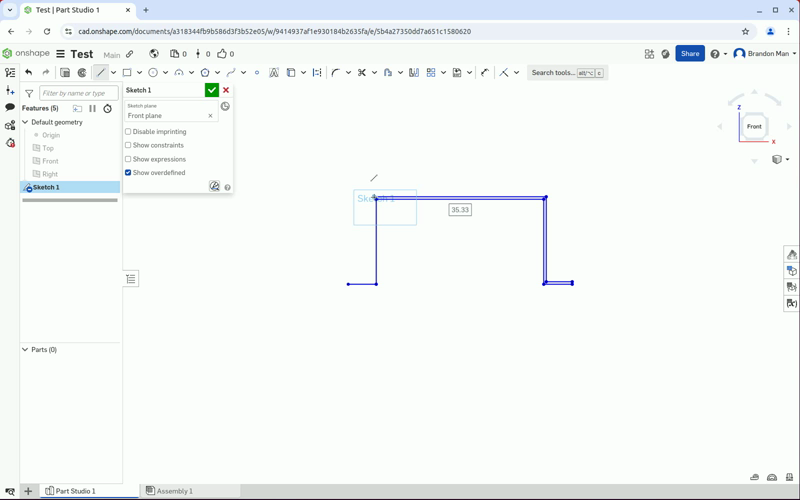
key_up(shift)
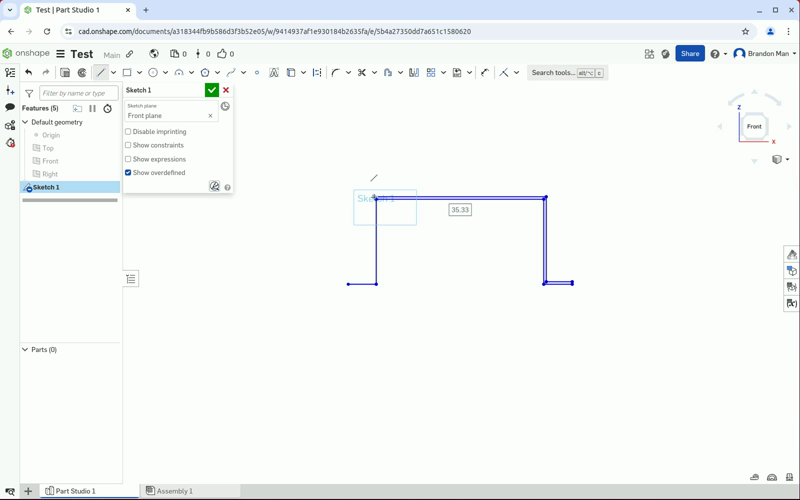
key_down(shift)
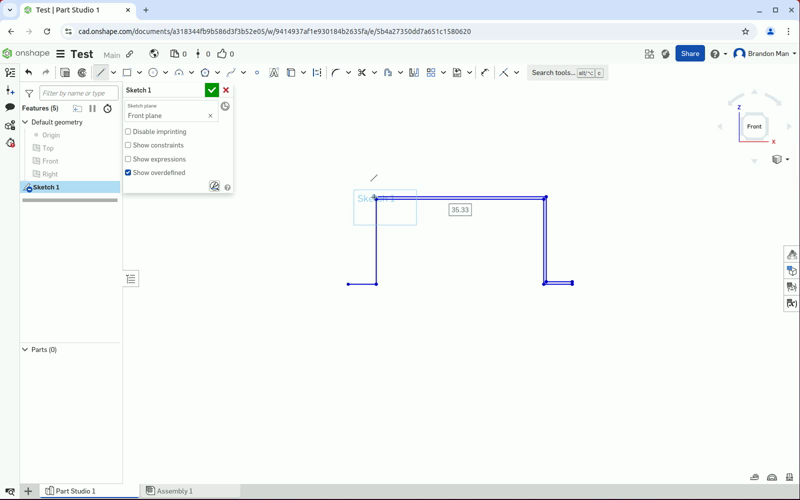
mouse_move(374, 281)
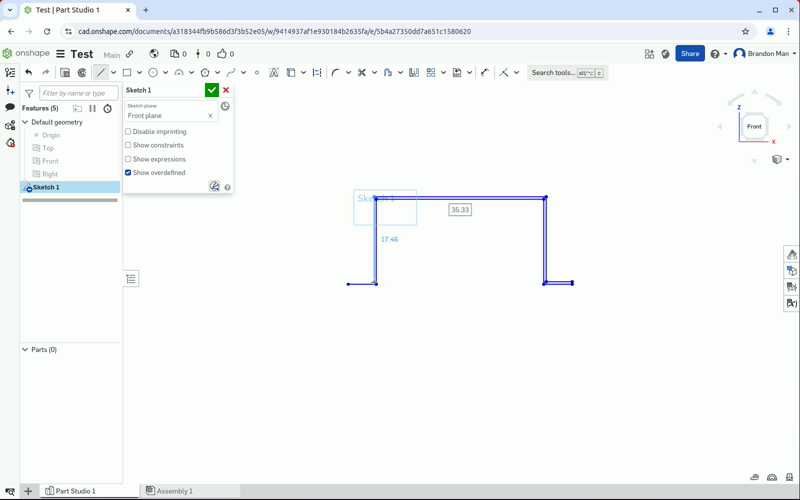
scroll(6)
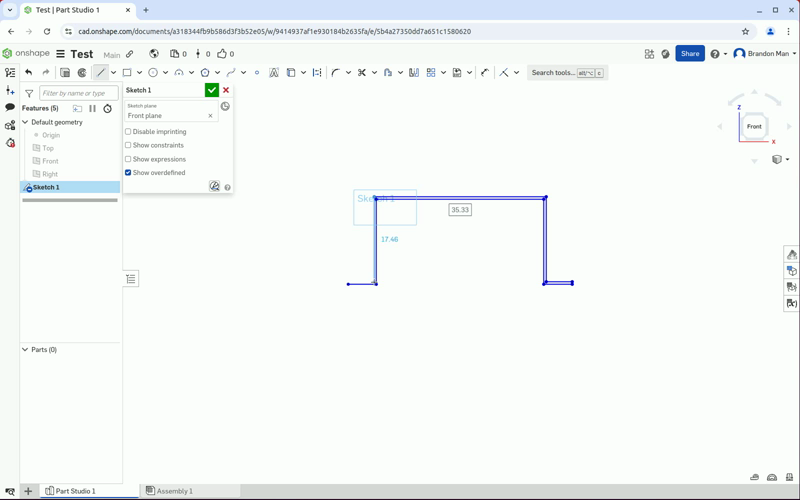
scroll(6)
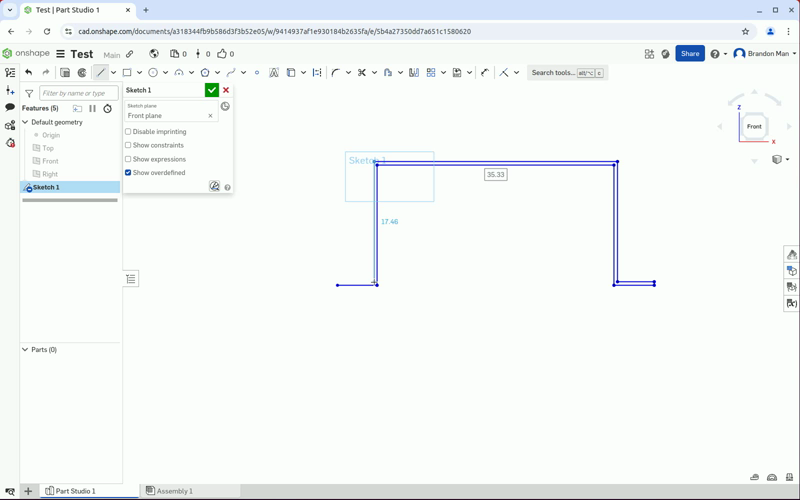
scroll(6)
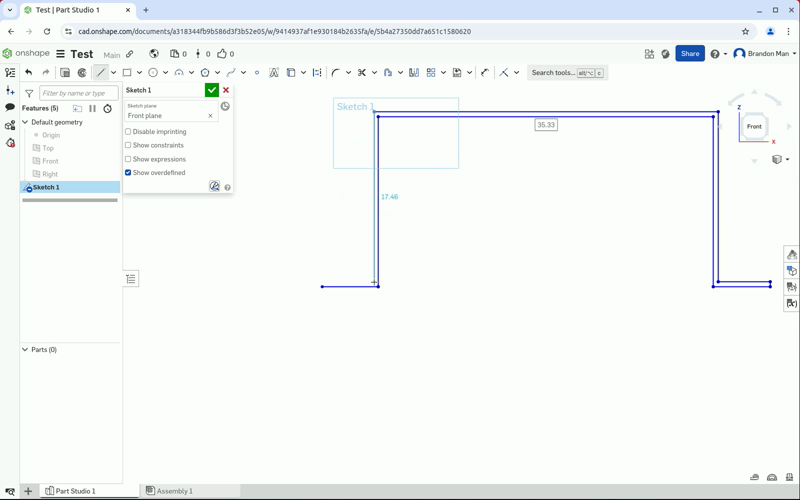
scroll(6)
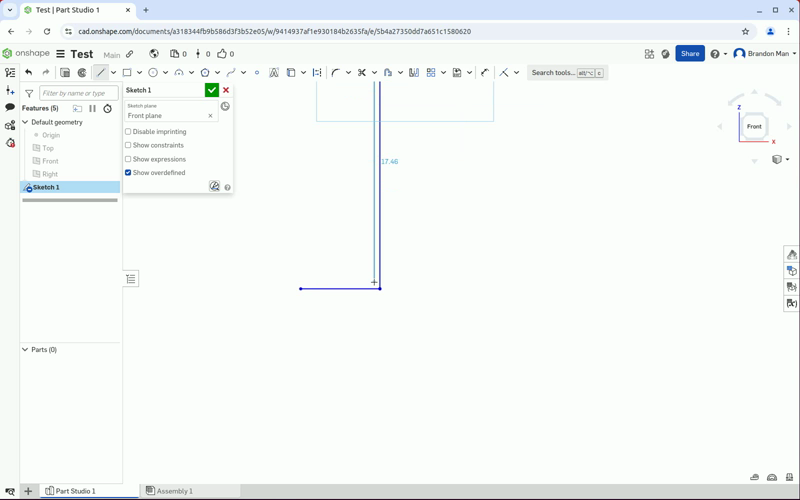
scroll(6)
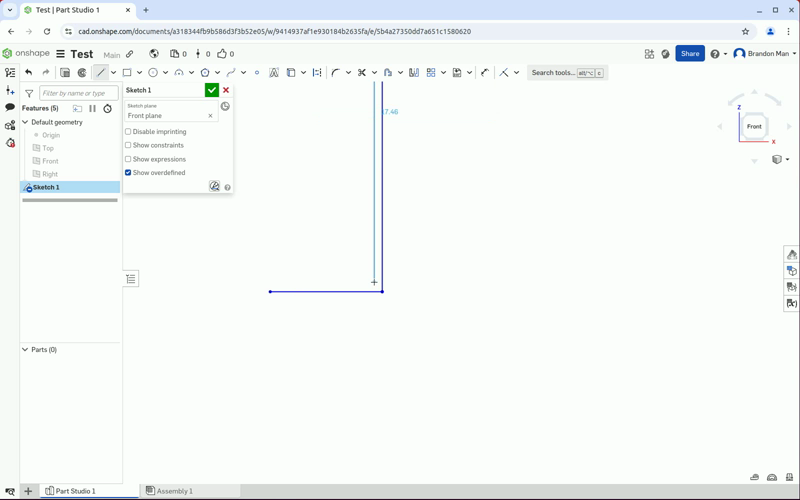
scroll(6)
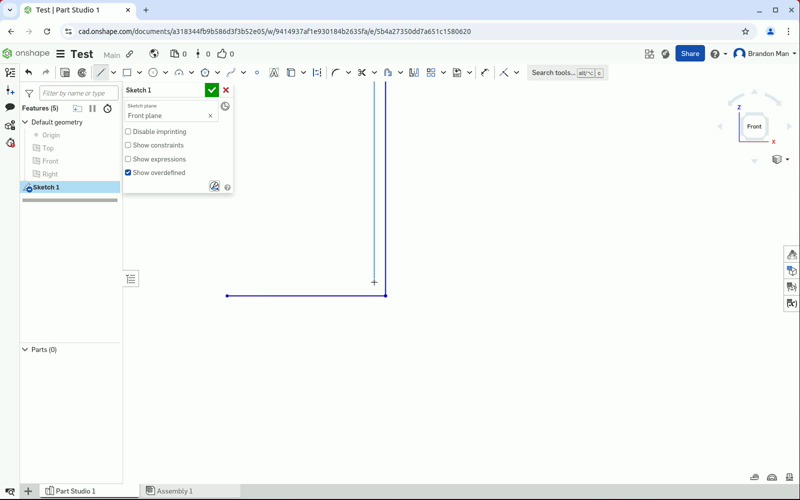
scroll(6)
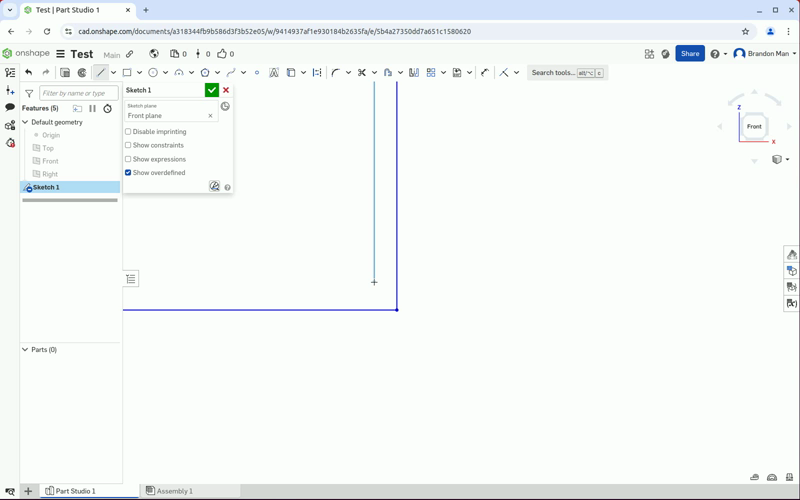
click(374, 281)
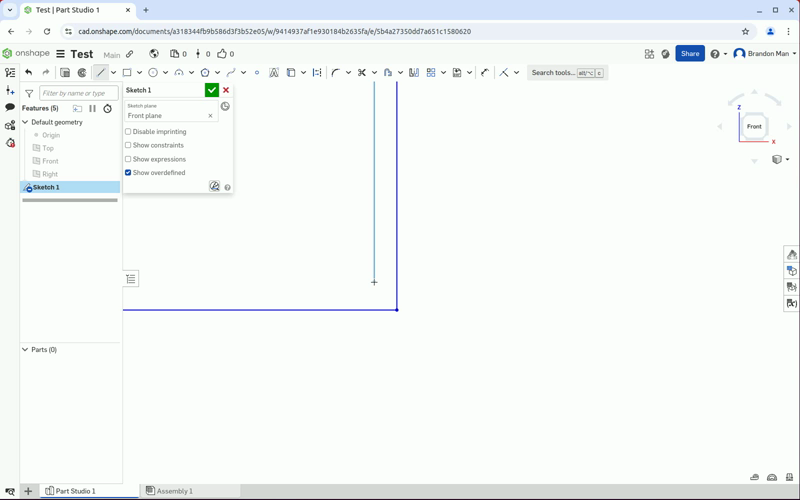
scroll(-6)
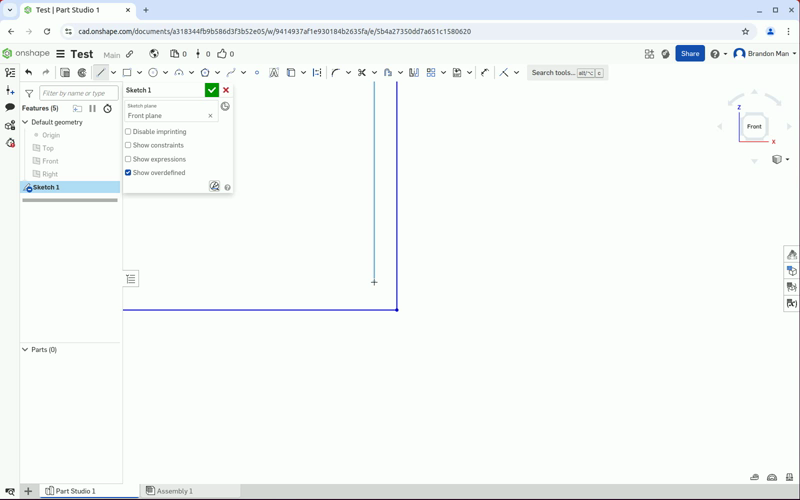
scroll(-6)
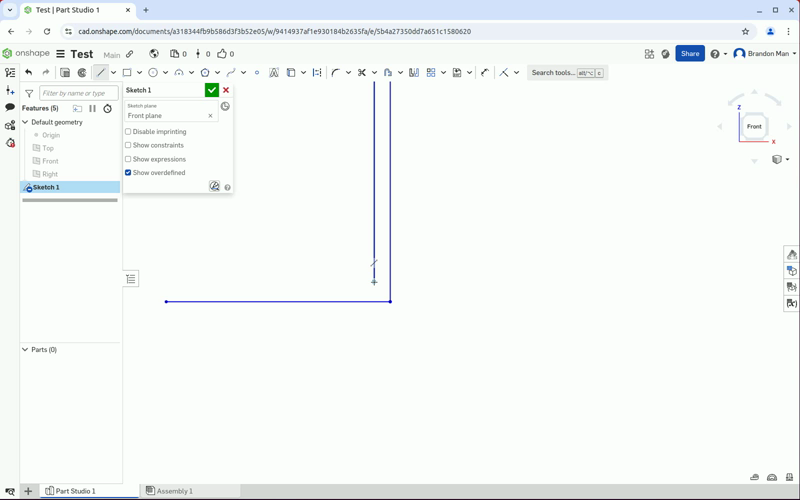
scroll(-6)
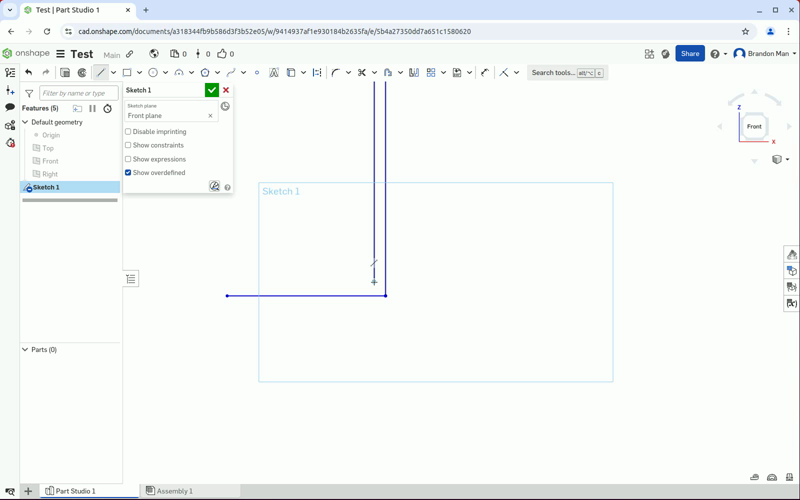
scroll(-6)
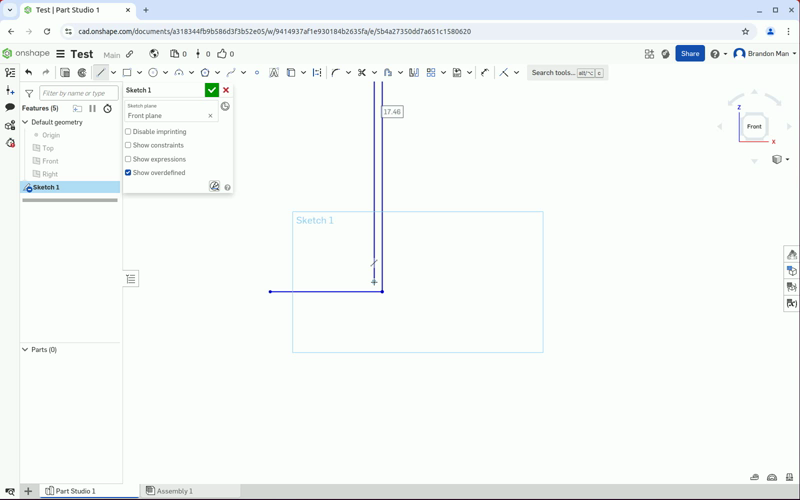
scroll(-6)
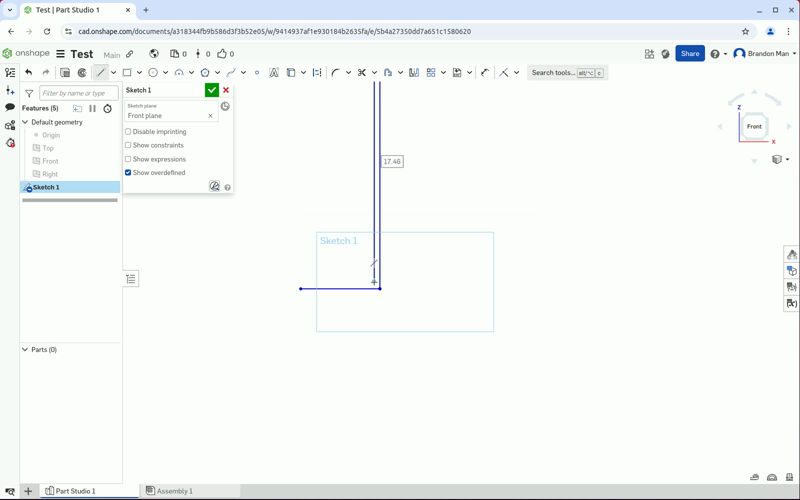
scroll(-6)
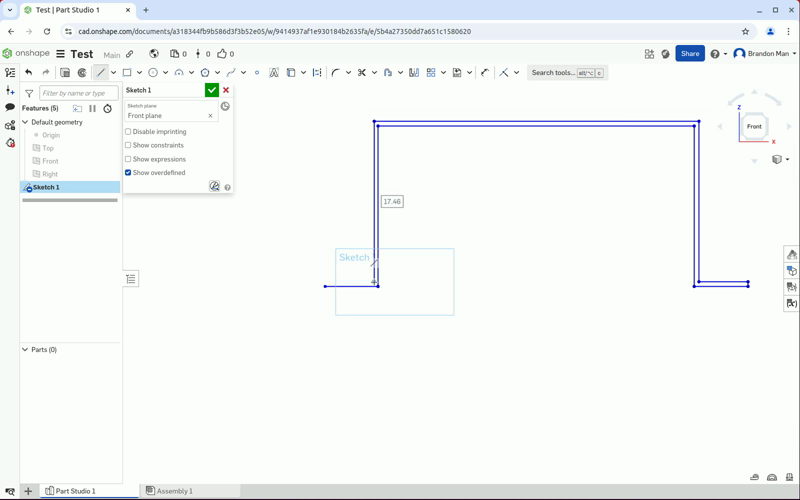
scroll(-6)
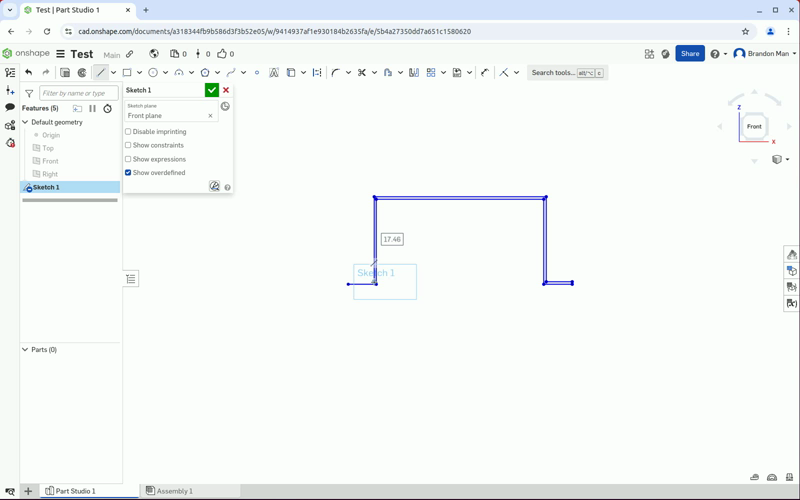
key_up(shift)
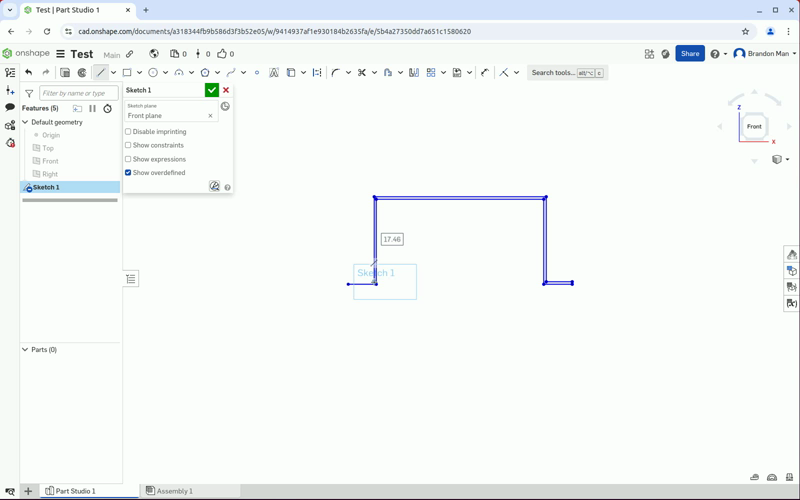
key_down(shift)
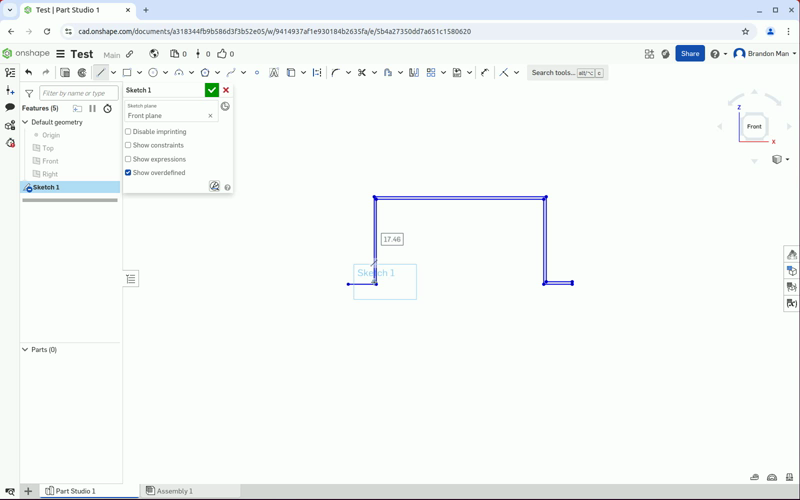
mouse_move(404, 281)
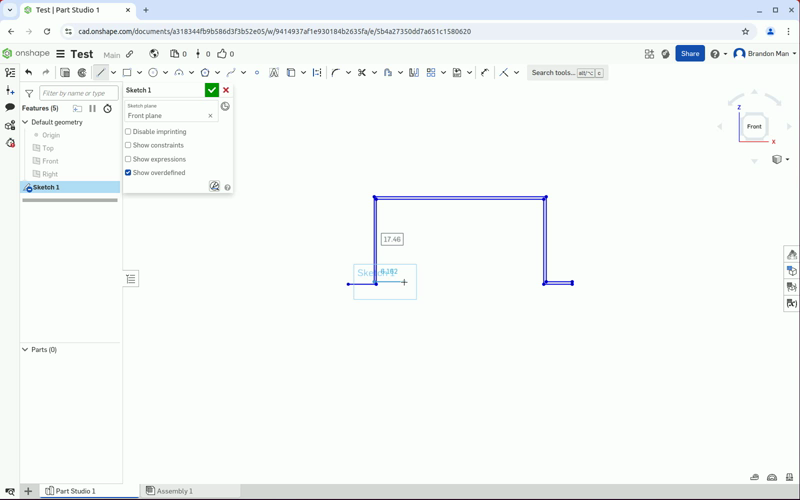
mouse_move(348, 281)
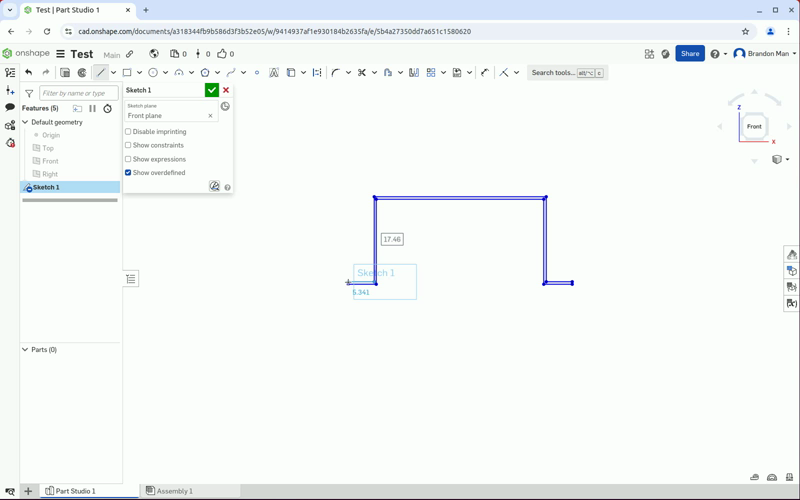
scroll(6)
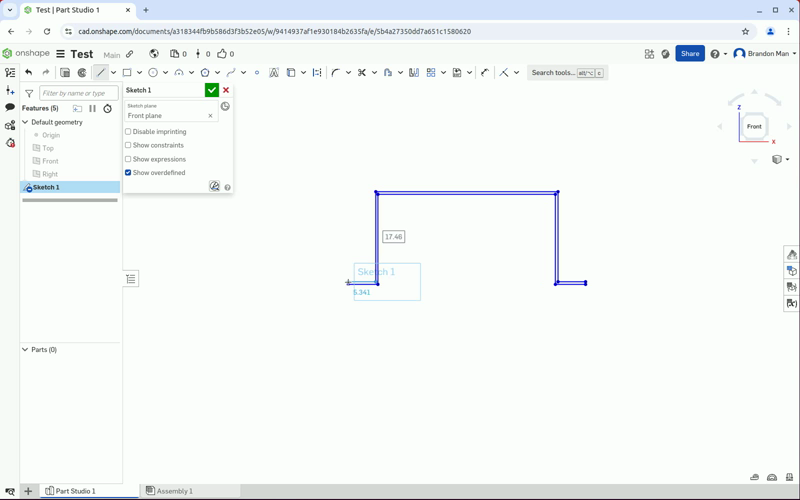
scroll(6)
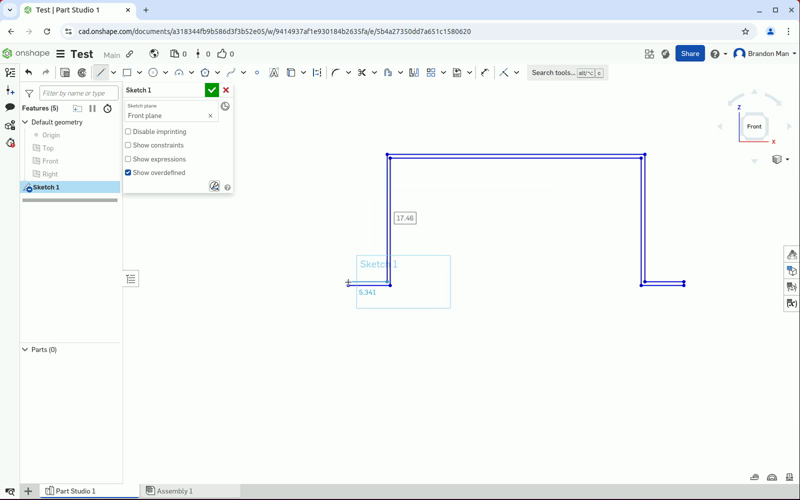
scroll(6)
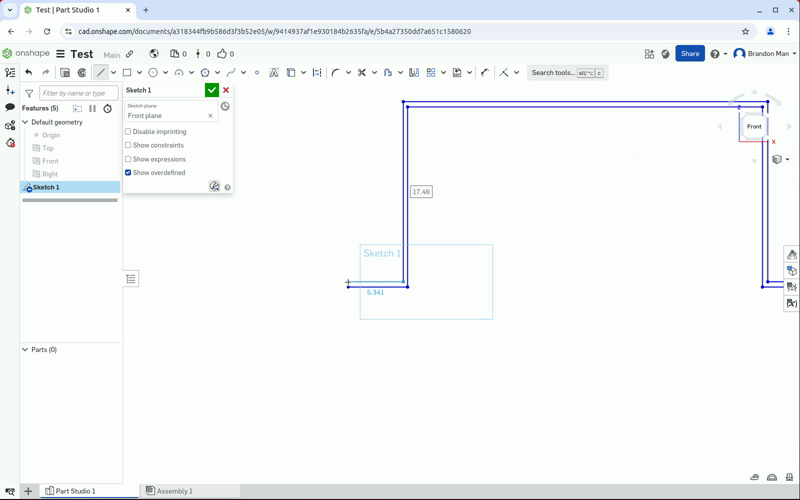
scroll(6)
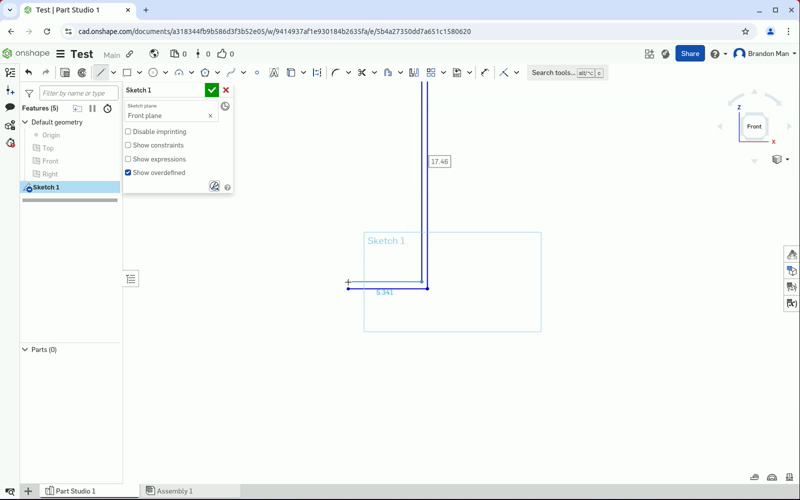
scroll(6)
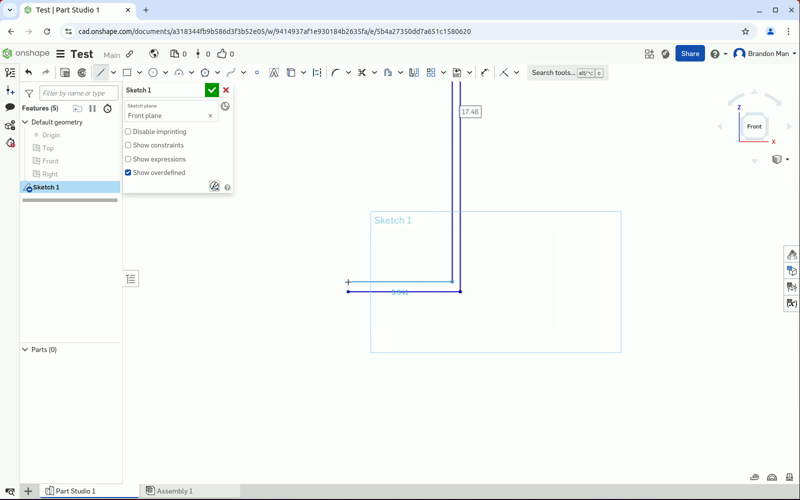
scroll(6)
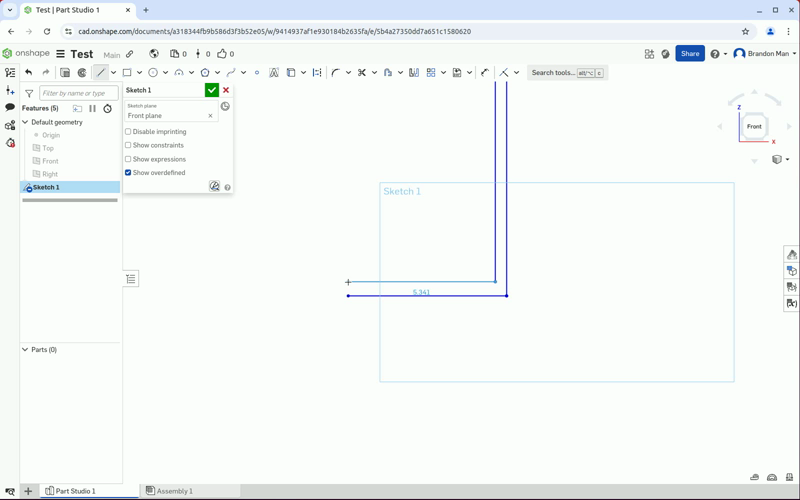
scroll(6)
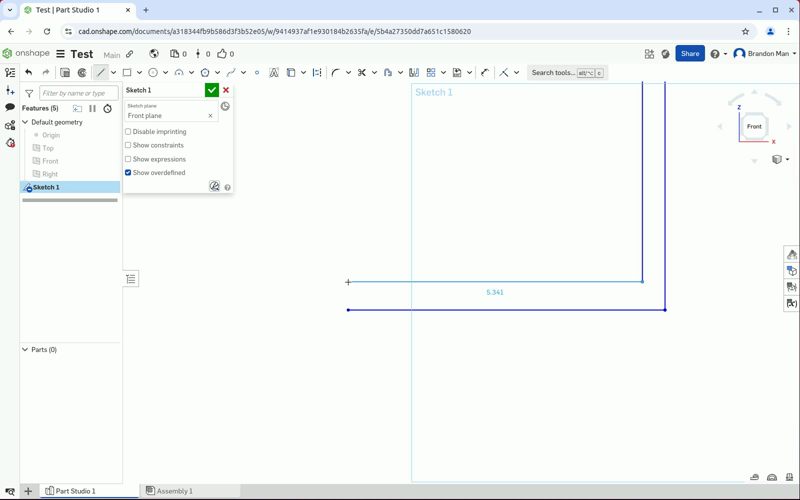
click(348, 281)
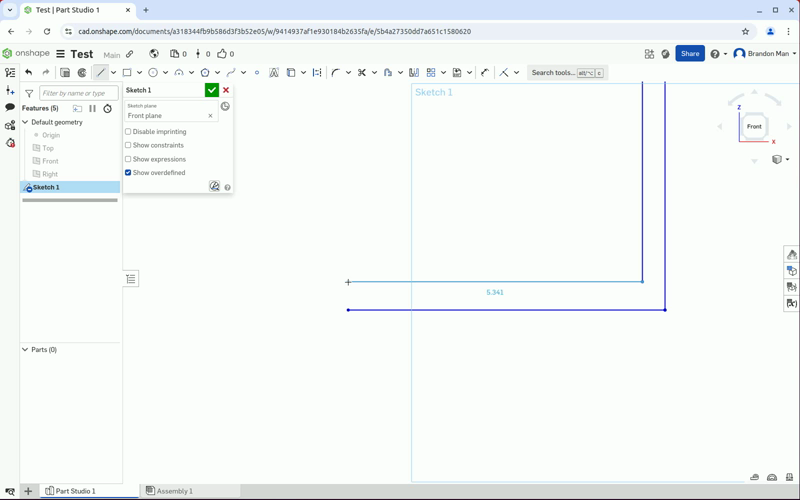
scroll(-6)
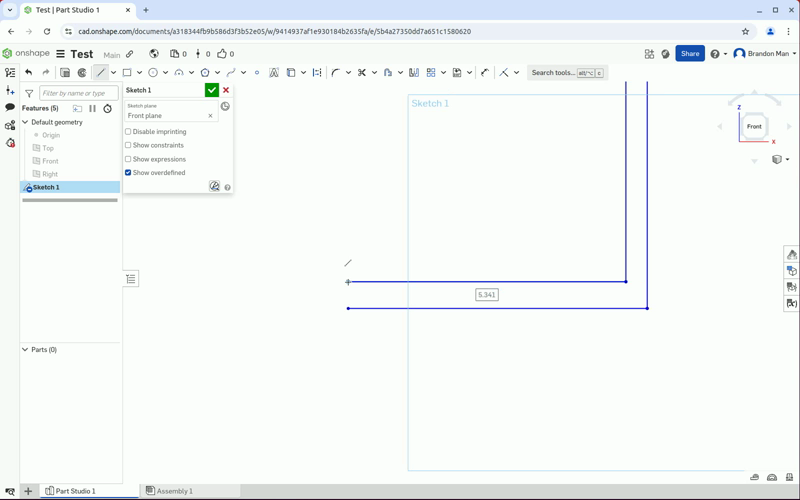
scroll(-6)
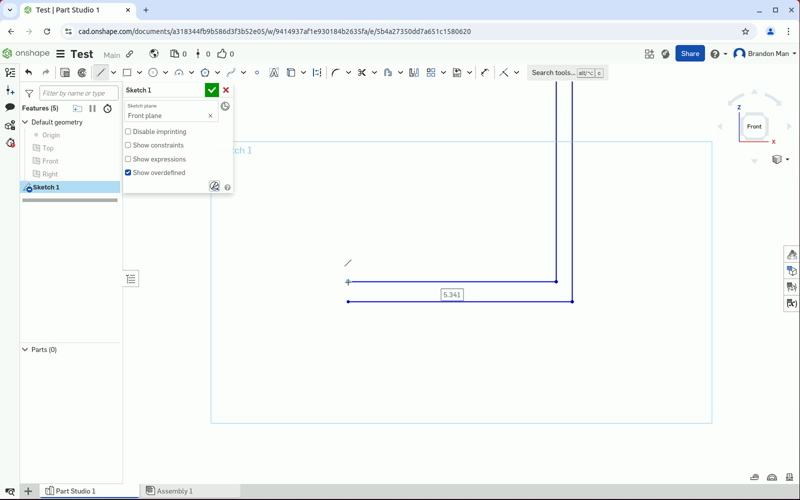
scroll(-6)
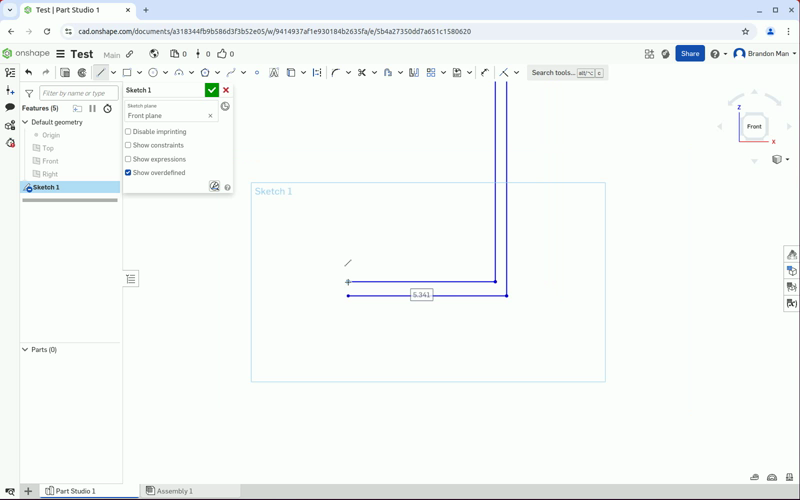
scroll(-6)
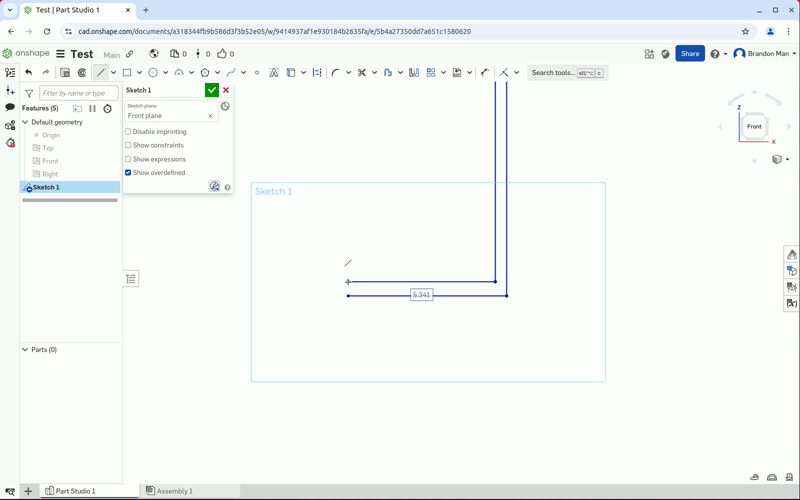
scroll(-6)
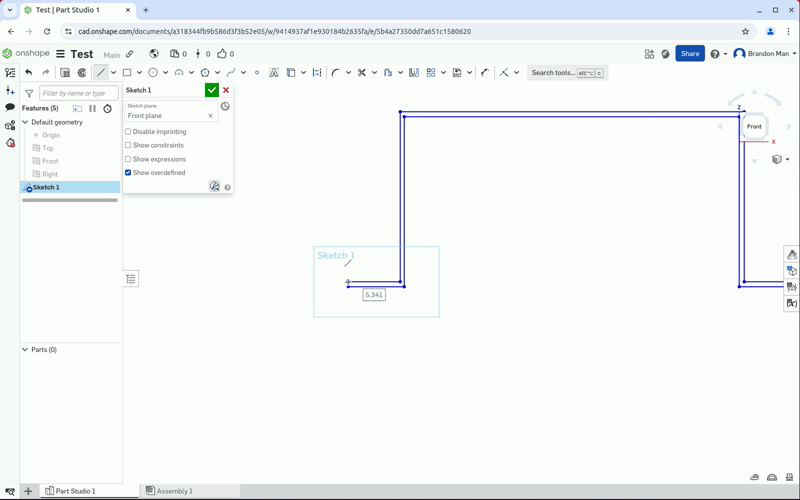
scroll(-6)
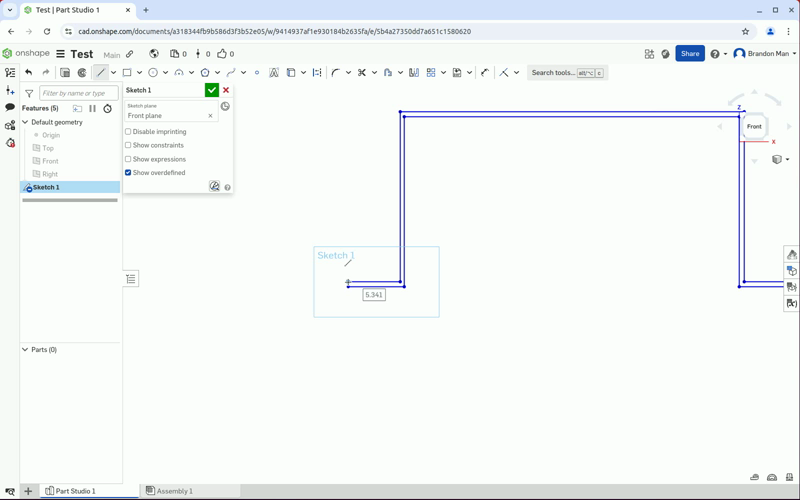
scroll(-6)
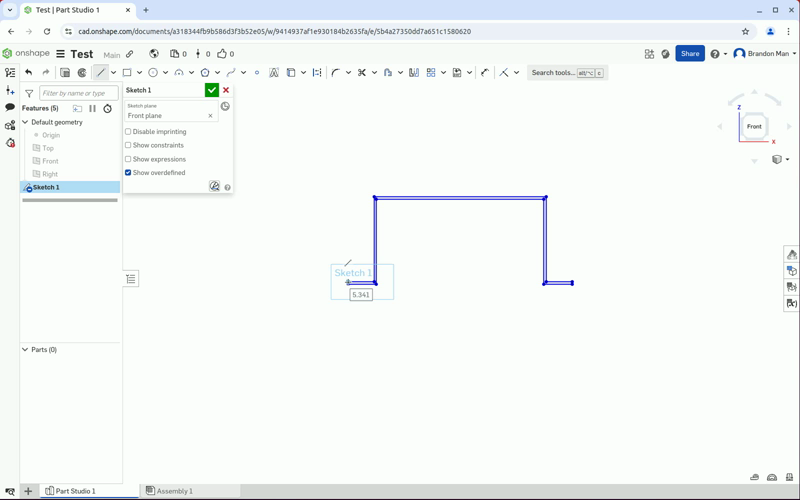
key_up(shift)
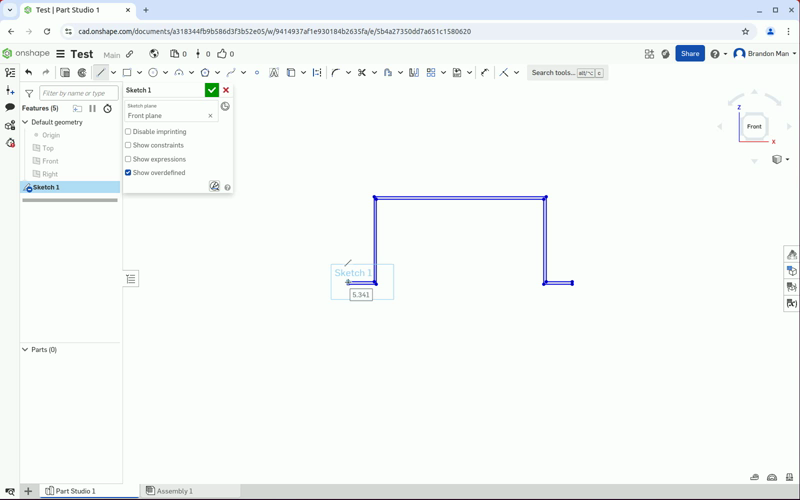
mouse_move(378, 281)
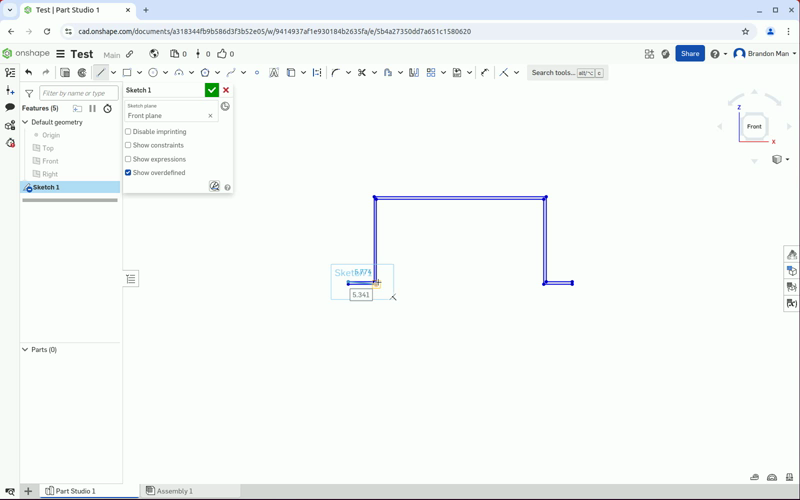
key_down(shift)
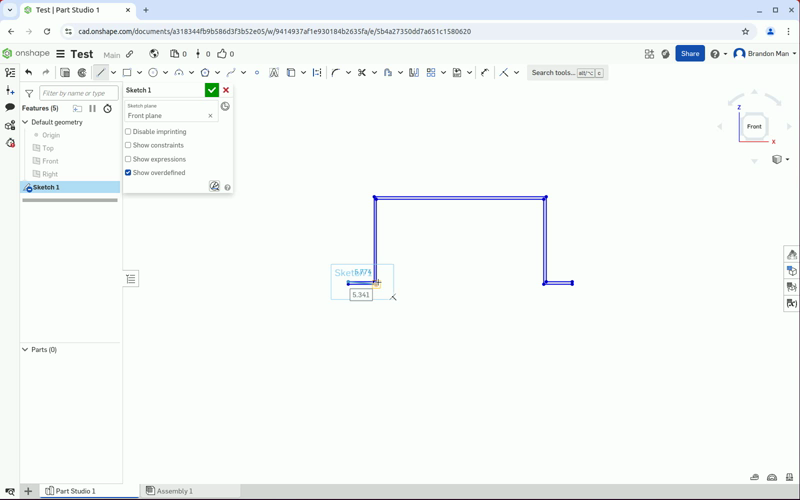
mouse_move(348, 284)
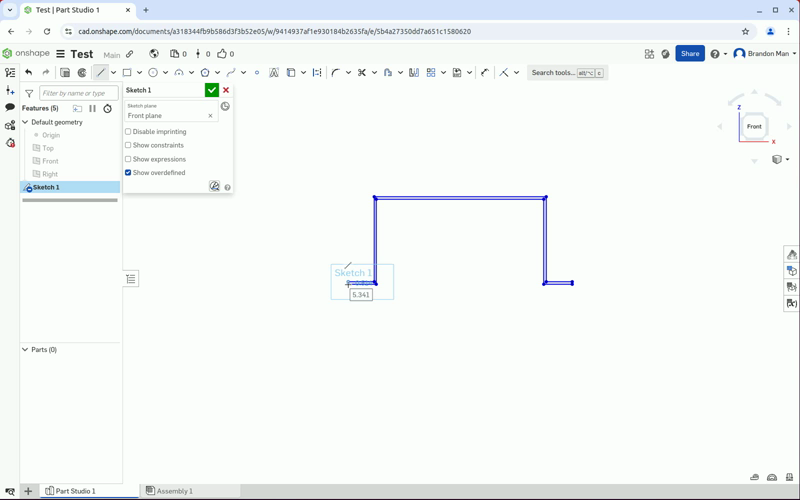
scroll(6)
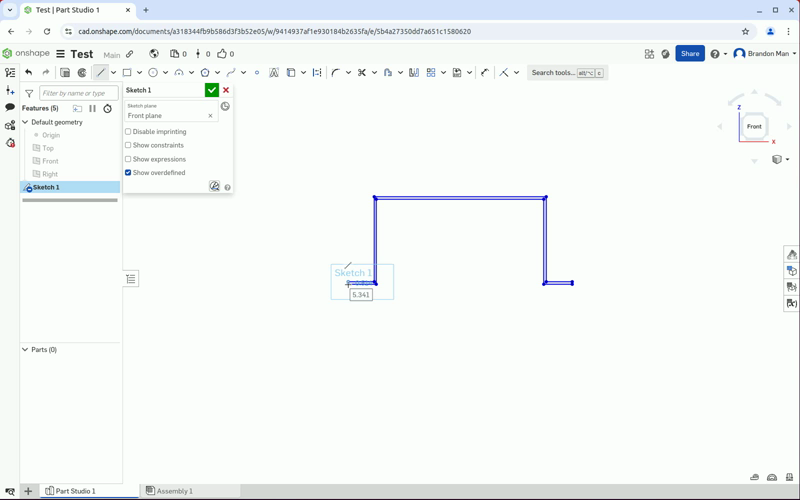
scroll(6)
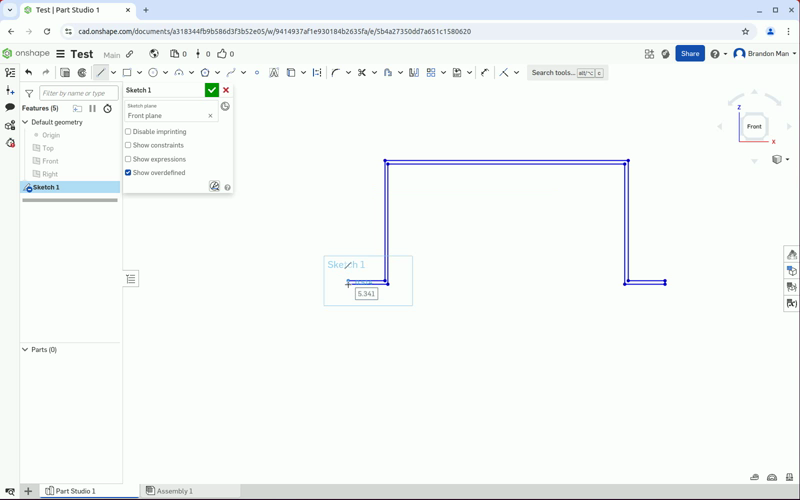
scroll(6)
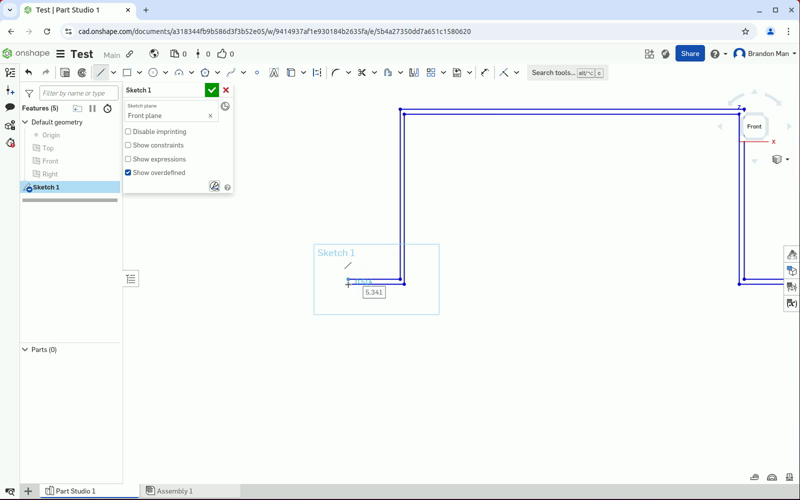
scroll(6)
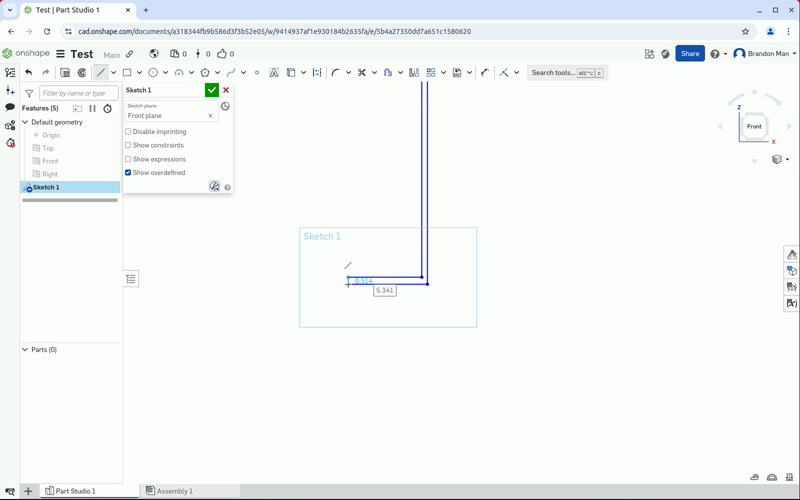
scroll(6)
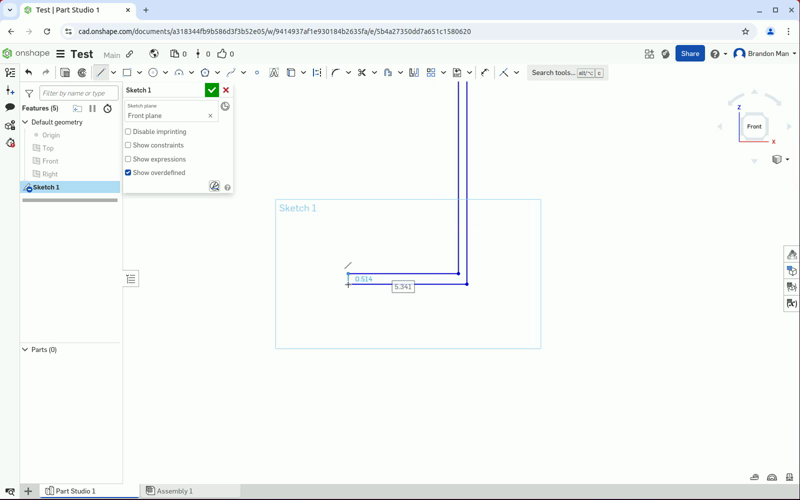
scroll(6)
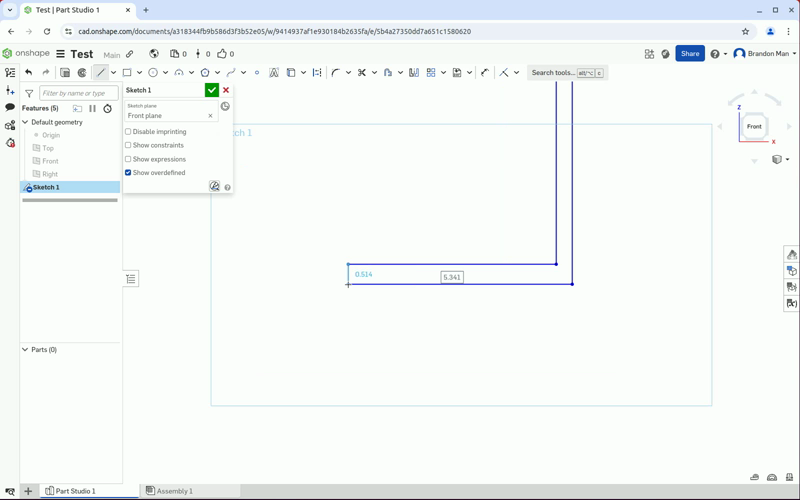
scroll(6)
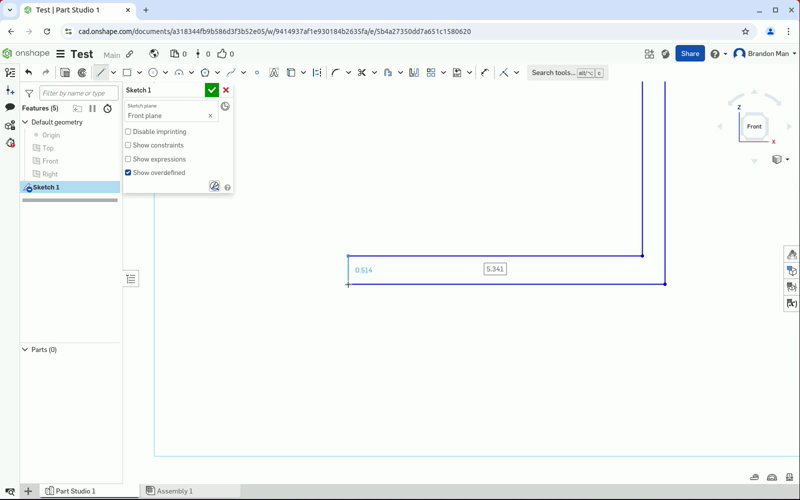
key_up(shift)
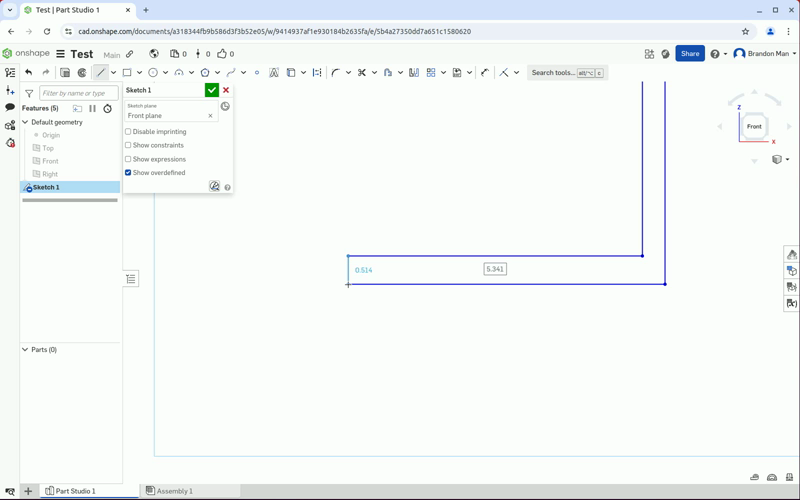
click(348, 284)
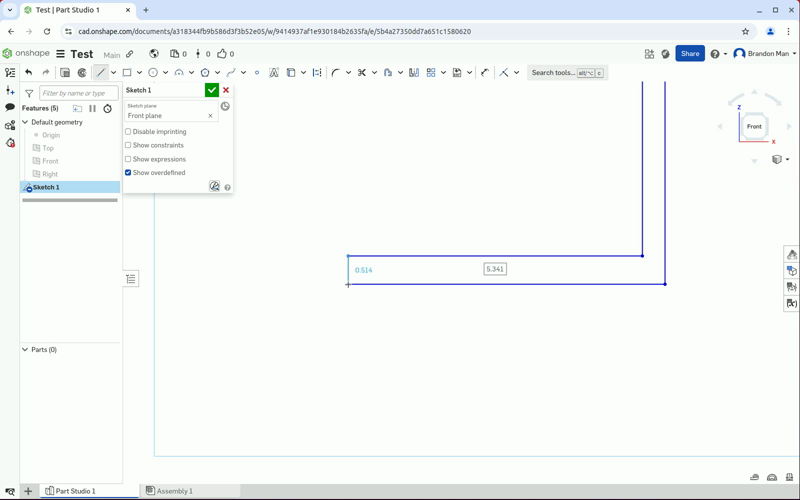
scroll(-6)
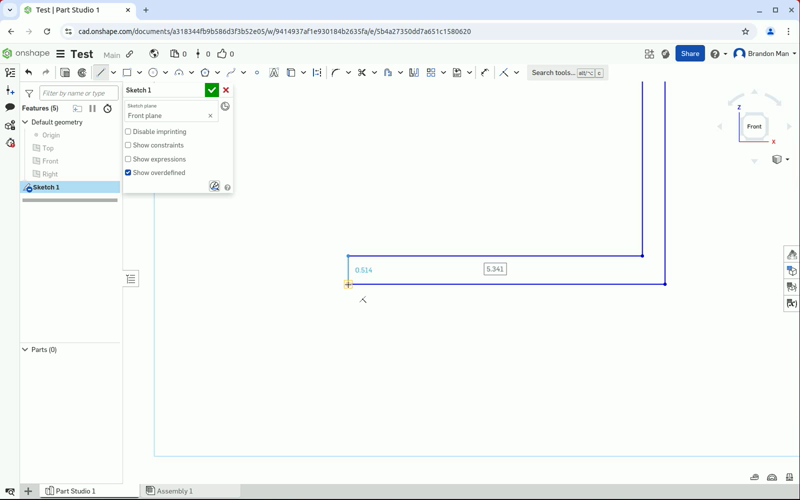
scroll(-6)
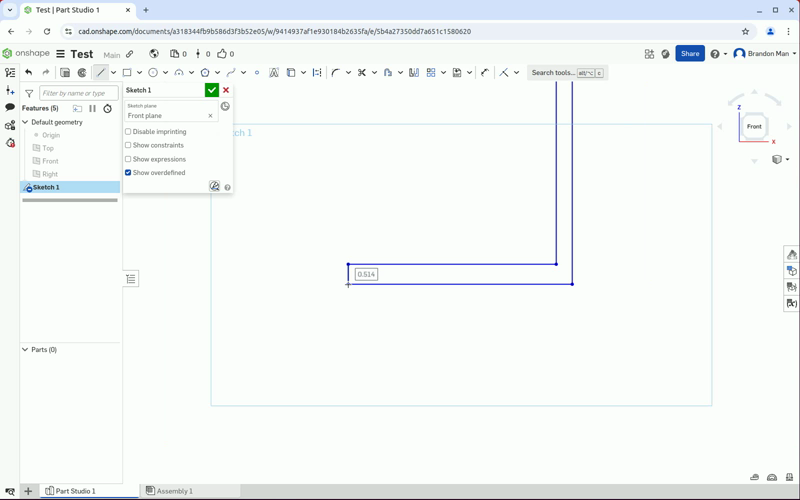
scroll(-6)
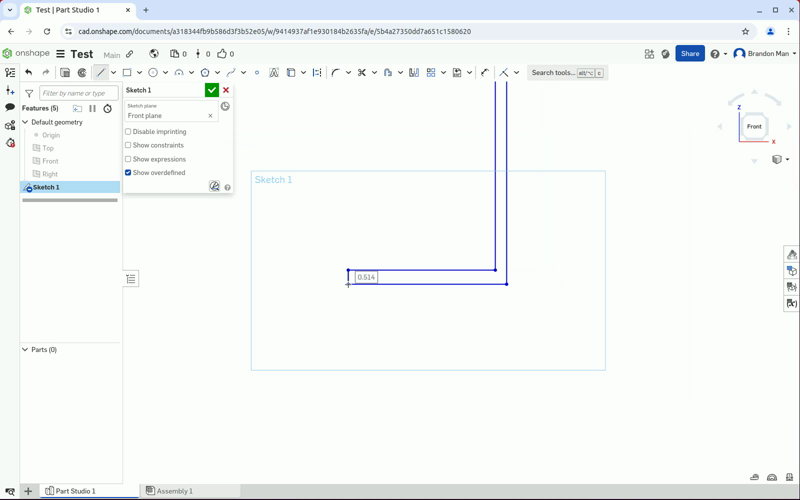
scroll(-6)
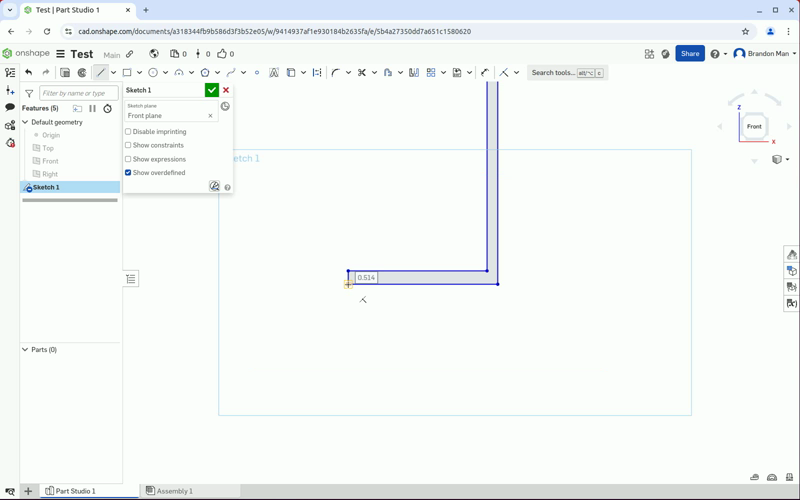
scroll(-6)
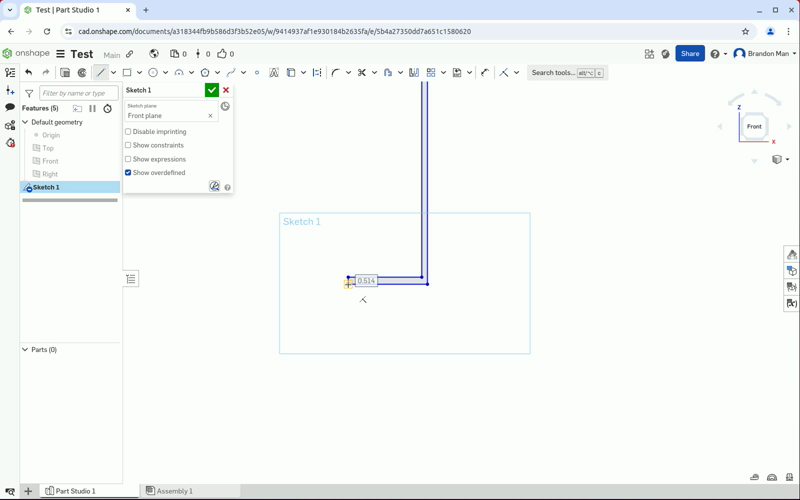
scroll(-6)
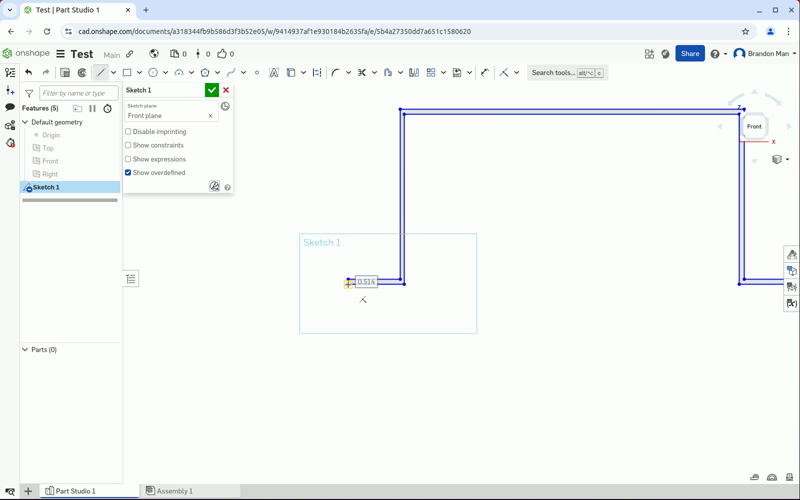
scroll(-6)
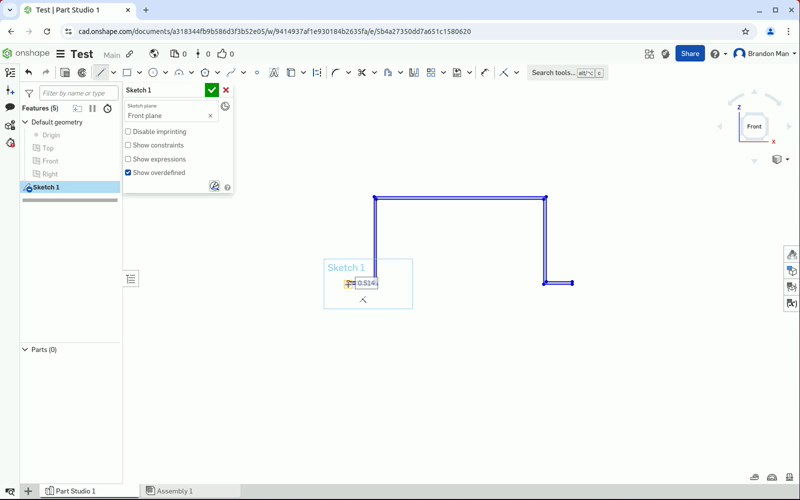
key(esc)
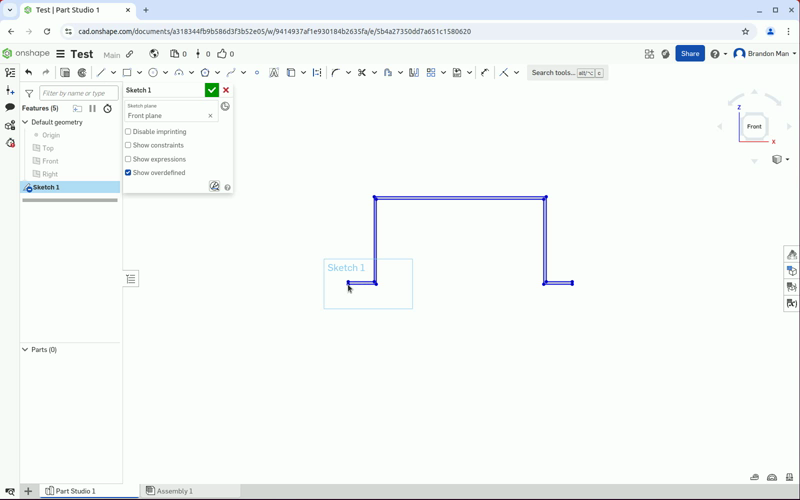
mouse_move(545, 282)
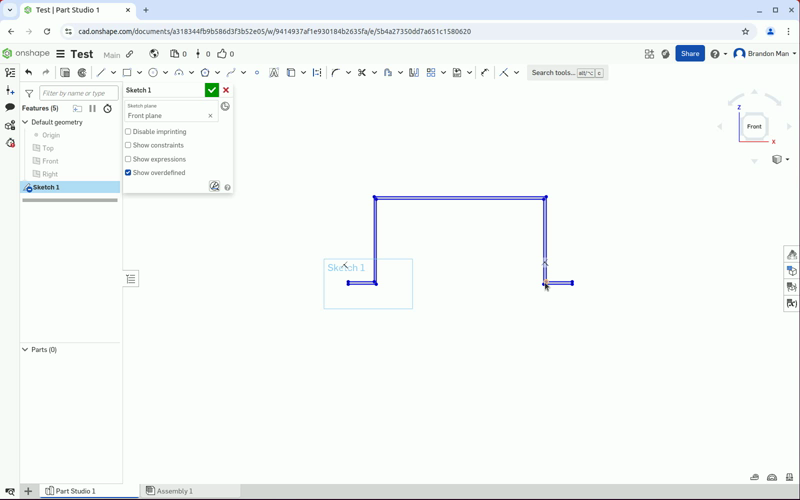
scroll(6)
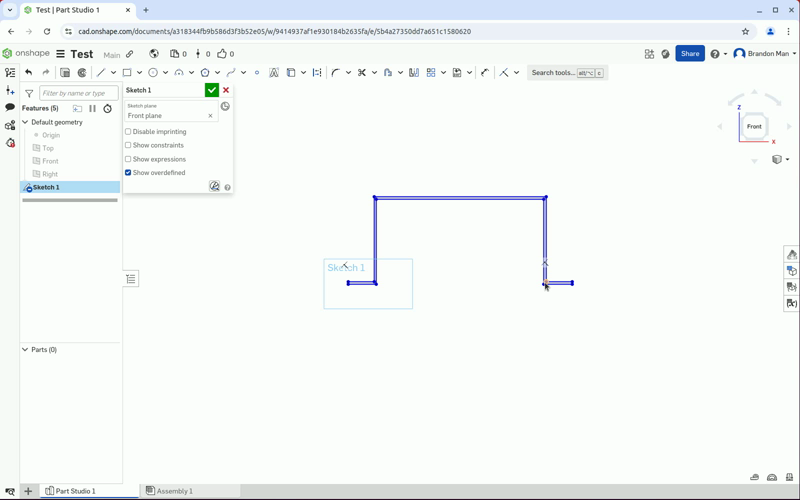
scroll(6)
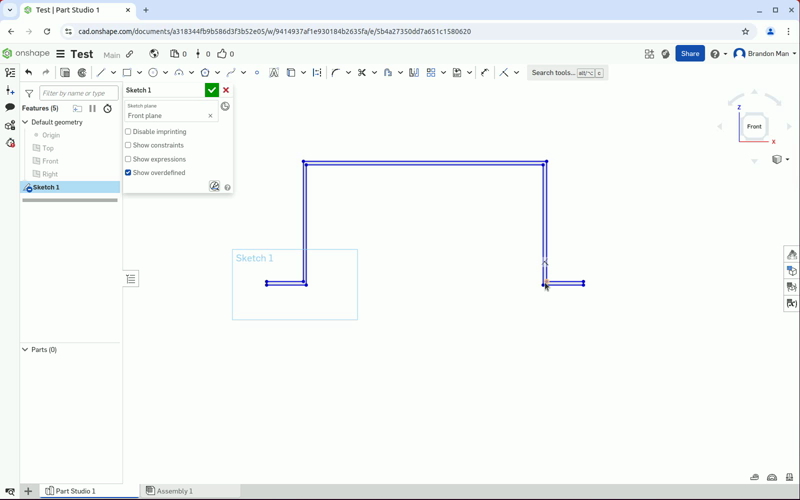
scroll(6)
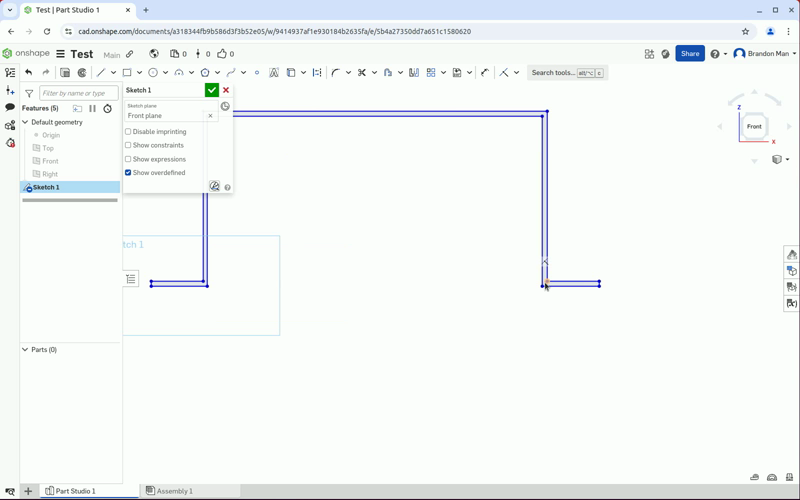
scroll(6)
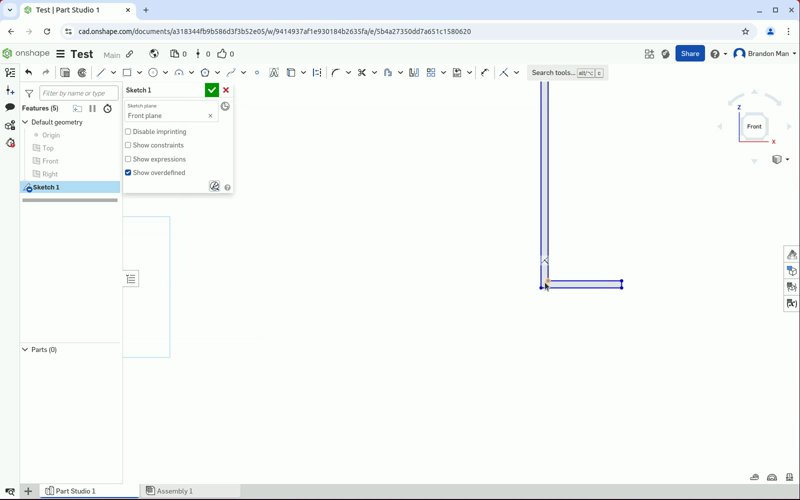
scroll(6)
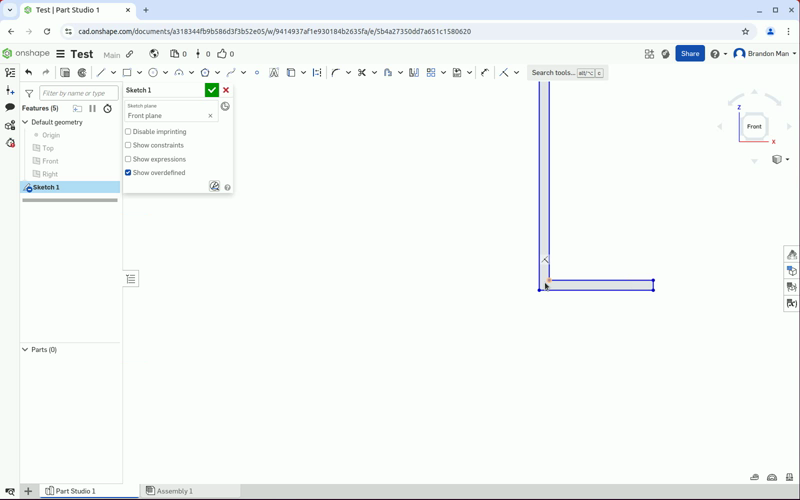
scroll(6)
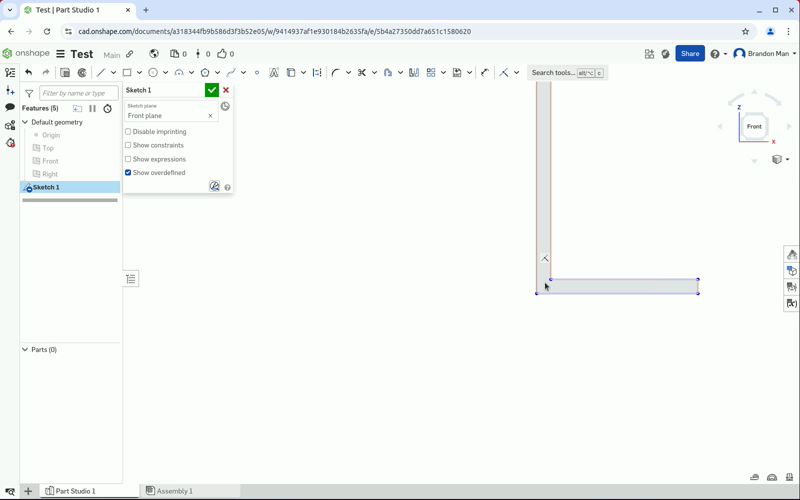
scroll(6)
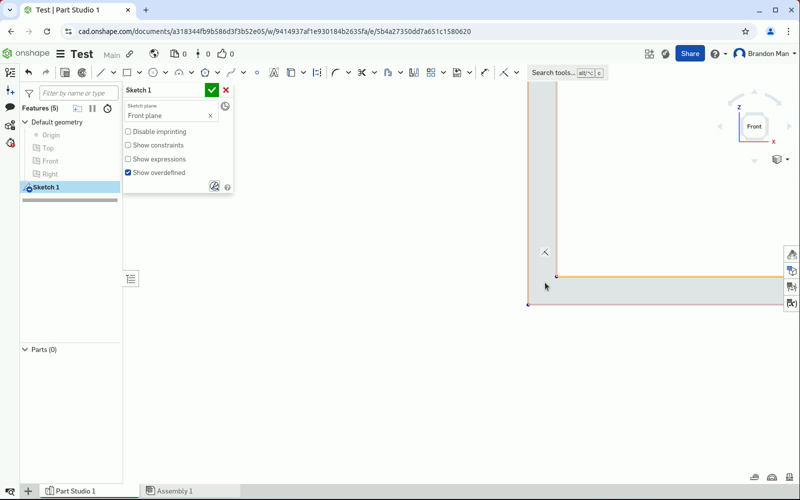
click(545, 282)
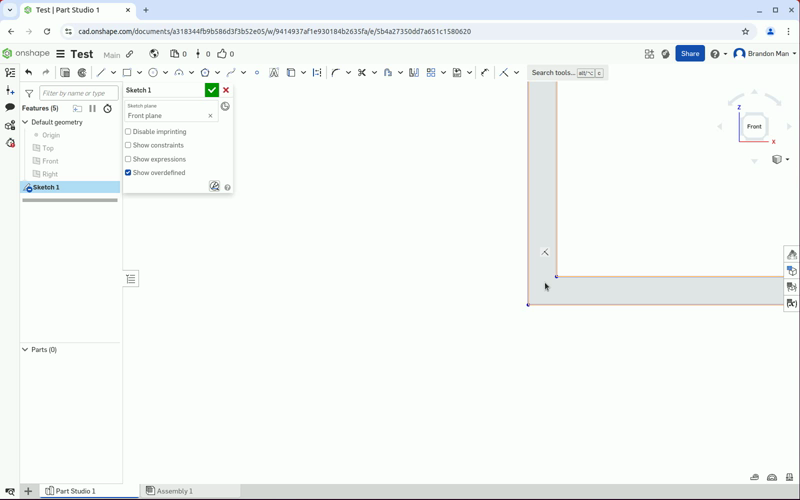
scroll(-6)
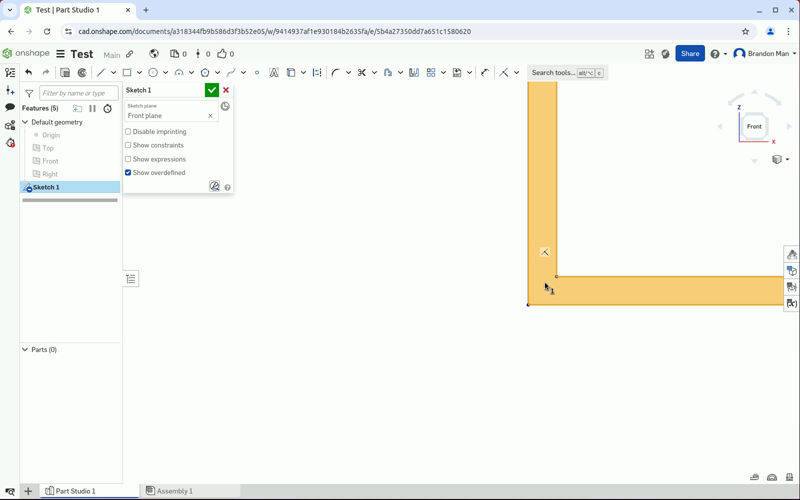
scroll(-6)
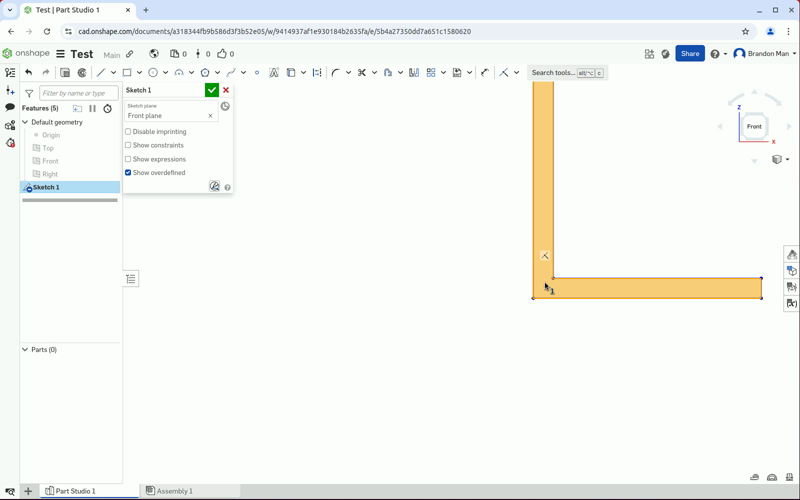
scroll(-6)
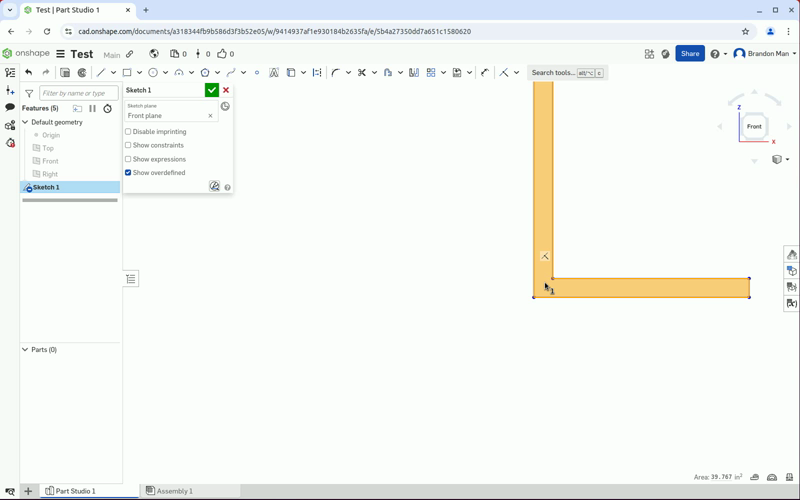
scroll(-6)
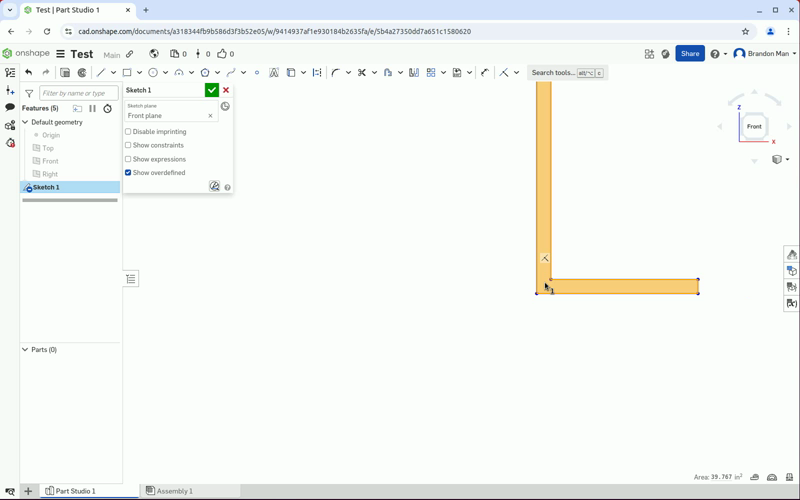
scroll(-6)
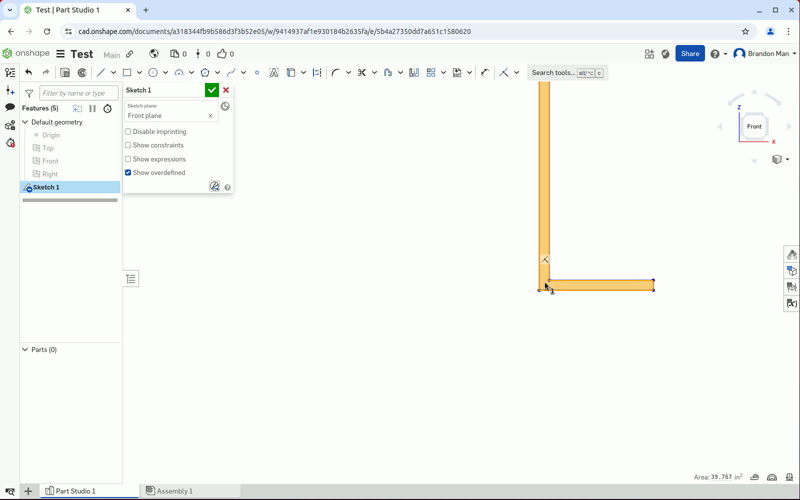
scroll(-6)
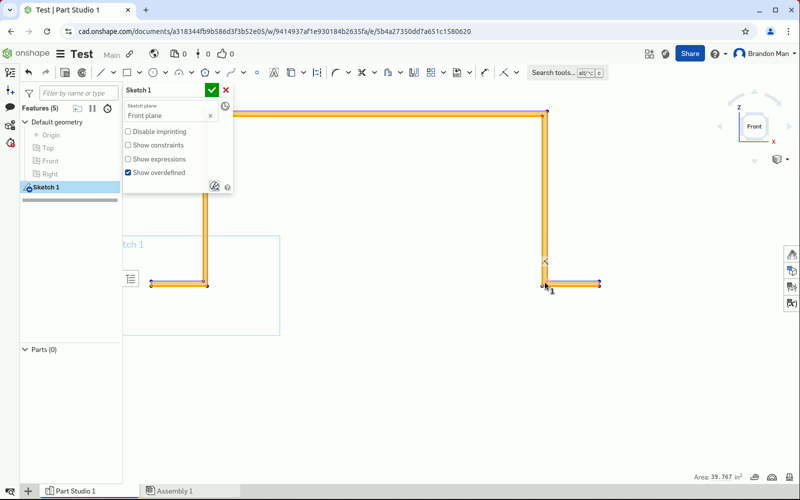
scroll(-6)
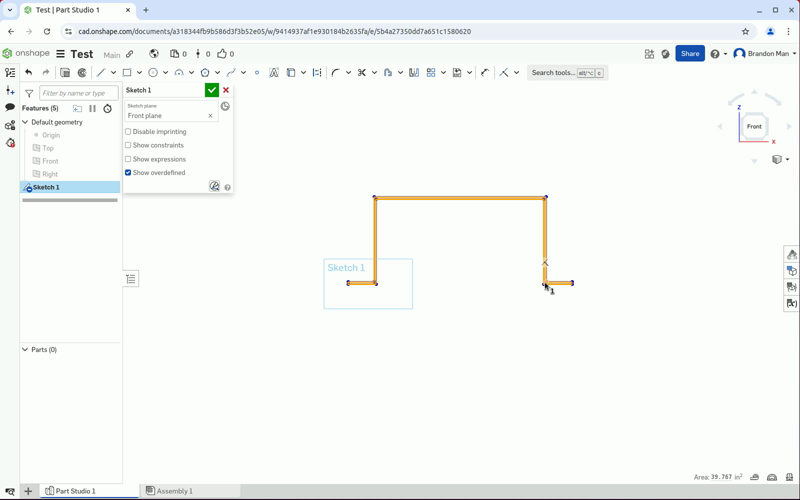
mouse_move(73, 352)
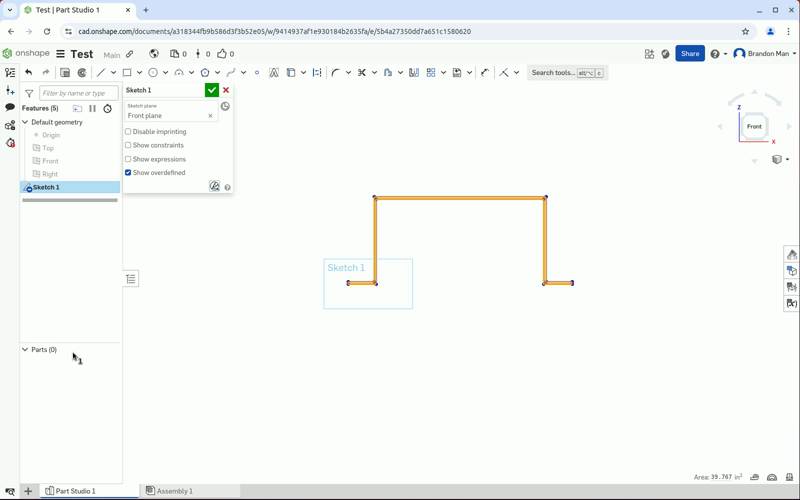
key(shift+y)
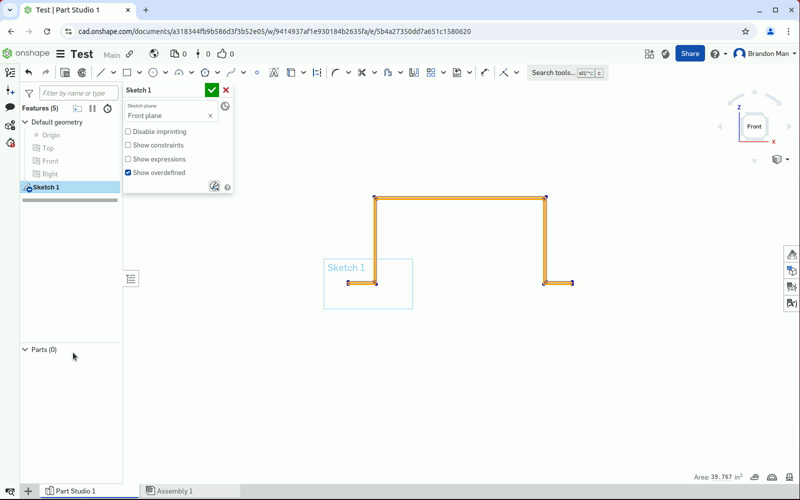
key(shift+e)
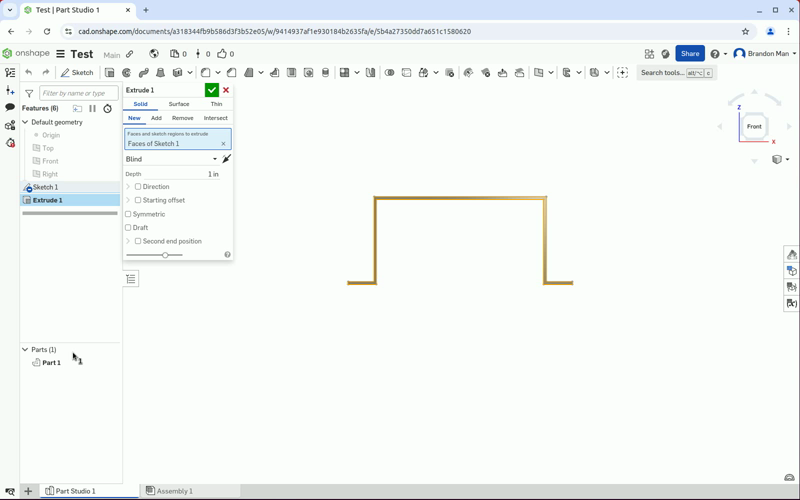
mouse_move(143, 106)
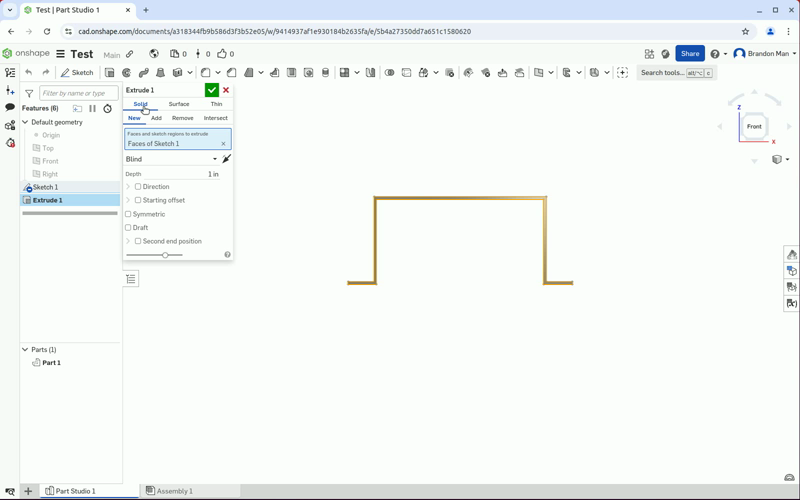
click(143, 106)
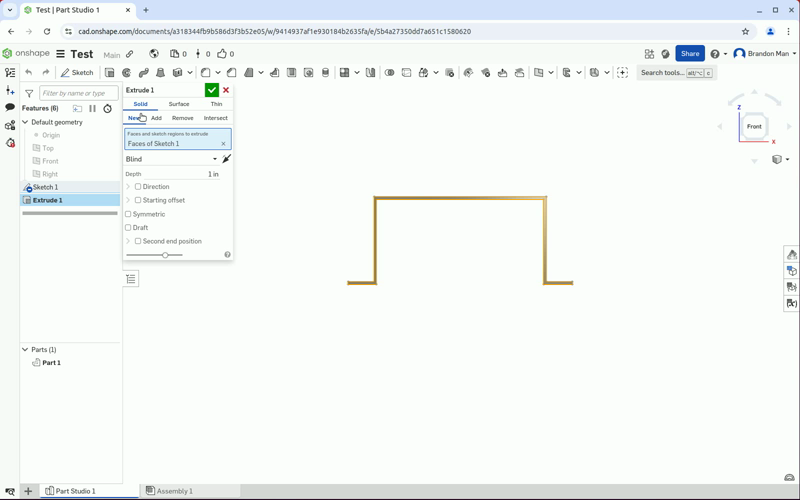
mouse_move(137, 120)
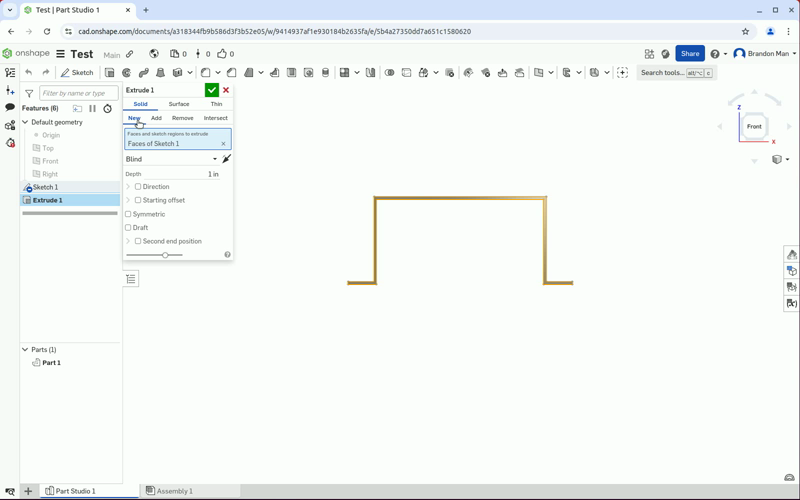
click(137, 120)
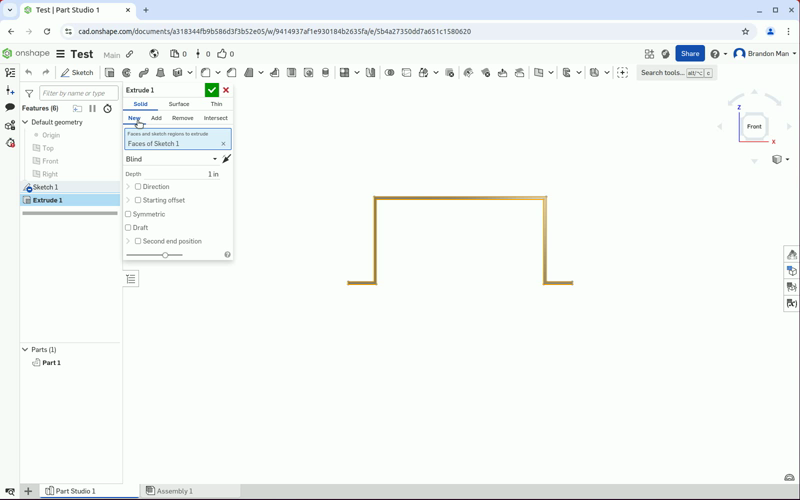
key(tab, 4)
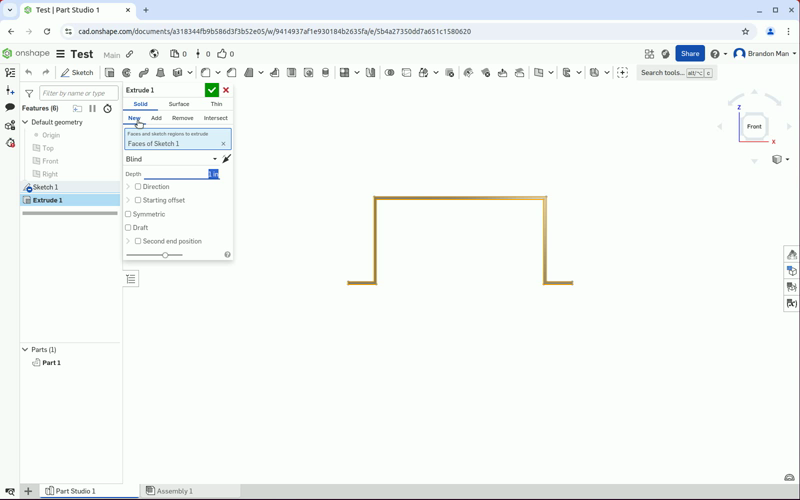
text(7.703)
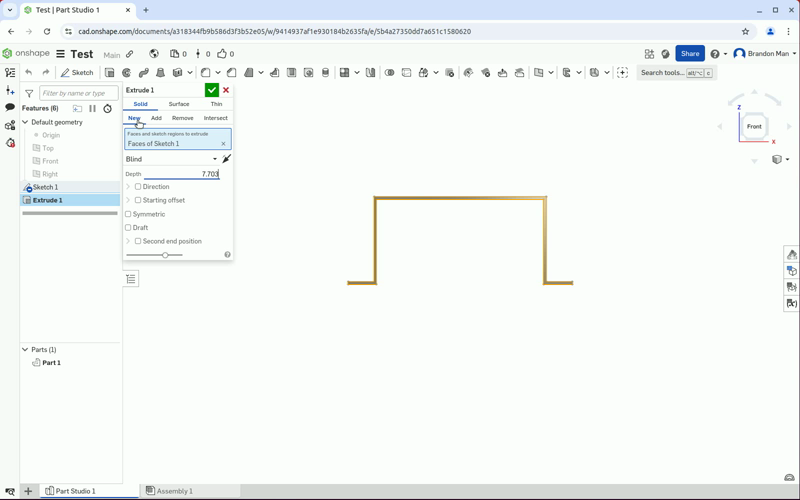
key(enter)
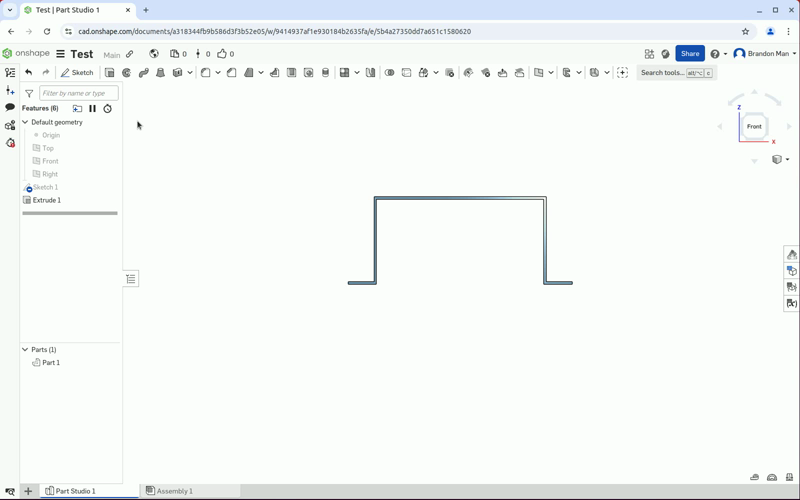
key(shift+h)
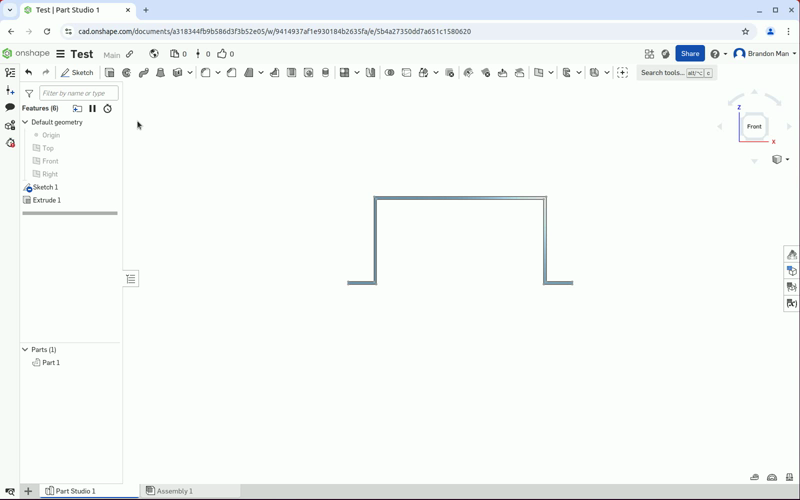
key(shift+h)
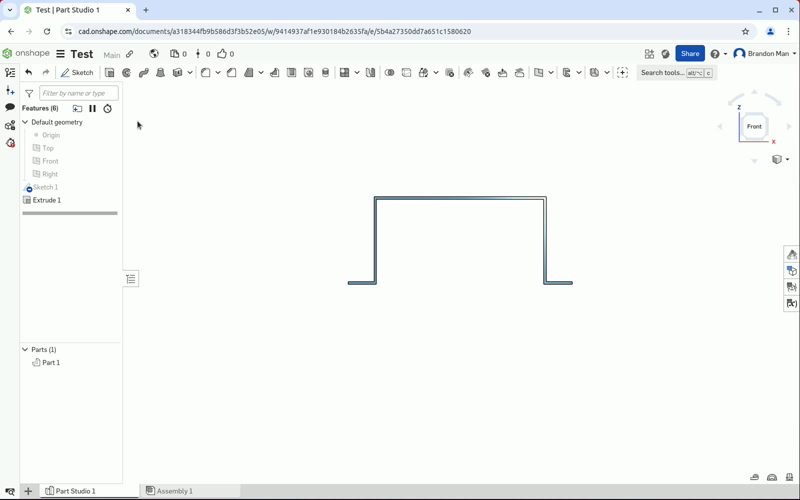
mouse_move(73, 189)
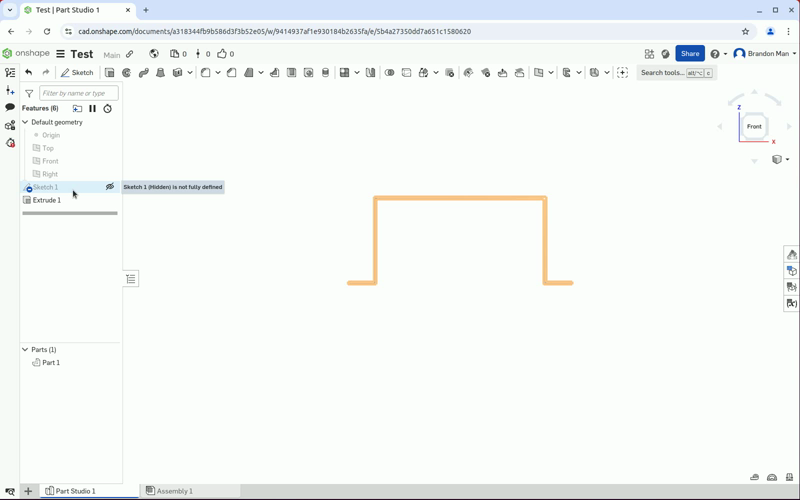
click(73, 189)
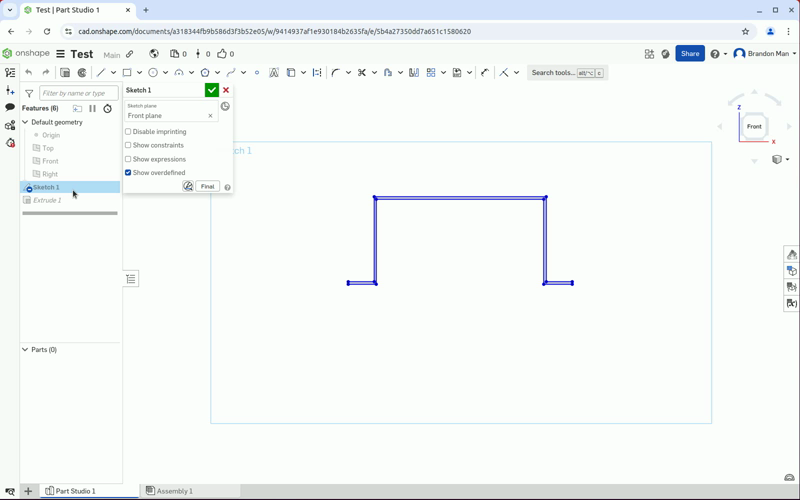
mouse_move(229, 92)
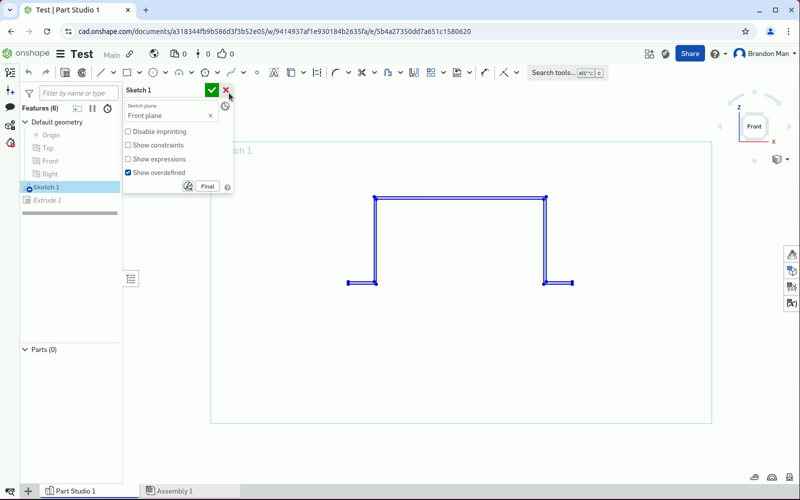
click(229, 92)
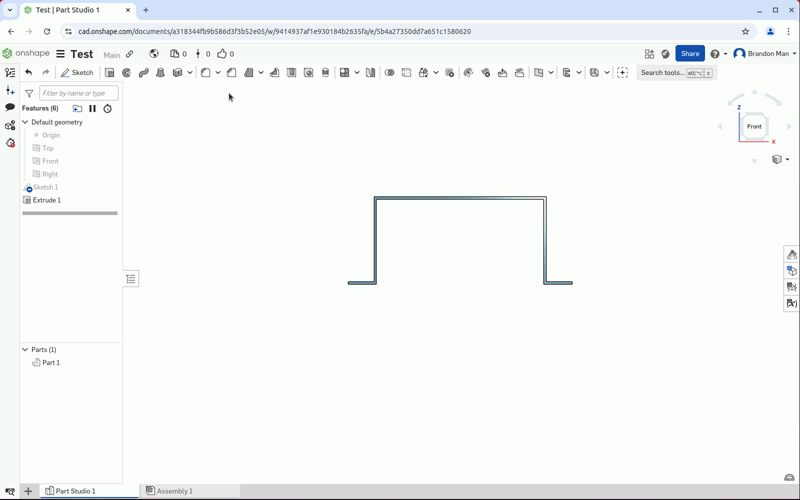
mouse_move(73, 352)
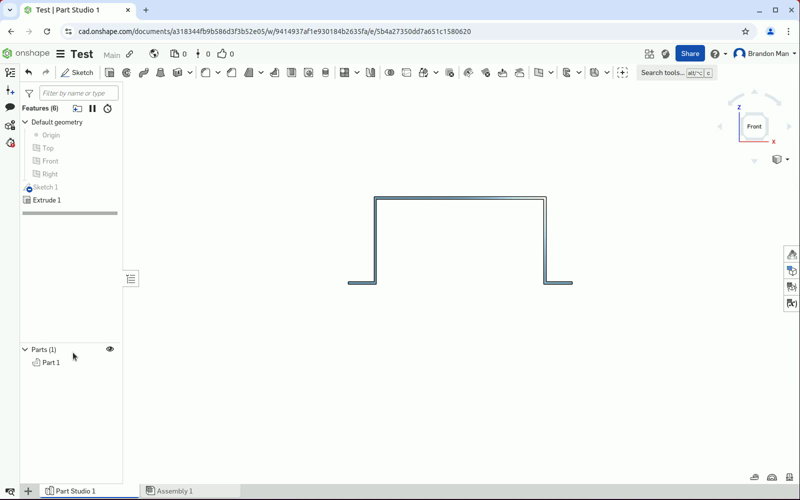
key(y)
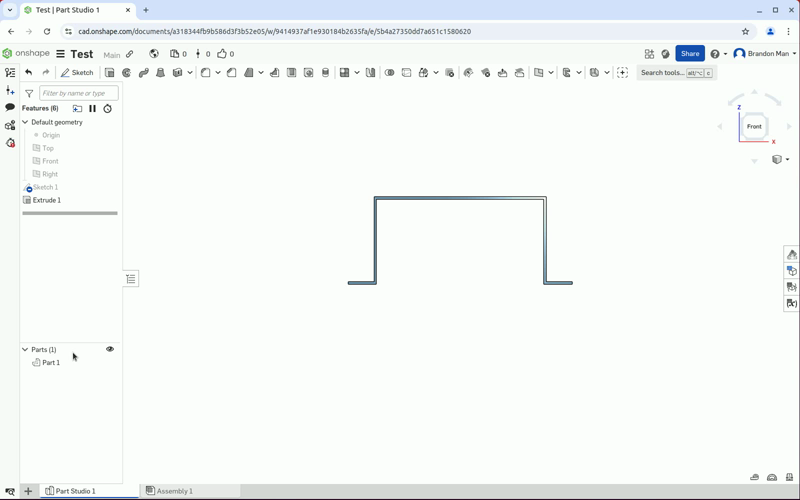
key(shift+p)
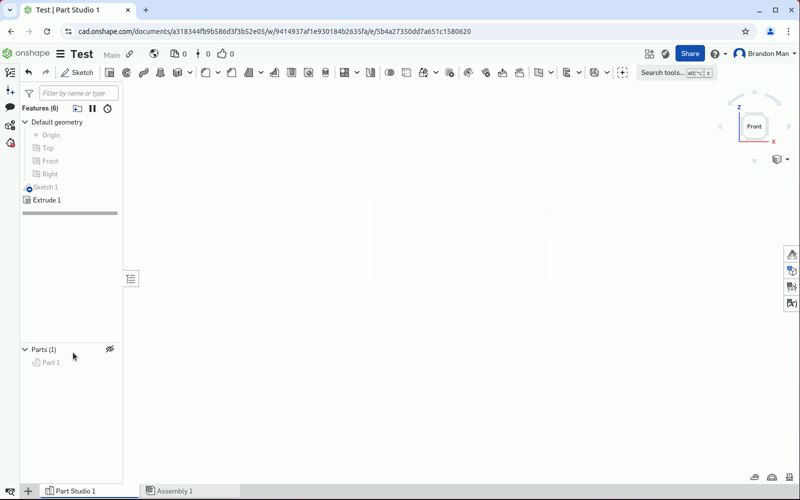
key(space)
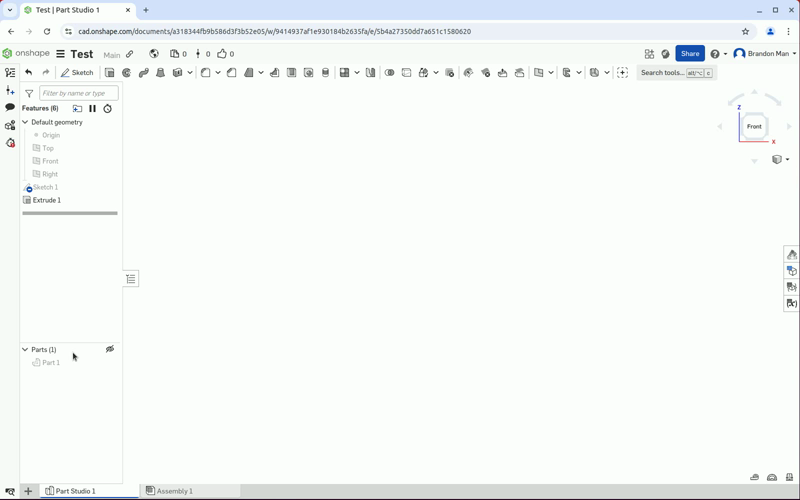
key_down(shift)
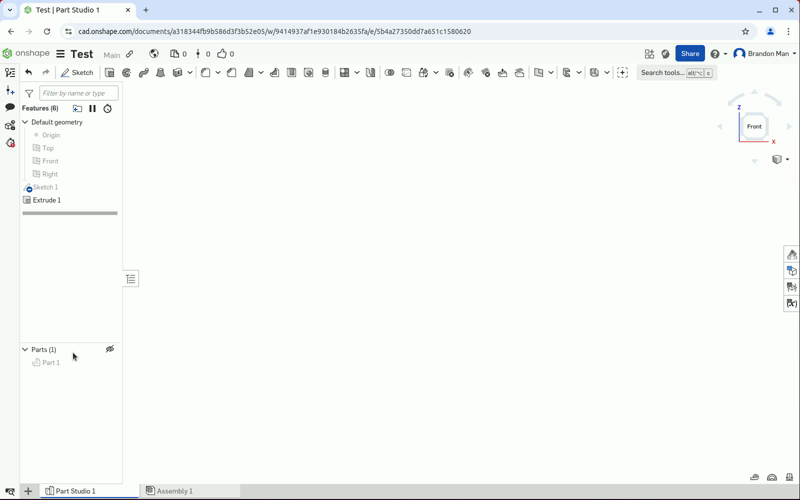
key(down)
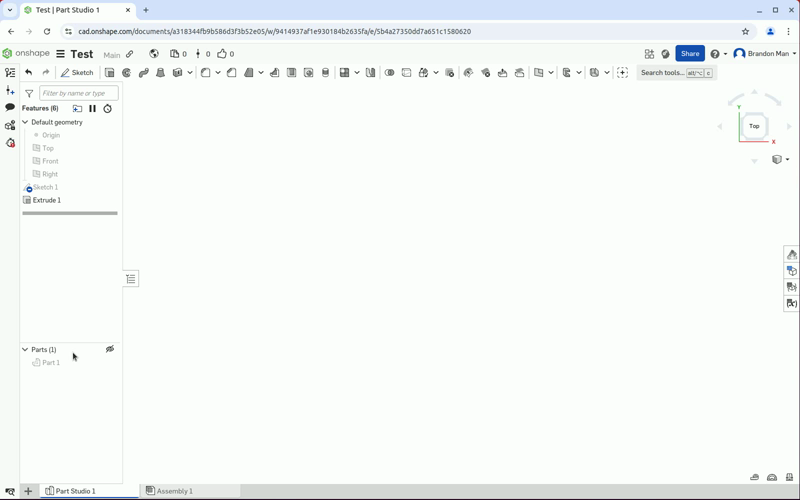
key_up(shift)
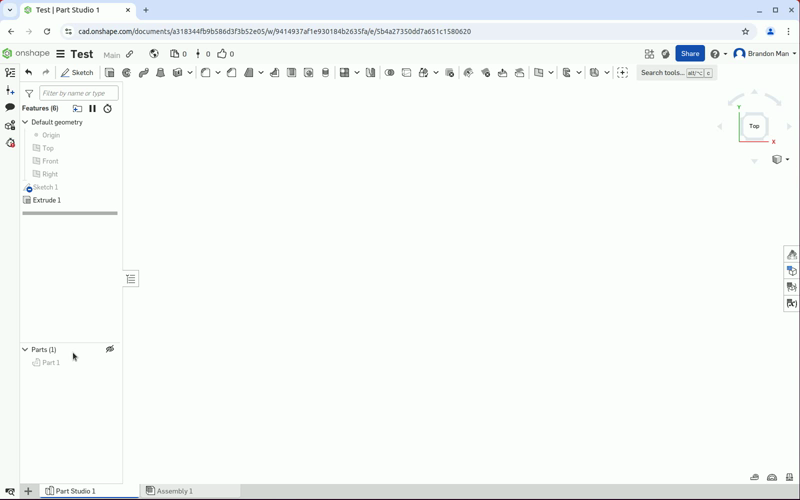
mouse_move(73, 352)
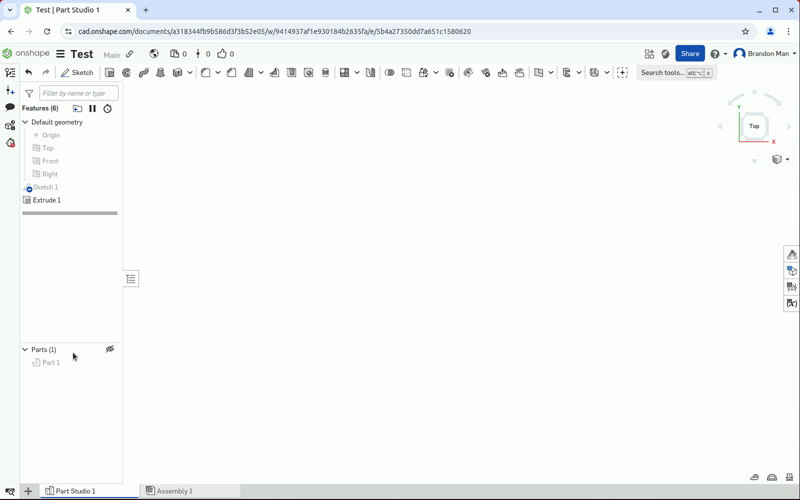
key(shift+y)
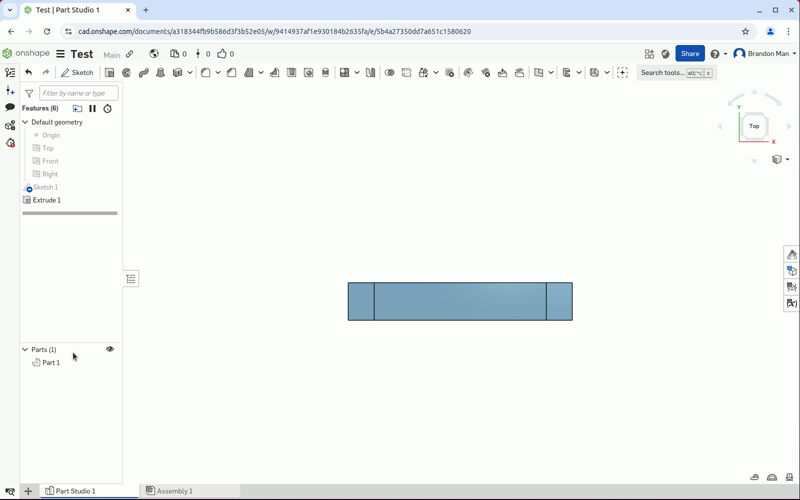
mouse_move(541, 75)
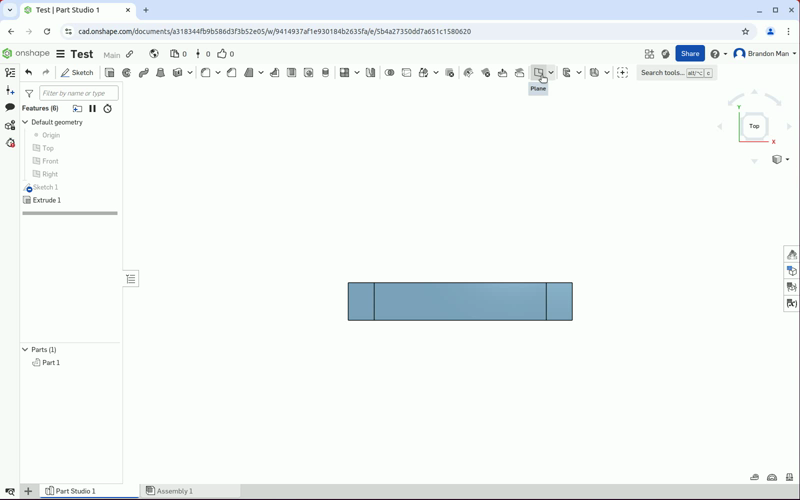
click(541, 75)
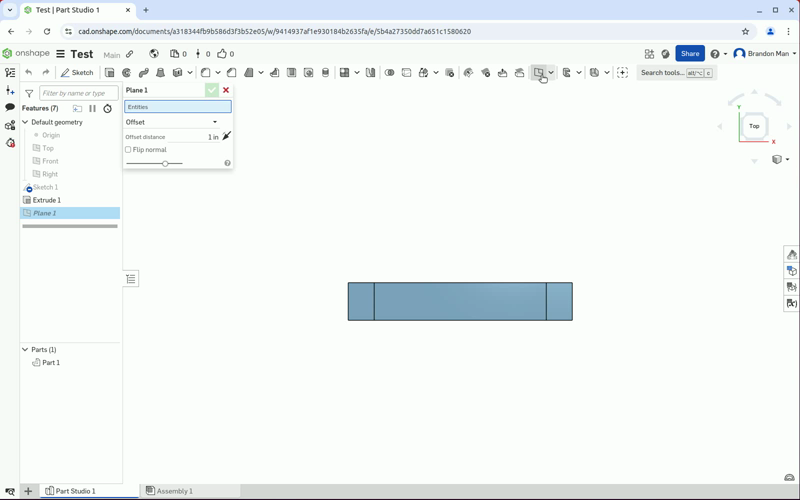
mouse_move(73, 150)
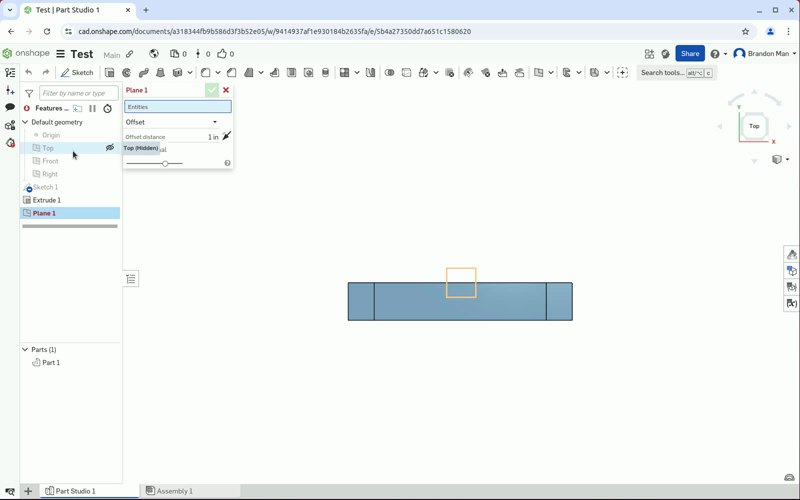
click(73, 150)
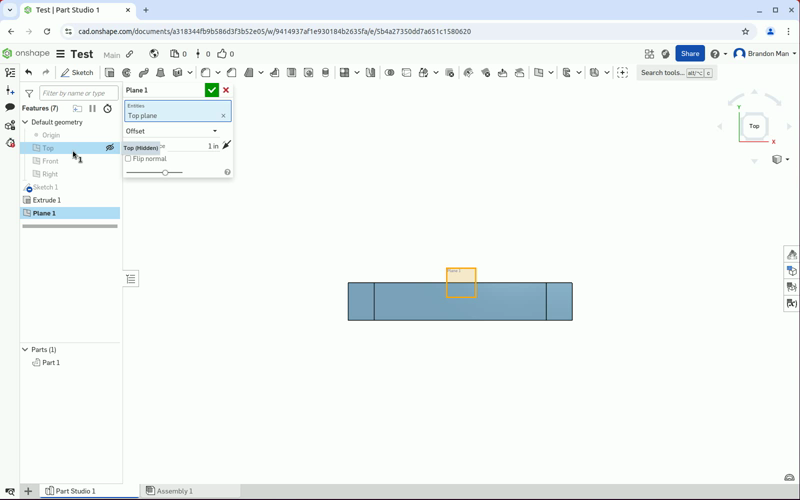
key(tab, 2)
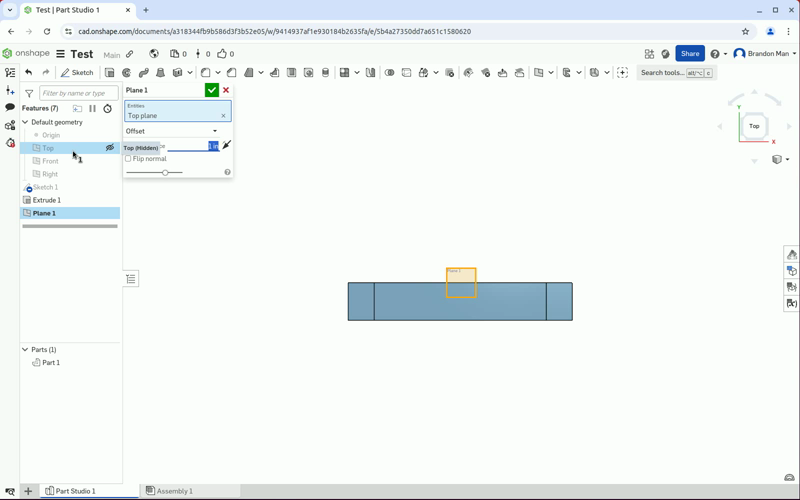
text(0.246)
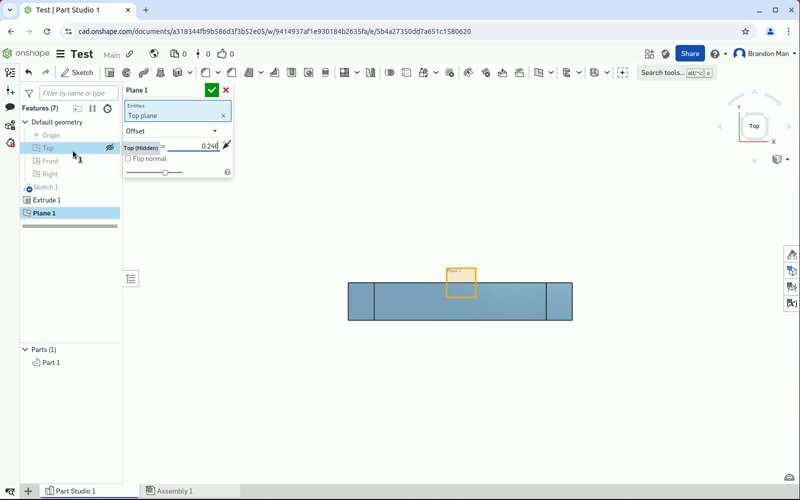
key(enter, 2)
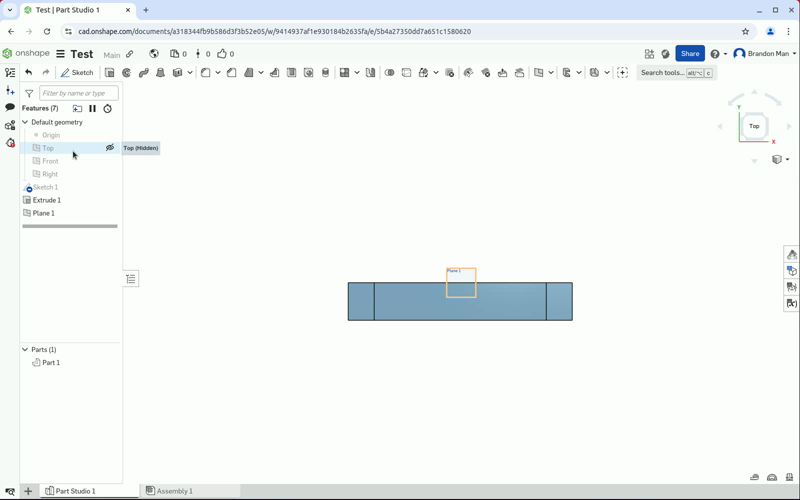
key(shift+s)
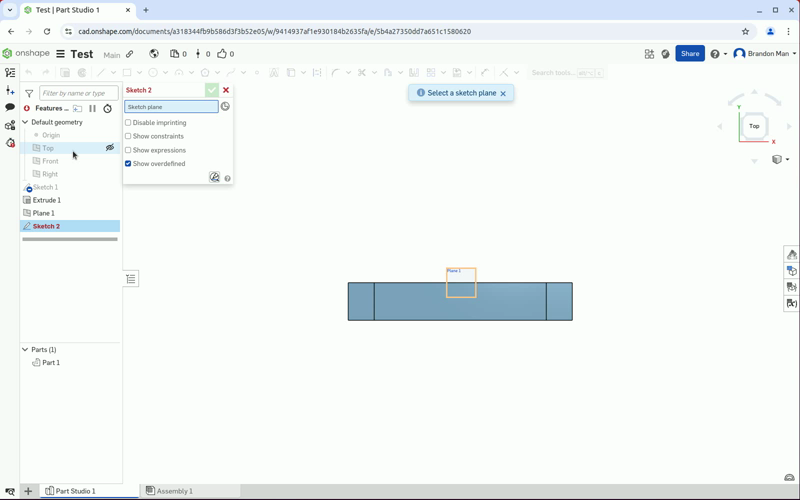
mouse_move(73, 215)
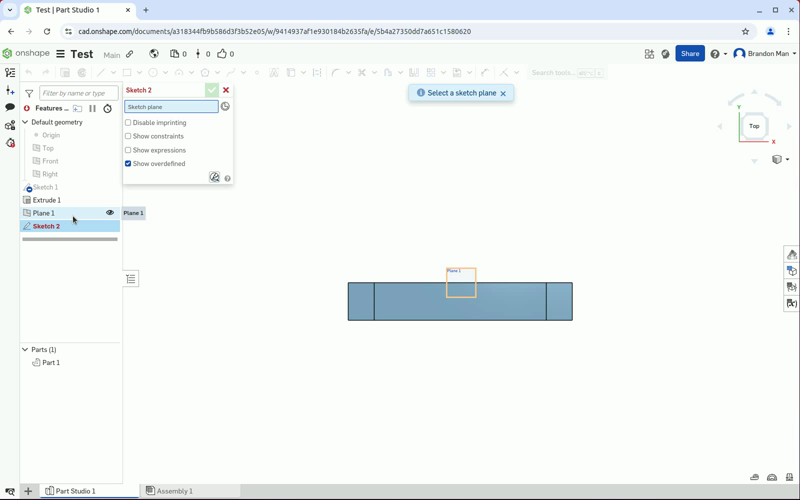
click(73, 215)
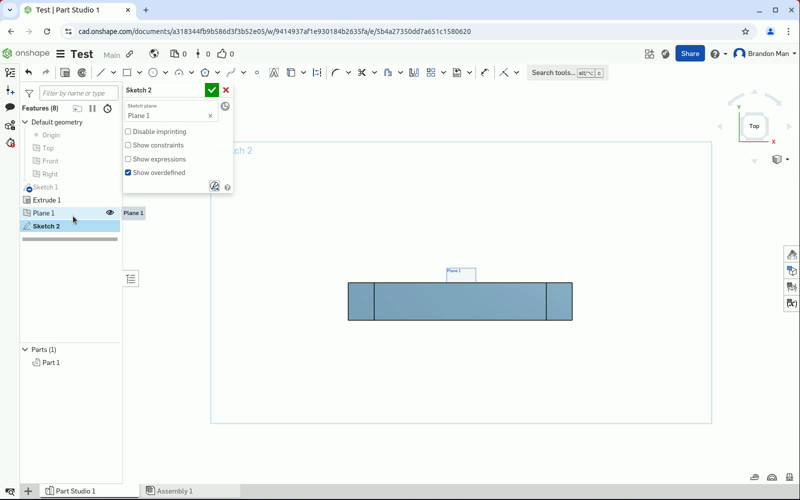
mouse_move(73, 352)
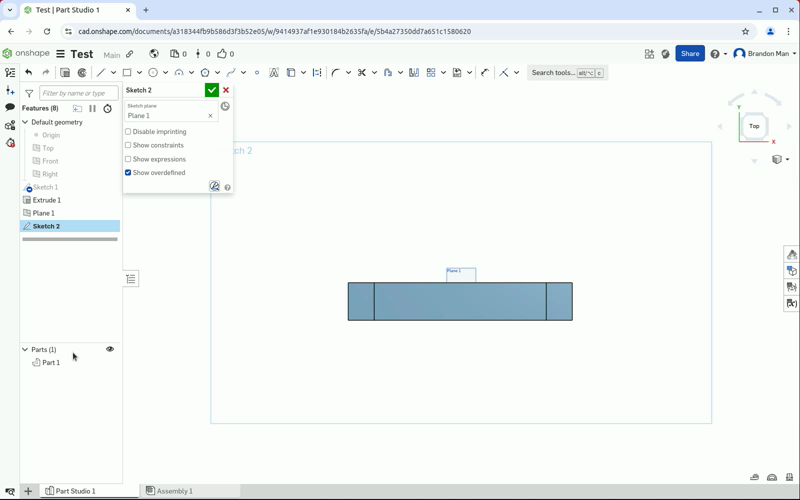
key(y)
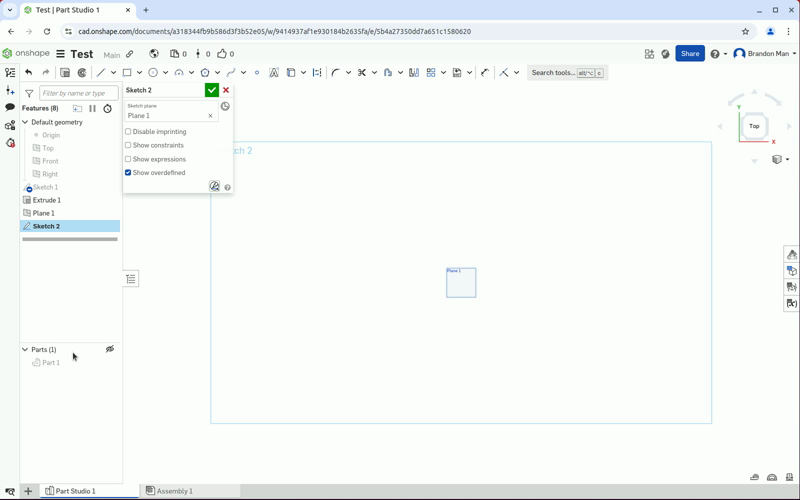
key(c)
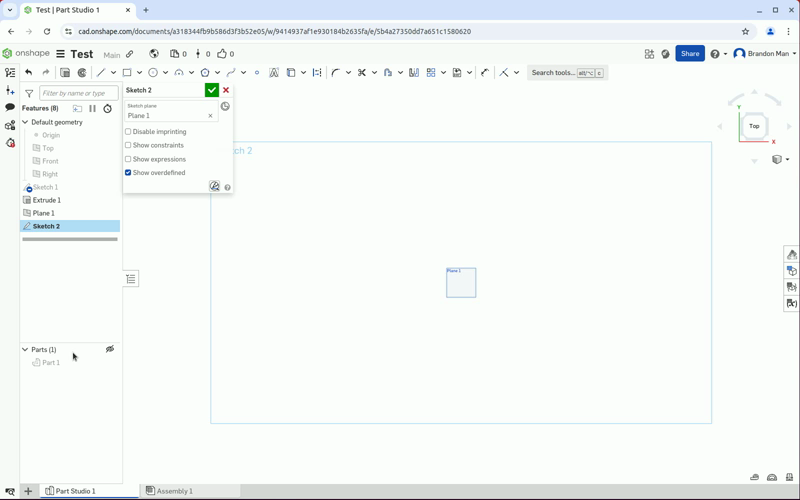
key_down(shift)
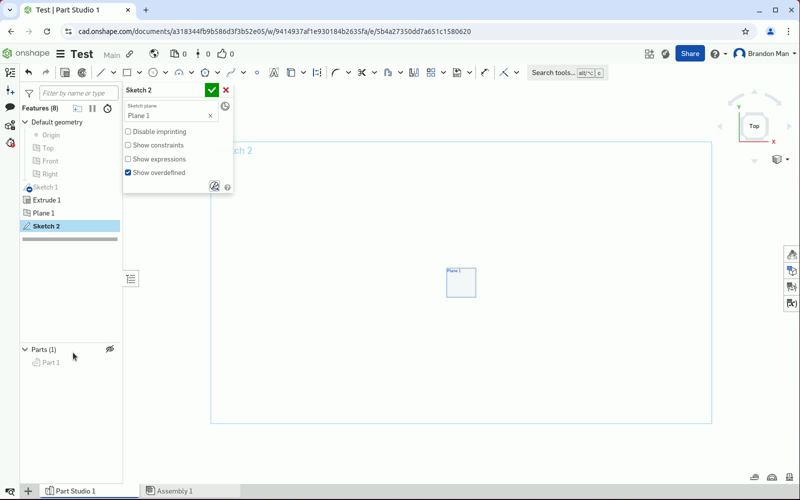
mouse_move(361, 301)
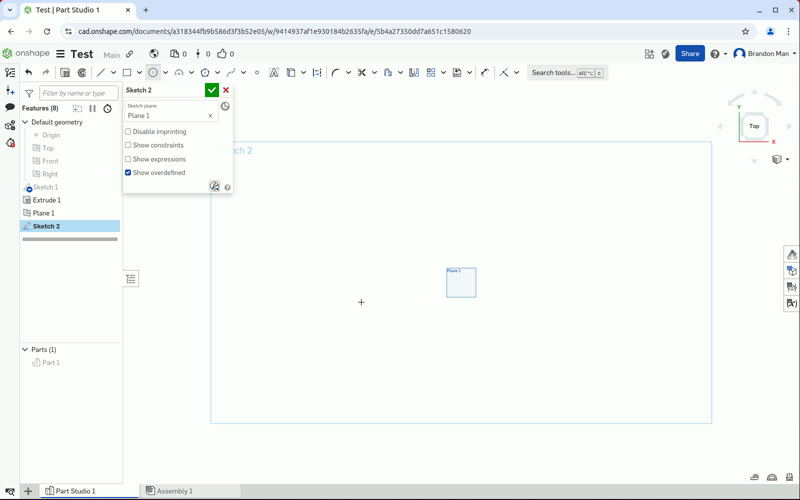
click(361, 301)
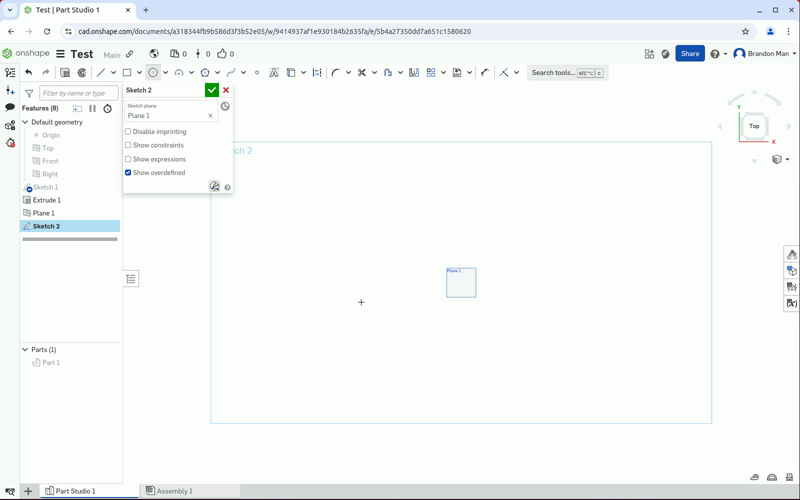
key_up(shift)
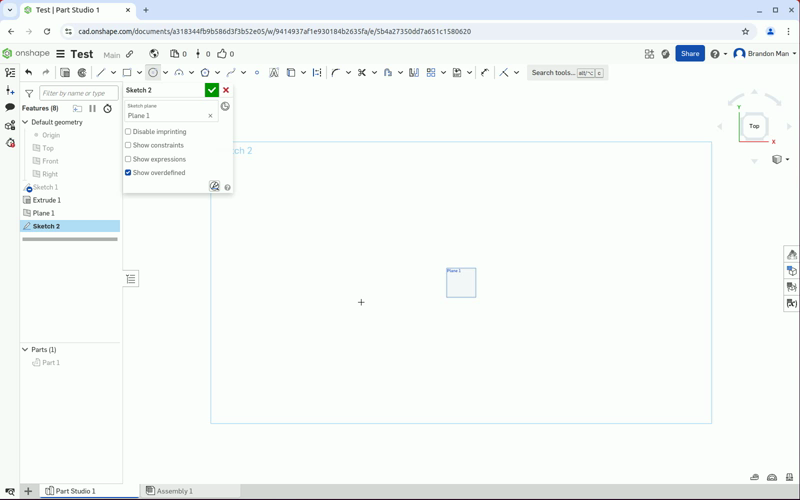
mouse_move(367, 301)
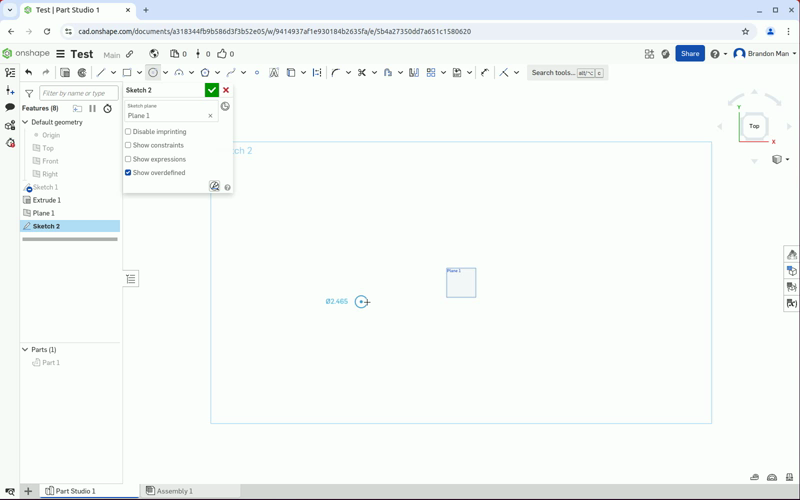
click(367, 301)
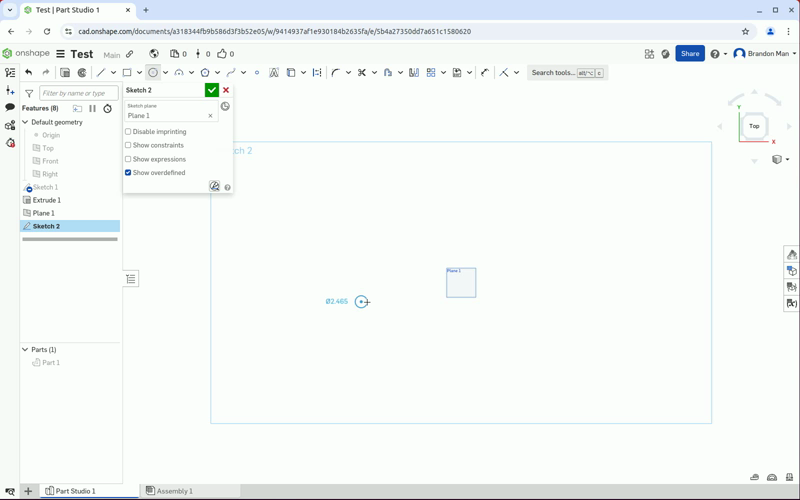
key(esc)
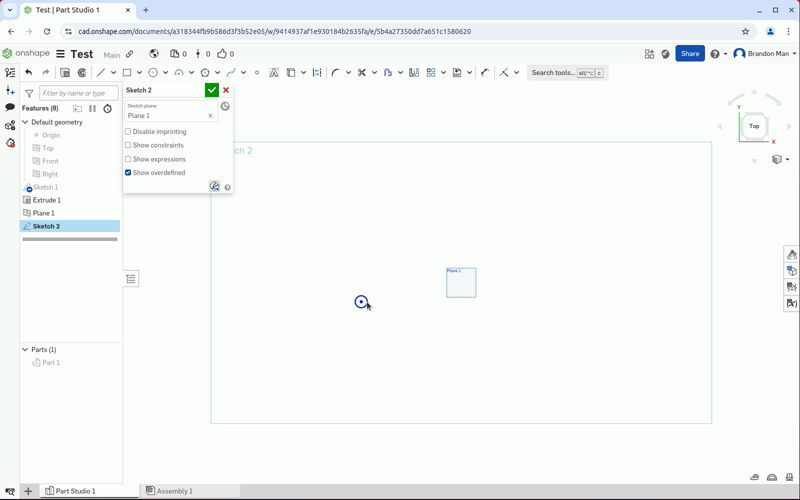
mouse_move(360, 299)
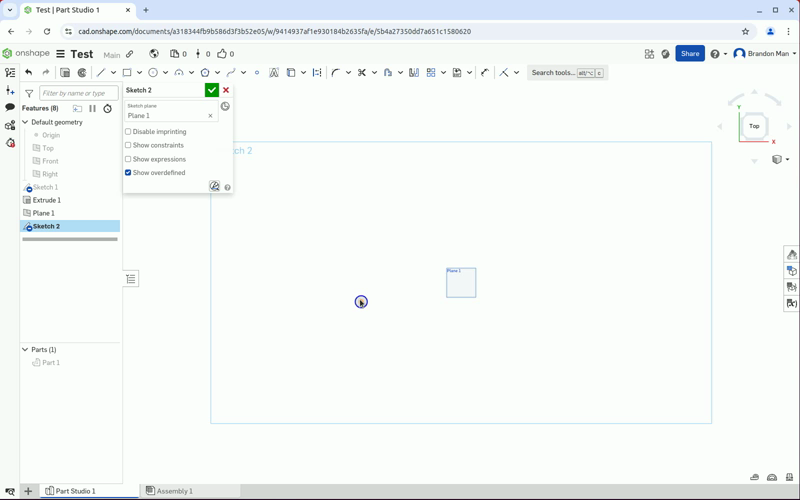
scroll(6)
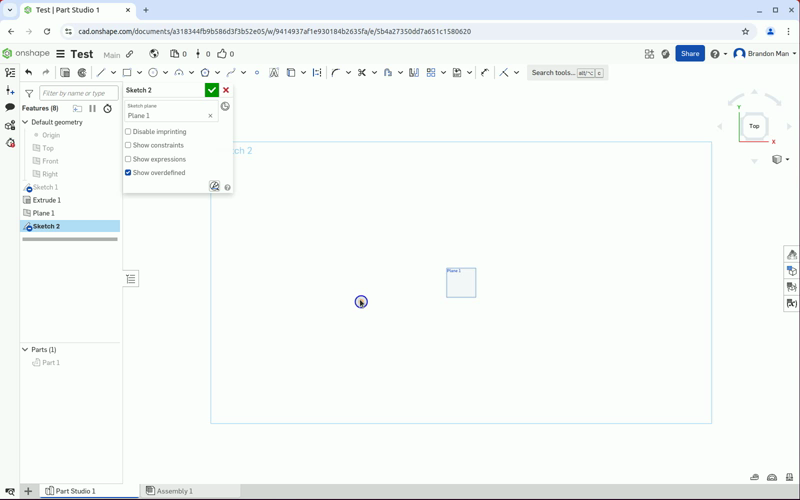
scroll(6)
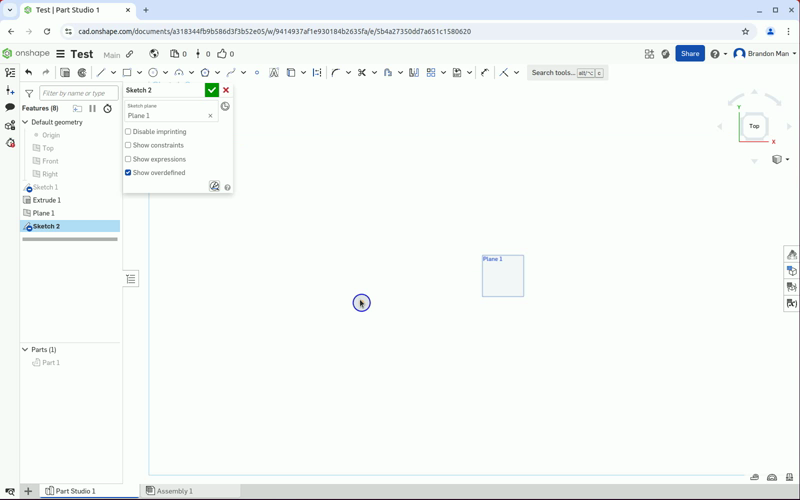
scroll(6)
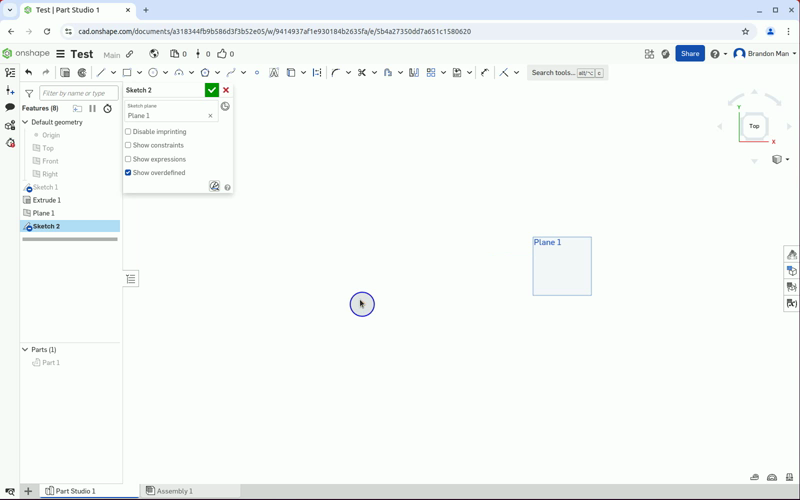
scroll(6)
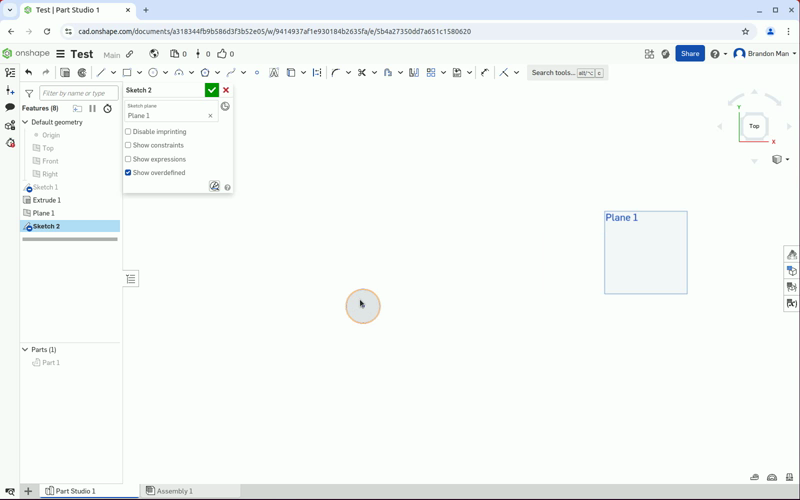
scroll(6)
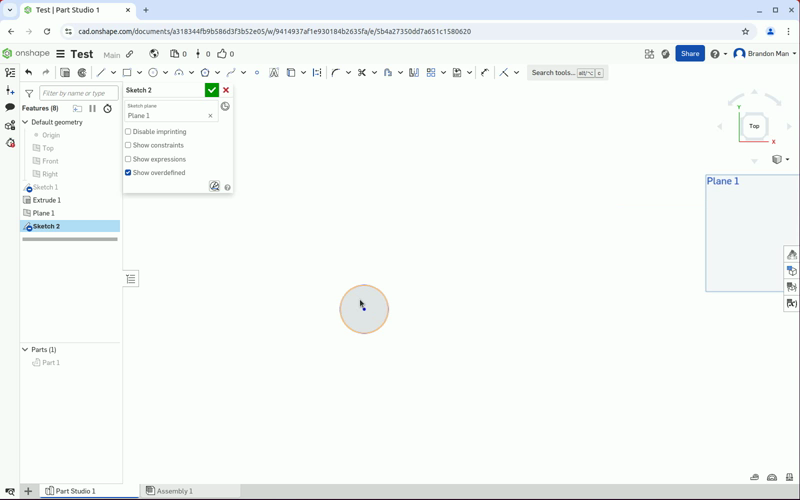
scroll(6)
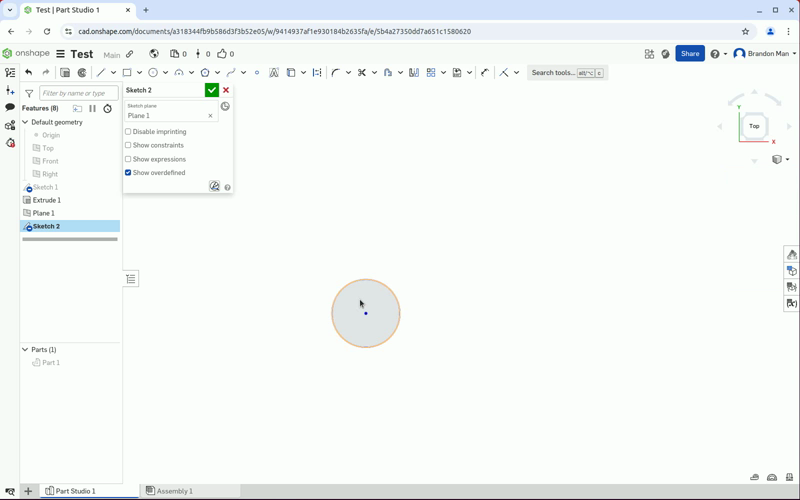
scroll(6)
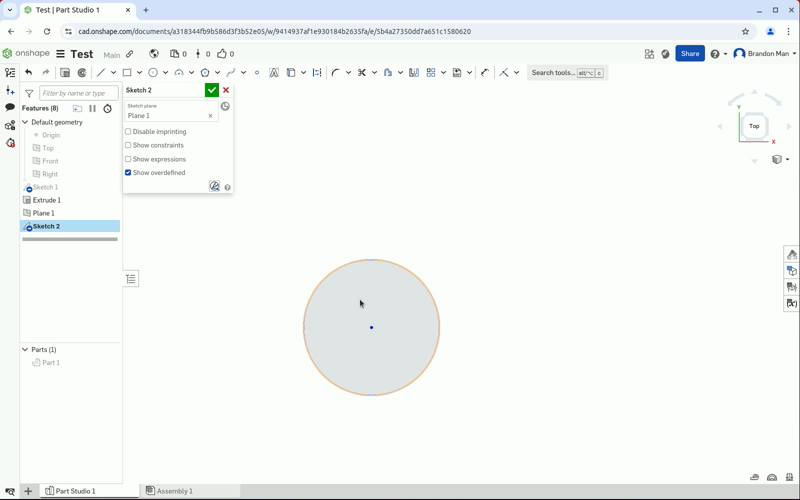
click(360, 299)
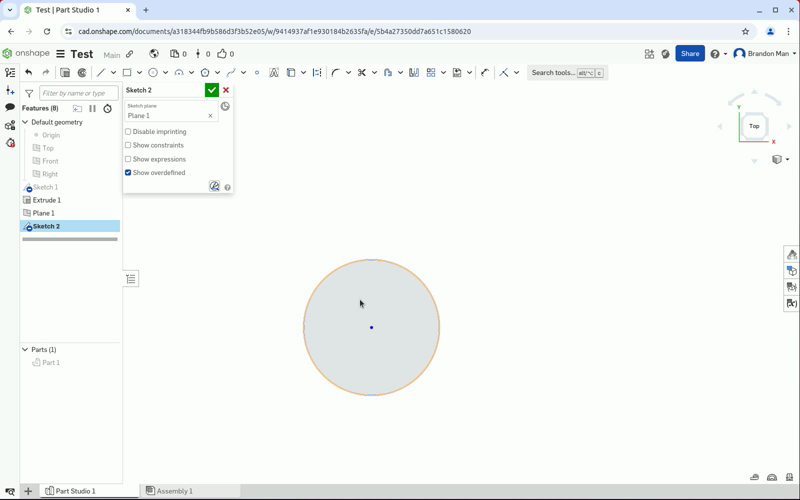
scroll(-6)
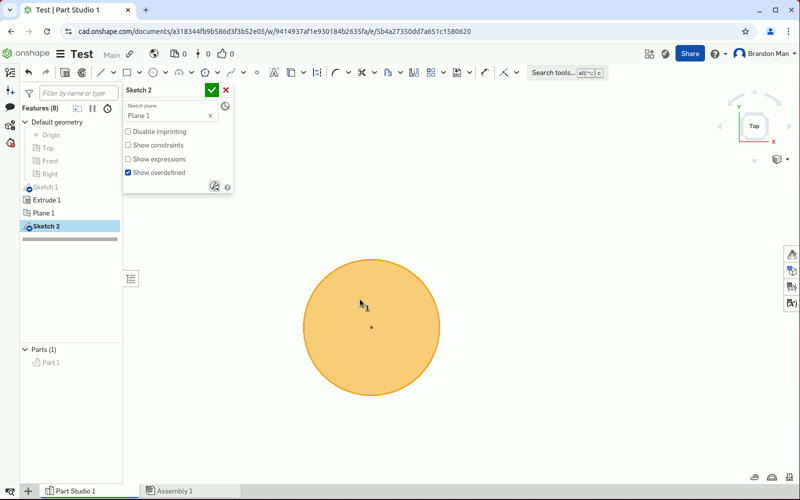
scroll(-6)
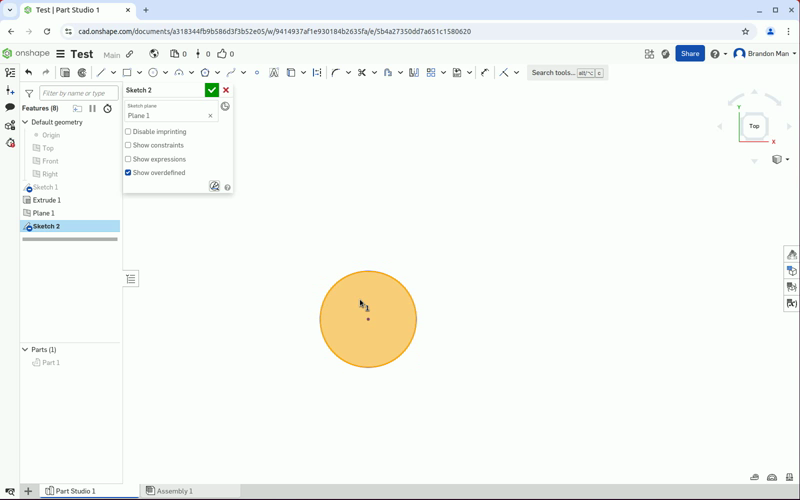
scroll(-6)
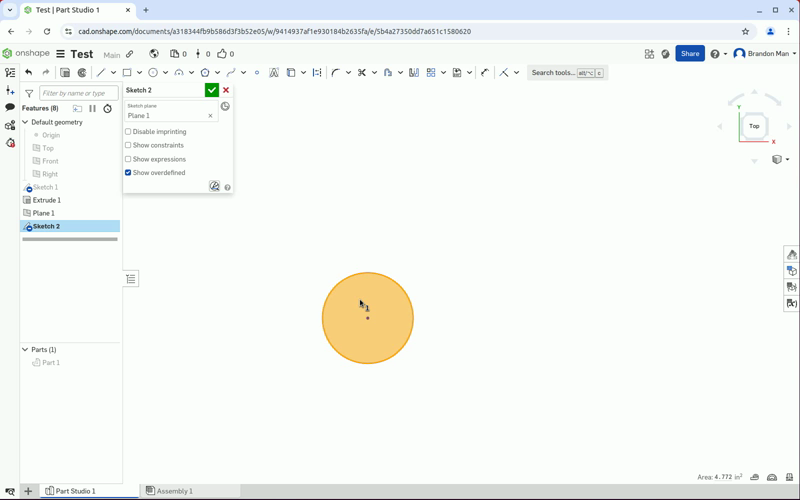
scroll(-6)
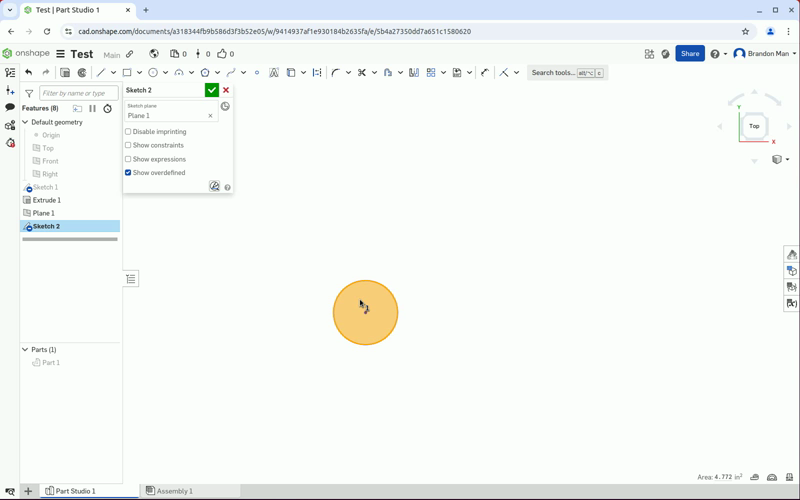
scroll(-6)
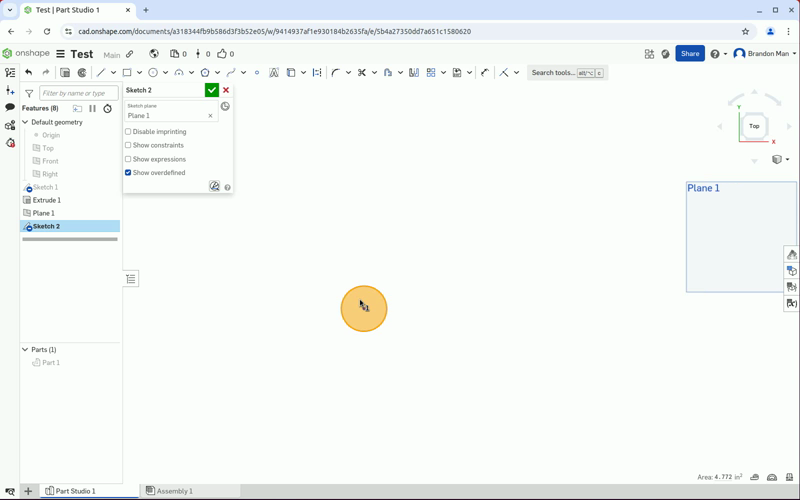
scroll(-6)
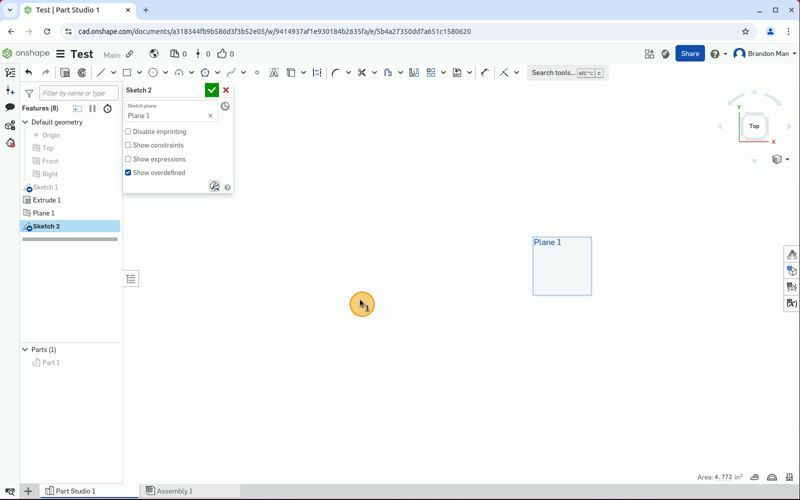
scroll(-6)
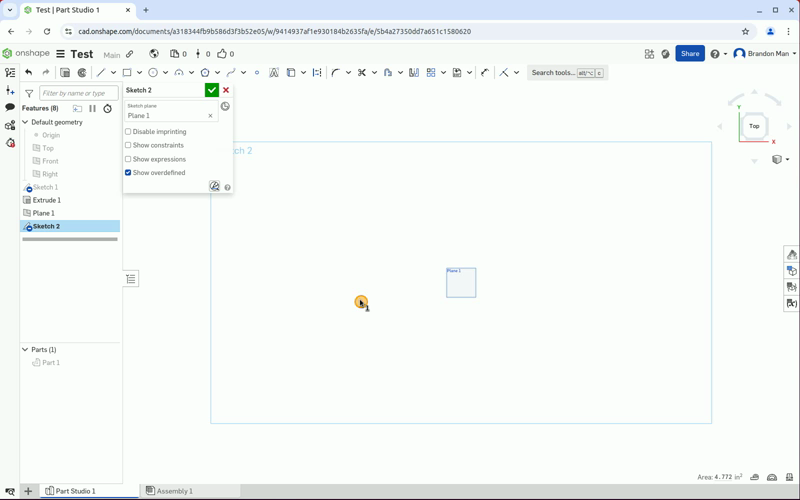
mouse_move(73, 352)
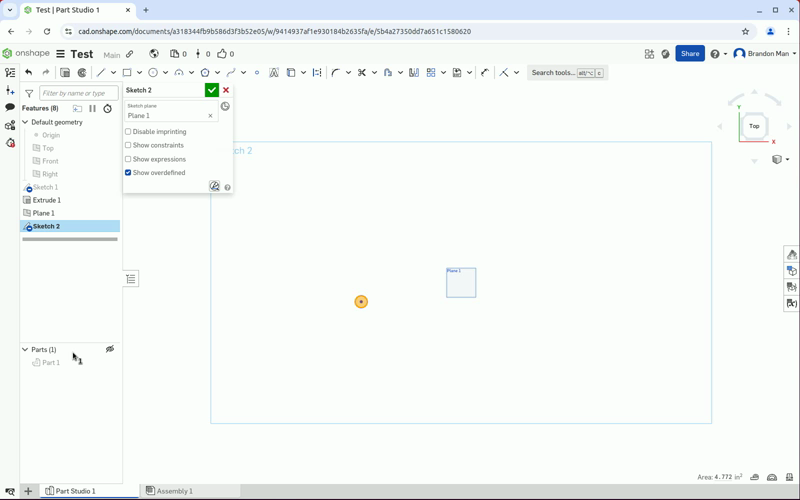
key(shift+y)
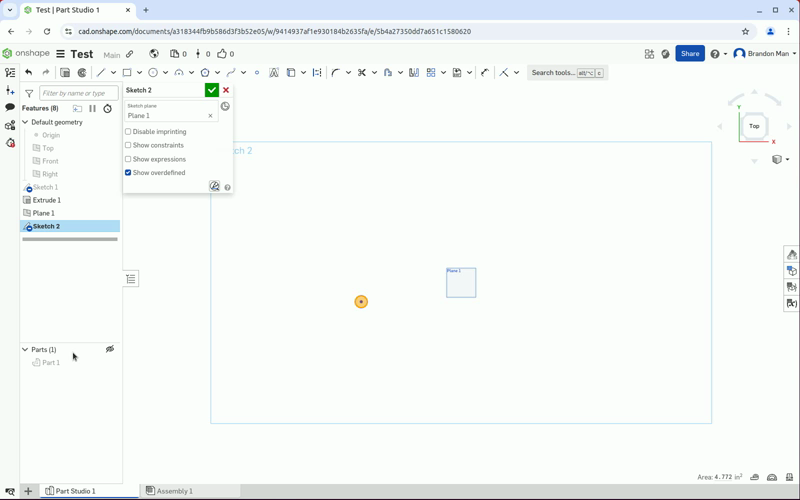
key(shift+e)
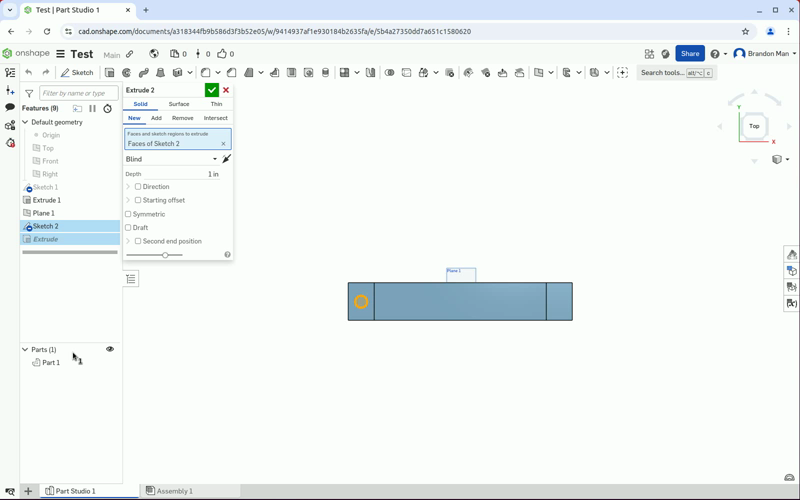
mouse_move(143, 106)
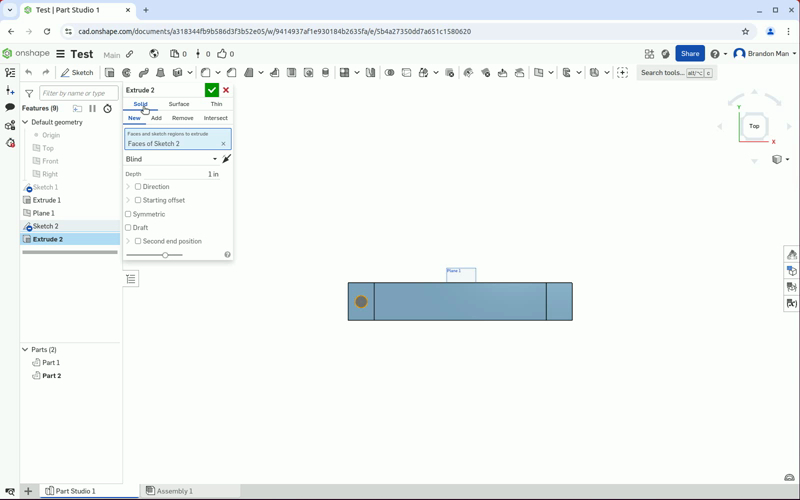
click(143, 106)
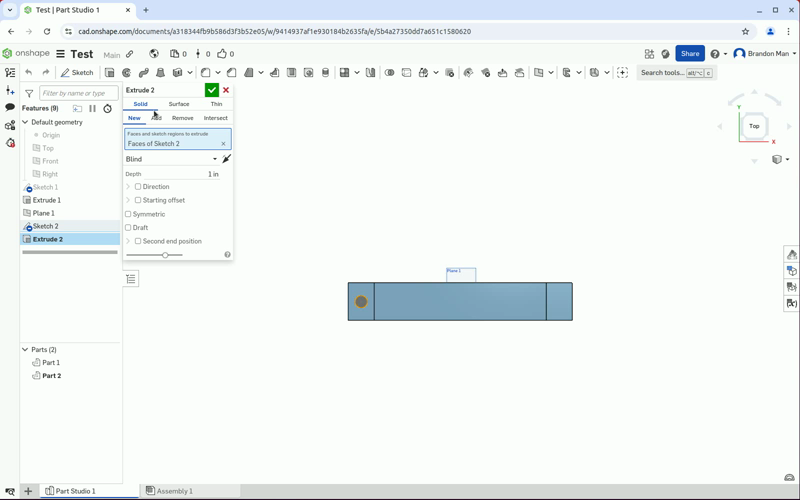
mouse_move(186, 120)
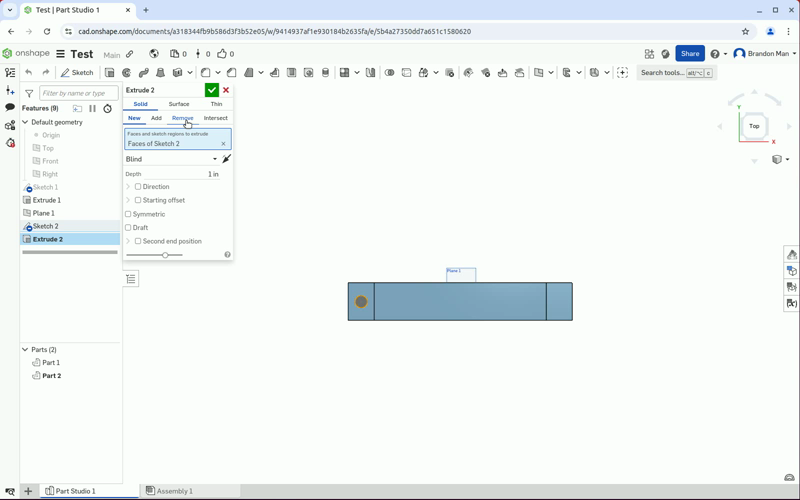
click(186, 120)
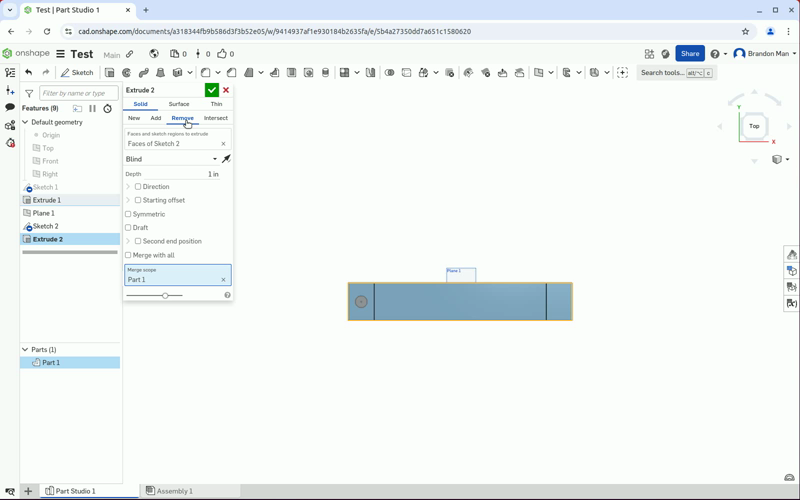
key(tab, 4)
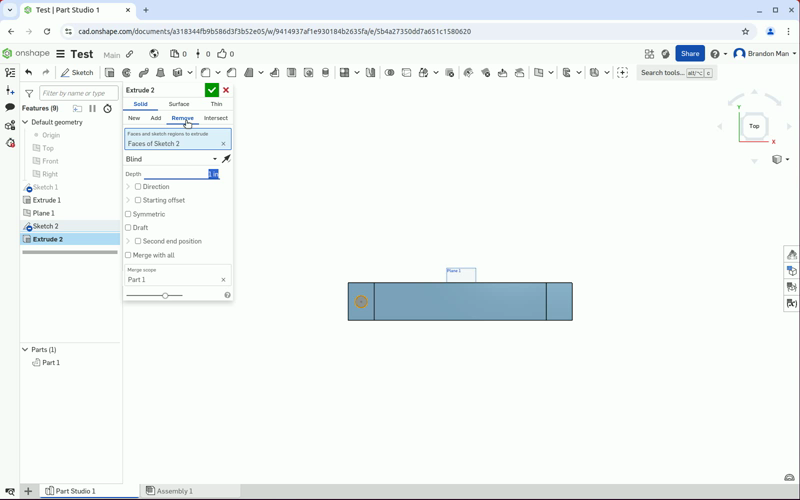
text(6.499)
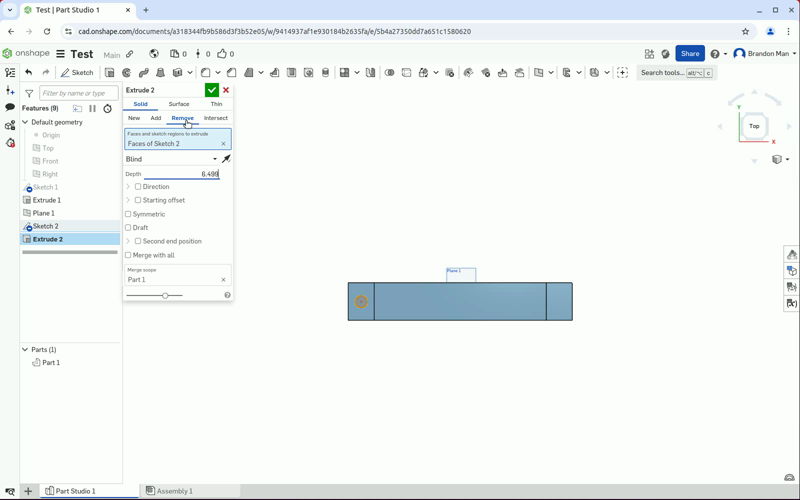
key(tab, 6)
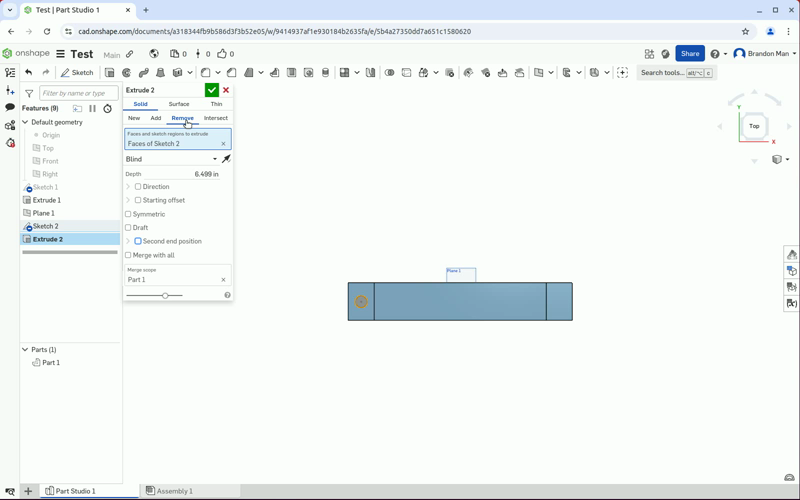
key(space)
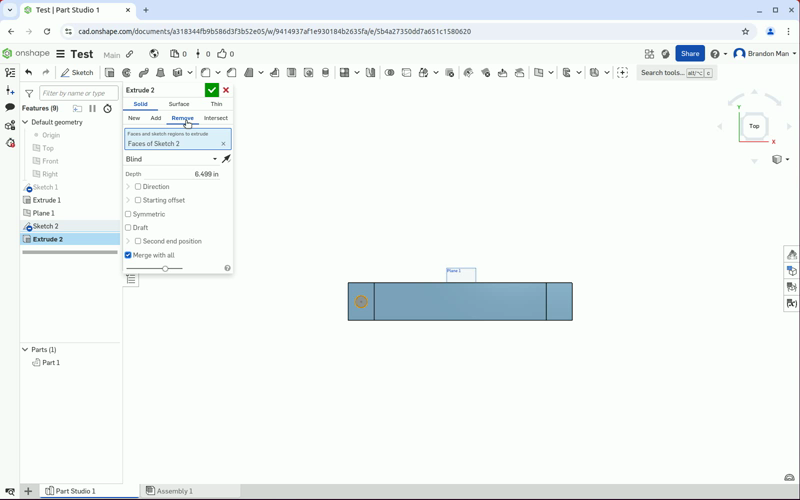
key(enter)
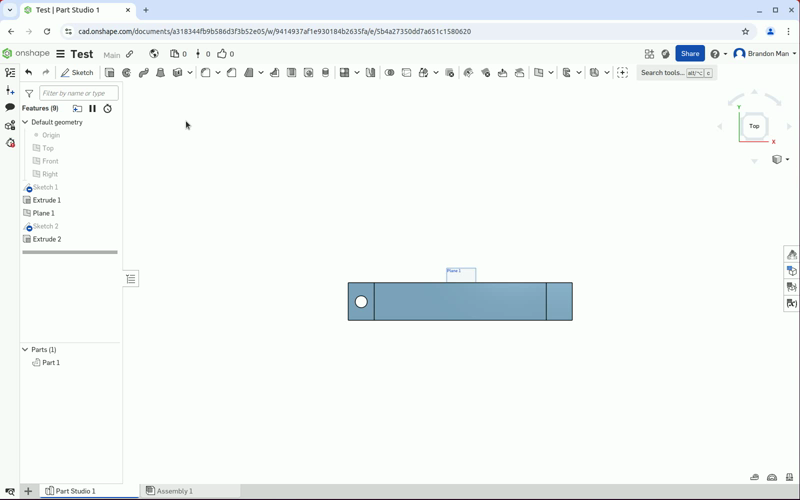
key(shift+h)
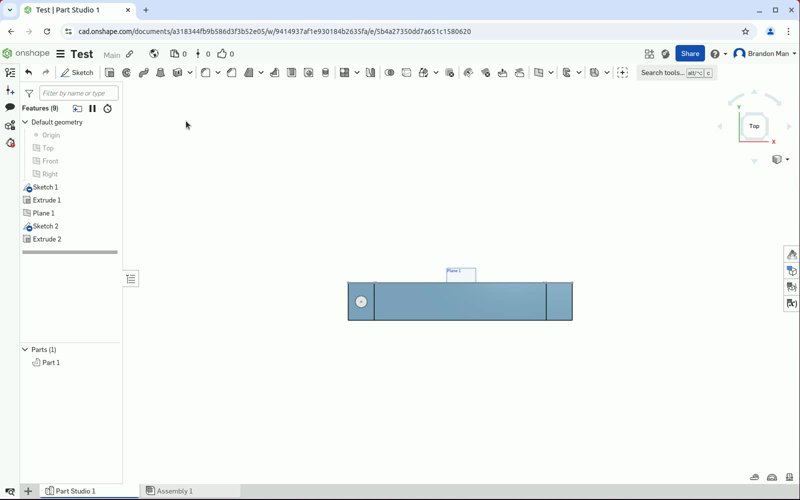
key(shift+h)
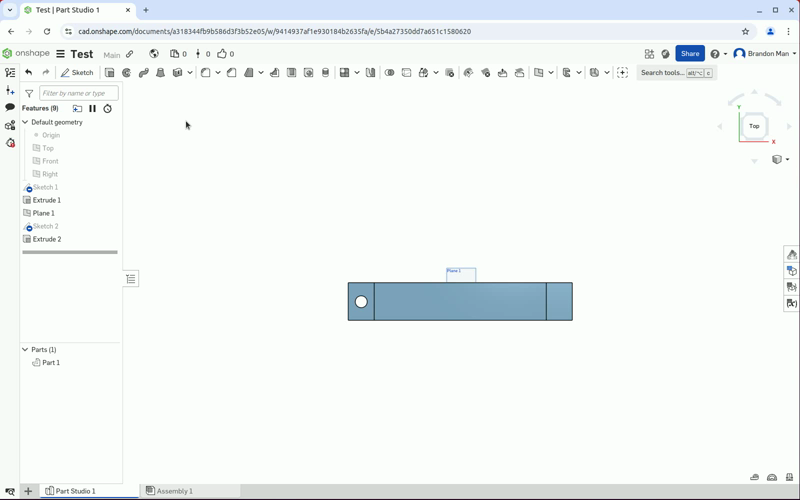
mouse_move(73, 189)
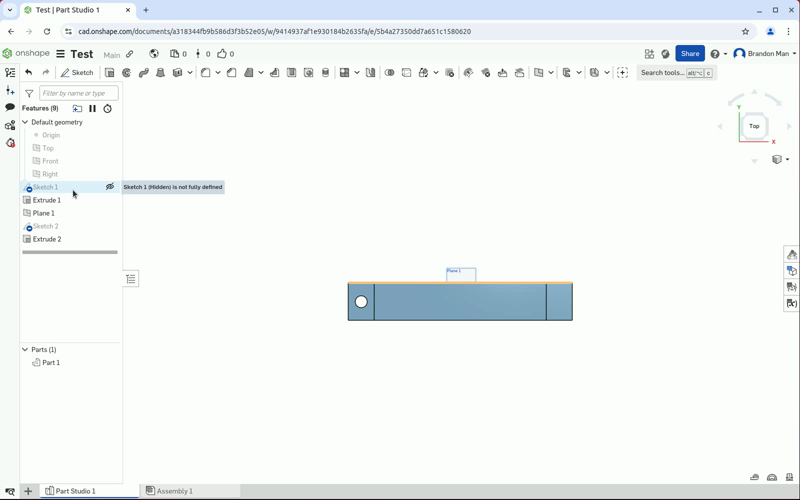
click(73, 189)
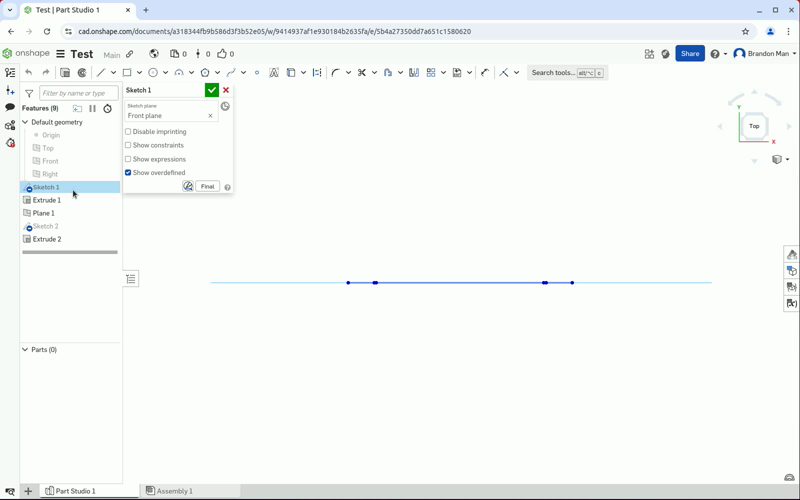
mouse_move(229, 92)
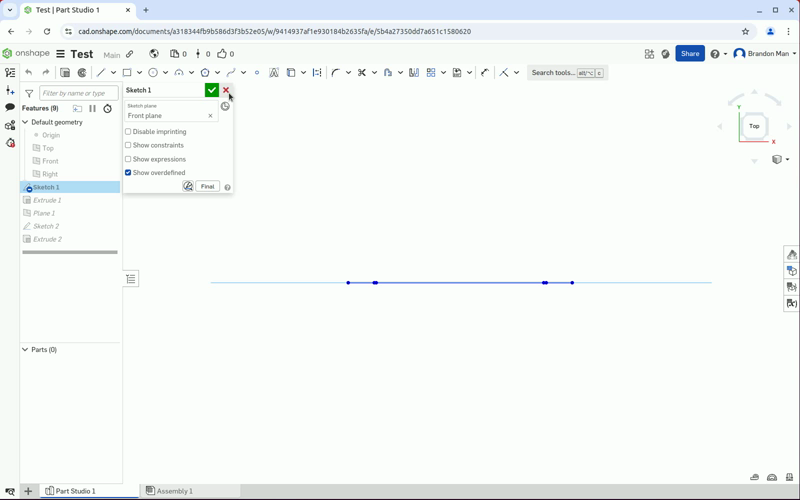
click(229, 92)
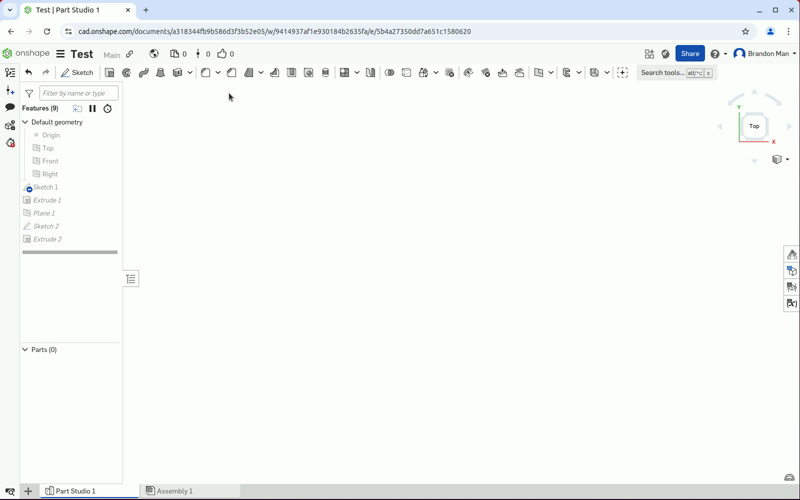
mouse_move(541, 75)
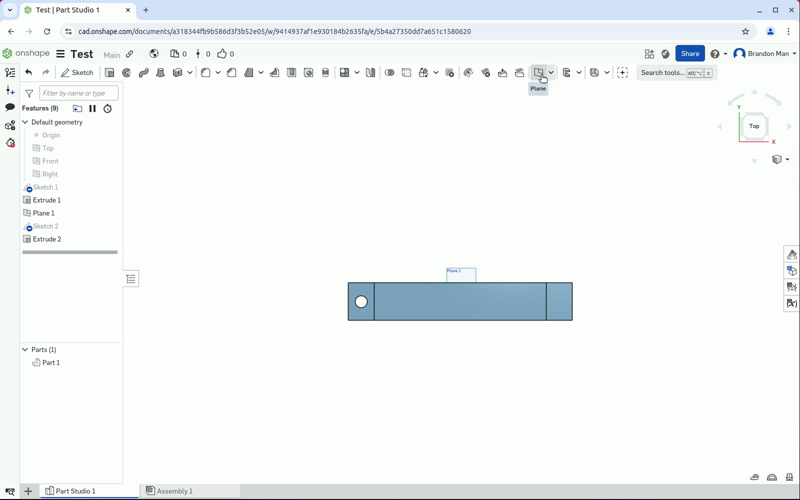
click(541, 75)
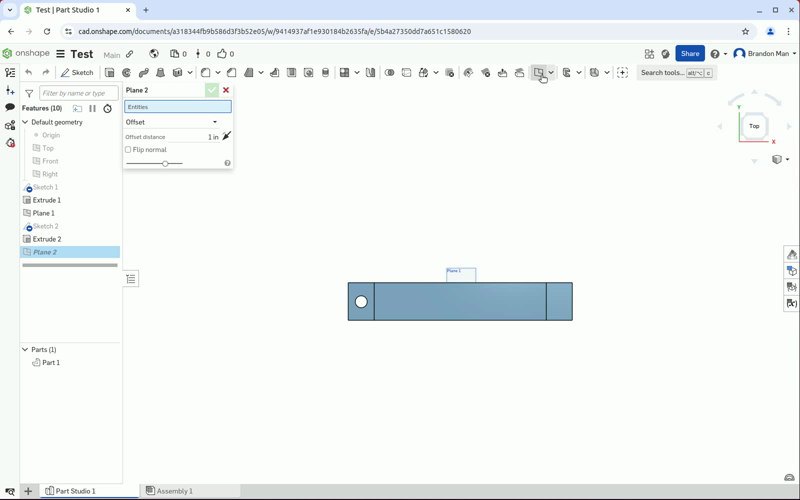
mouse_move(73, 150)
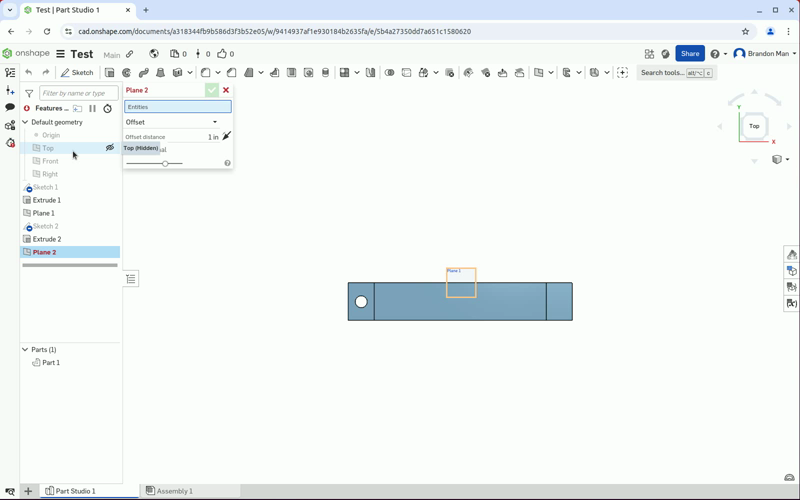
click(73, 150)
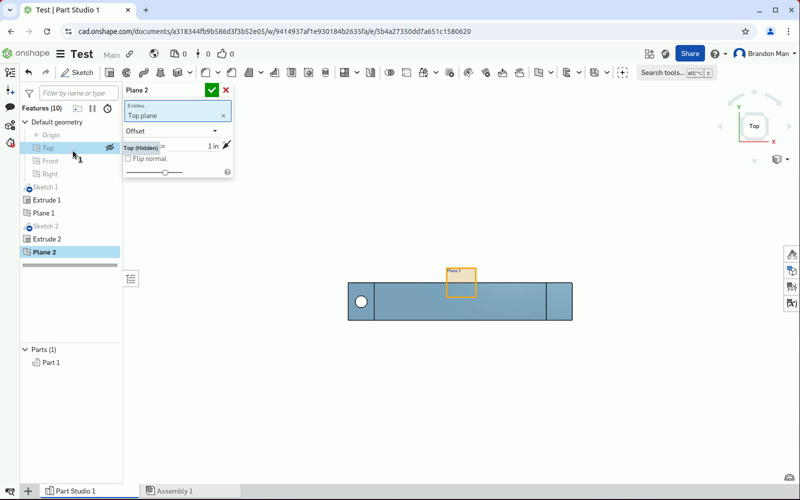
key(tab, 2)
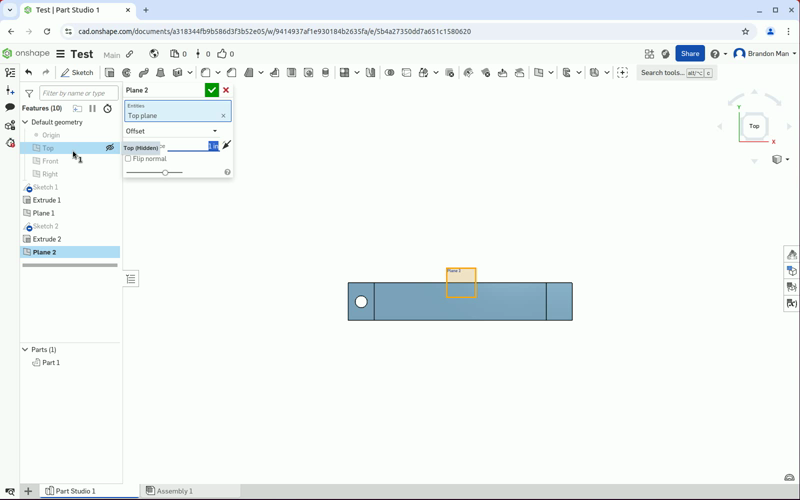
text(17.809)
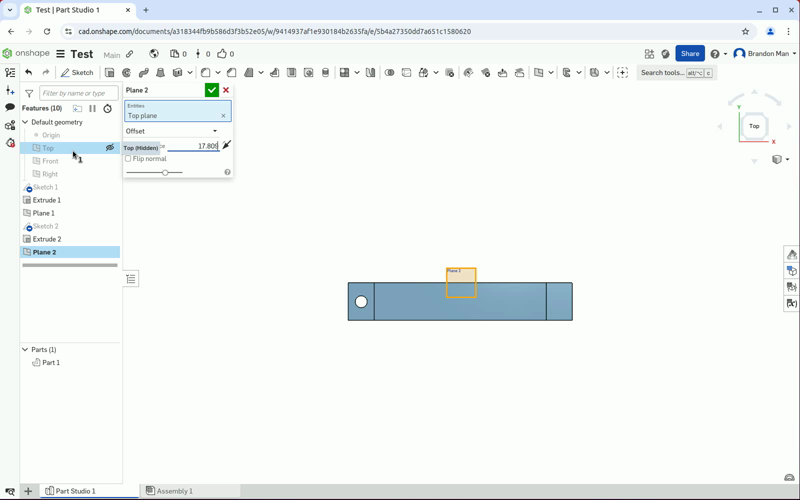
key(enter, 2)
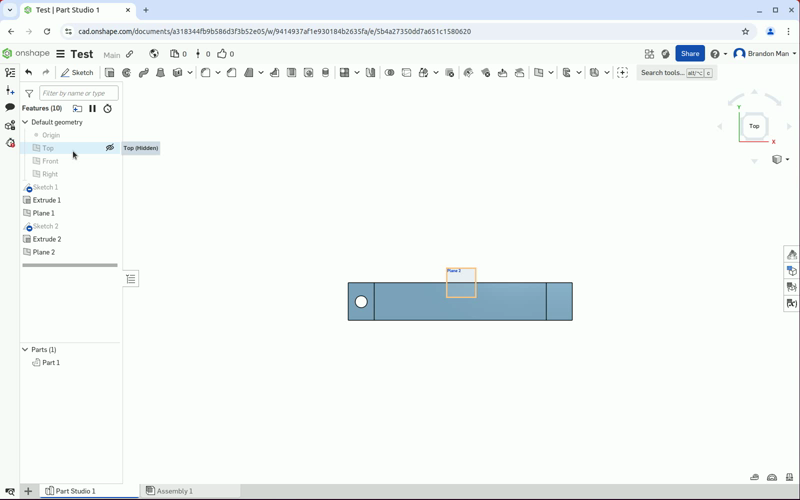
key(shift+s)
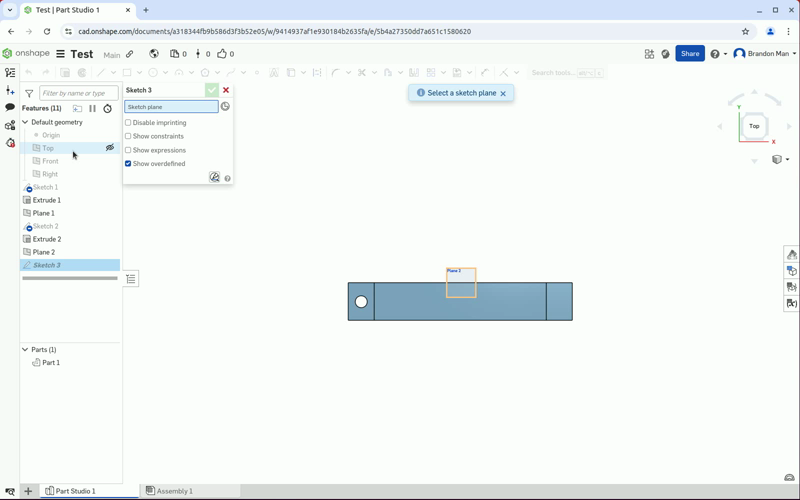
mouse_move(73, 254)
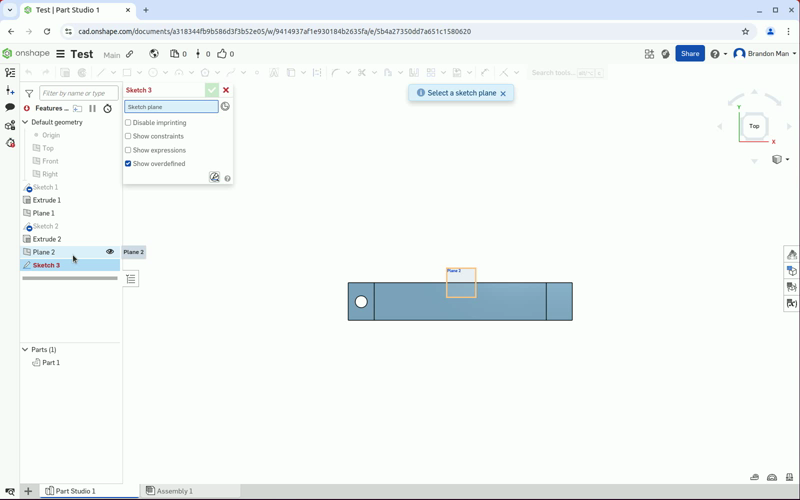
click(73, 254)
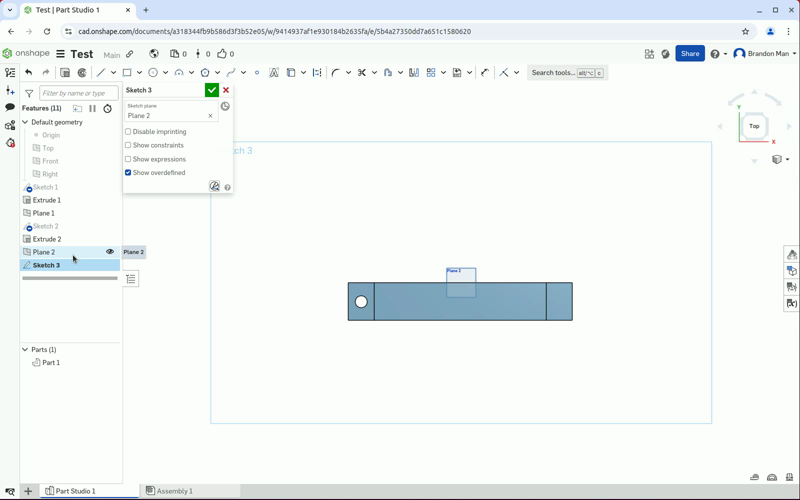
mouse_move(73, 352)
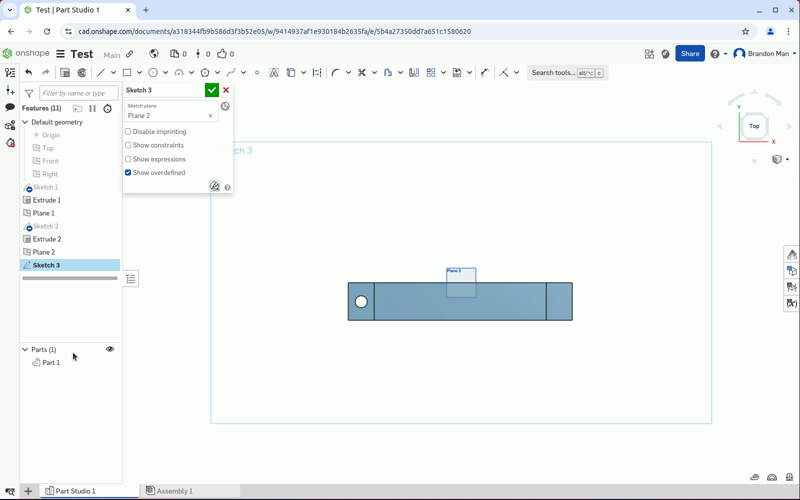
key(y)
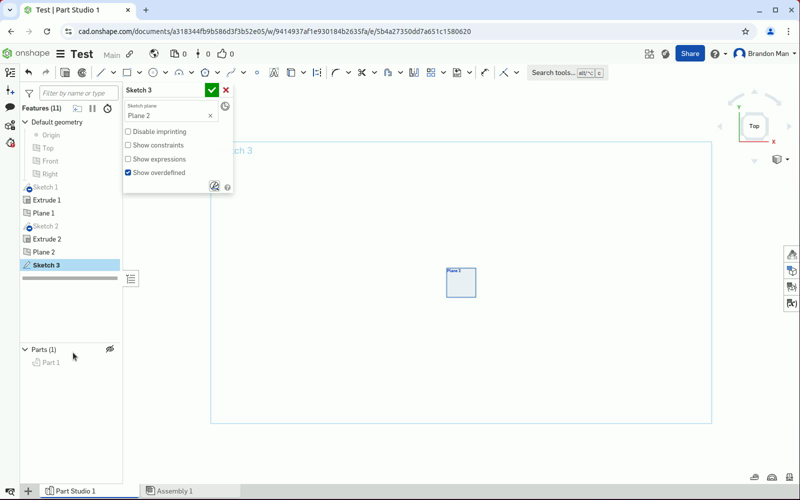
key(c)
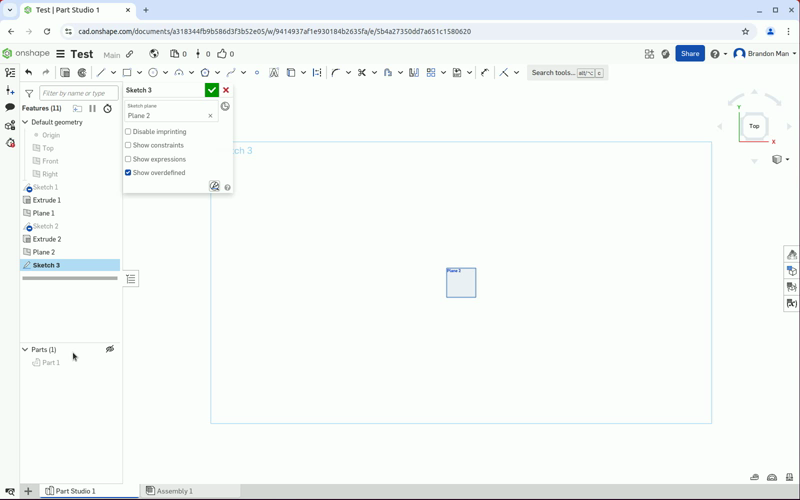
key_down(shift)
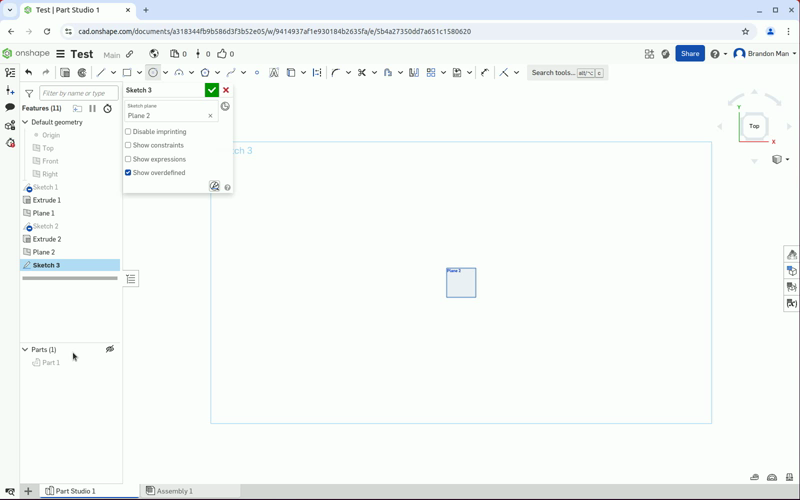
mouse_move(413, 301)
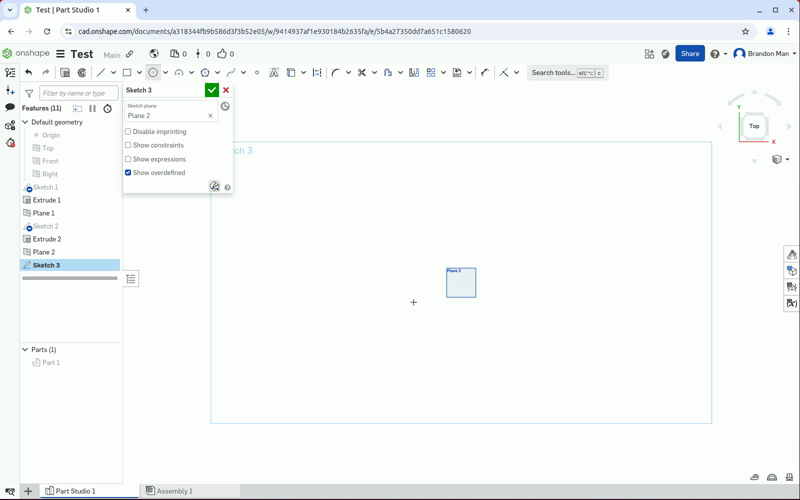
click(413, 301)
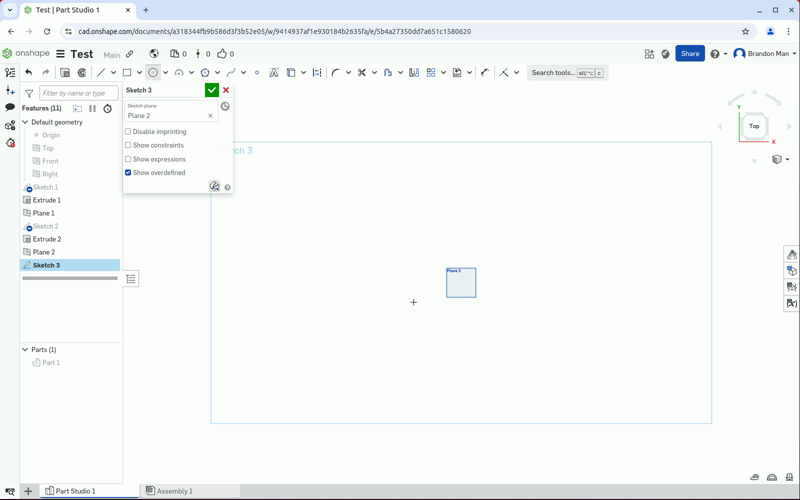
key_up(shift)
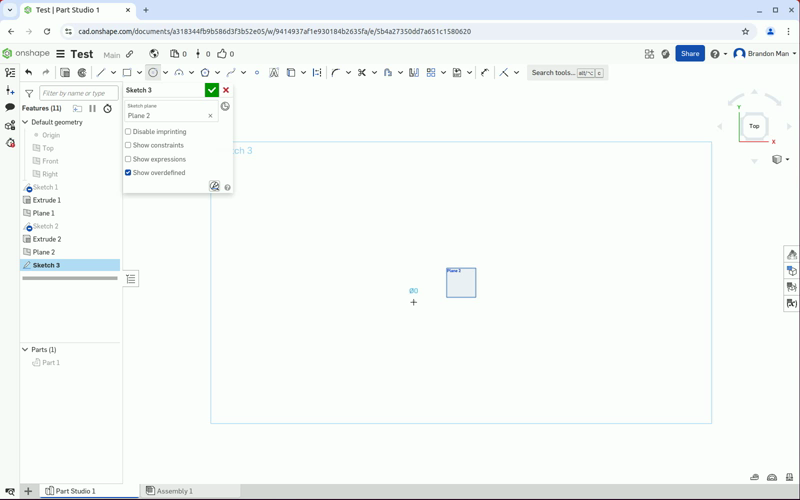
mouse_move(419, 301)
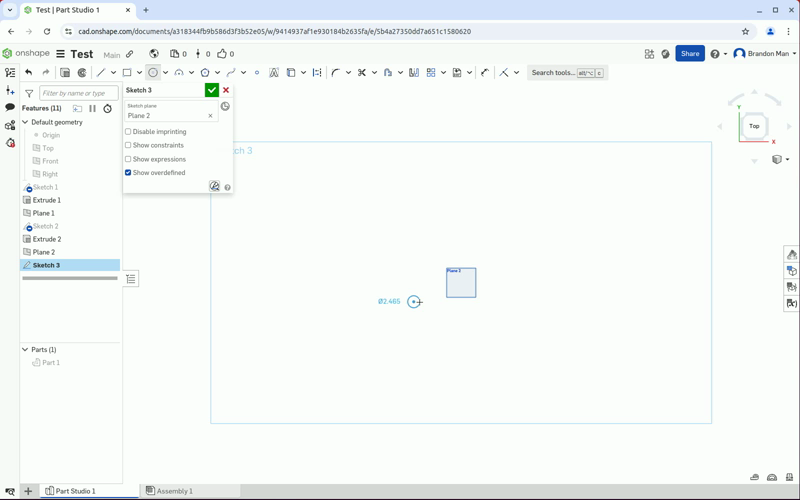
click(419, 301)
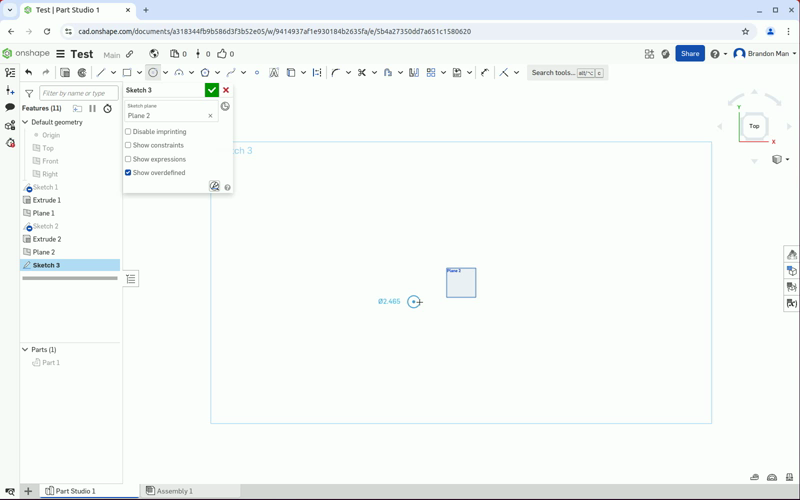
key(esc)
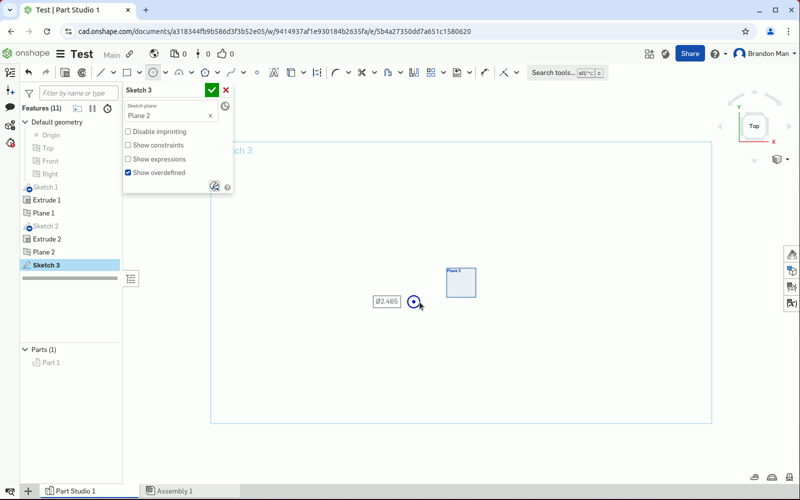
mouse_move(409, 304)
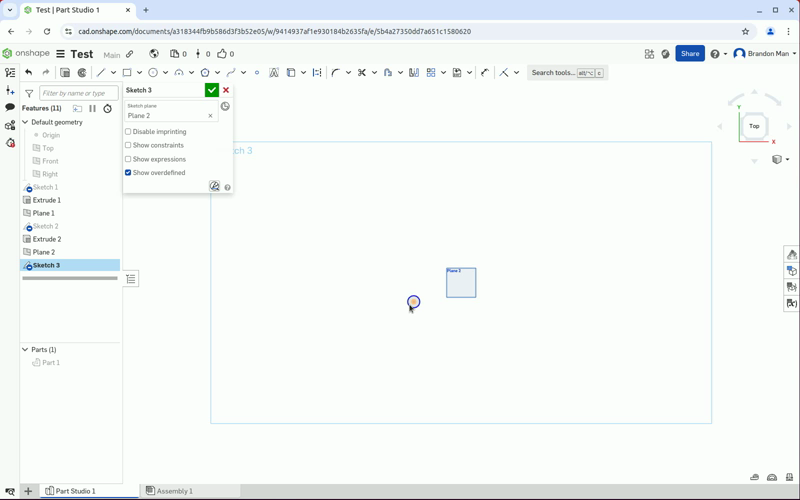
scroll(6)
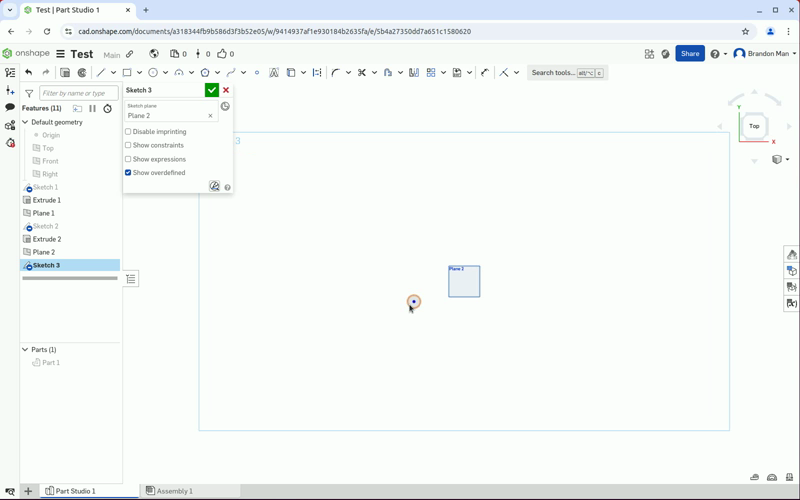
scroll(6)
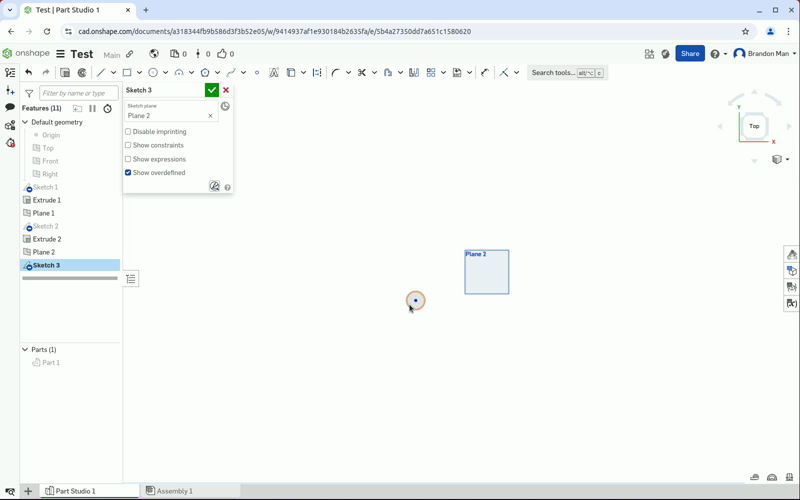
scroll(6)
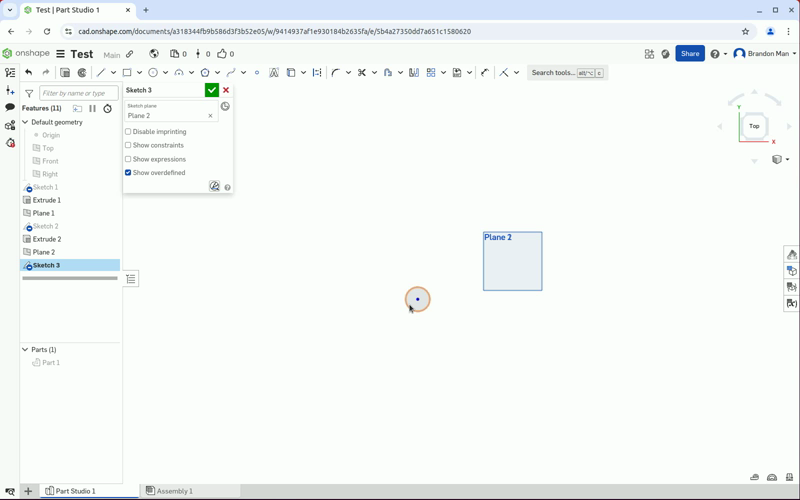
scroll(6)
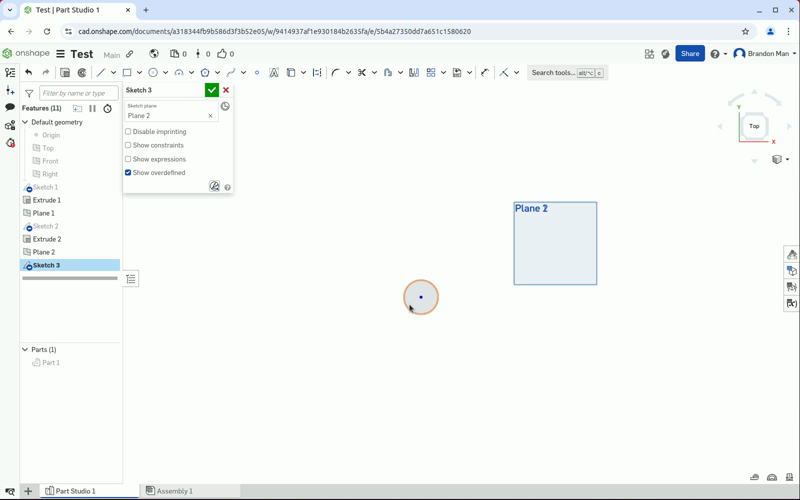
scroll(6)
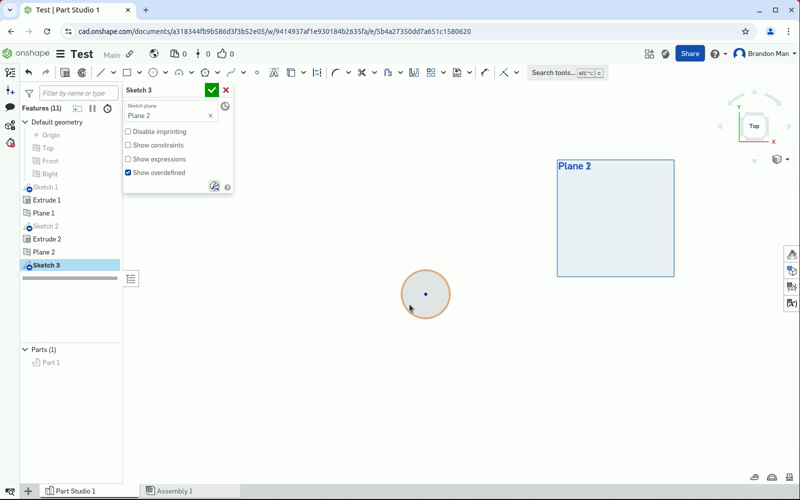
scroll(6)
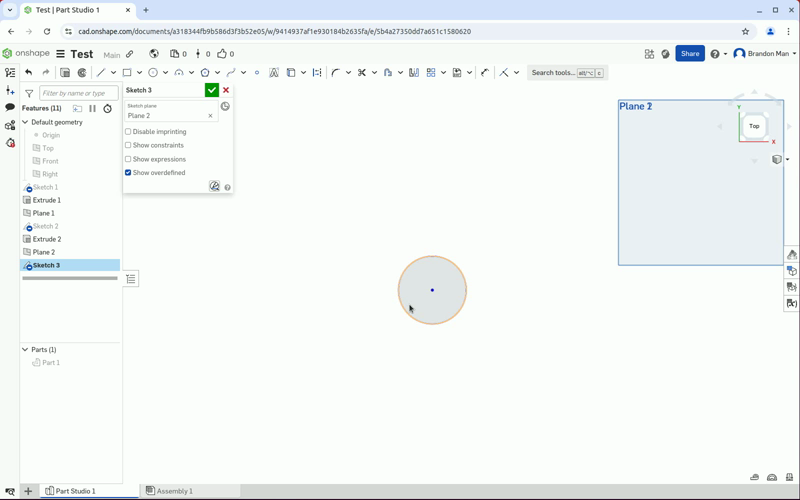
scroll(6)
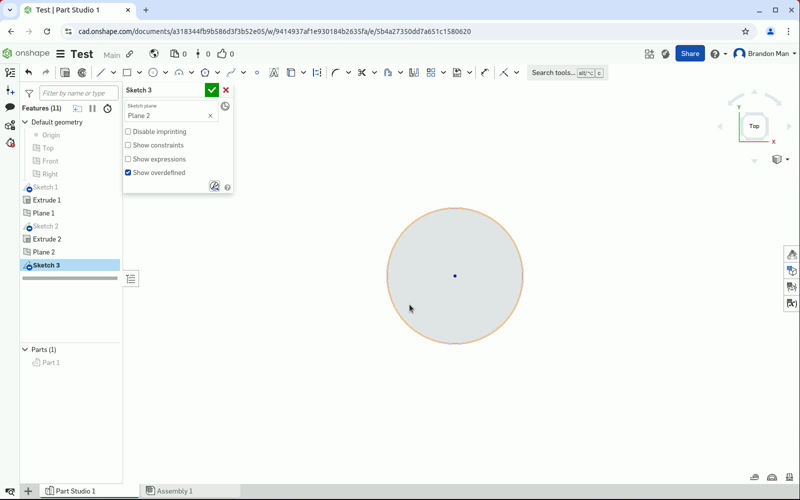
click(409, 304)
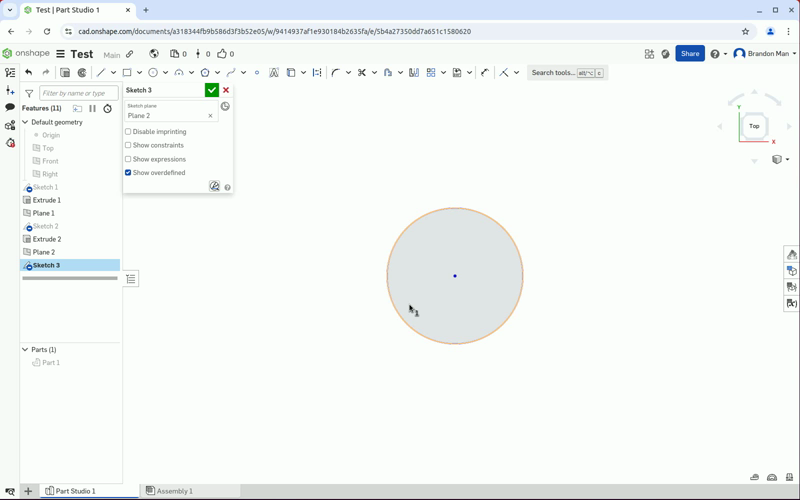
scroll(-6)
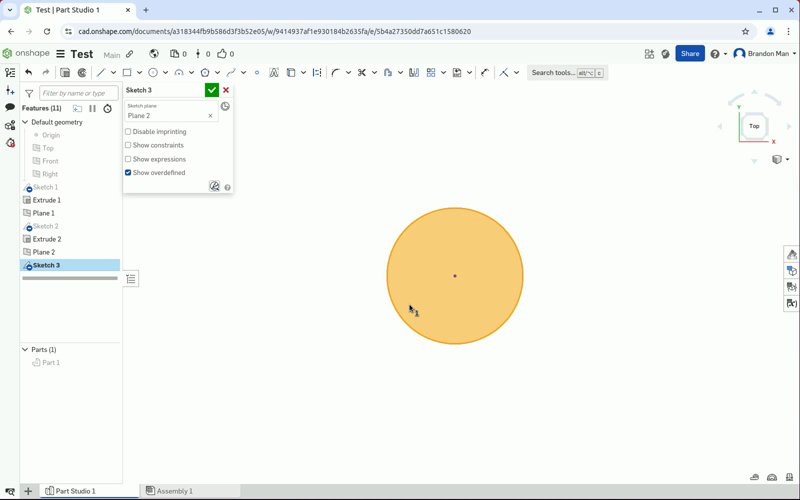
scroll(-6)
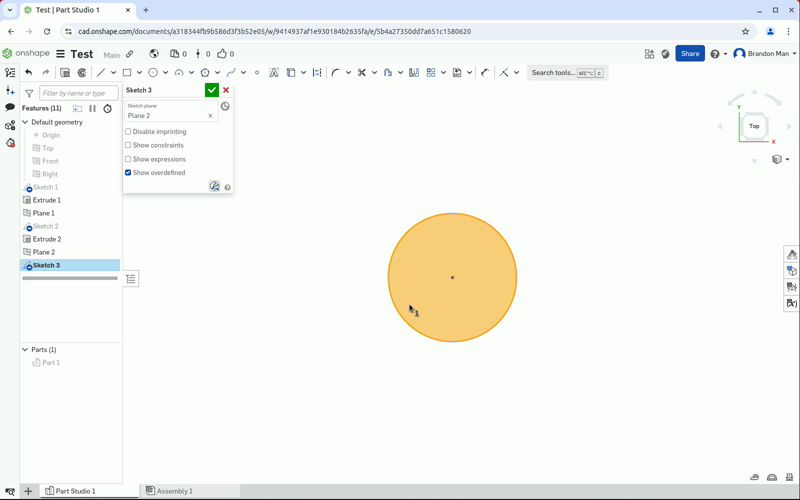
scroll(-6)
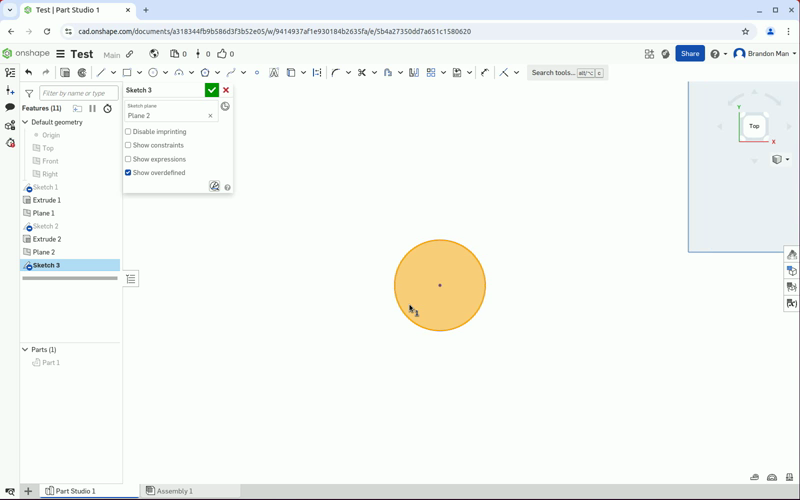
scroll(-6)
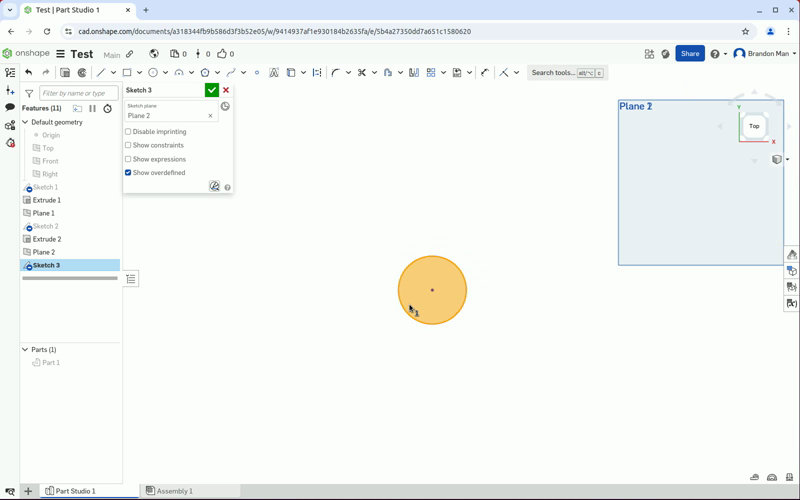
scroll(-6)
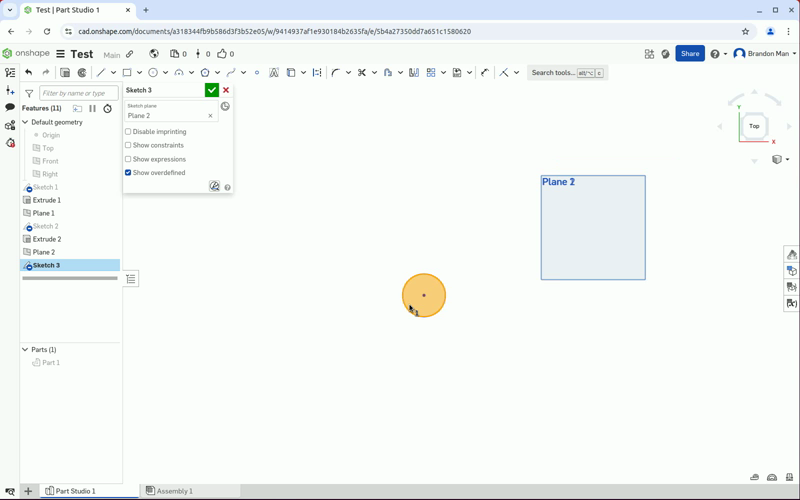
scroll(-6)
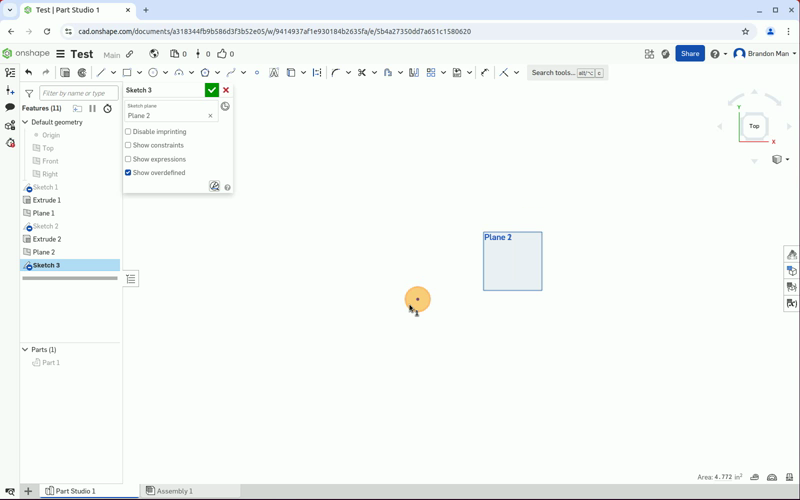
scroll(-6)
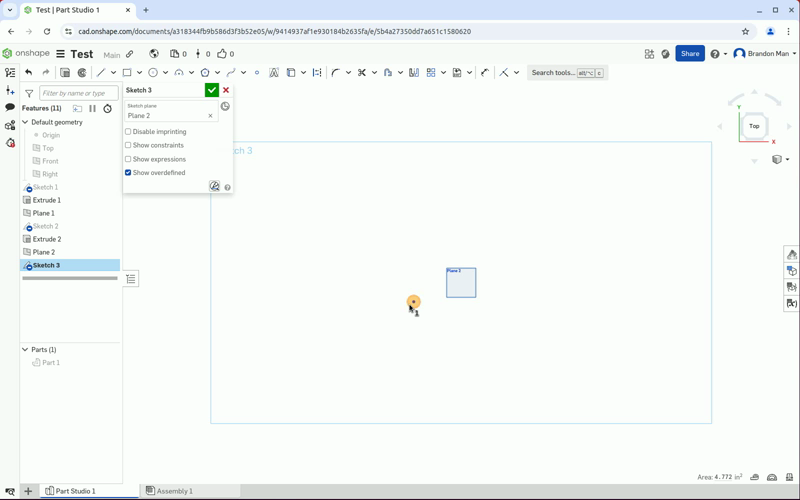
mouse_move(73, 352)
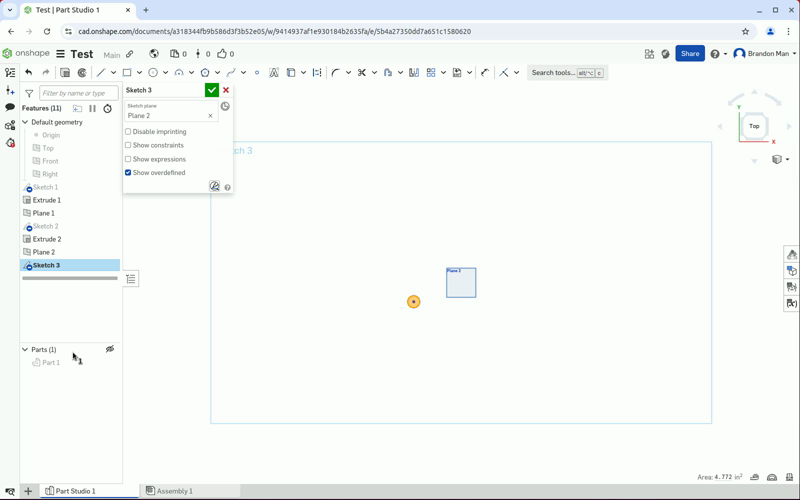
key(shift+y)
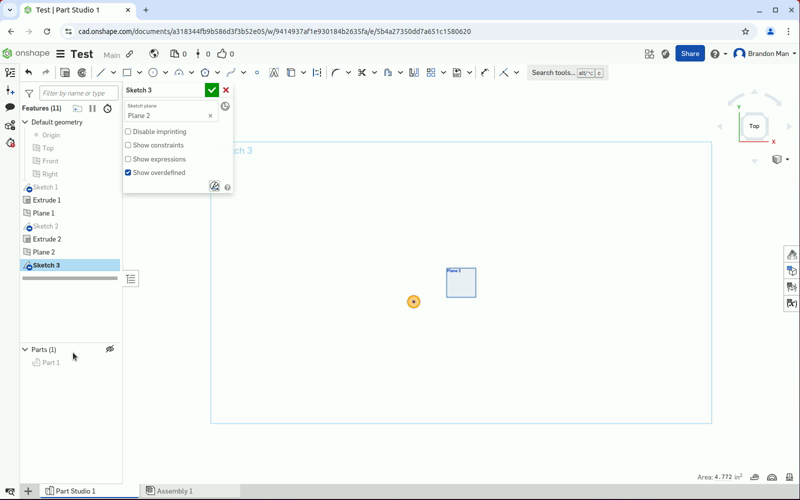
key(shift+e)
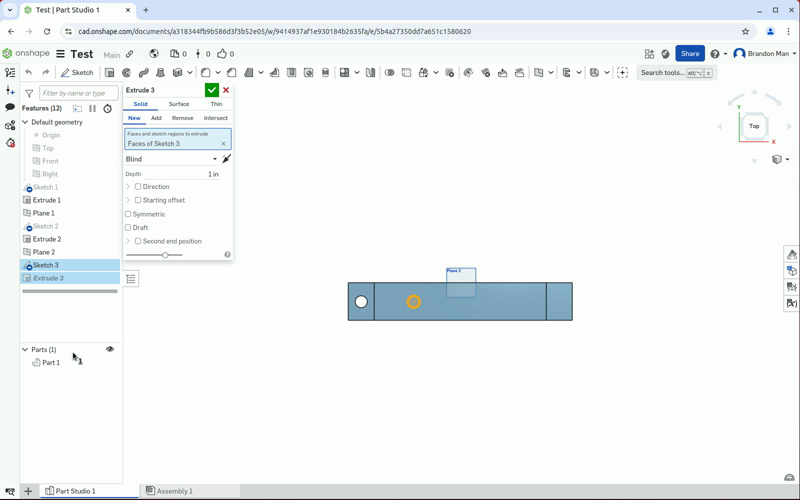
mouse_move(143, 106)
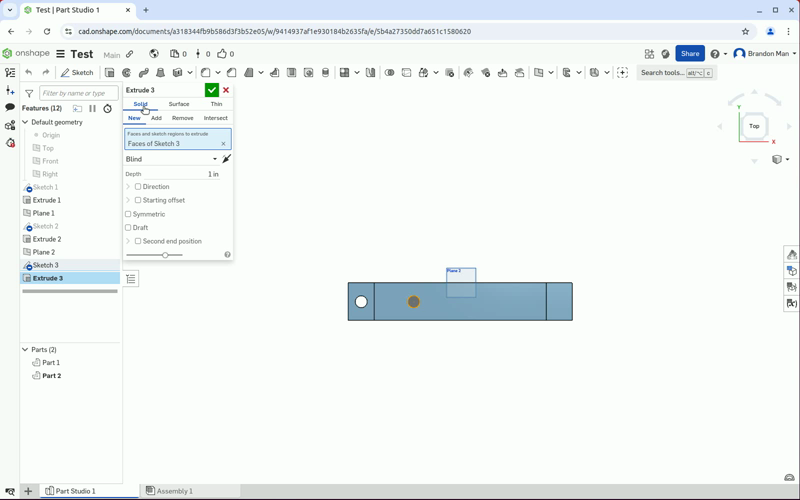
click(143, 106)
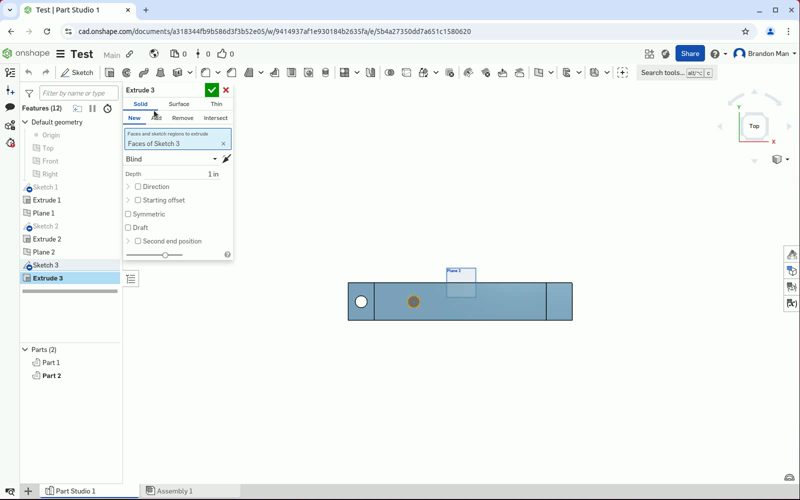
mouse_move(186, 120)
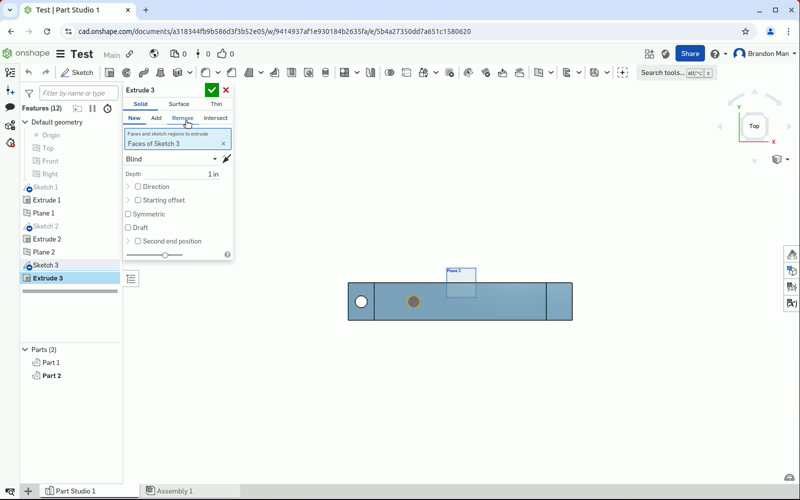
click(186, 120)
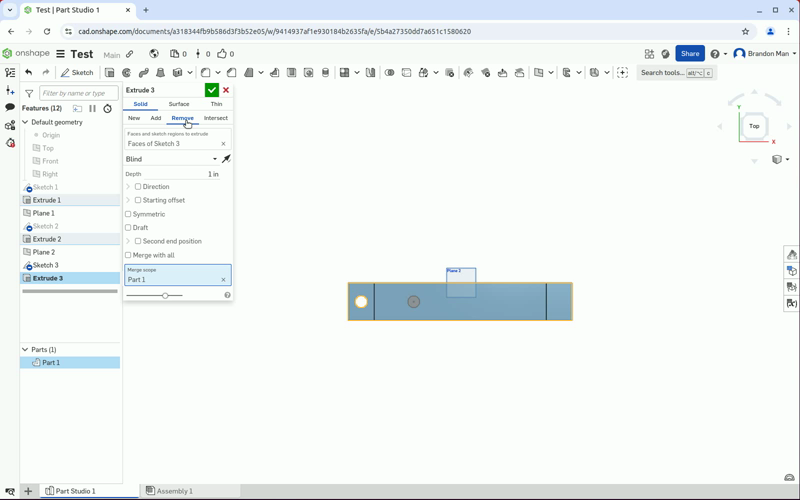
key(tab, 4)
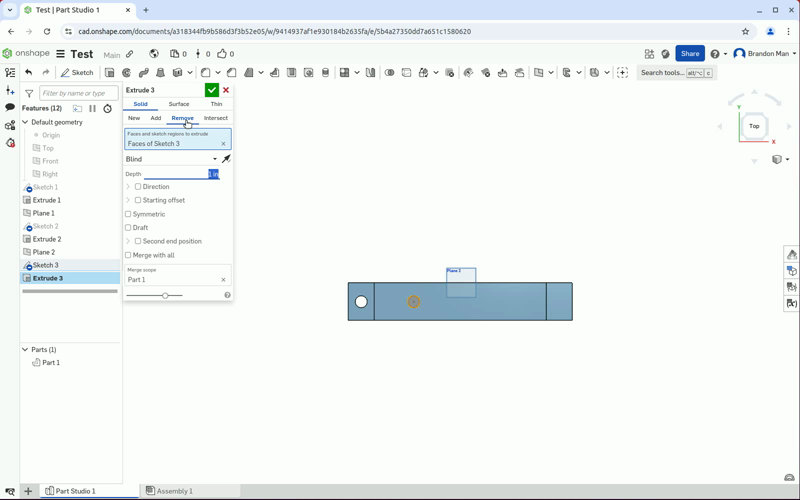
text(6.499)
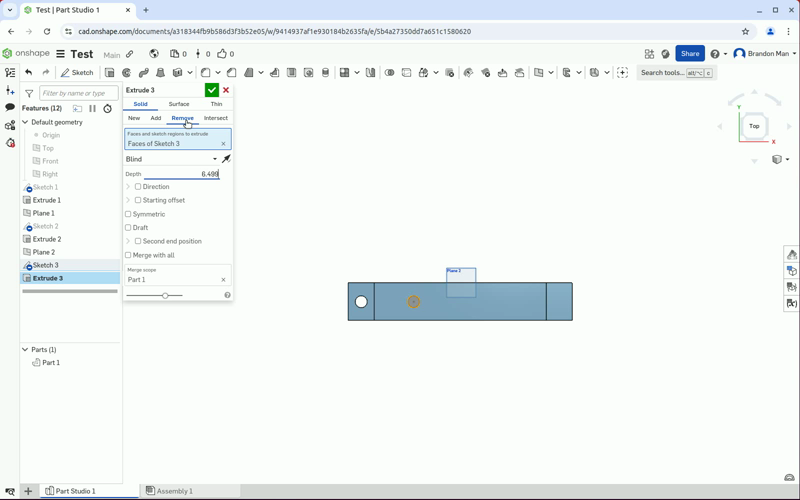
key(tab, 6)
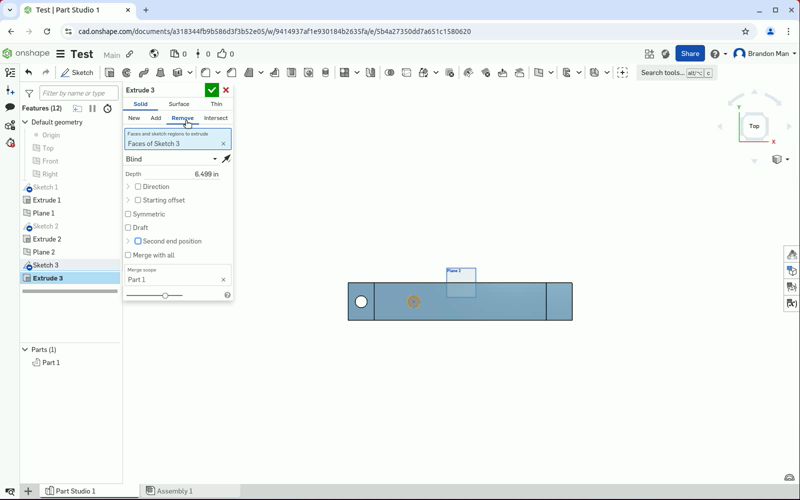
key(space)
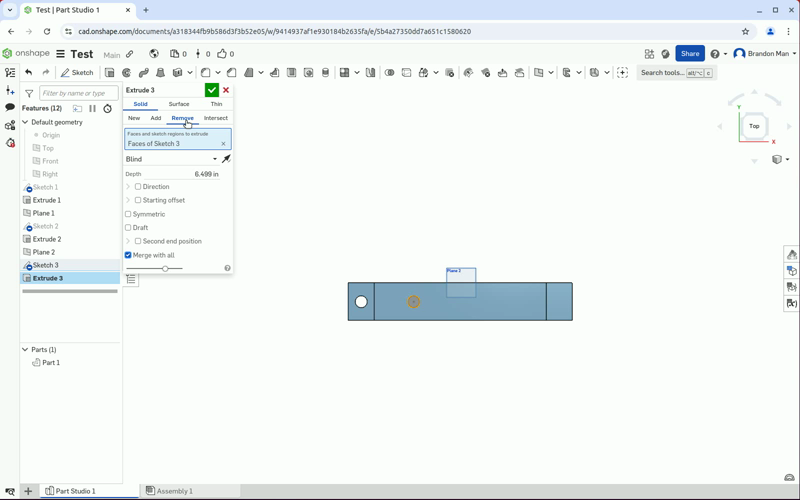
key(enter)
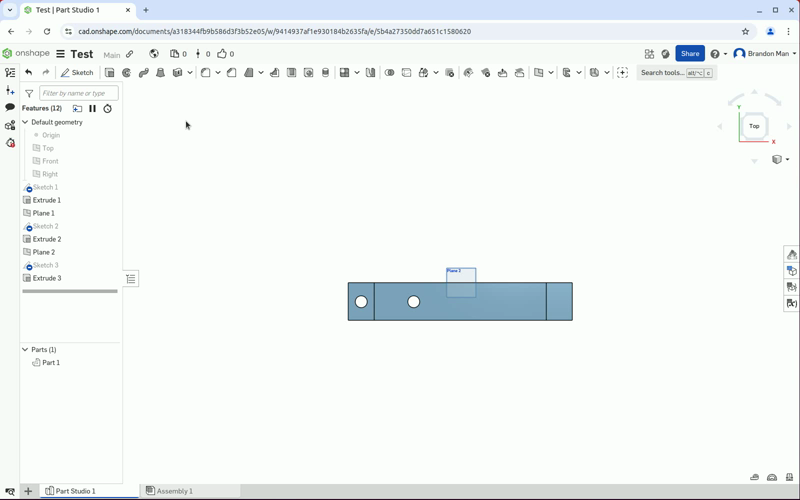
key(shift+h)
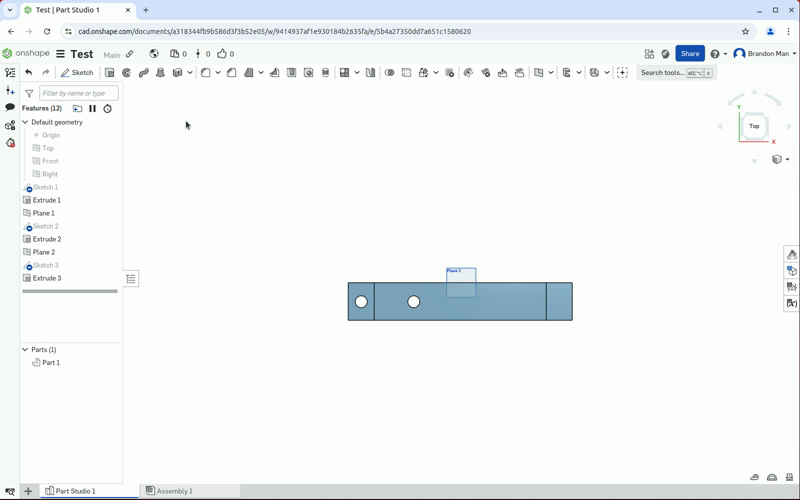
key(shift+h)
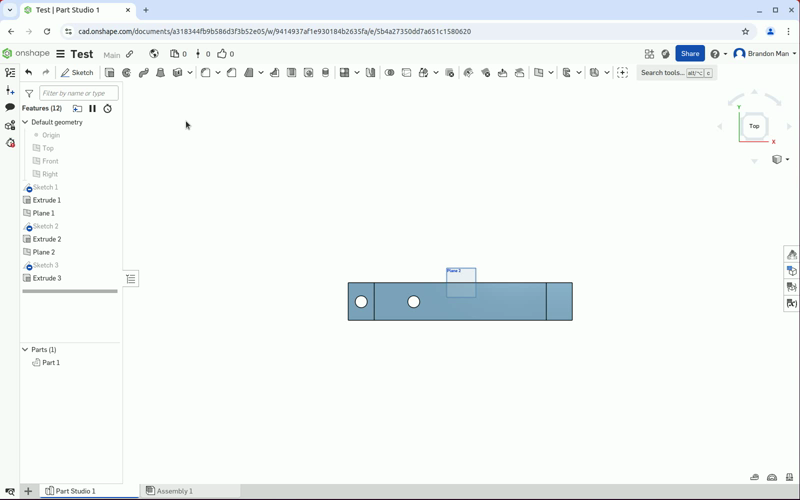
mouse_move(73, 189)
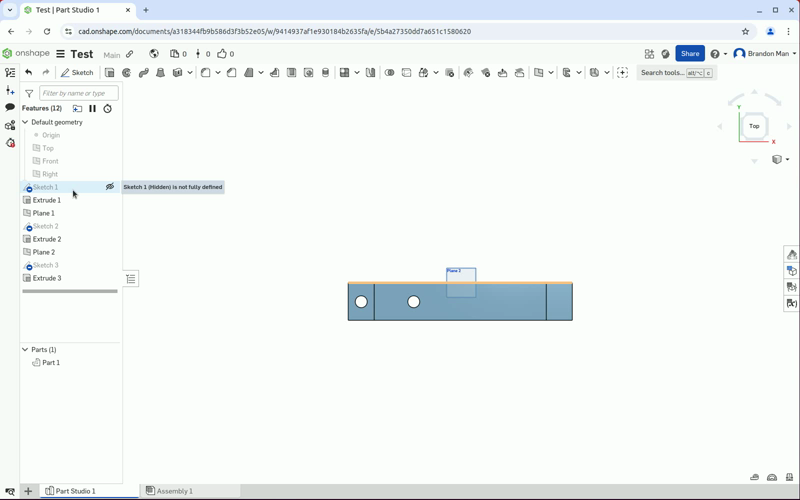
click(73, 189)
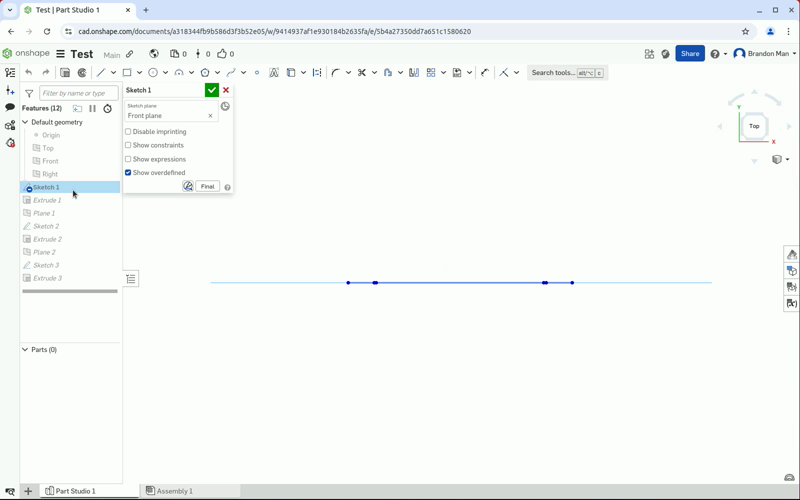
mouse_move(229, 92)
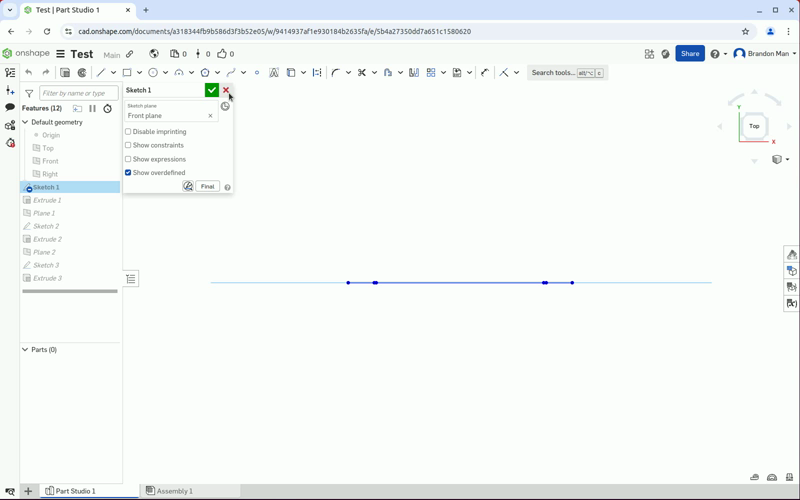
click(229, 92)
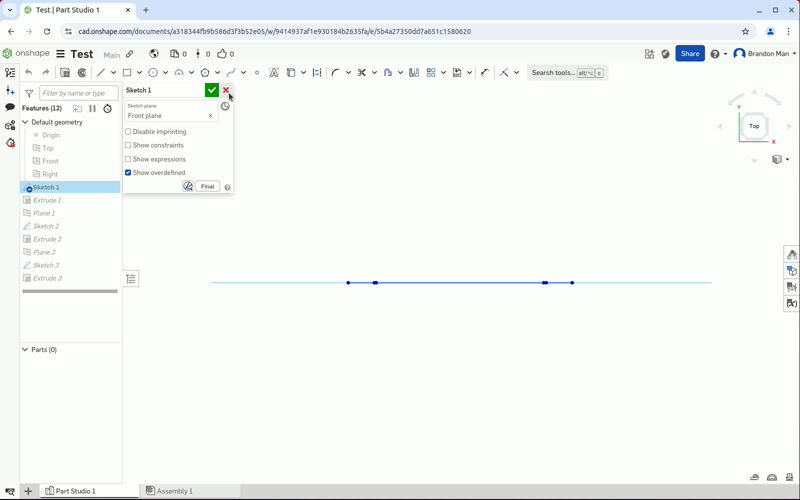
key(shift+s)
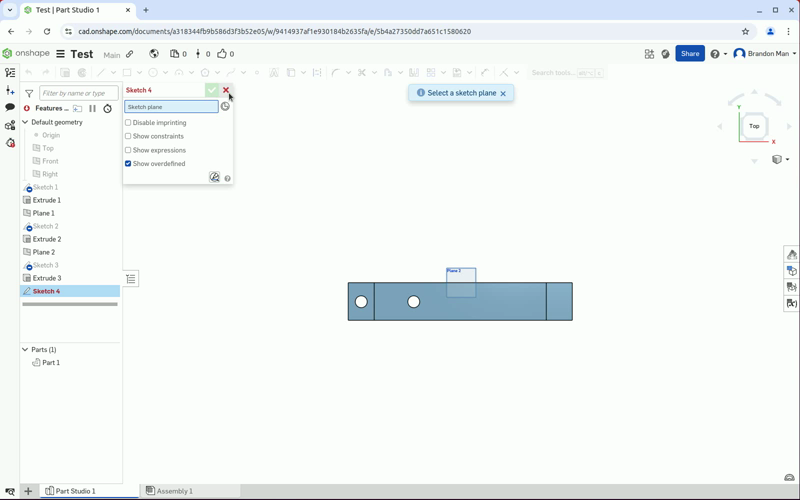
mouse_move(73, 254)
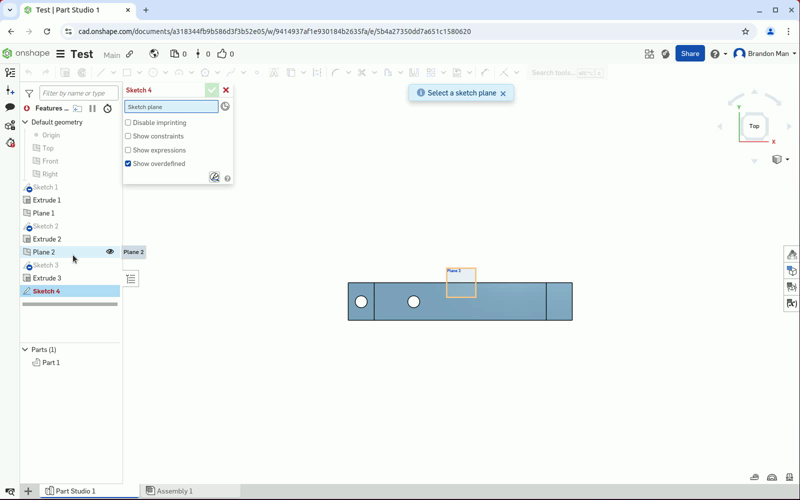
click(73, 254)
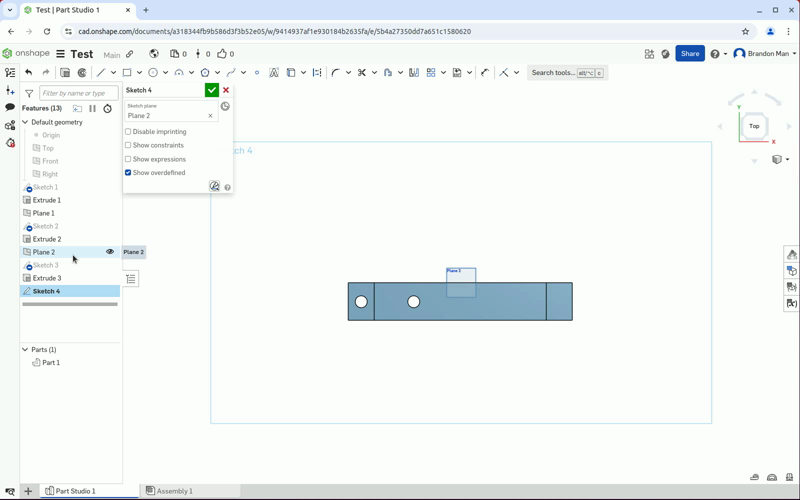
mouse_move(73, 352)
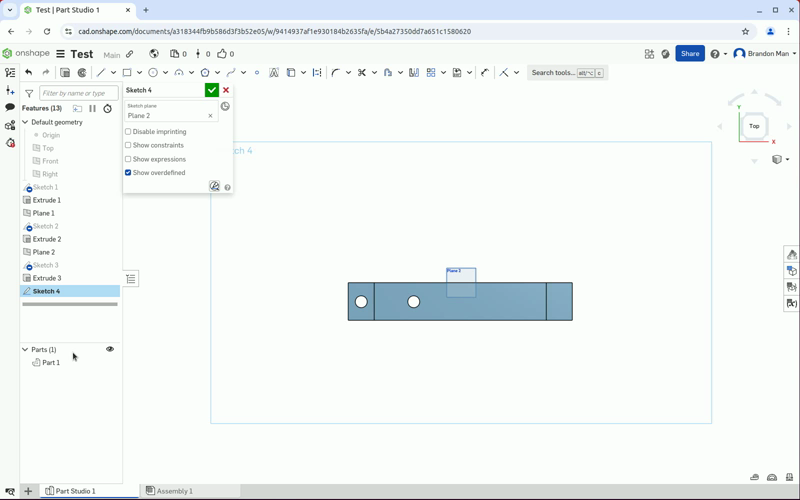
key(y)
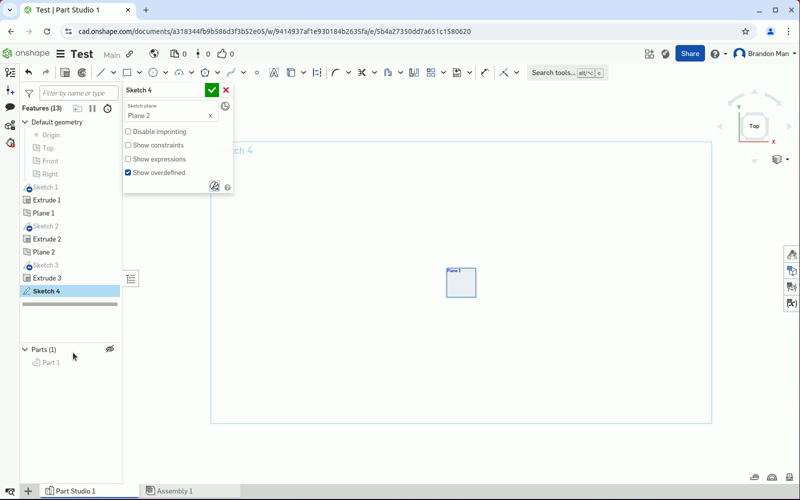
key(c)
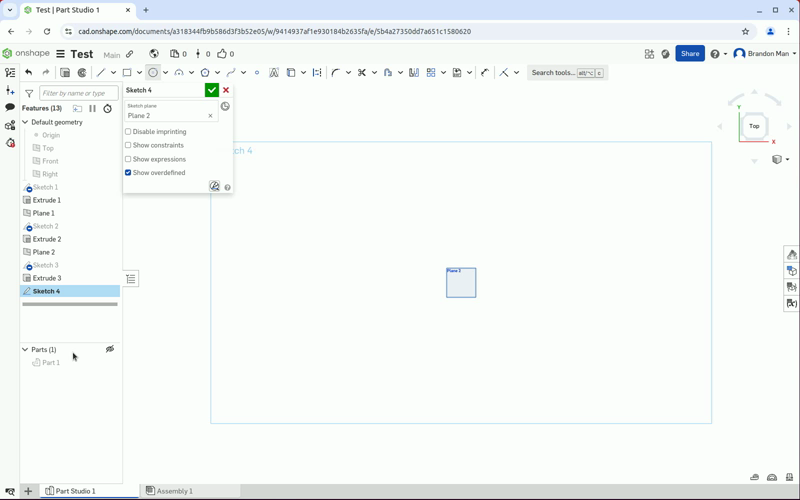
key_down(shift)
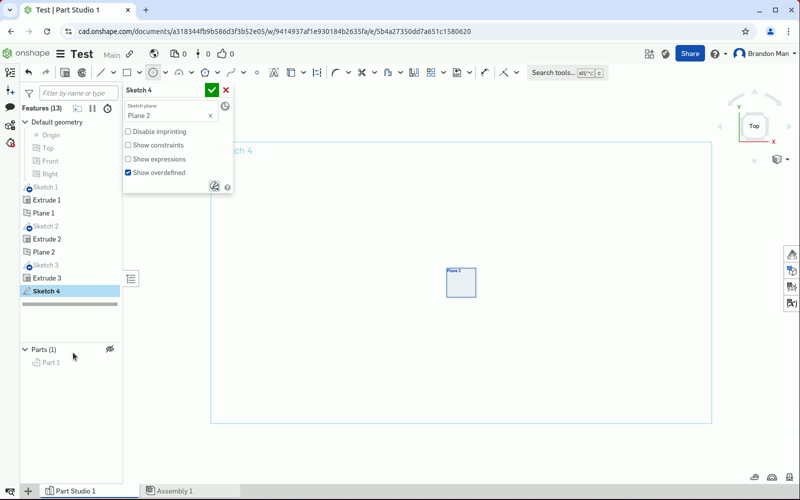
mouse_move(507, 301)
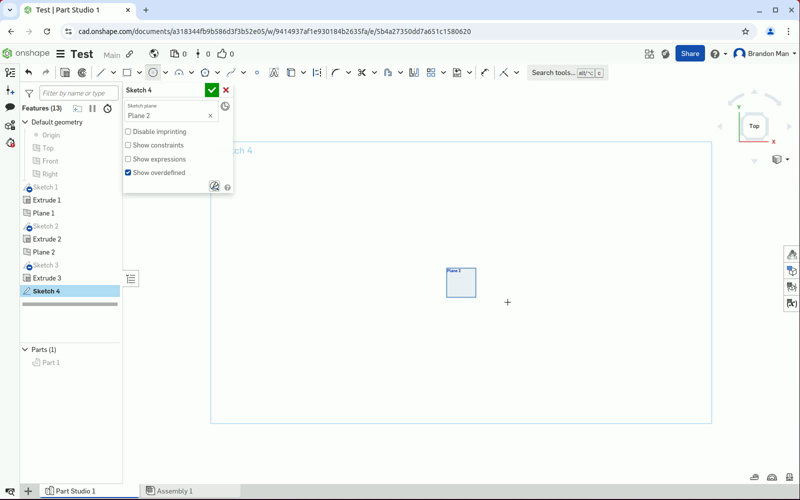
click(507, 301)
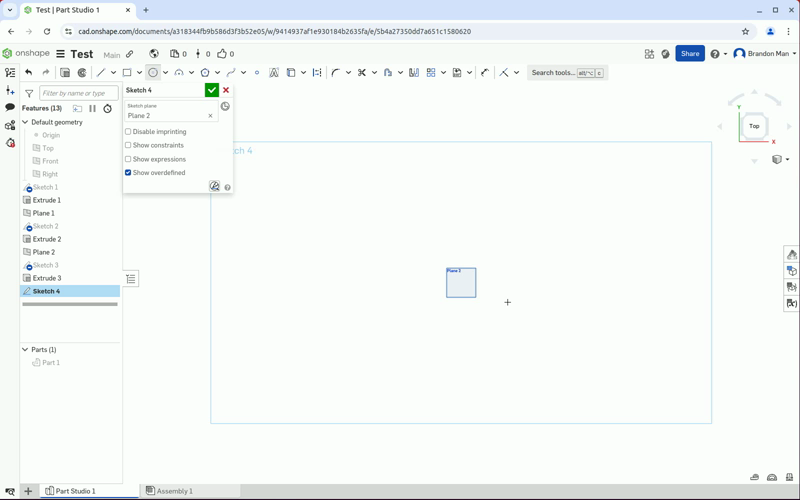
key_up(shift)
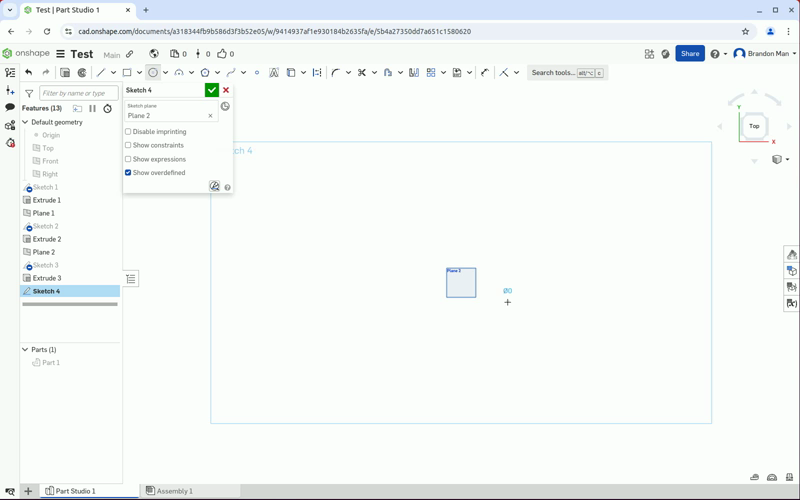
mouse_move(513, 301)
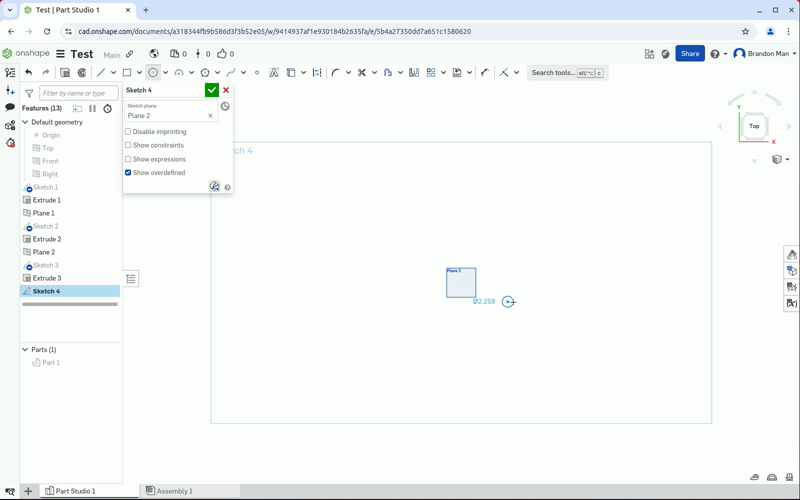
click(513, 301)
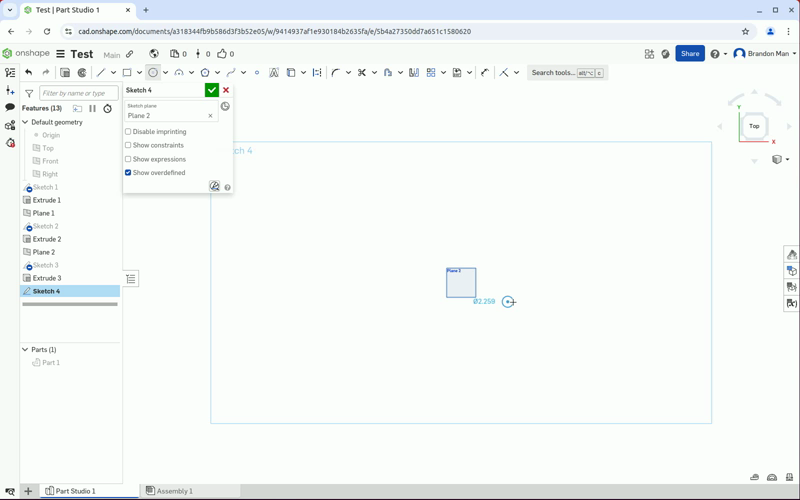
key(esc)
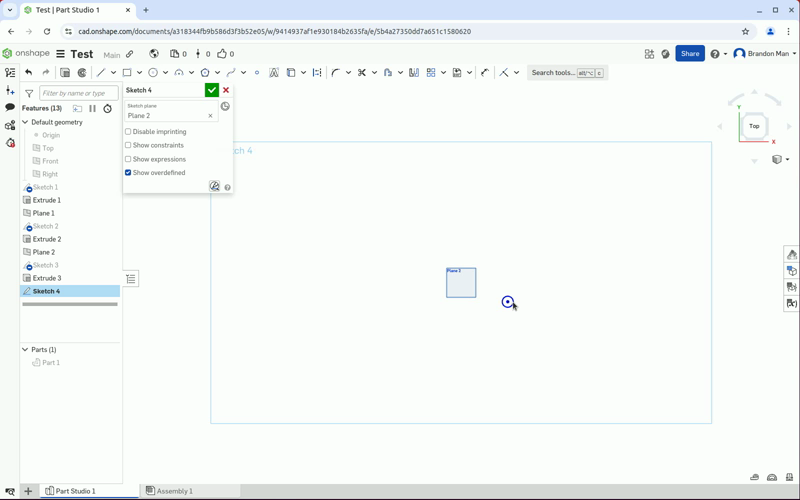
mouse_move(509, 297)
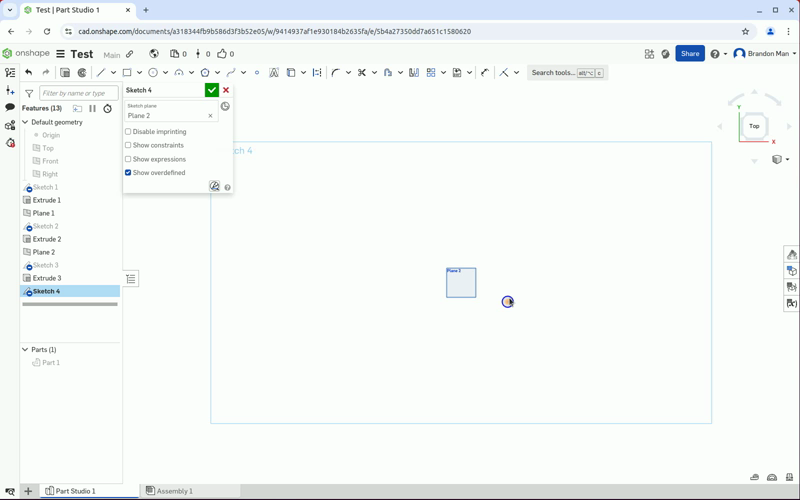
scroll(6)
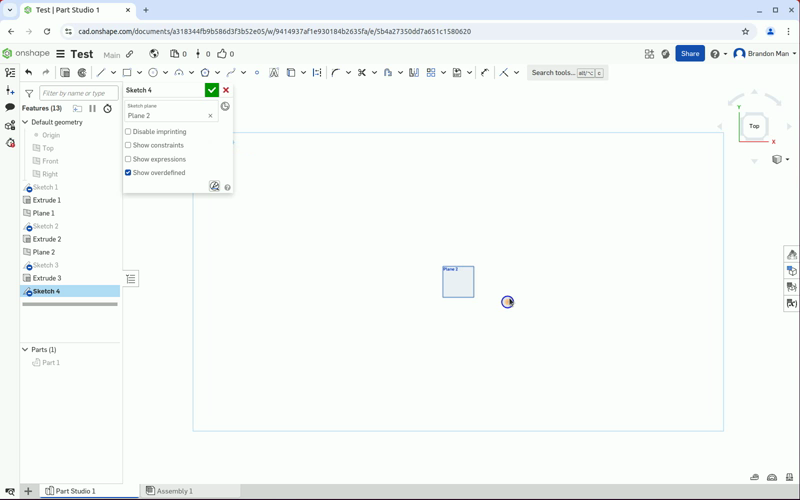
scroll(6)
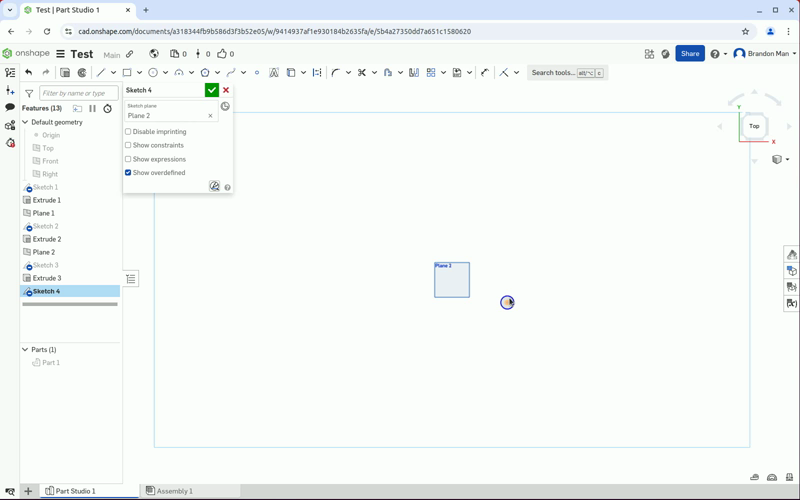
scroll(6)
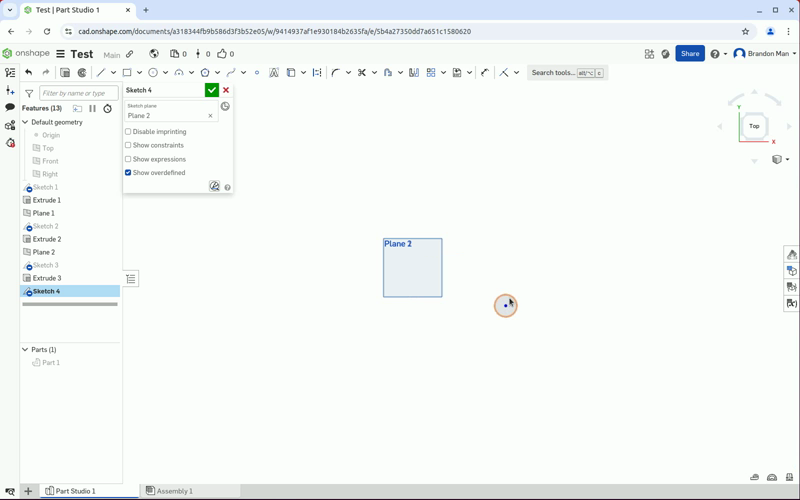
scroll(6)
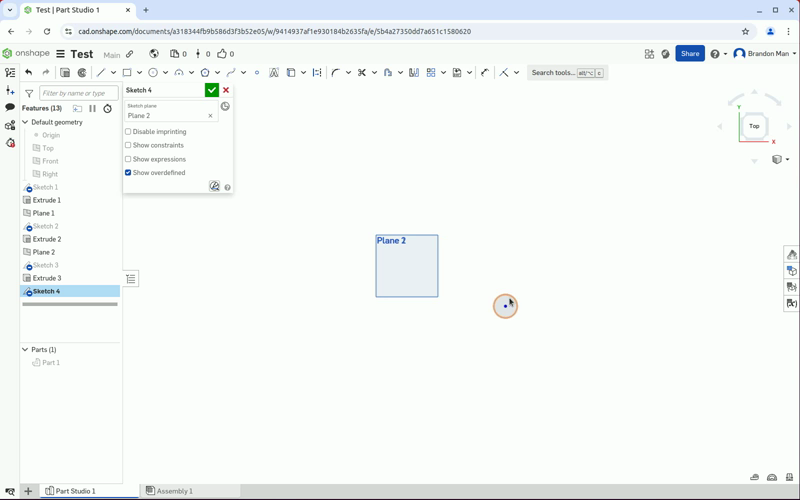
scroll(6)
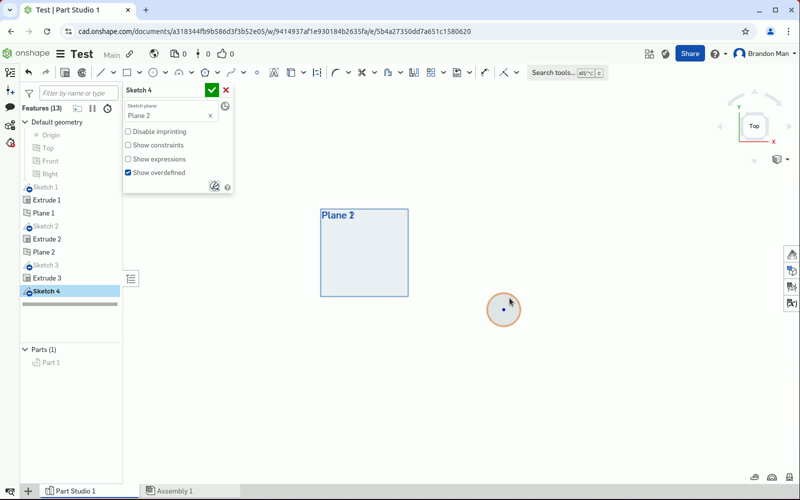
scroll(6)
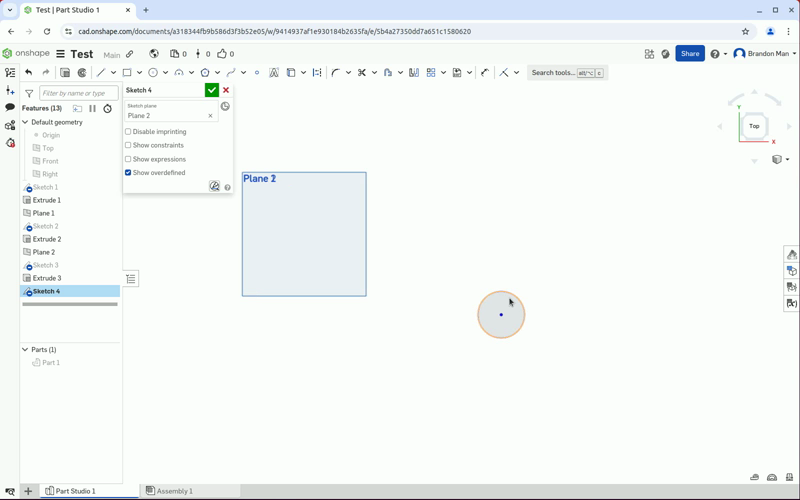
scroll(6)
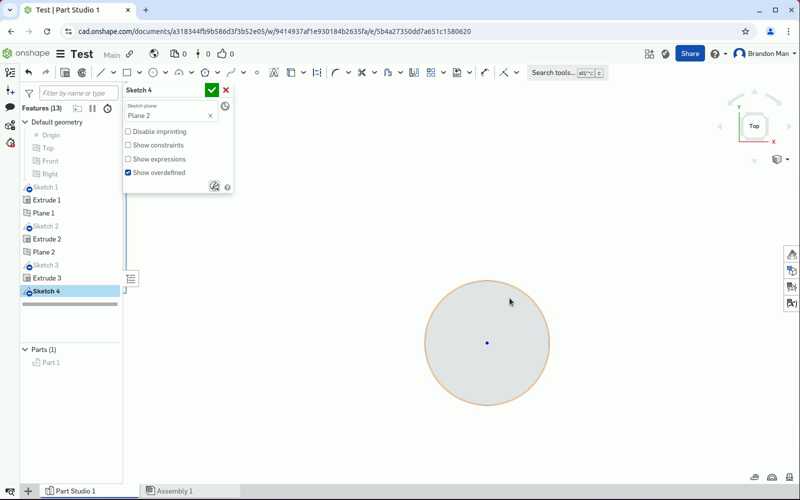
click(509, 297)
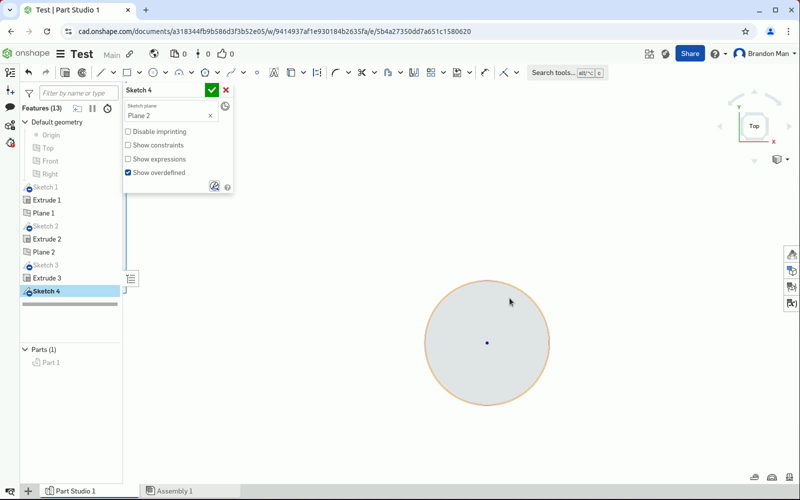
scroll(-6)
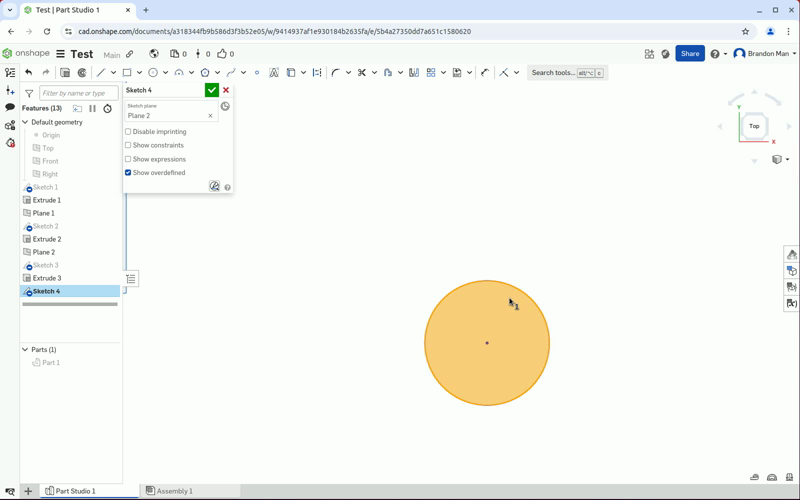
scroll(-6)
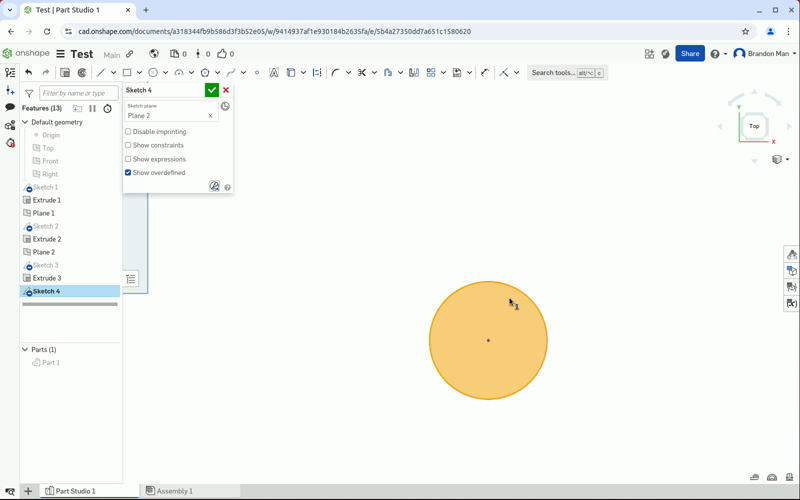
scroll(-6)
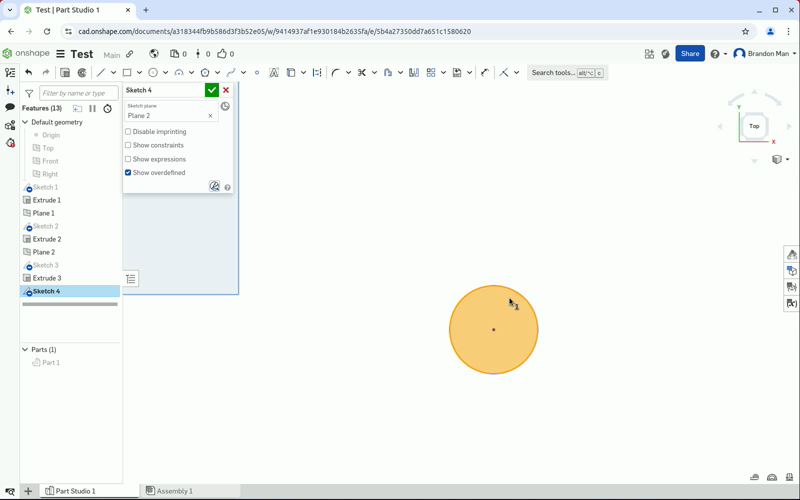
scroll(-6)
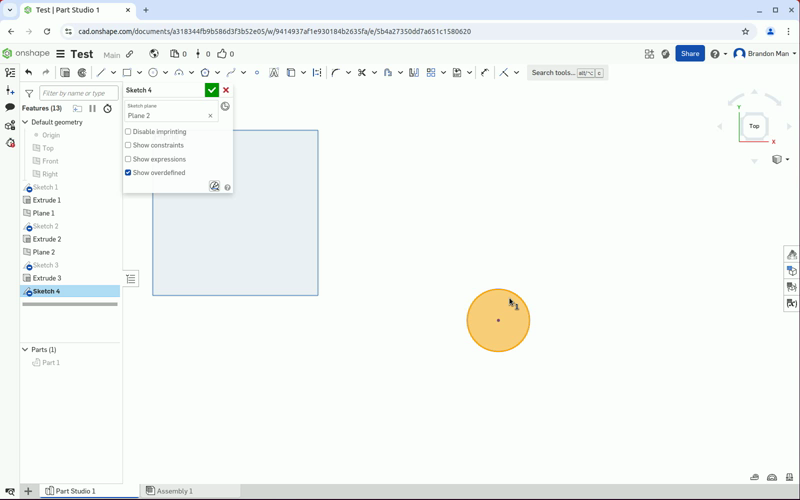
scroll(-6)
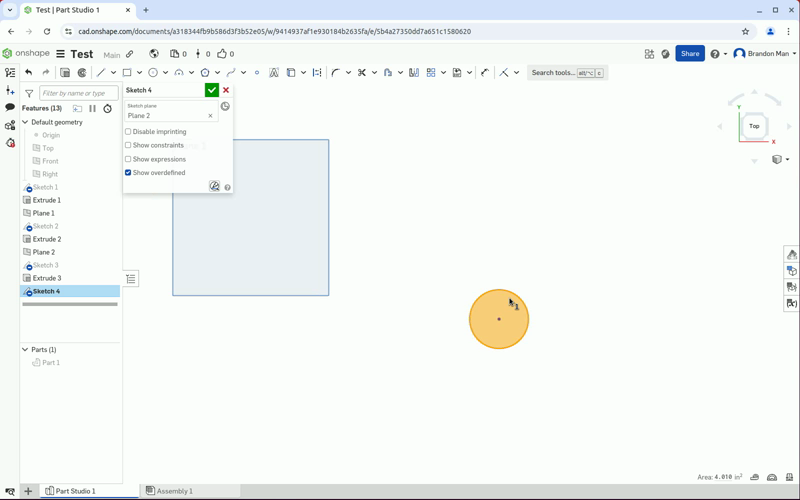
scroll(-6)
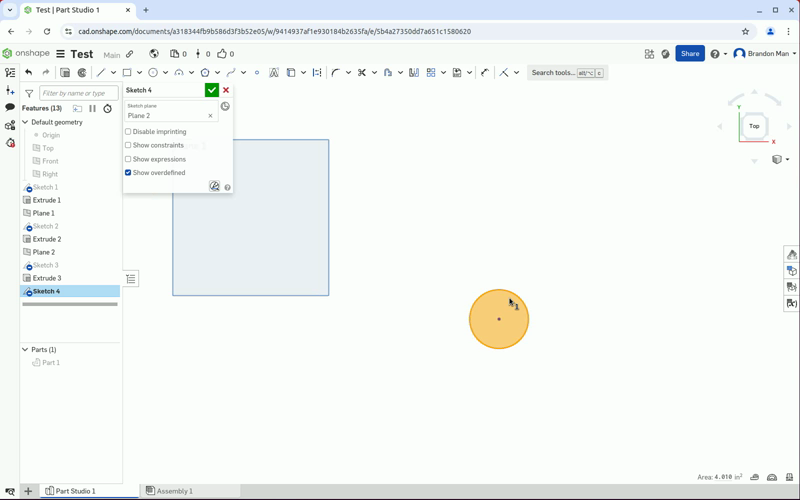
scroll(-6)
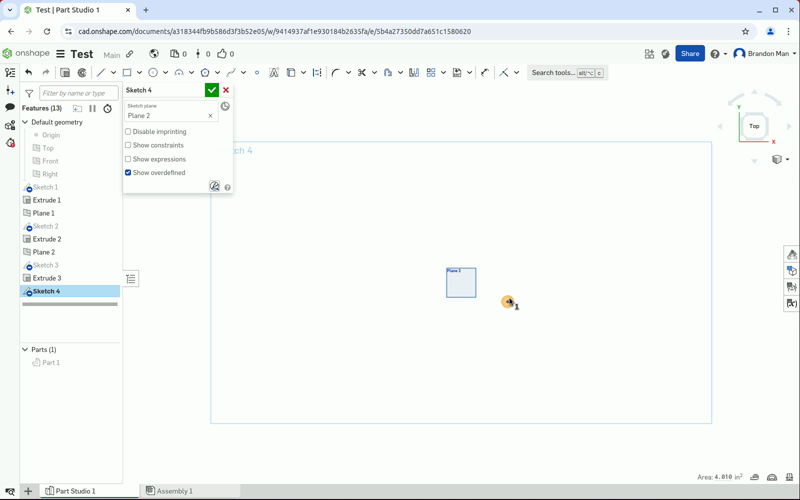
mouse_move(73, 352)
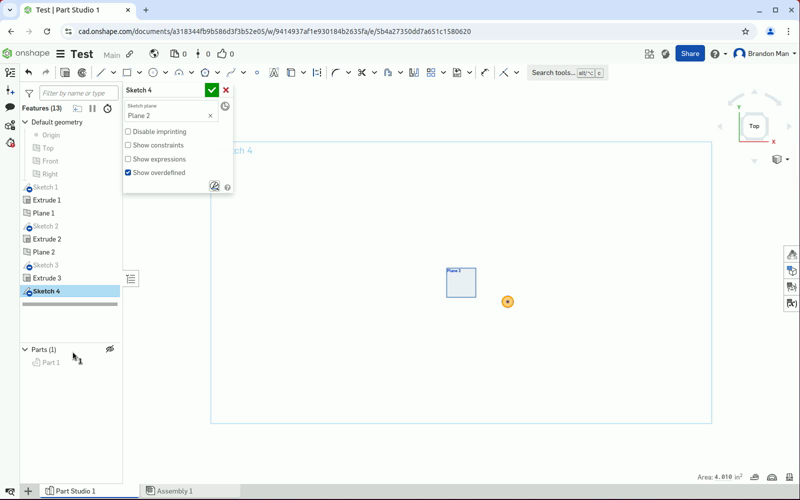
key(shift+y)
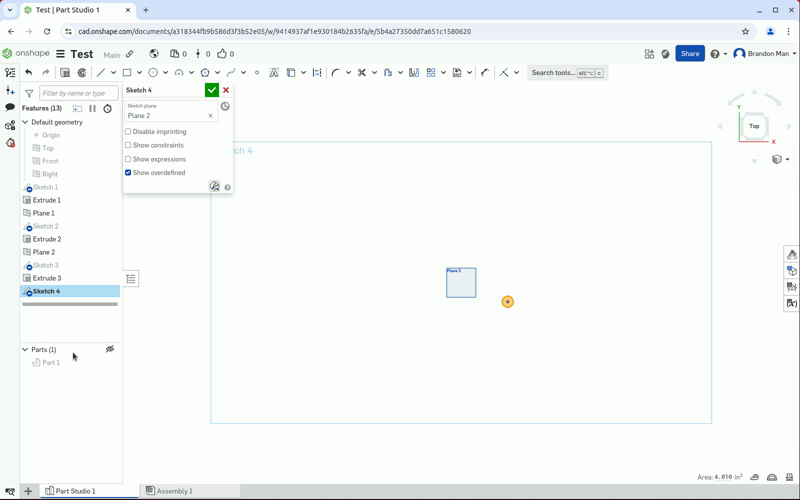
key(shift+e)
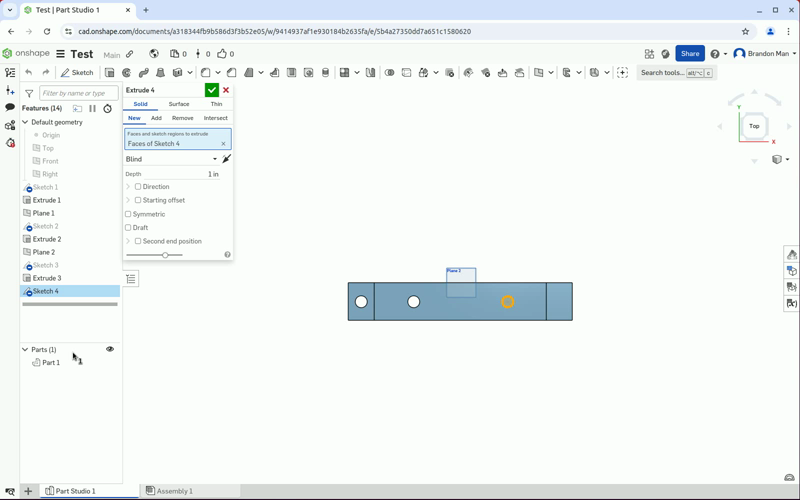
mouse_move(143, 106)
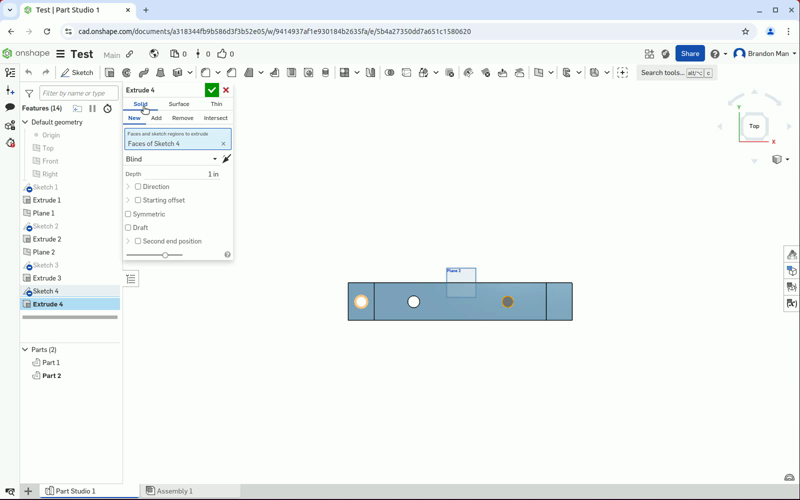
click(143, 106)
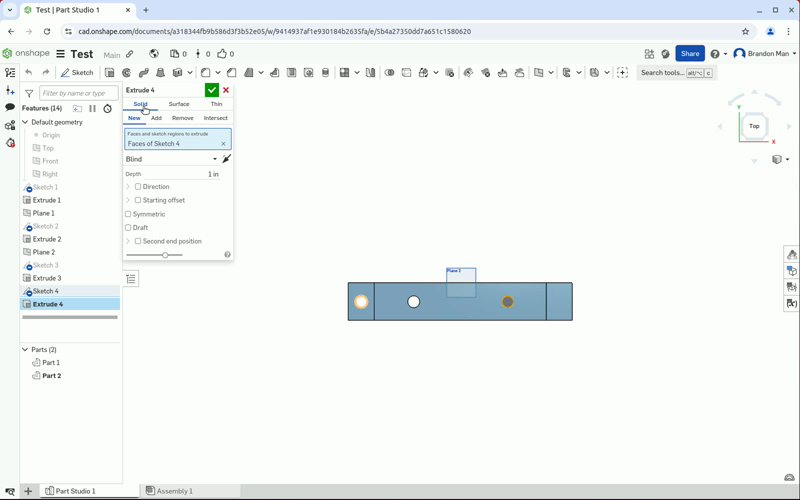
mouse_move(186, 120)
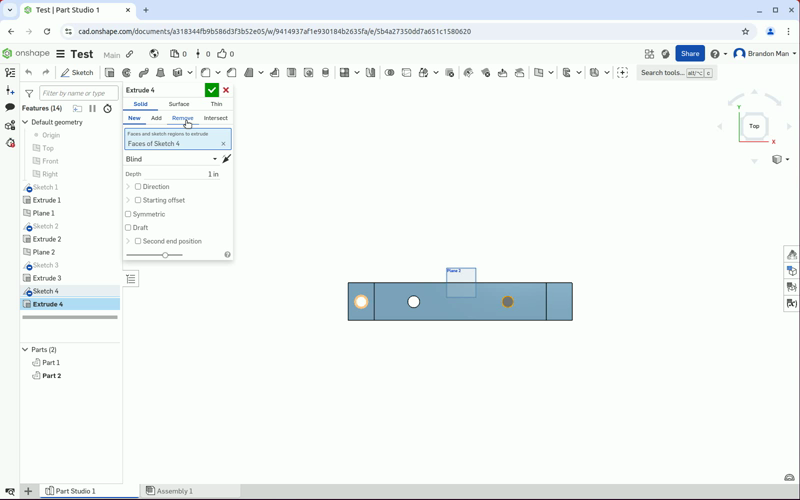
click(186, 120)
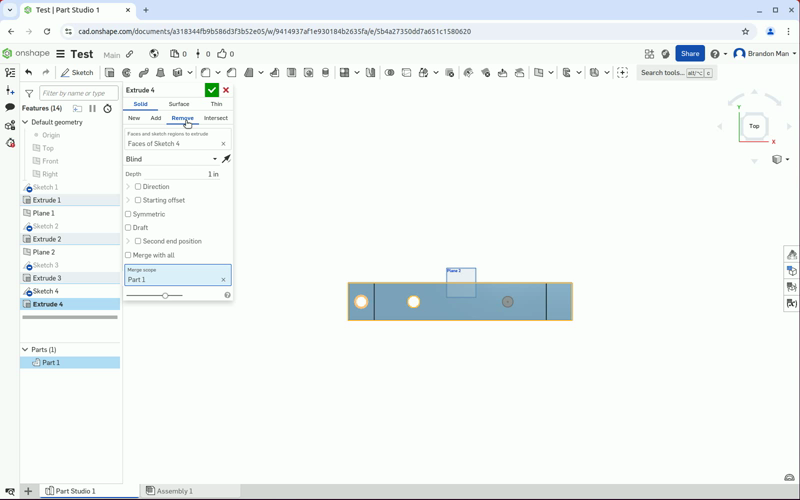
key(tab, 4)
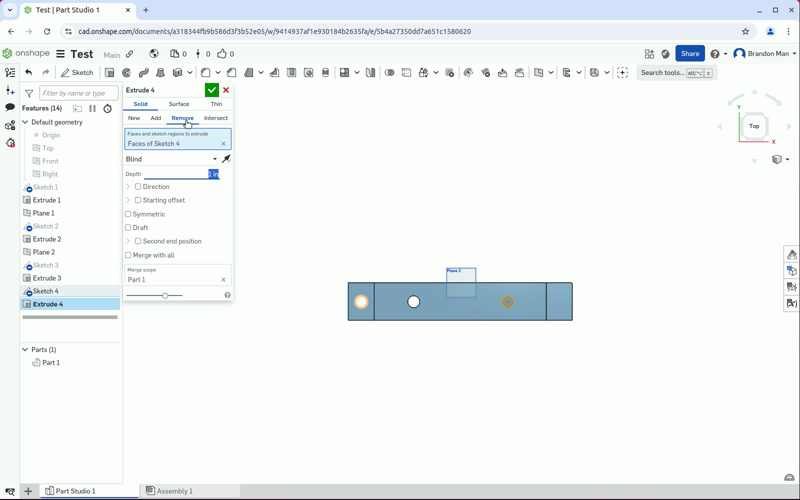
text(6.499)
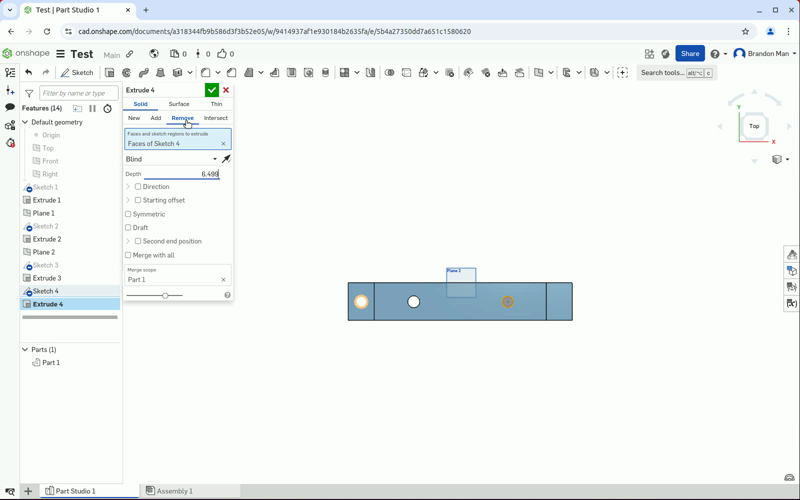
key(tab, 6)
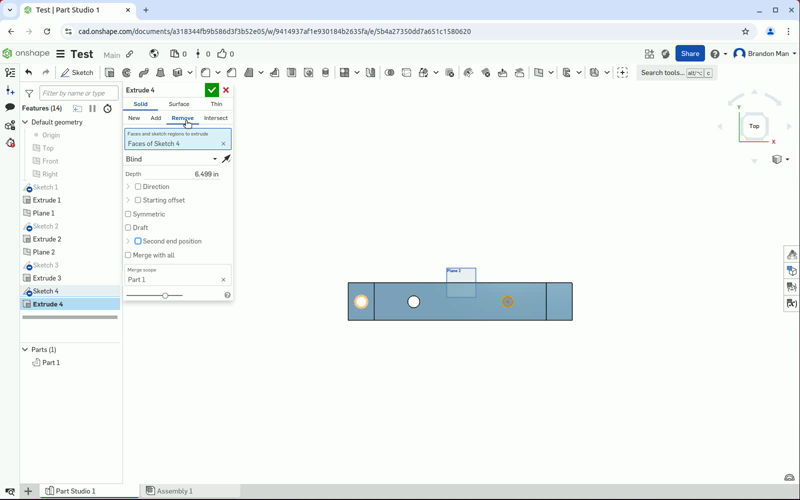
key(space)
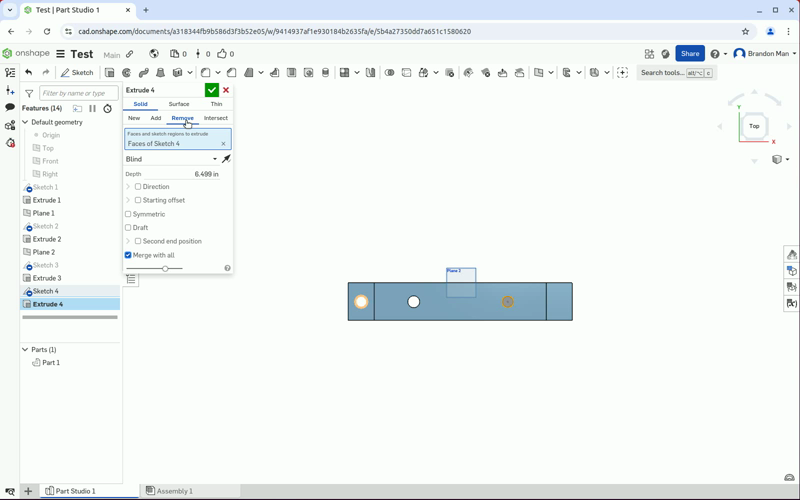
key(enter)
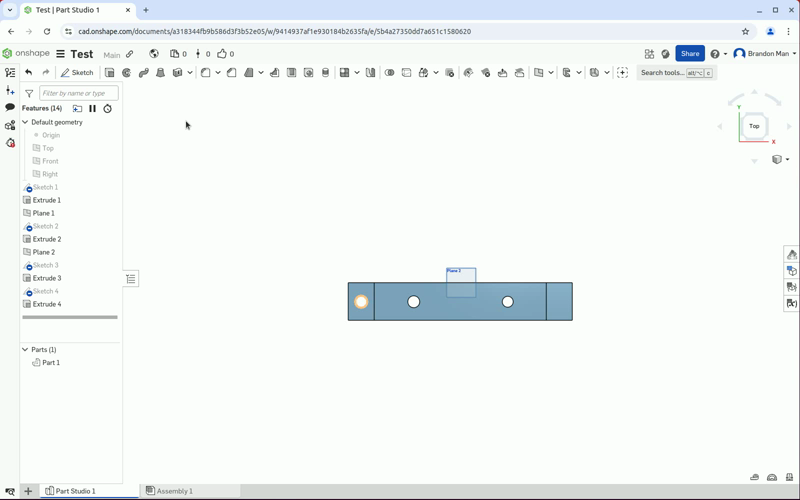
key(shift+h)
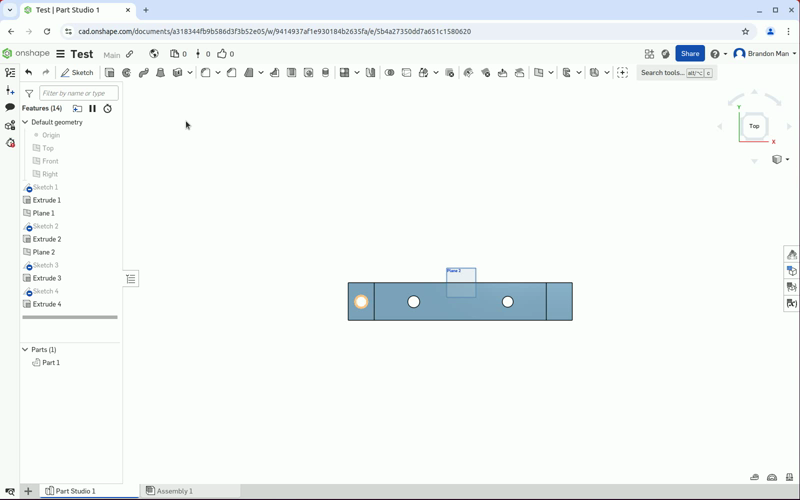
key(shift+h)
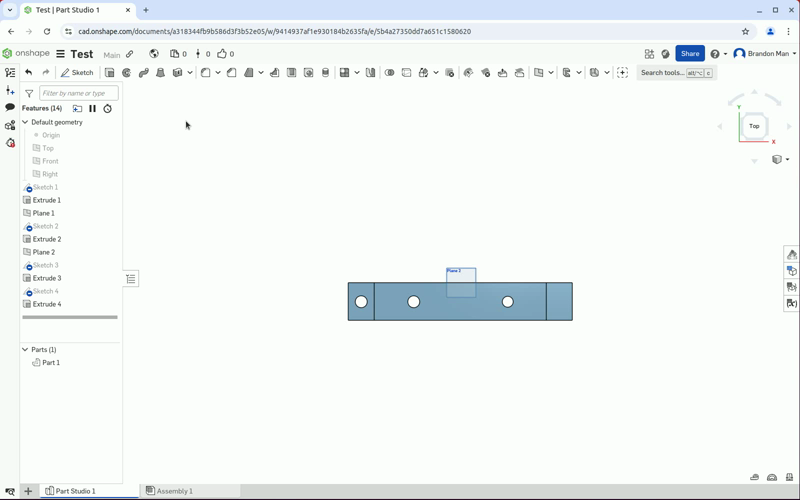
mouse_move(73, 189)
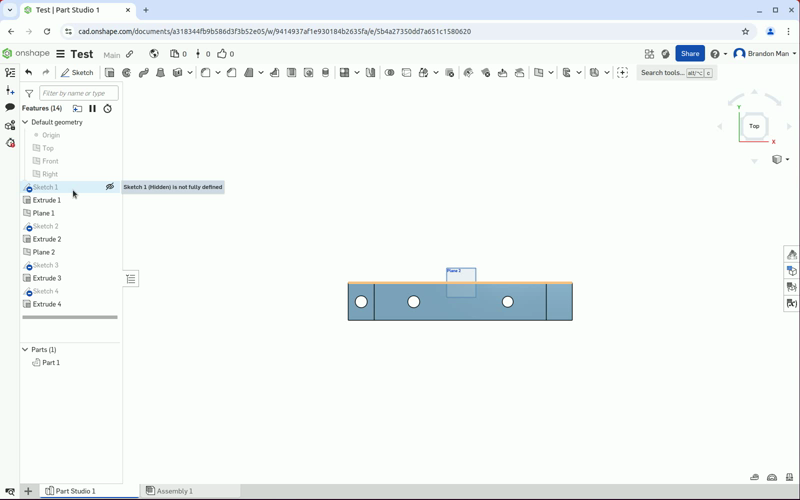
click(73, 189)
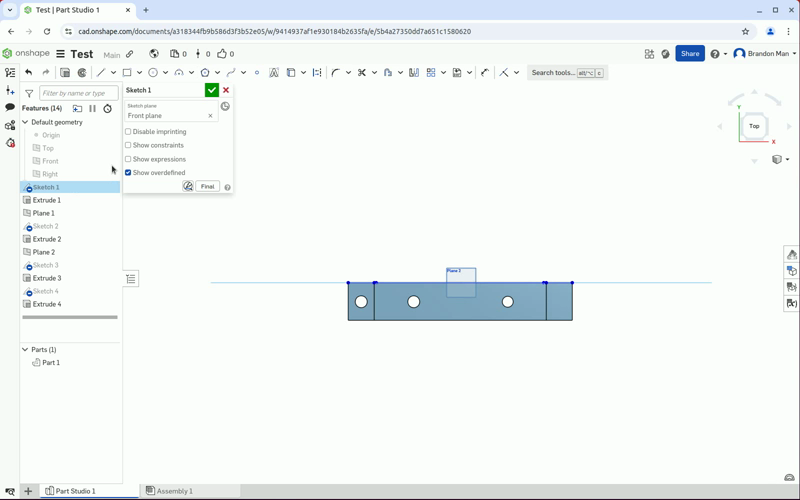
mouse_move(229, 92)
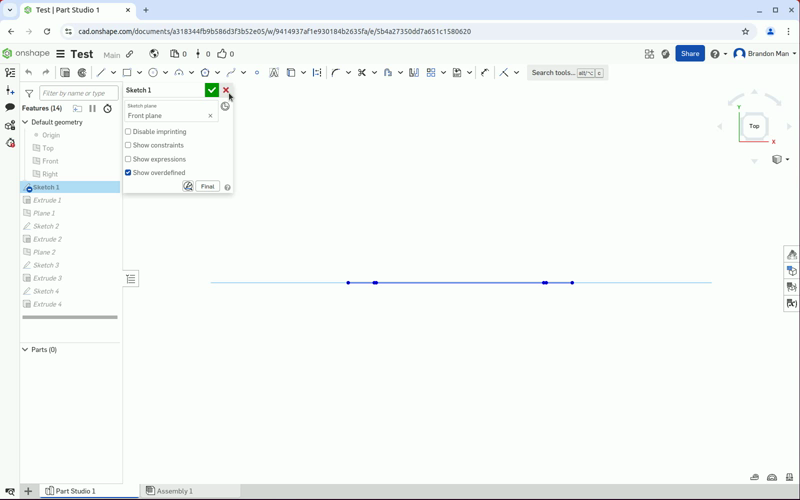
click(229, 92)
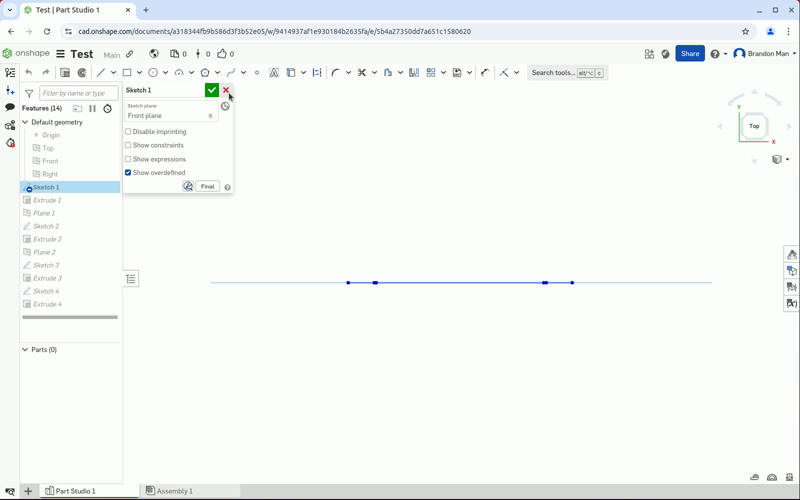
key(shift+s)
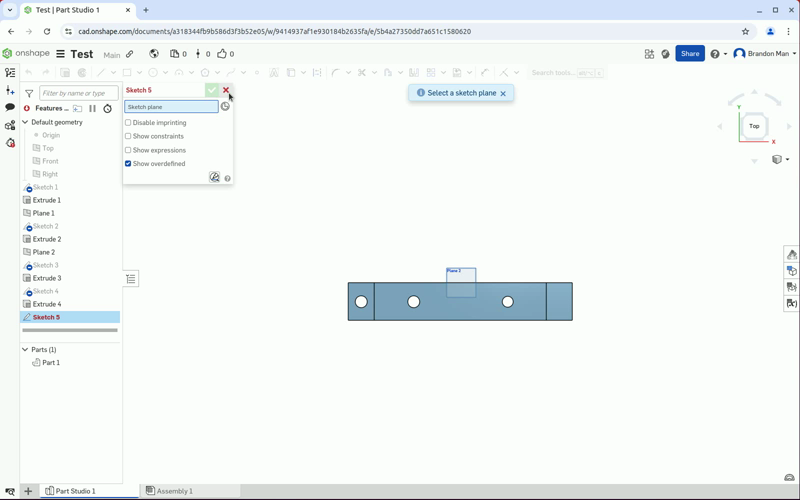
mouse_move(73, 215)
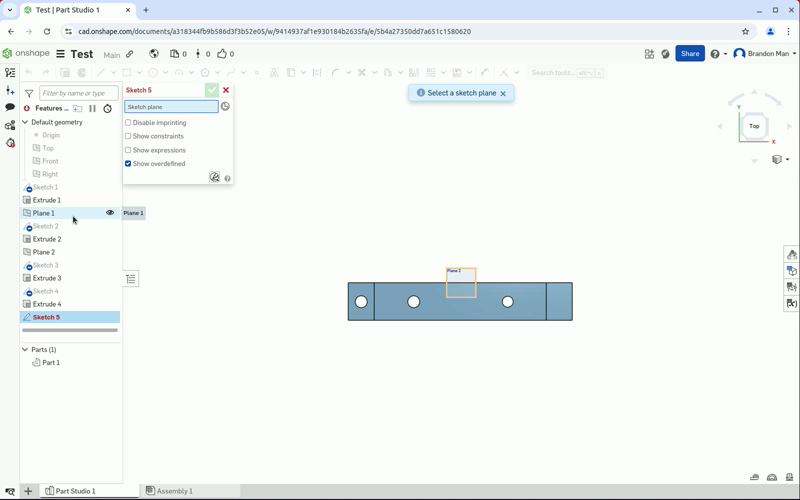
click(73, 215)
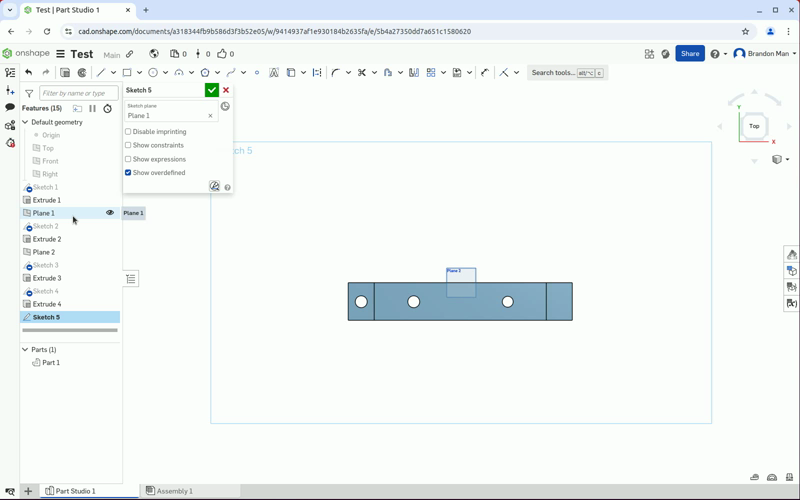
mouse_move(73, 352)
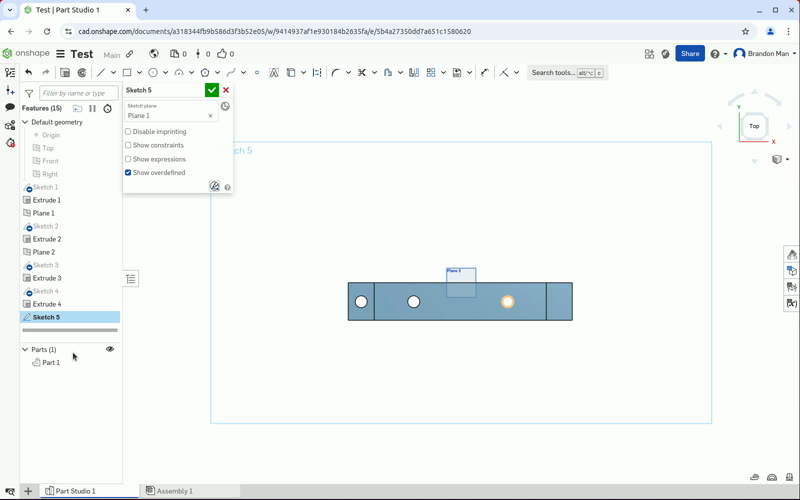
key(y)
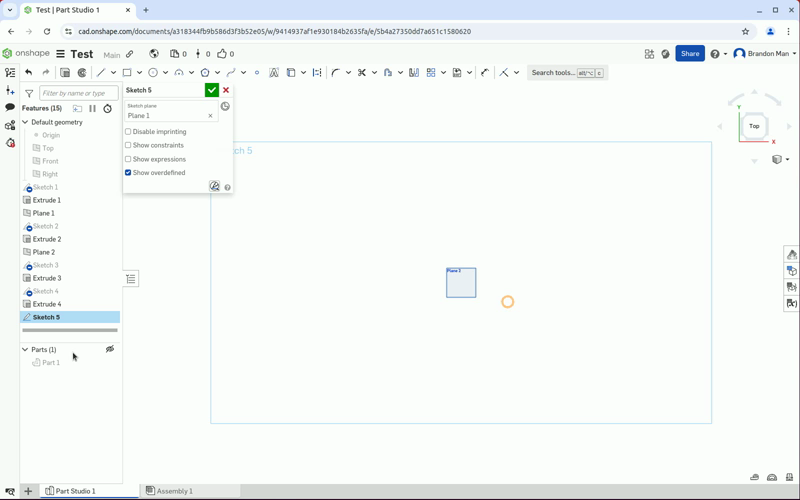
key(c)
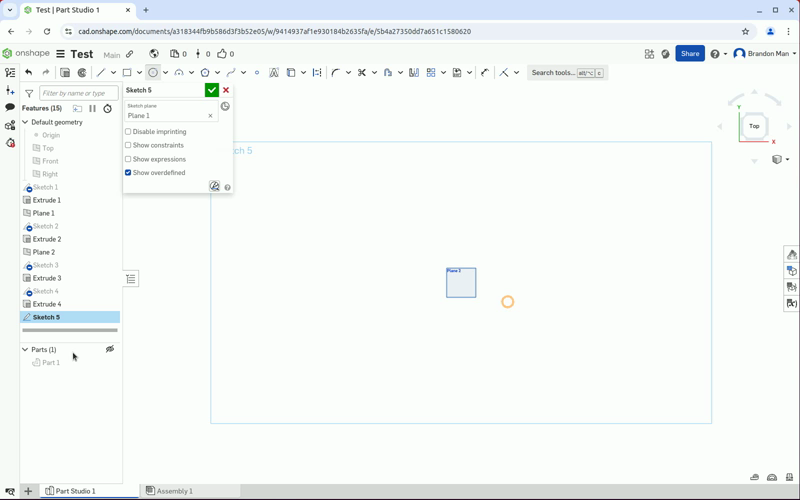
key_down(shift)
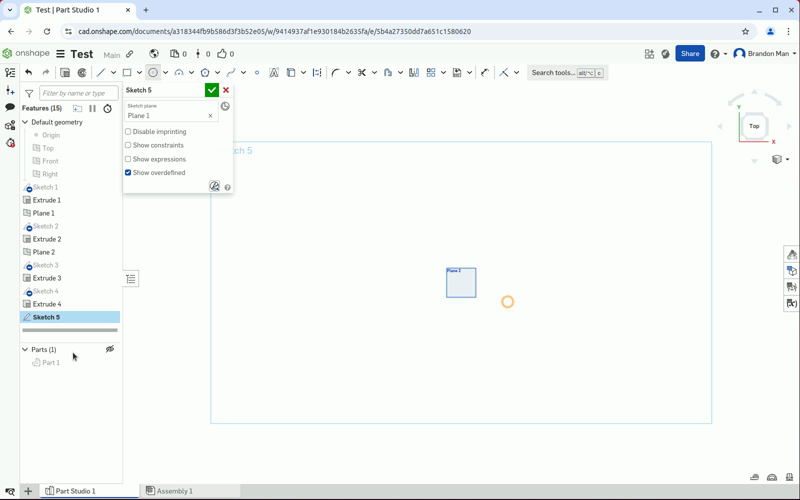
mouse_move(561, 301)
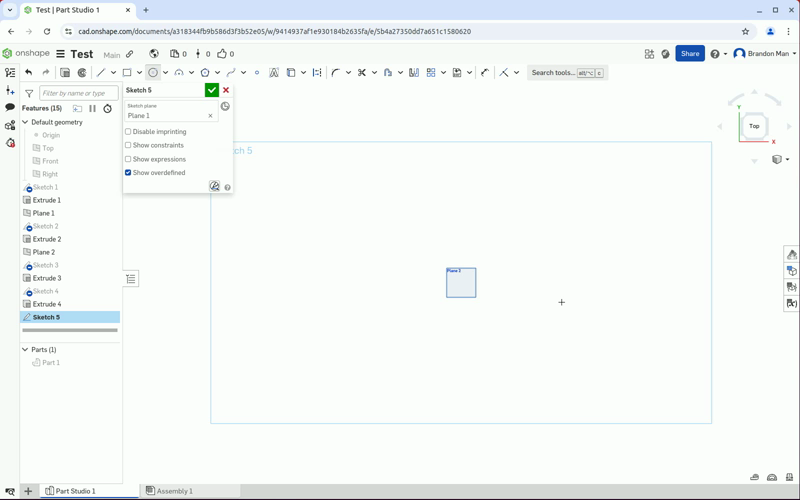
click(561, 301)
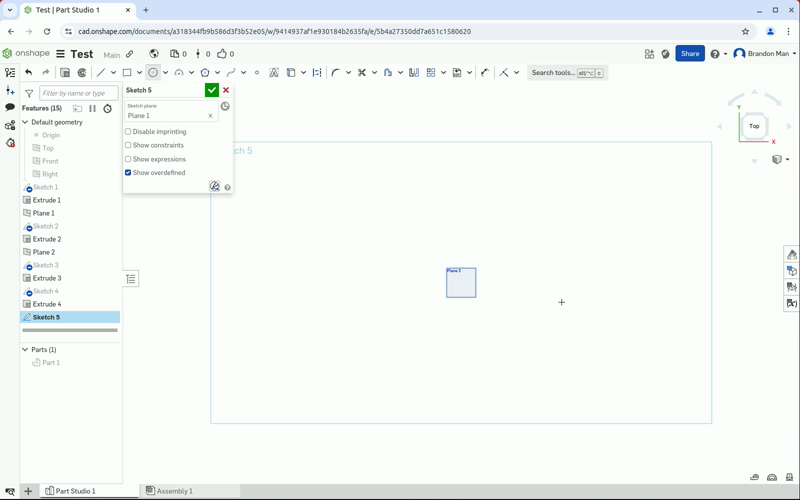
key_up(shift)
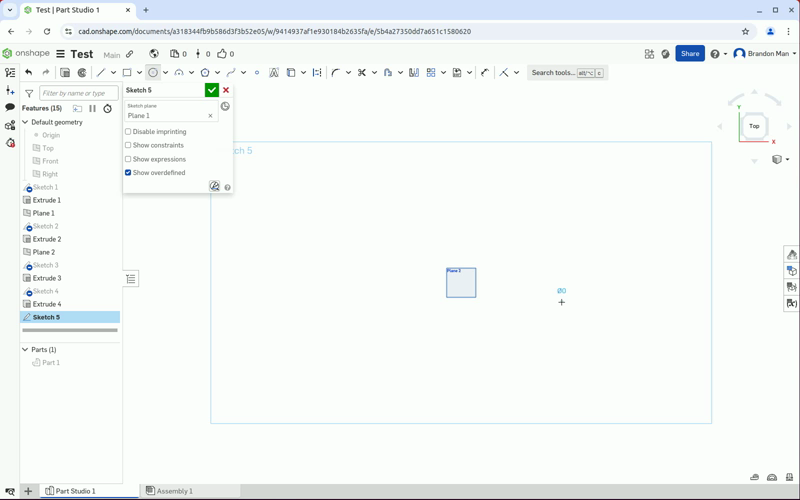
mouse_move(567, 301)
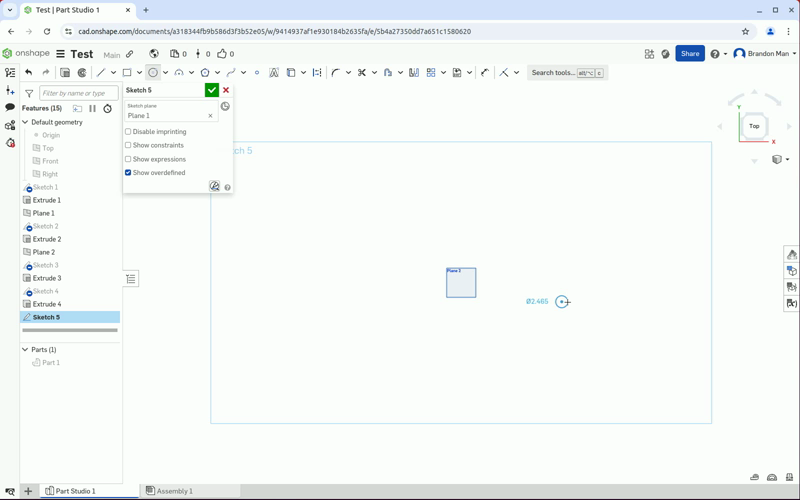
click(567, 301)
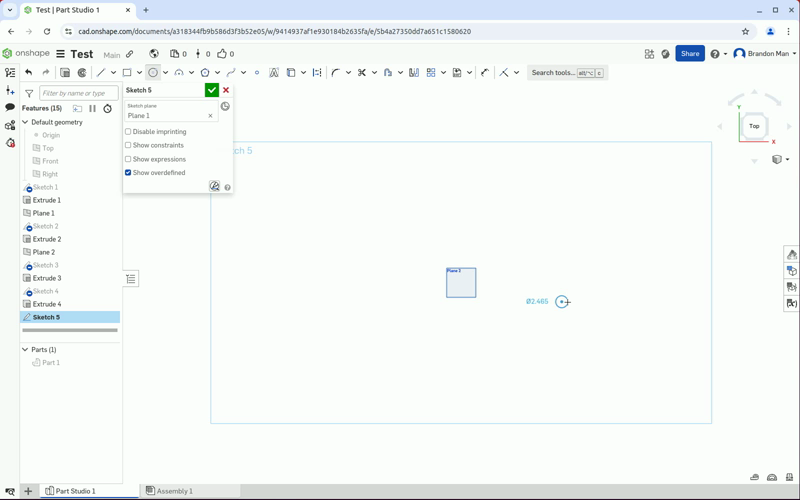
key(esc)
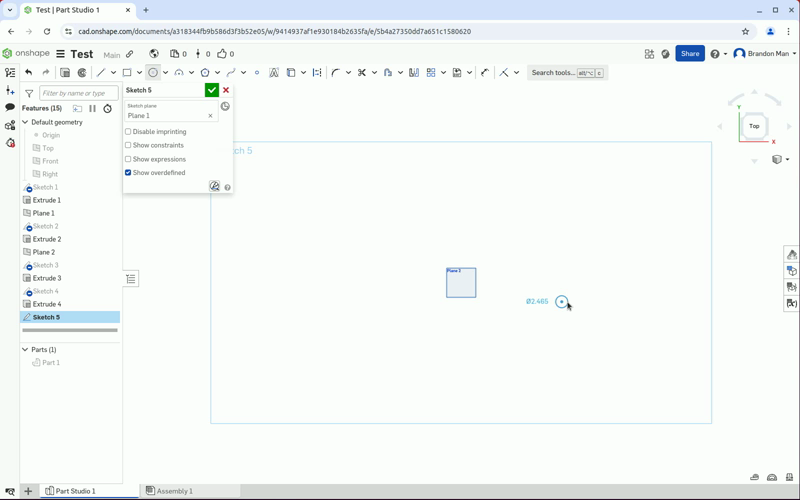
mouse_move(559, 296)
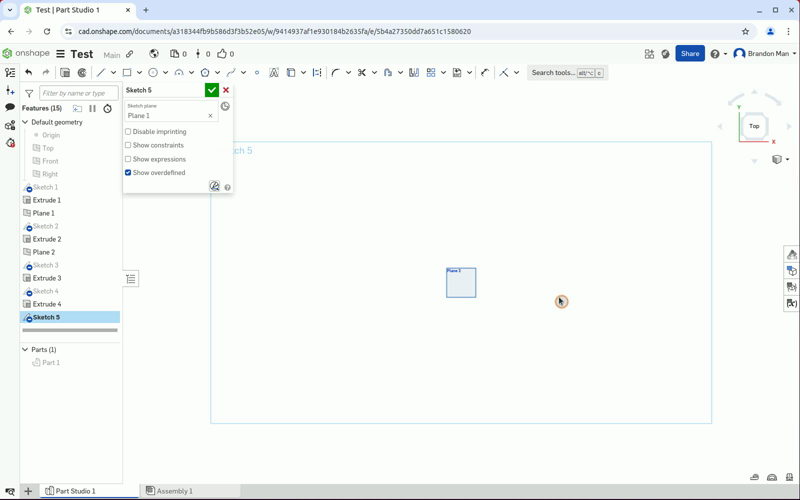
scroll(6)
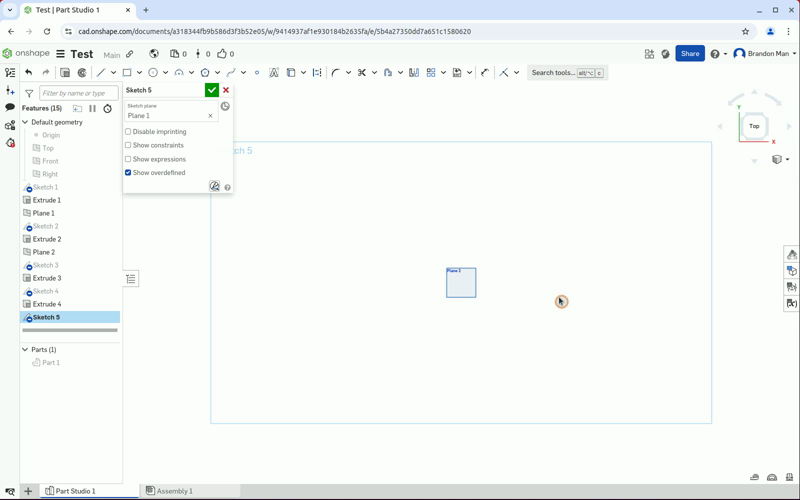
scroll(6)
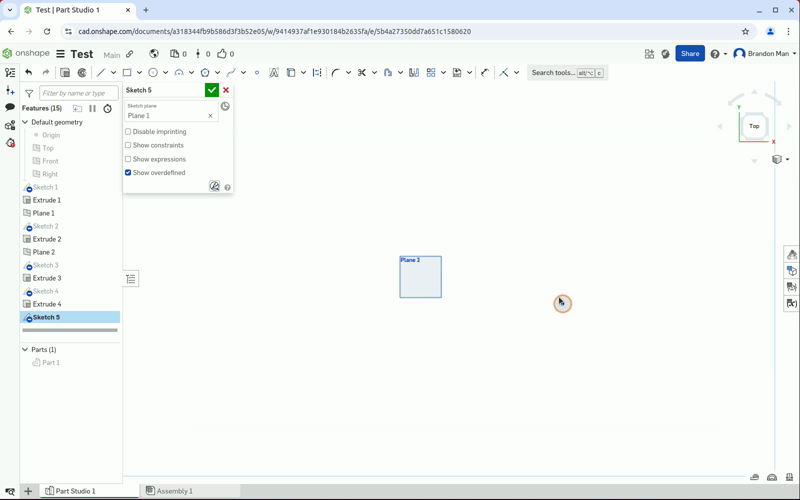
scroll(6)
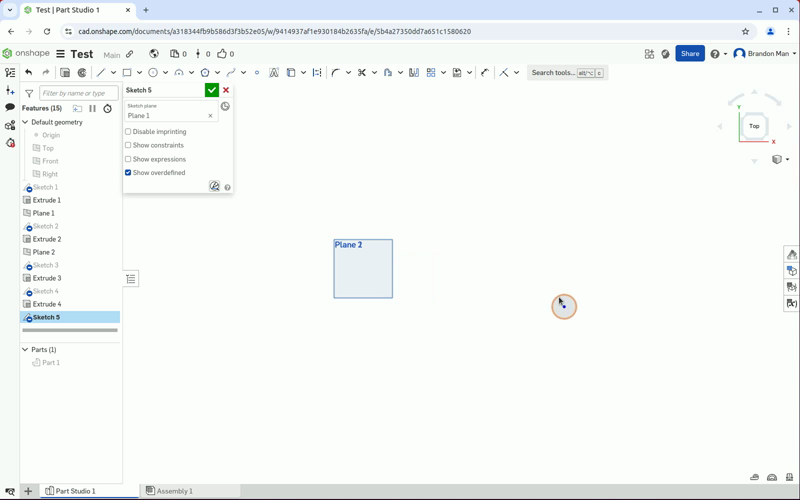
scroll(6)
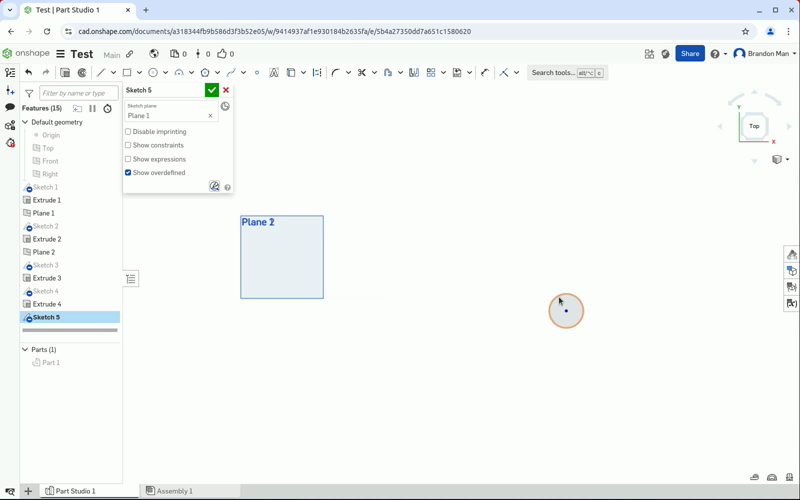
scroll(6)
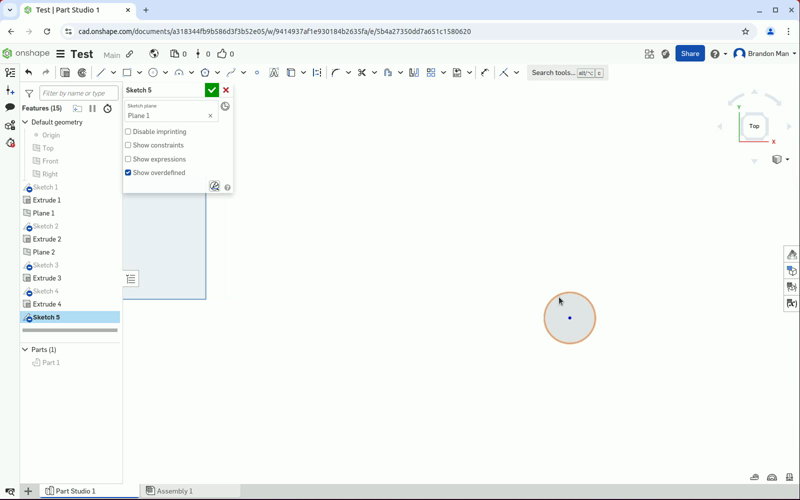
scroll(6)
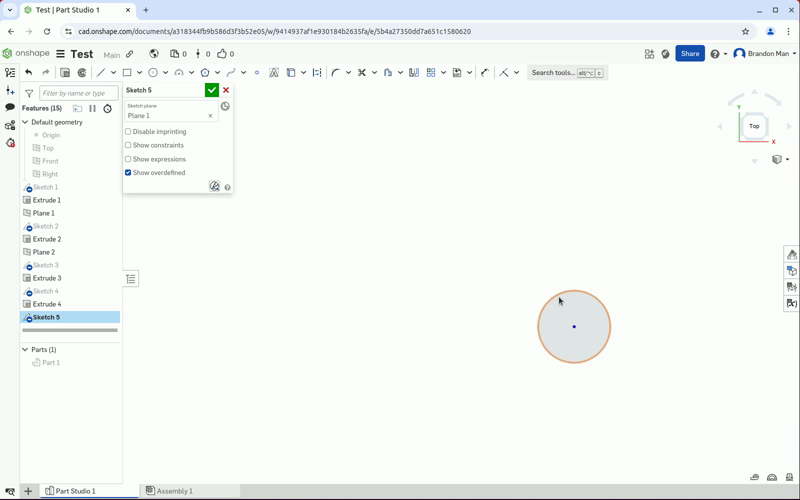
scroll(6)
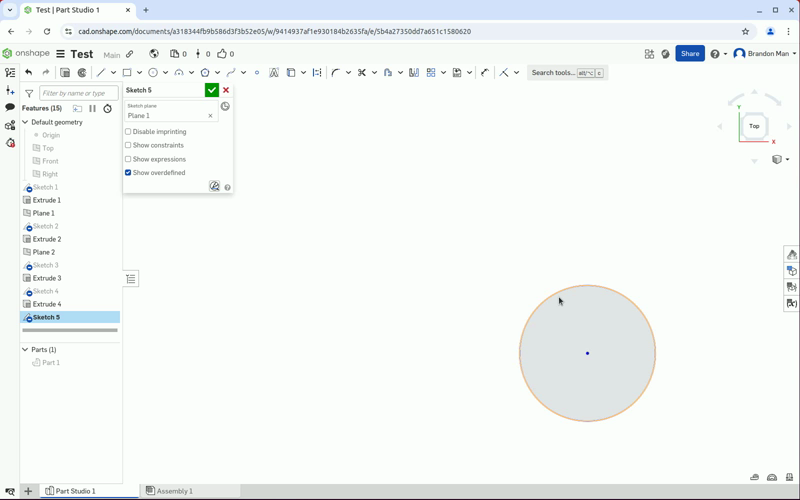
click(559, 296)
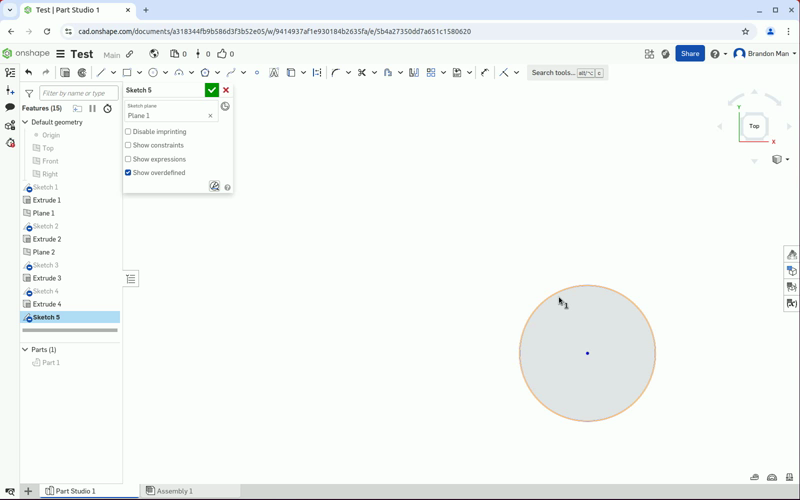
scroll(-6)
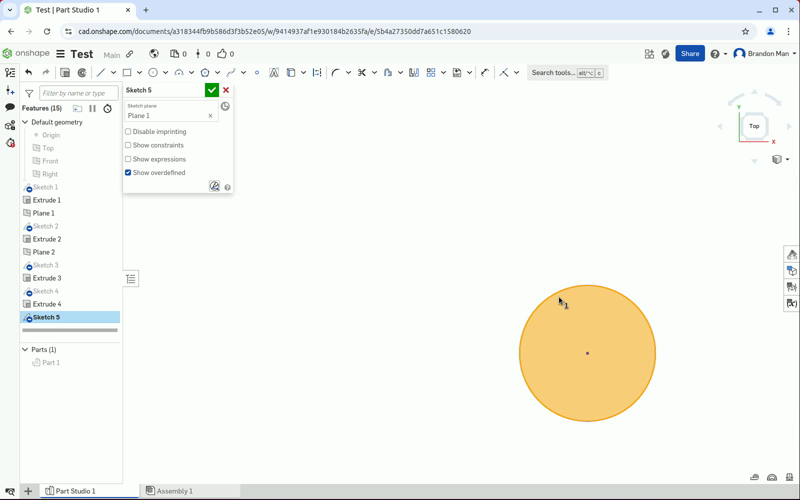
scroll(-6)
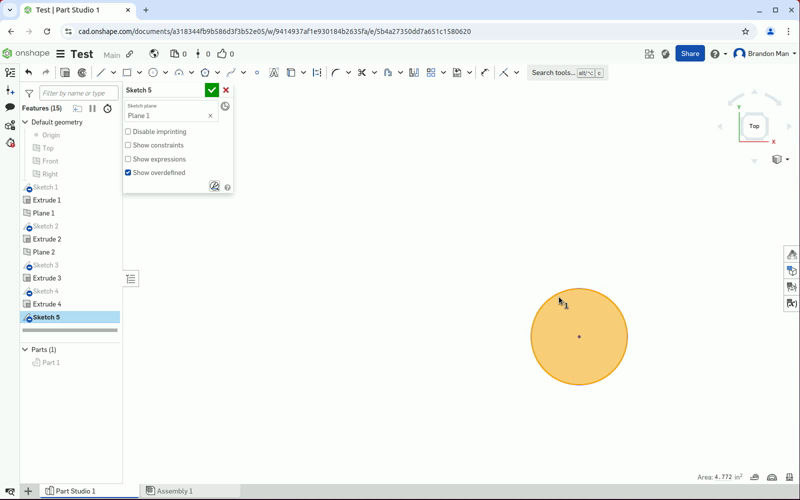
scroll(-6)
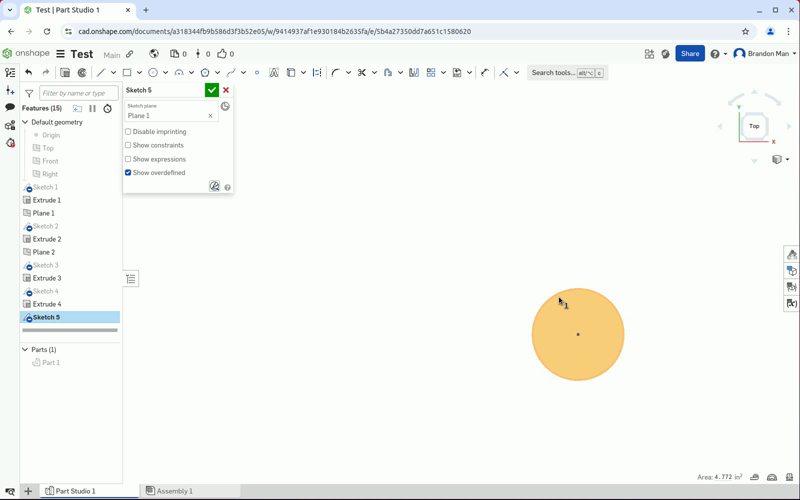
scroll(-6)
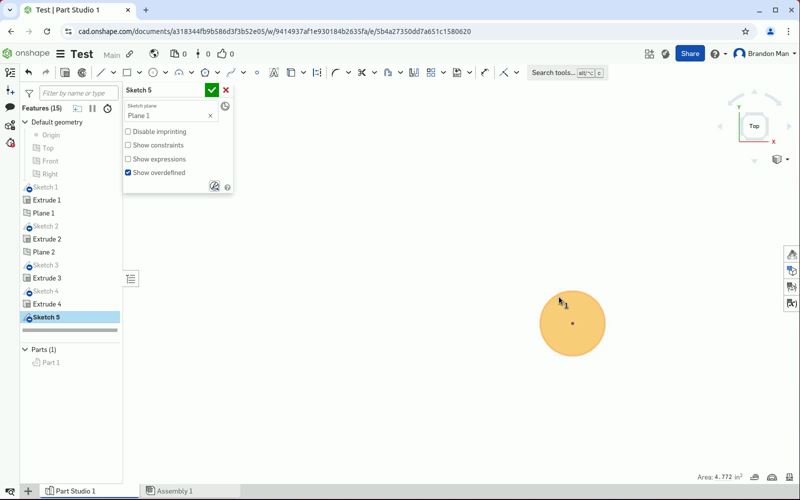
scroll(-6)
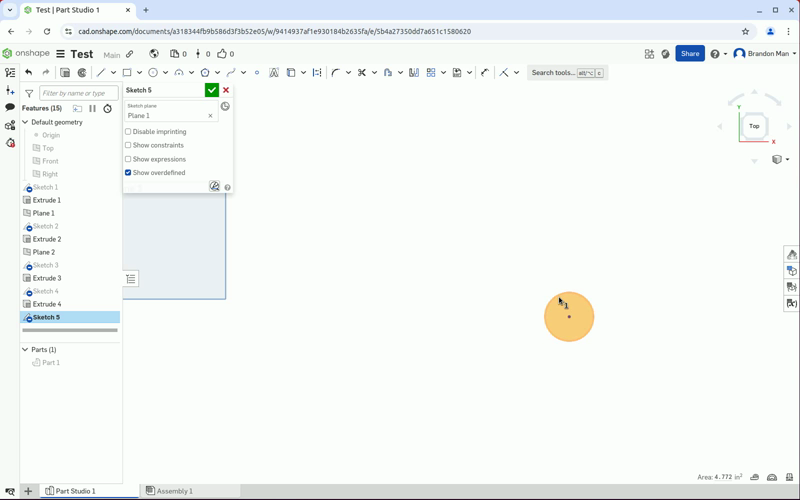
scroll(-6)
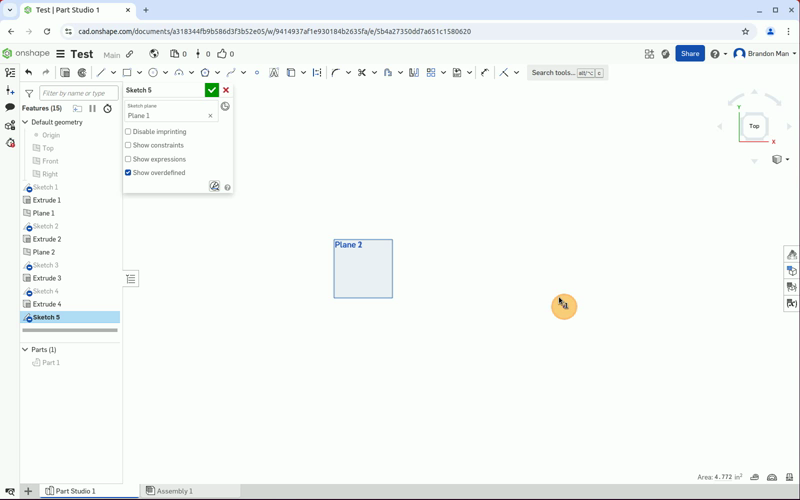
scroll(-6)
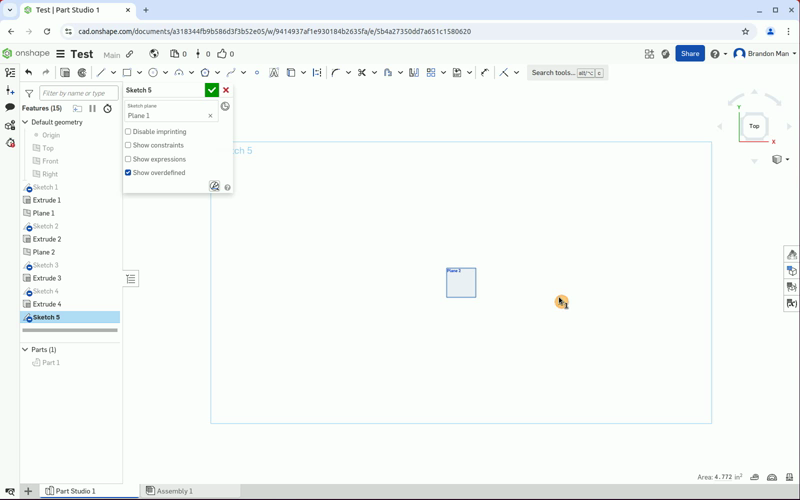
mouse_move(73, 352)
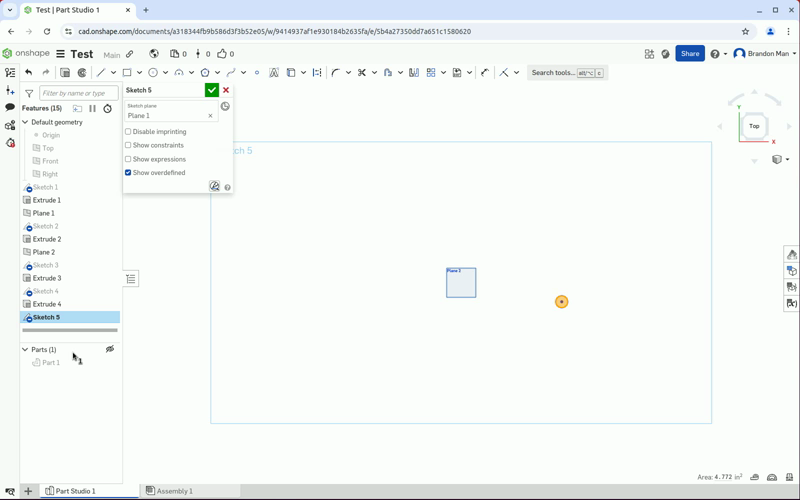
key(shift+y)
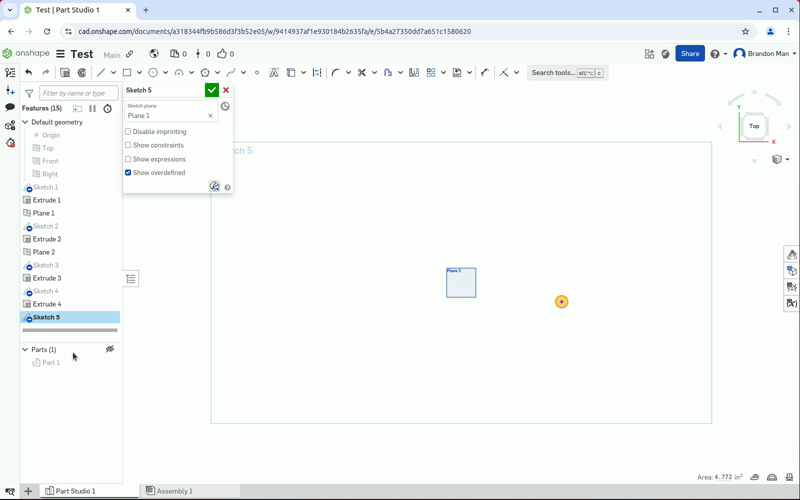
key(shift+e)
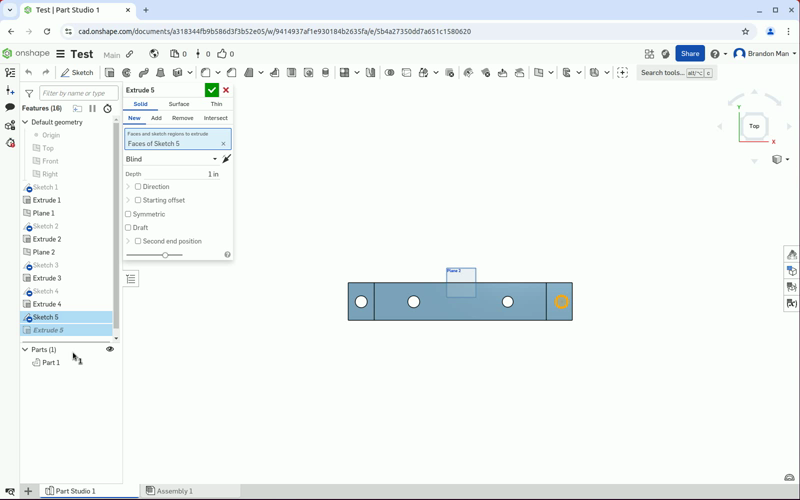
mouse_move(143, 106)
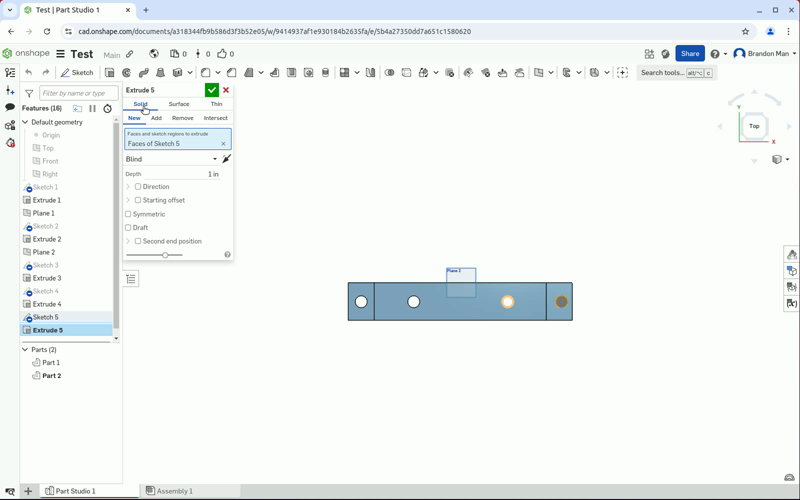
click(143, 106)
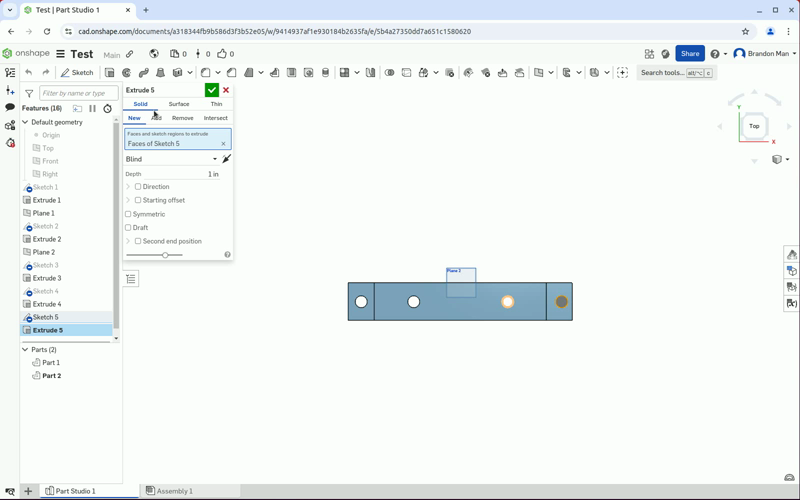
mouse_move(186, 120)
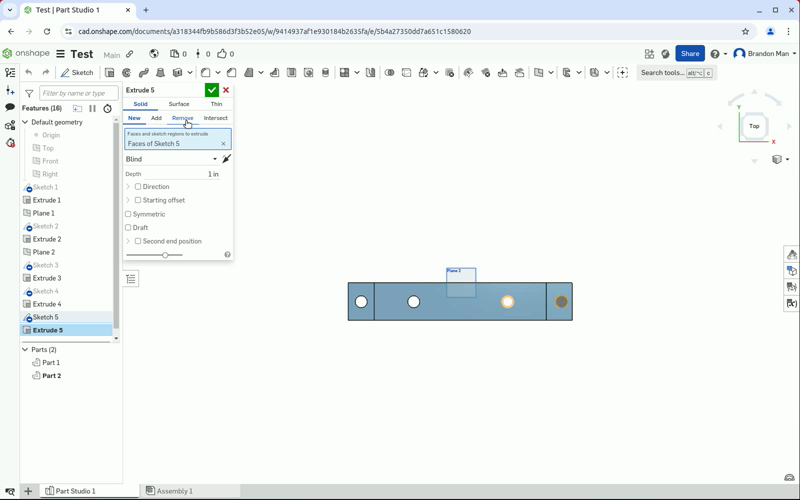
click(186, 120)
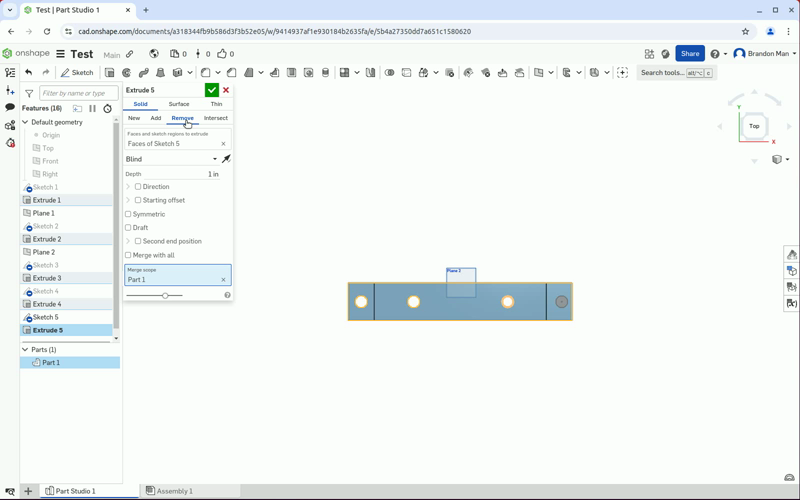
key(tab, 4)
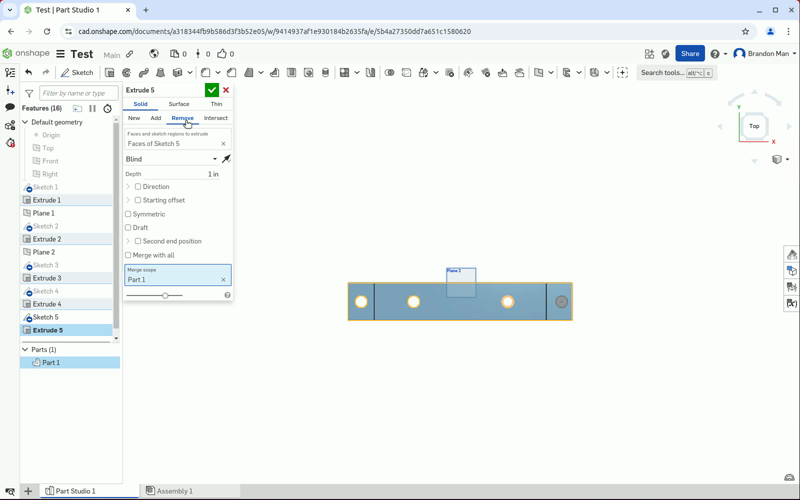
text(6.499)
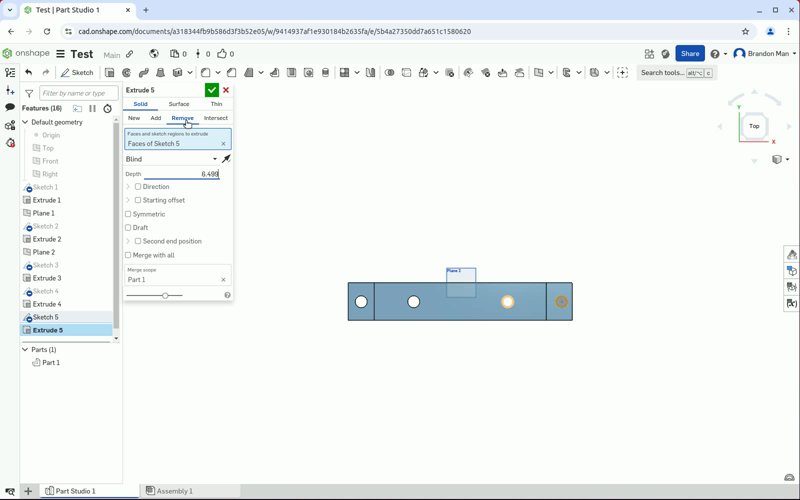
key(tab, 6)
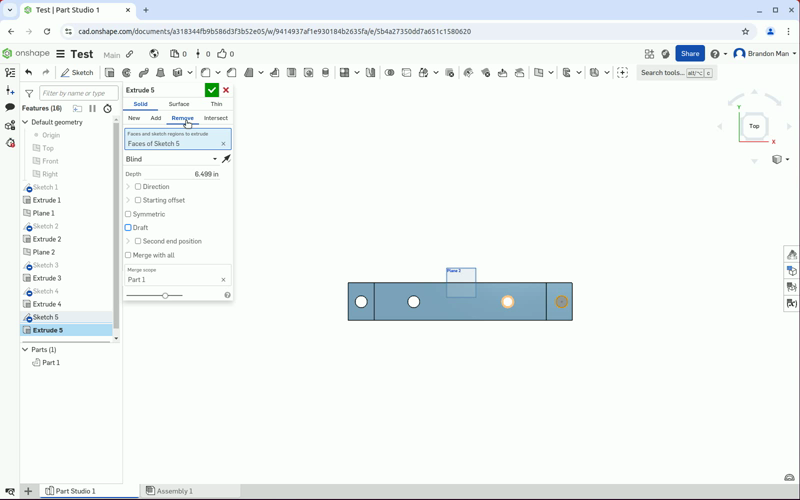
key(space)
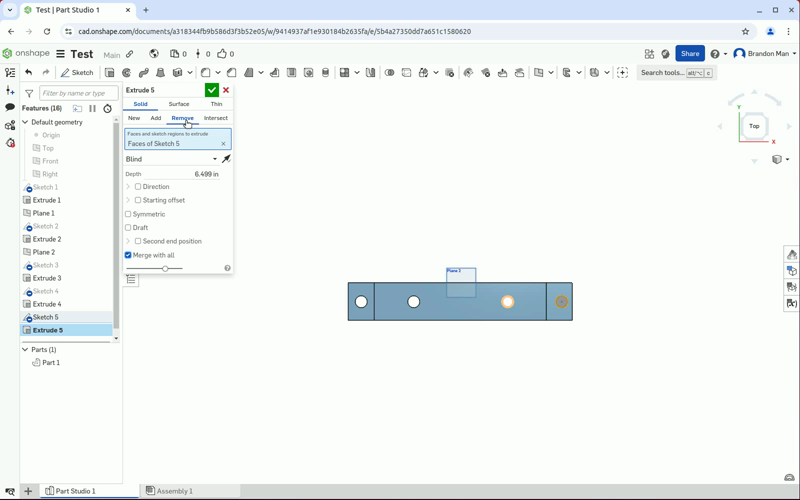
key(enter)
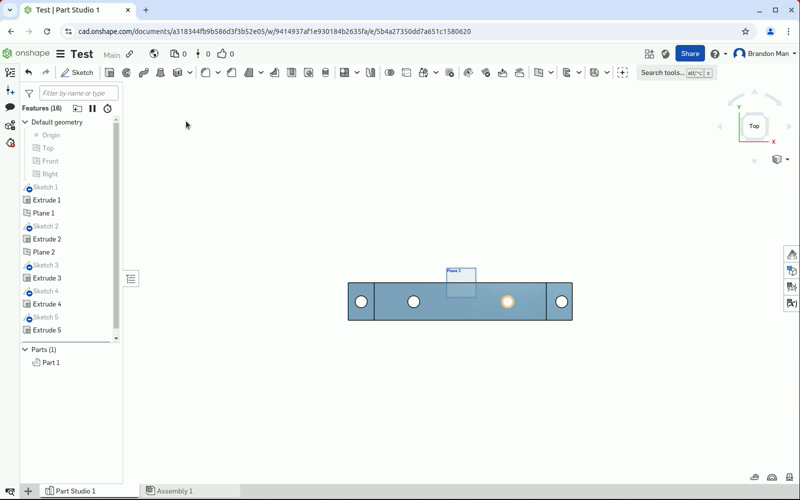
key(shift+h)
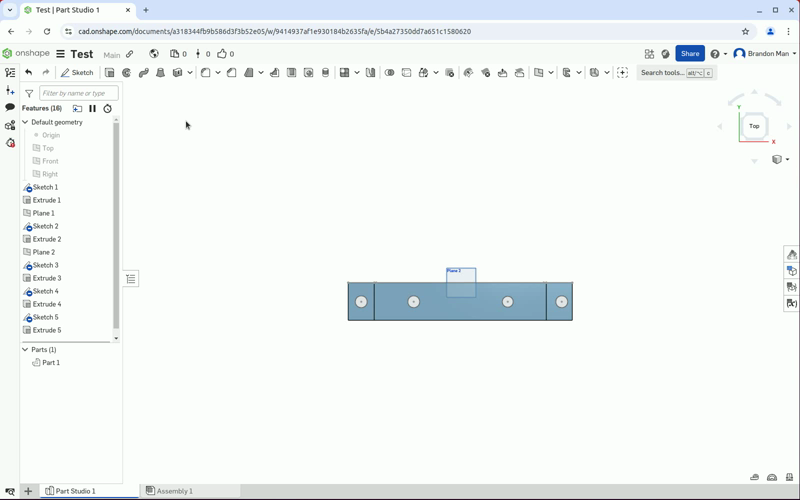
key(shift+h)
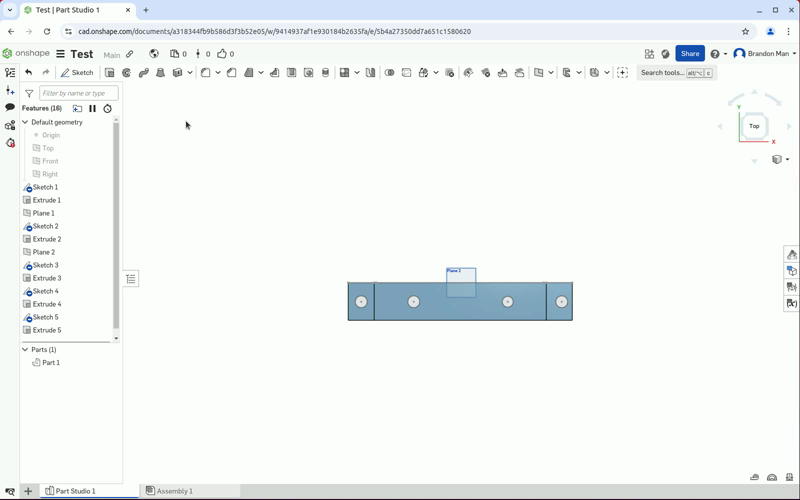
key(shift+7)
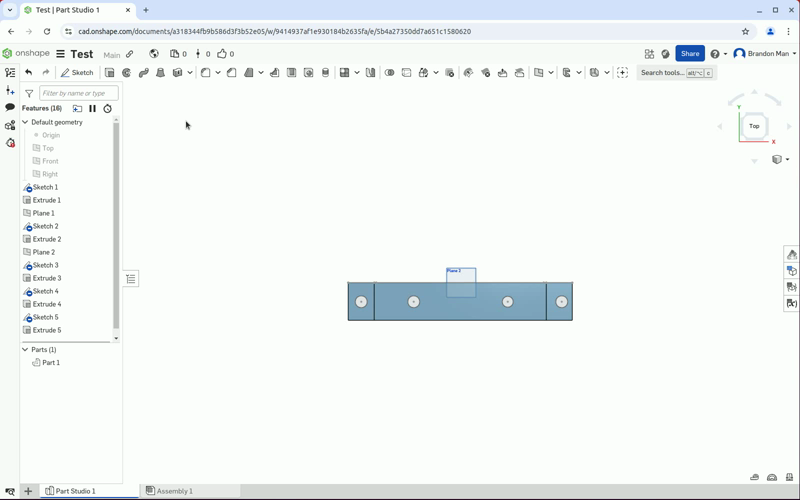
key(up, 3)
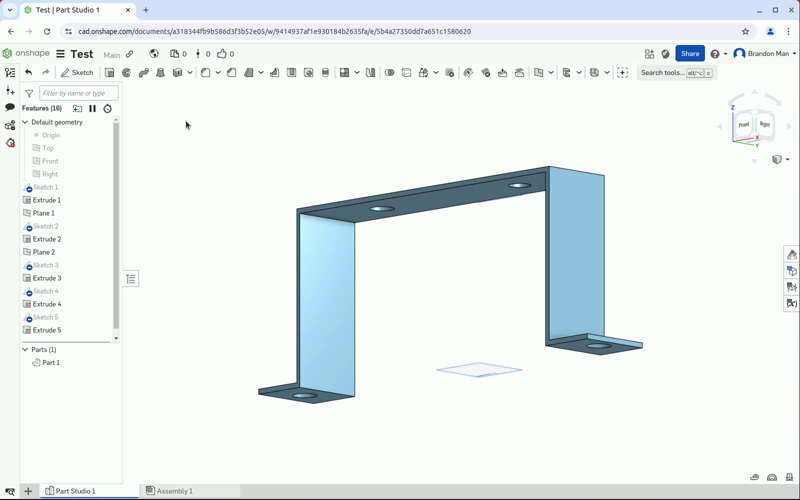
key(left, 3)
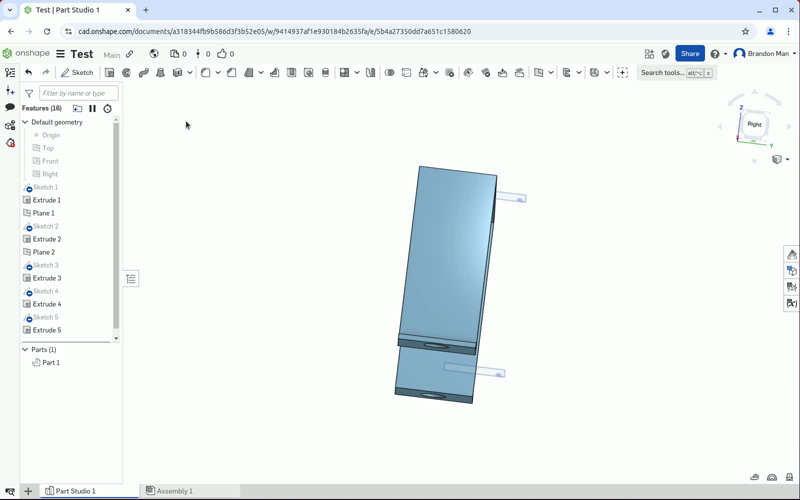
key(right, 3)
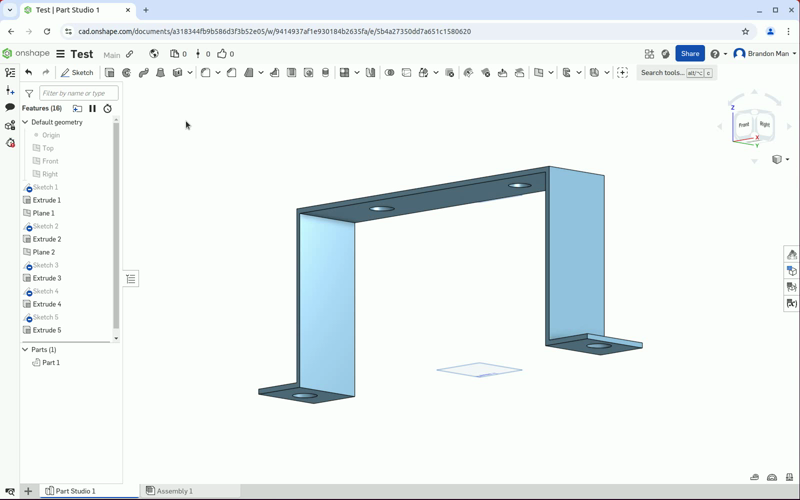
key(down, 3)
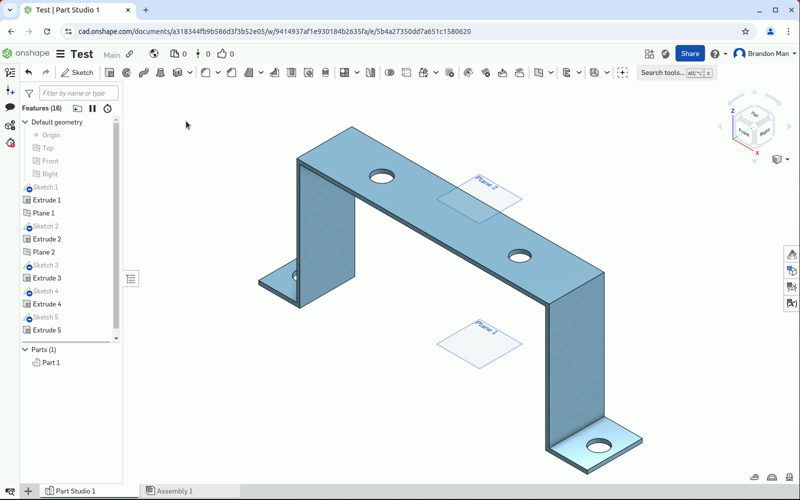
mouse_move(69, 189)
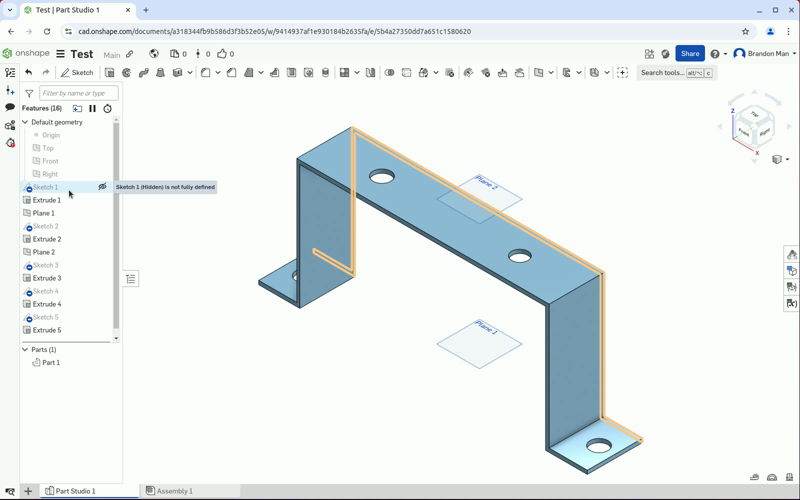
click(69, 189)